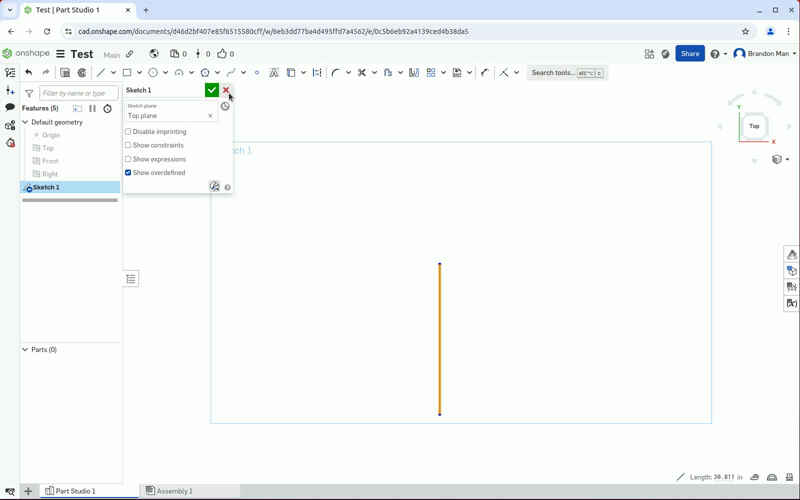
key(shift+h)
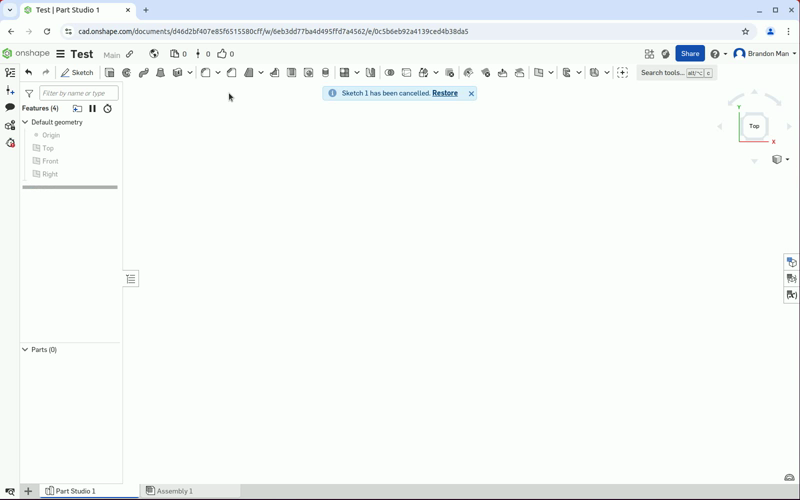
mouse_move(73, 352)
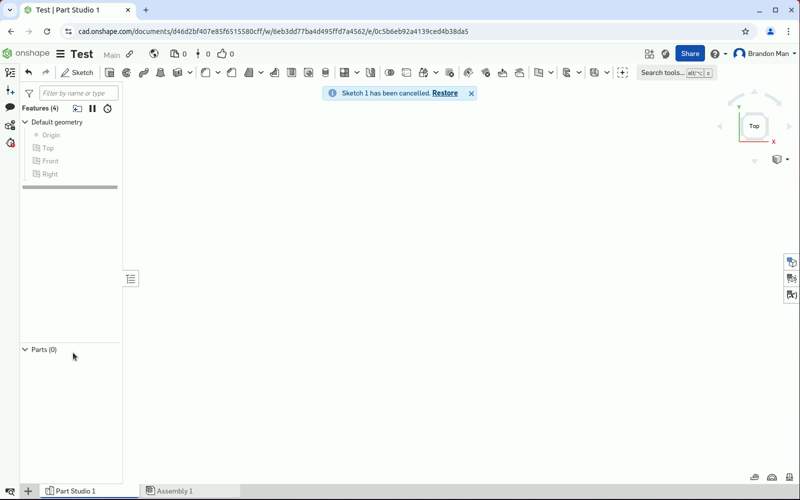
key(y)
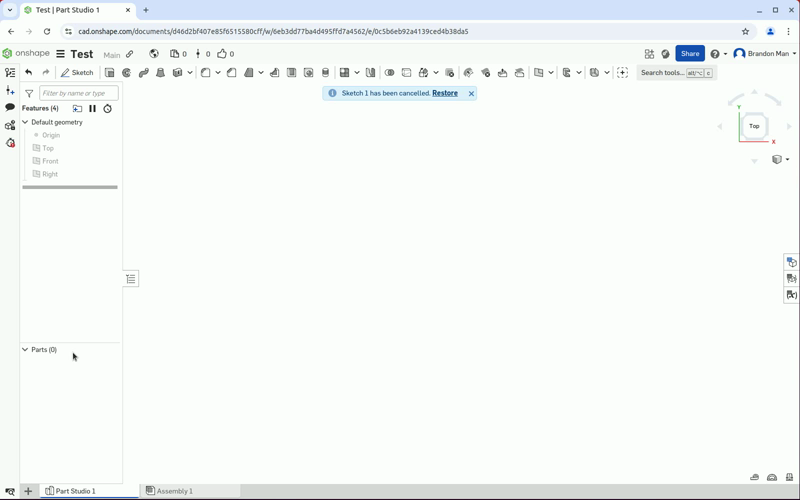
key(shift+p)
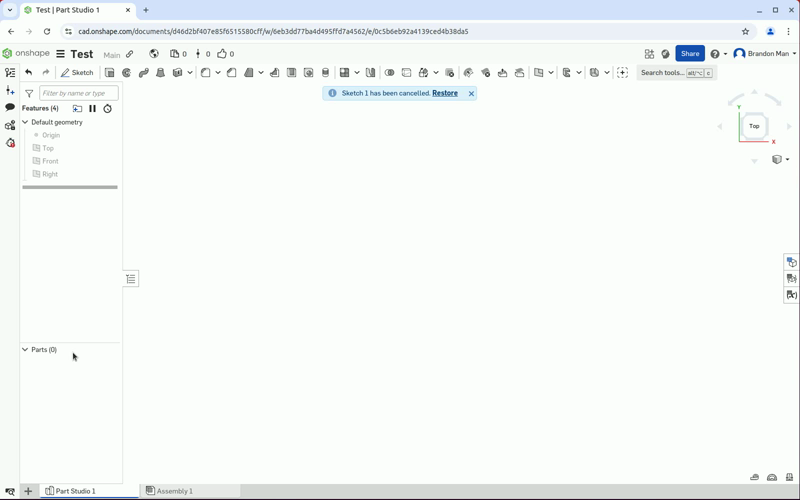
key(space)
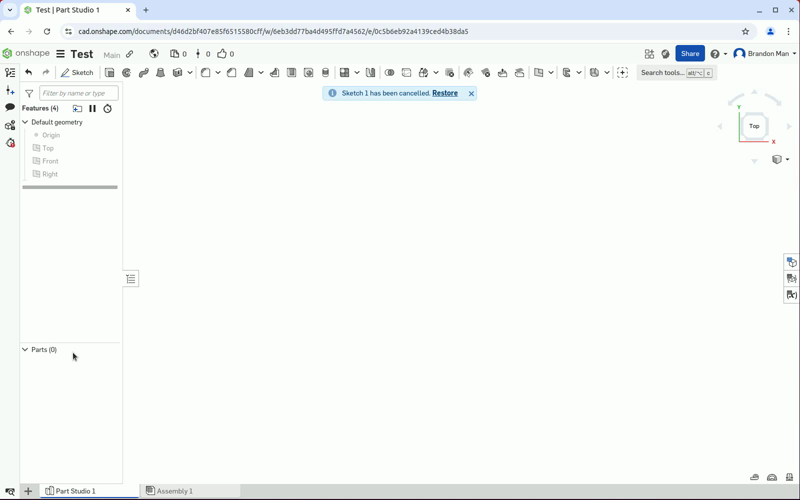
key_down(shift)
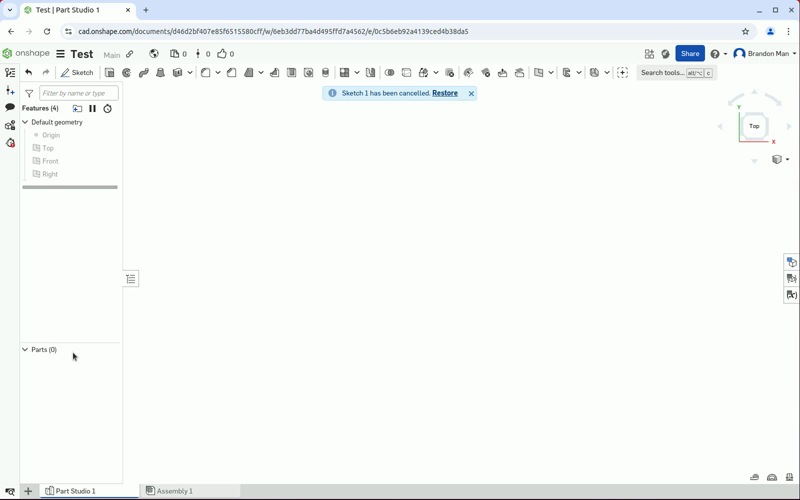
key(up)
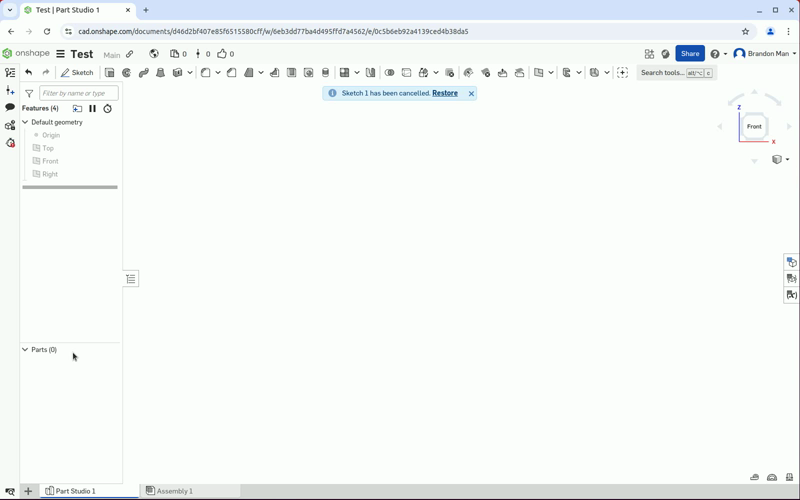
key_up(shift)
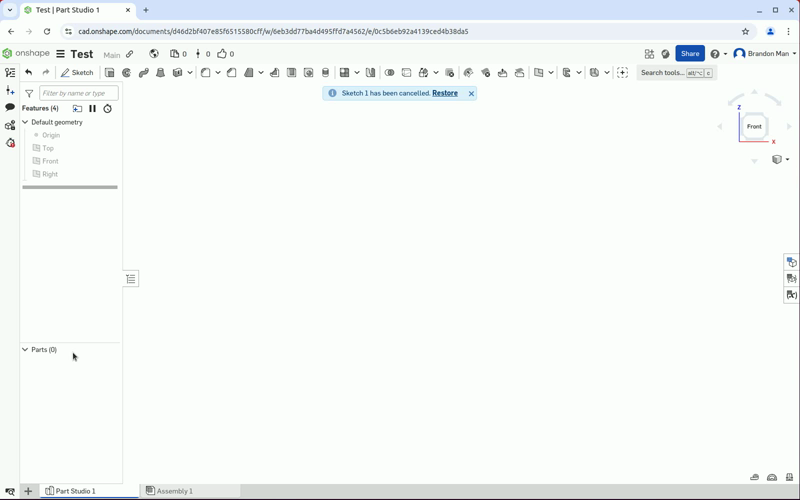
key(space)
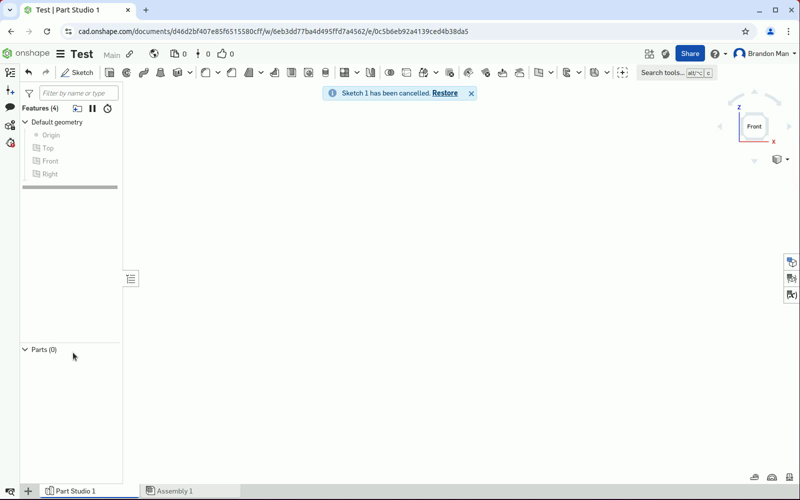
key_down(shift)
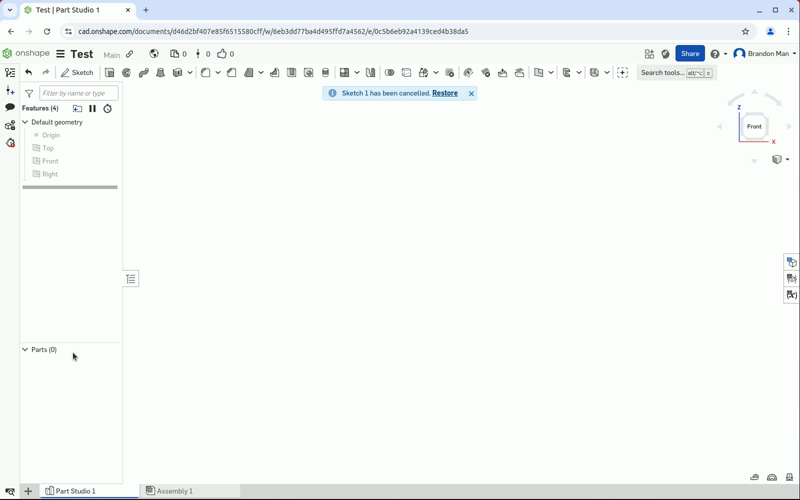
key(left)
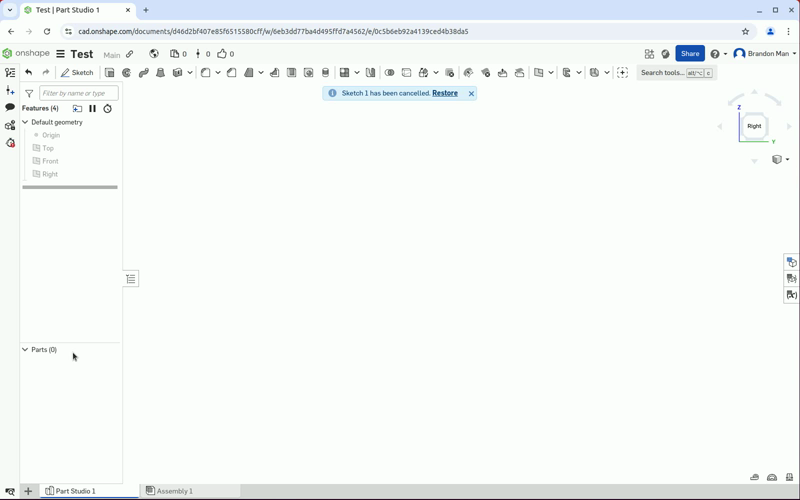
key_up(shift)
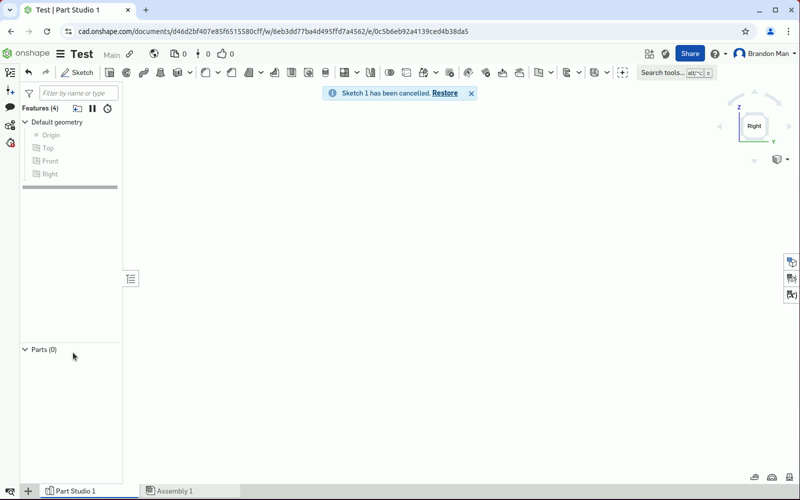
mouse_move(73, 352)
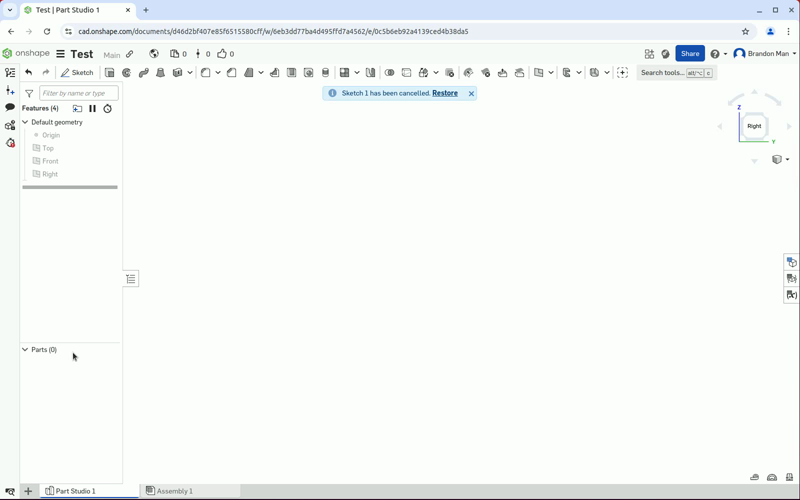
key(shift+y)
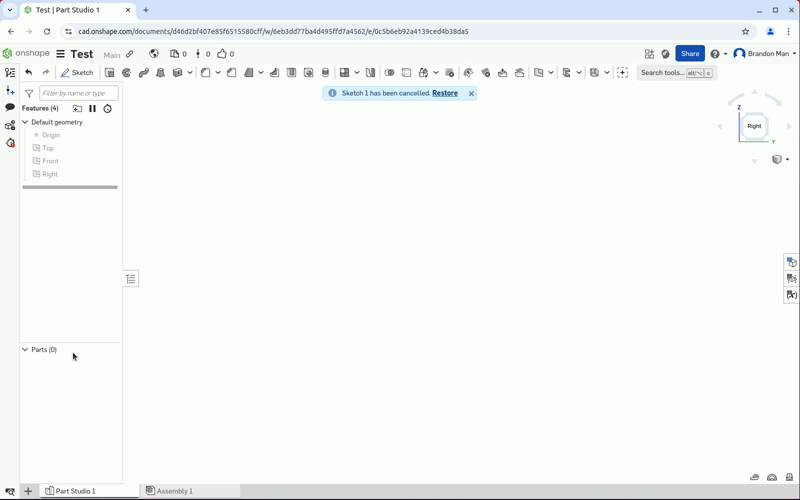
key(shift+s)
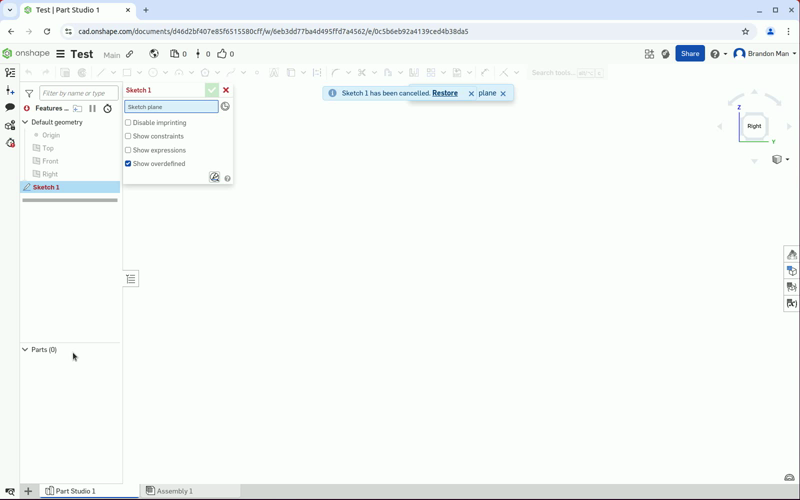
mouse_move(73, 176)
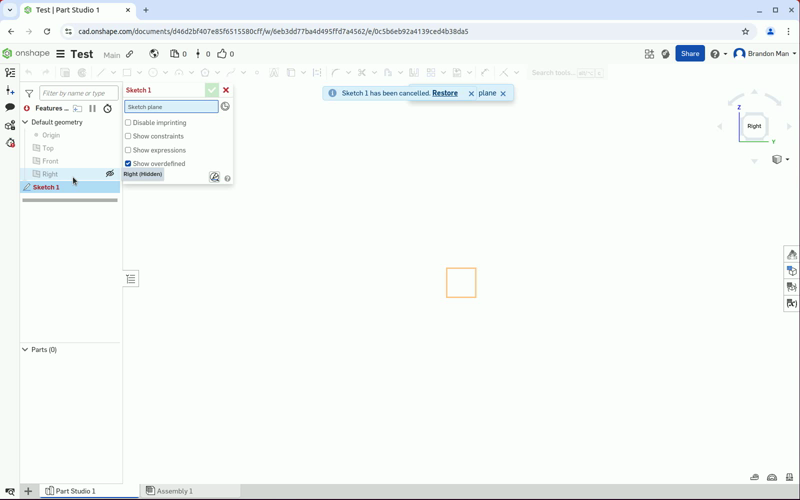
click(73, 176)
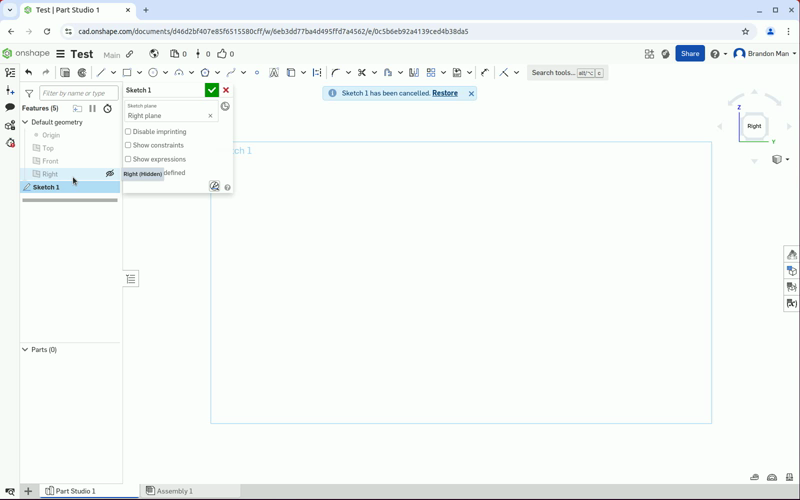
mouse_move(73, 352)
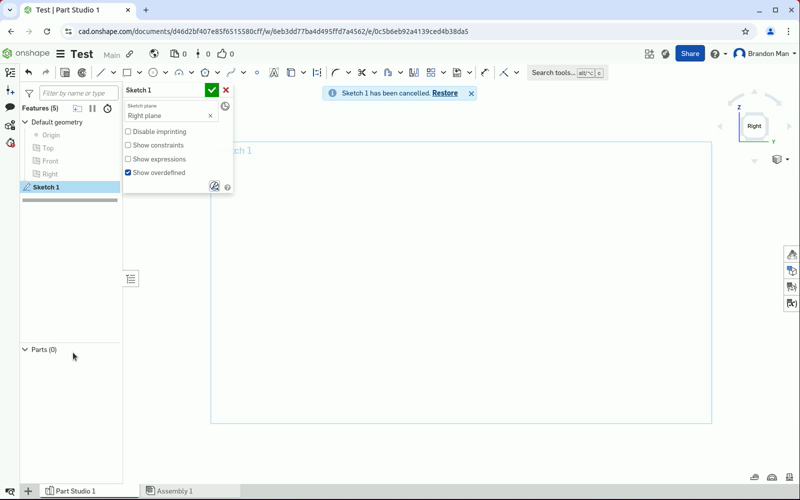
key(y)
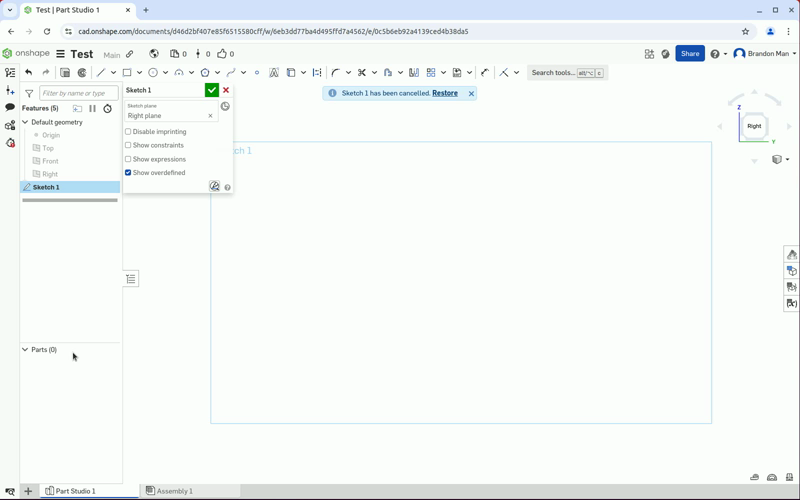
key(l)
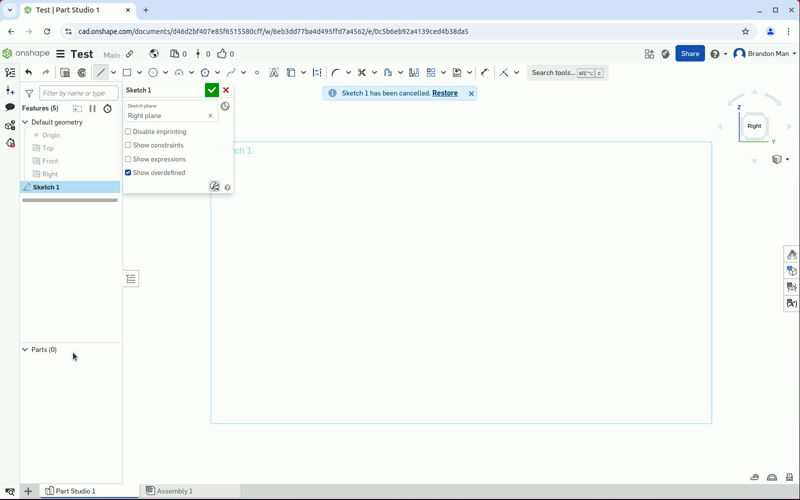
key_down(shift)
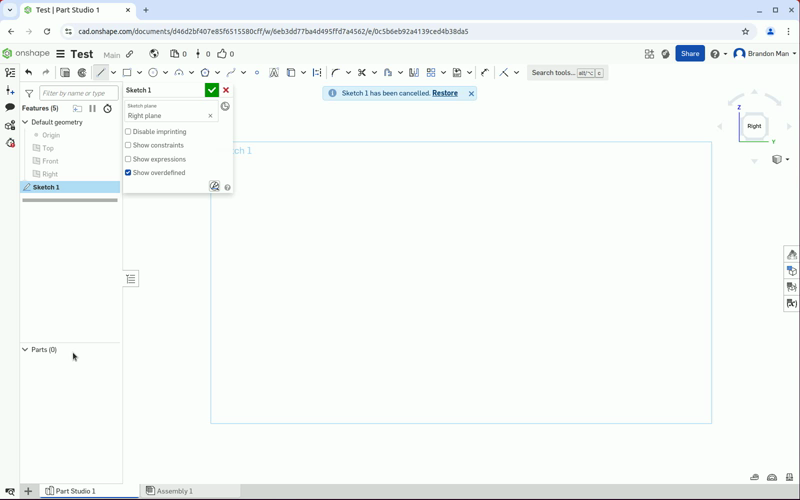
mouse_move(418, 311)
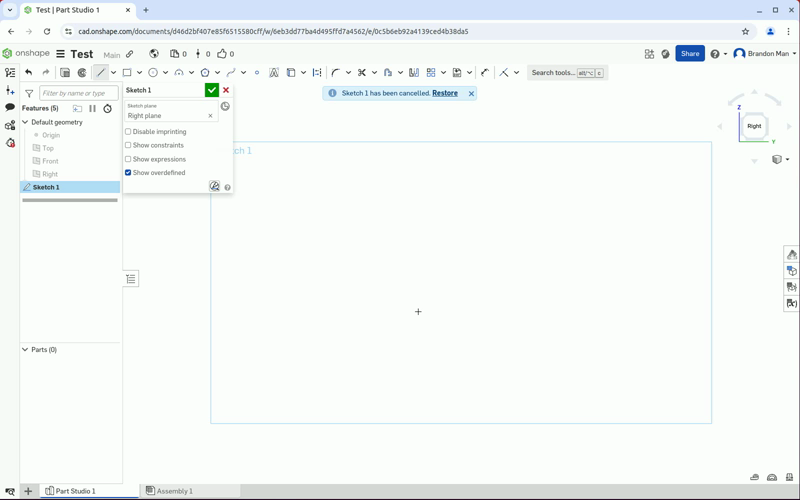
click(418, 311)
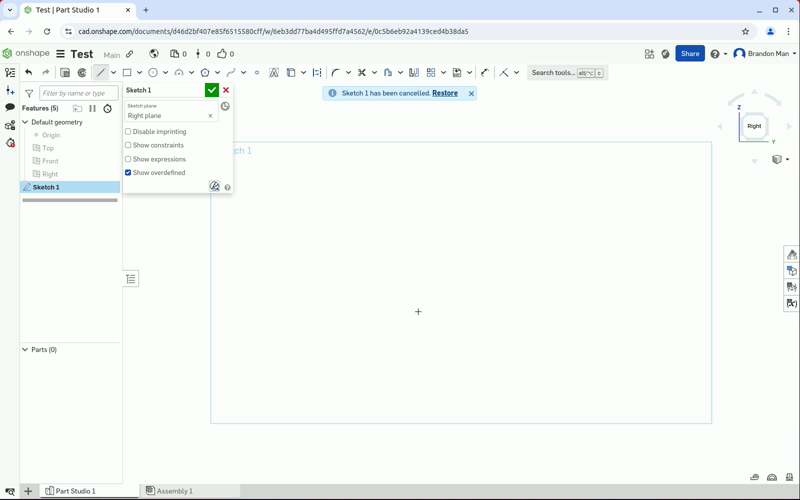
key_up(shift)
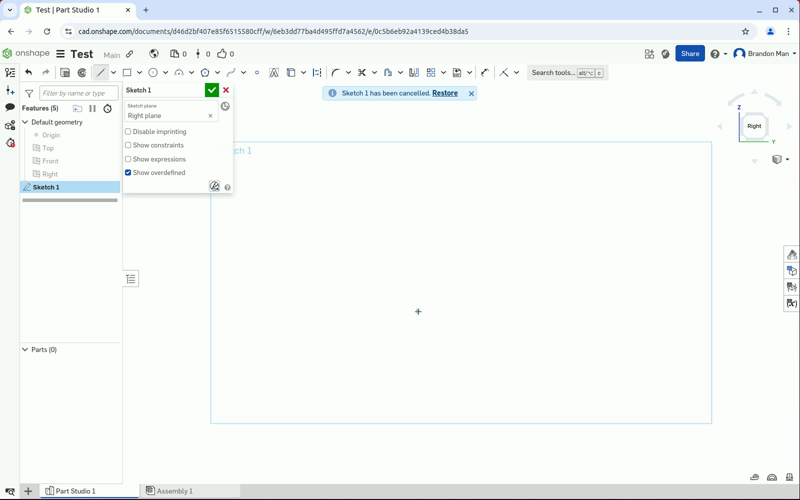
key_down(shift)
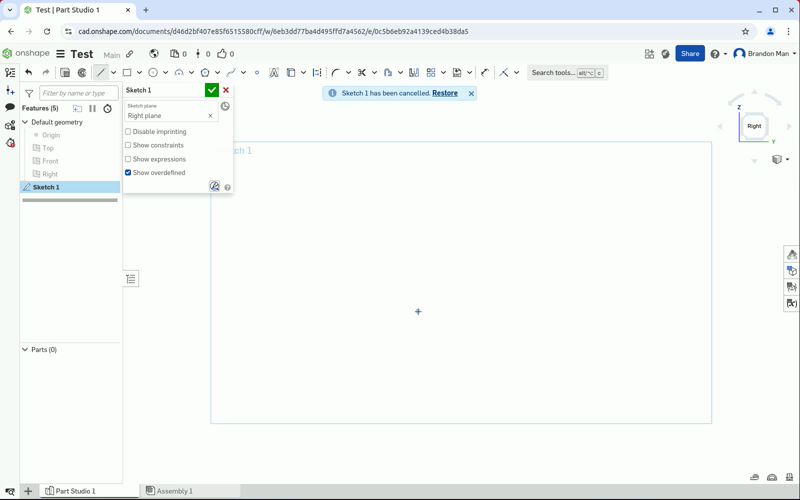
mouse_move(558, 311)
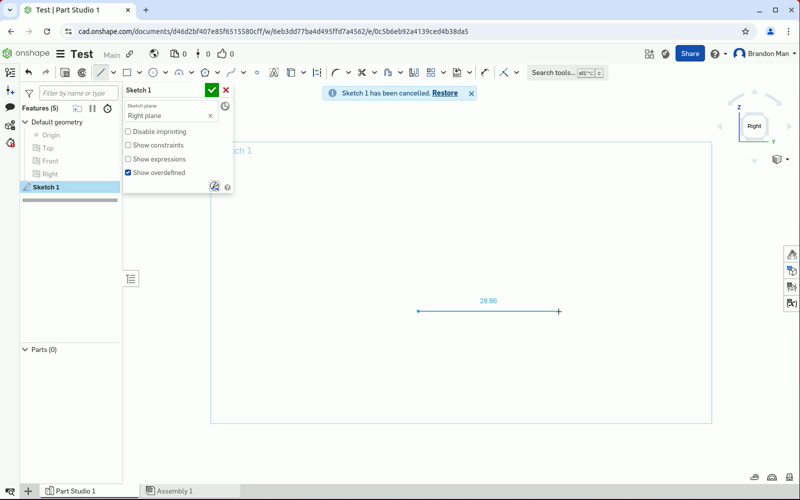
click(558, 311)
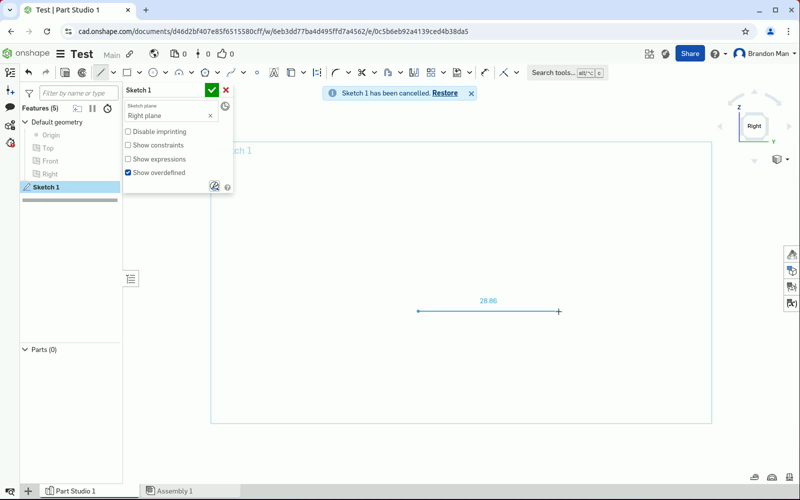
key_up(shift)
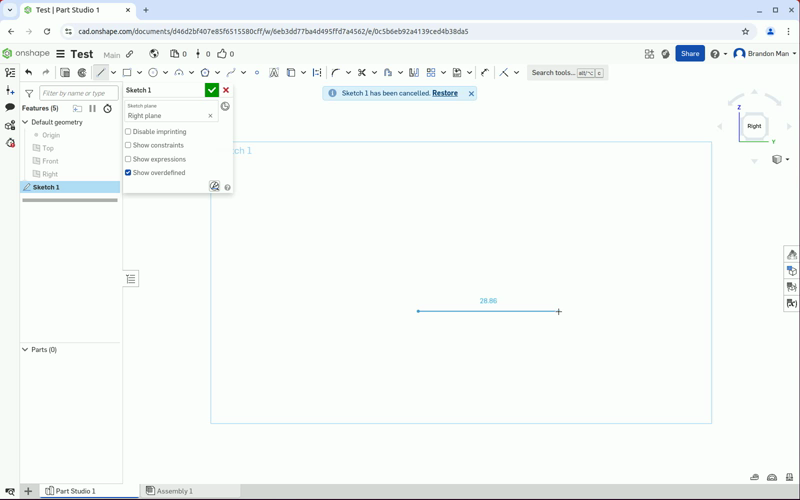
key_down(shift)
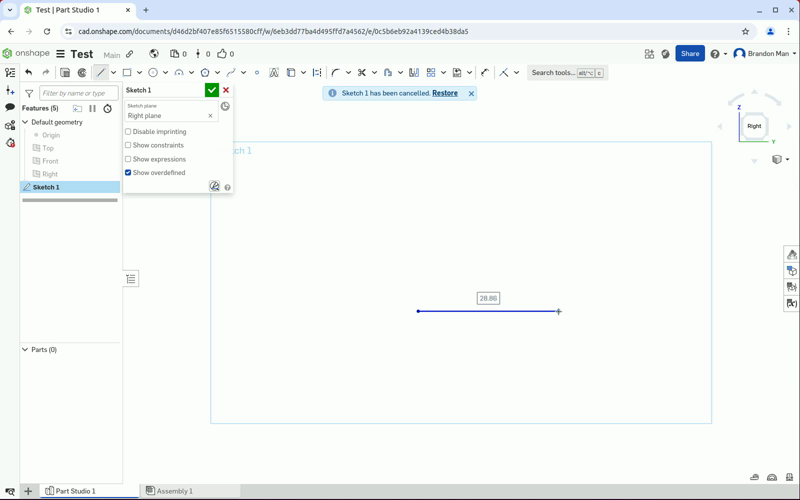
mouse_move(588, 311)
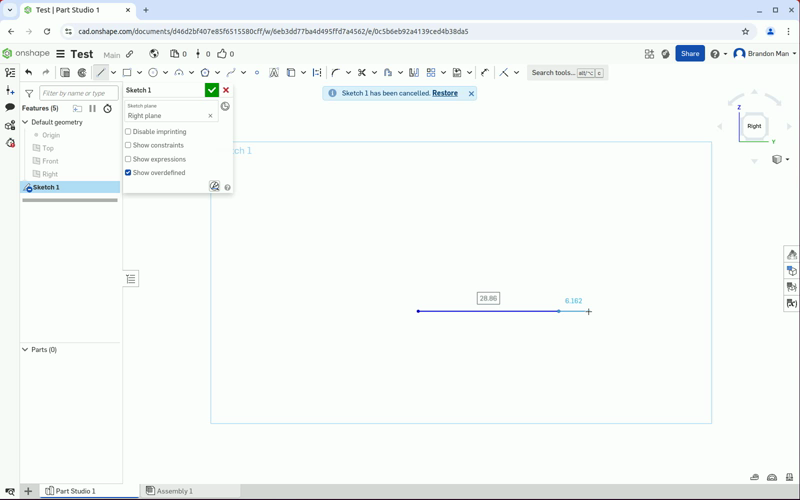
mouse_move(558, 282)
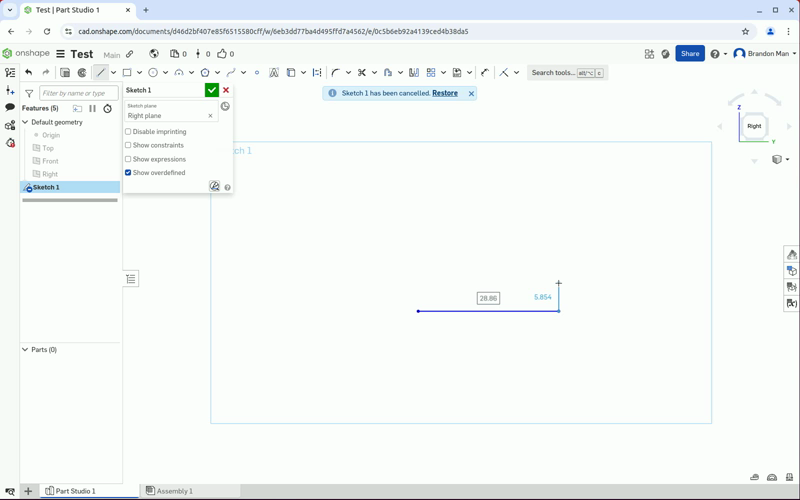
click(558, 282)
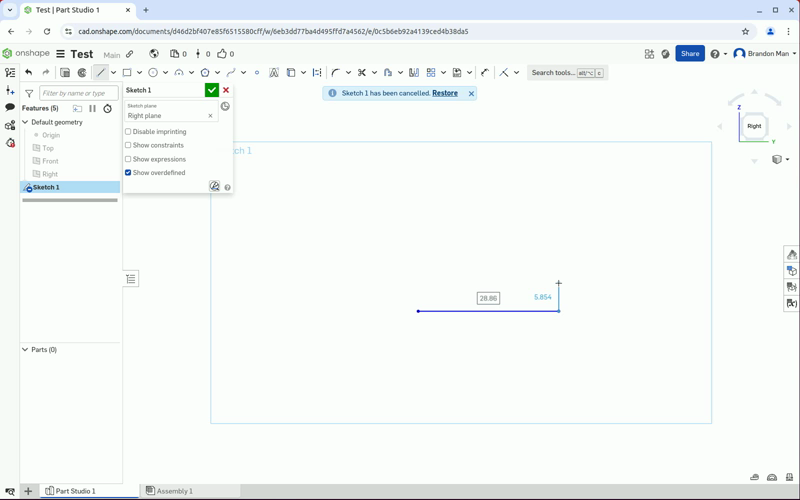
key_up(shift)
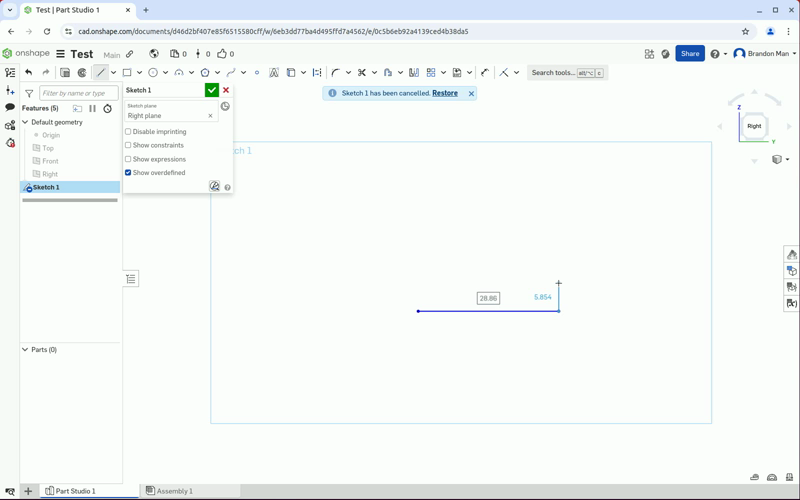
key_down(shift)
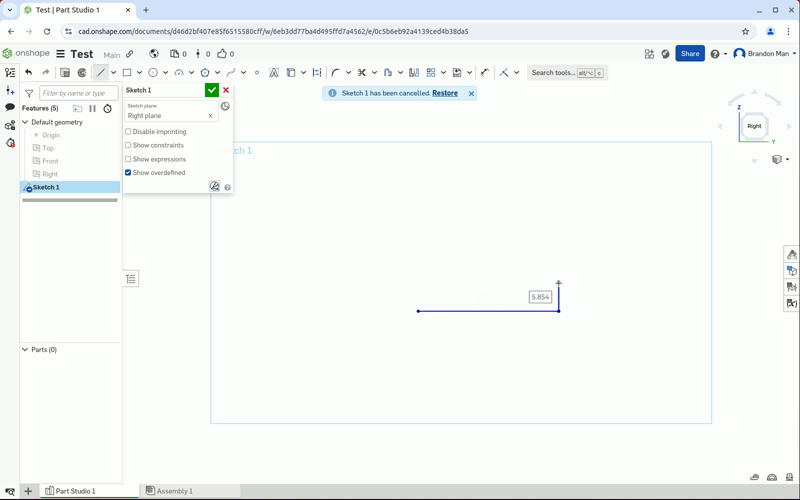
mouse_move(588, 282)
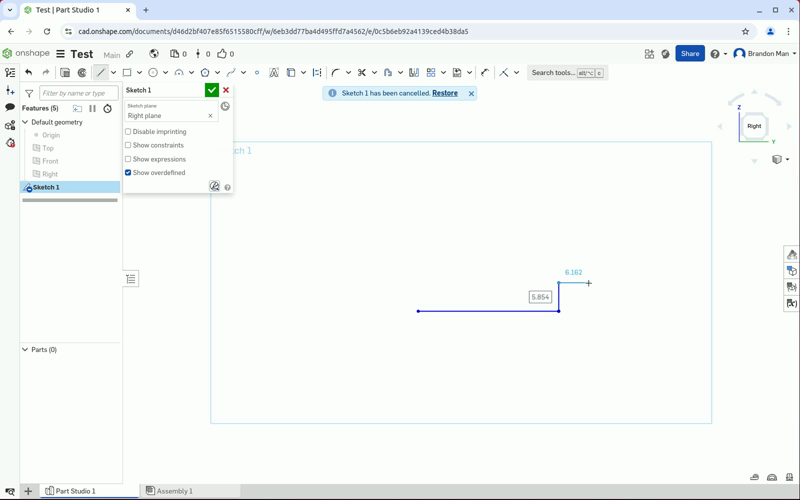
mouse_move(522, 282)
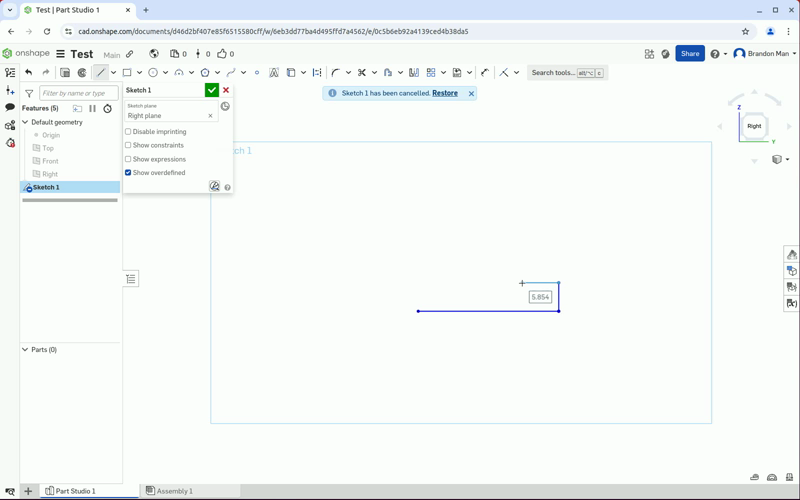
click(522, 282)
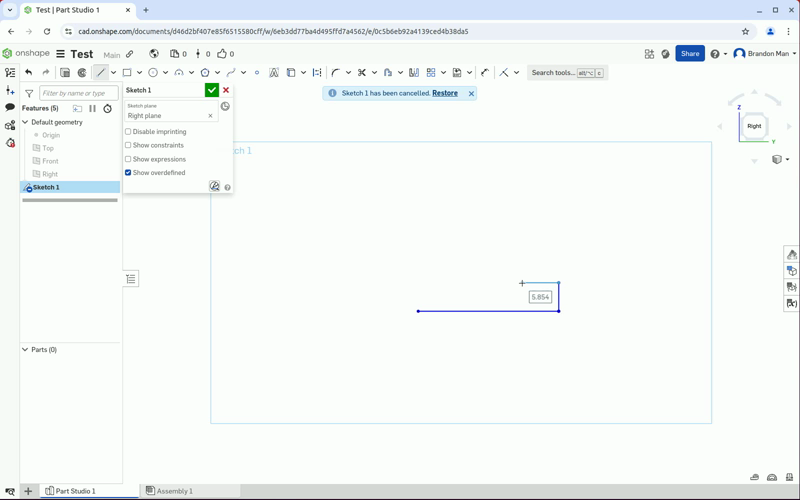
key_up(shift)
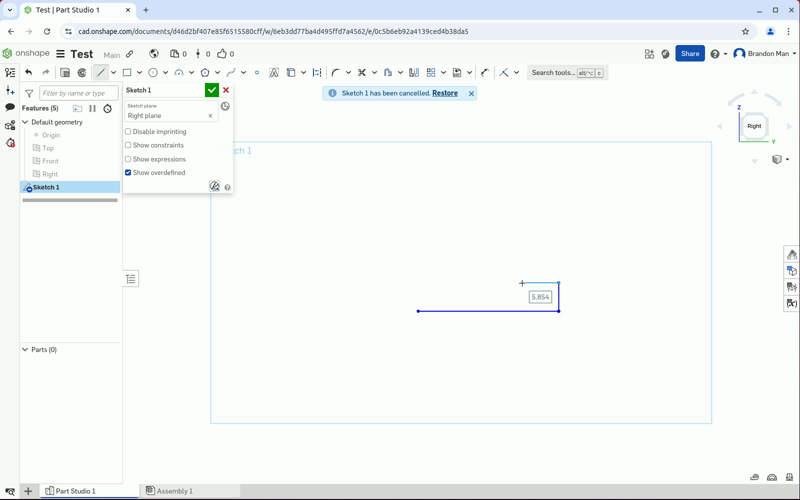
key_down(shift)
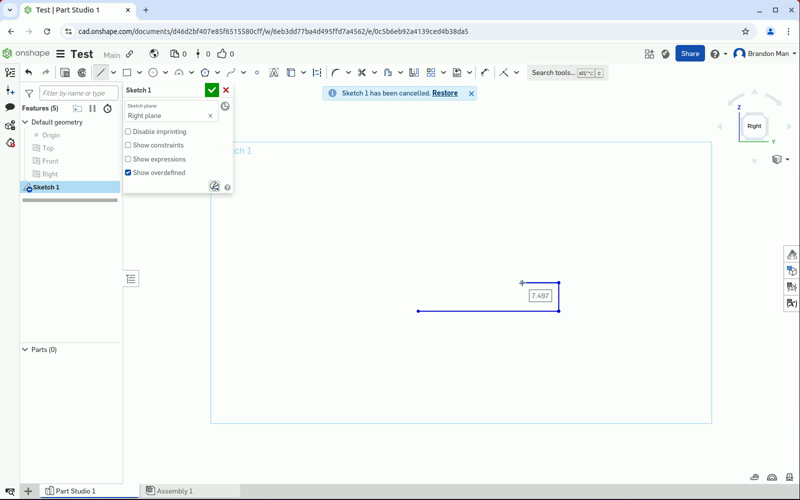
mouse_move(522, 207)
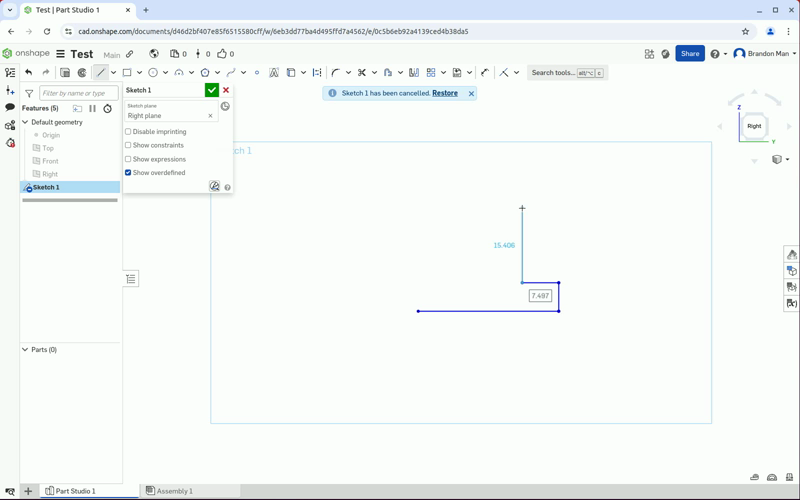
click(522, 207)
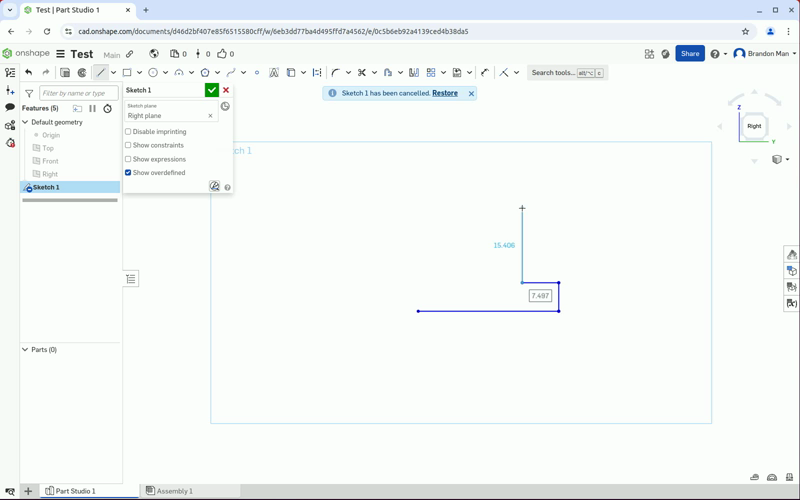
key_up(shift)
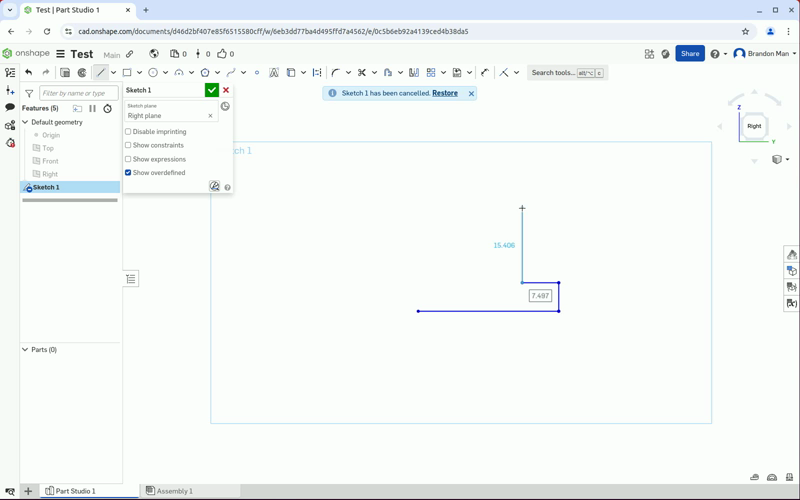
key_down(shift)
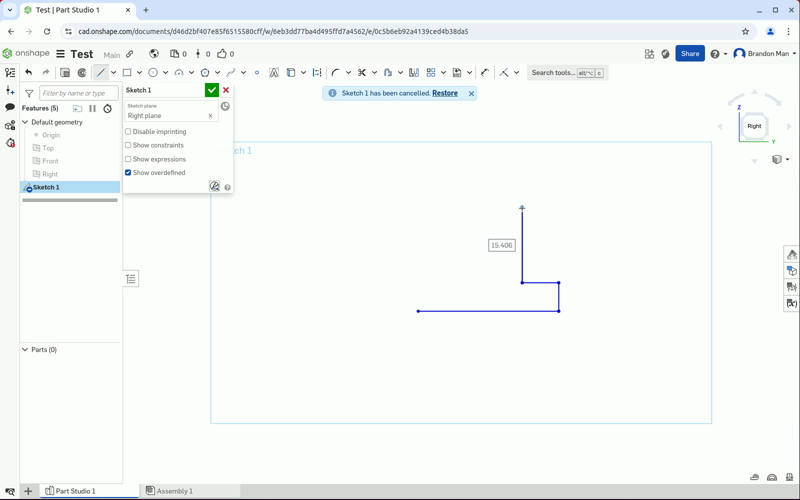
mouse_move(552, 207)
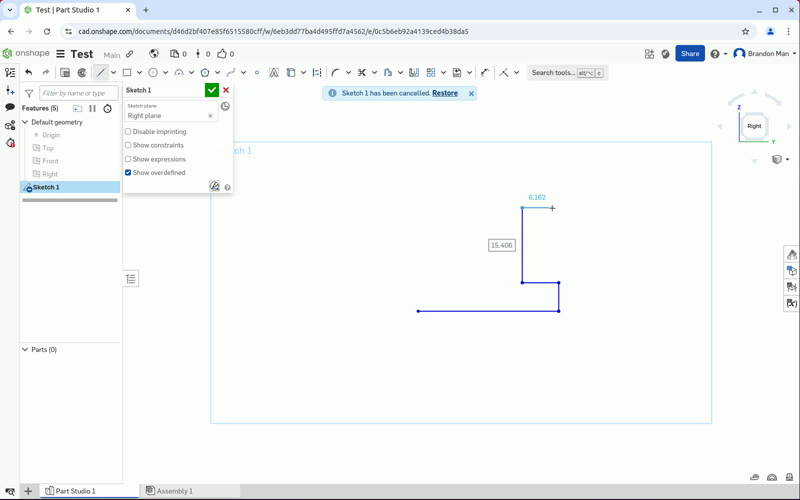
mouse_move(483, 207)
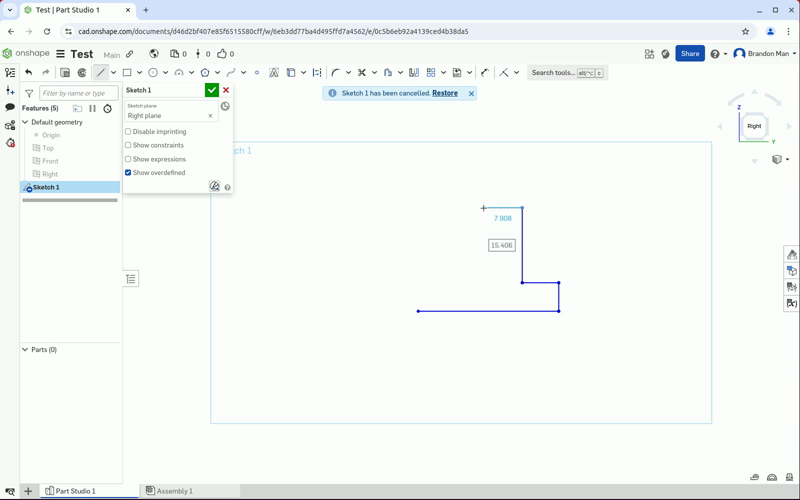
click(483, 207)
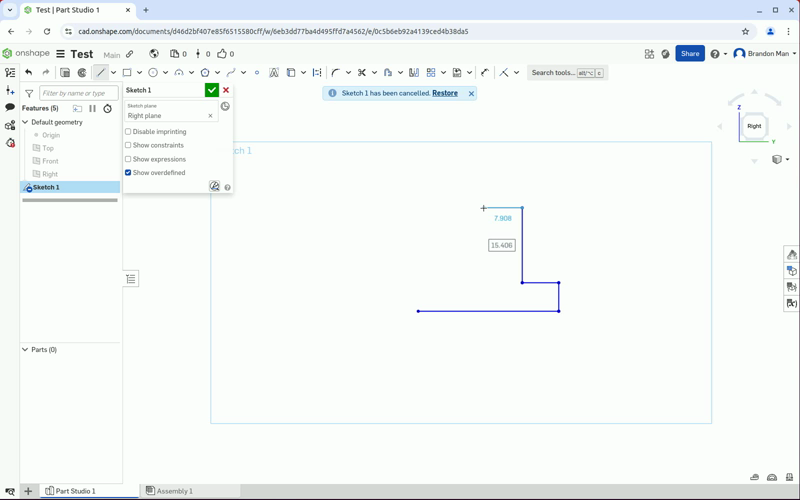
key_up(shift)
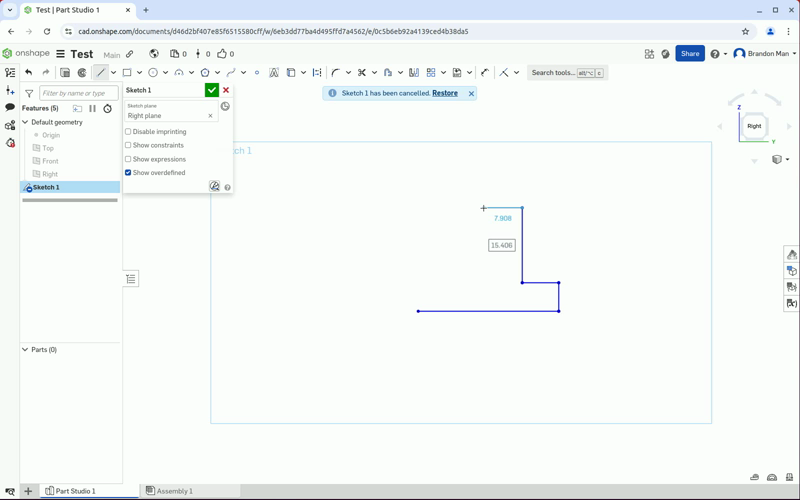
key_down(shift)
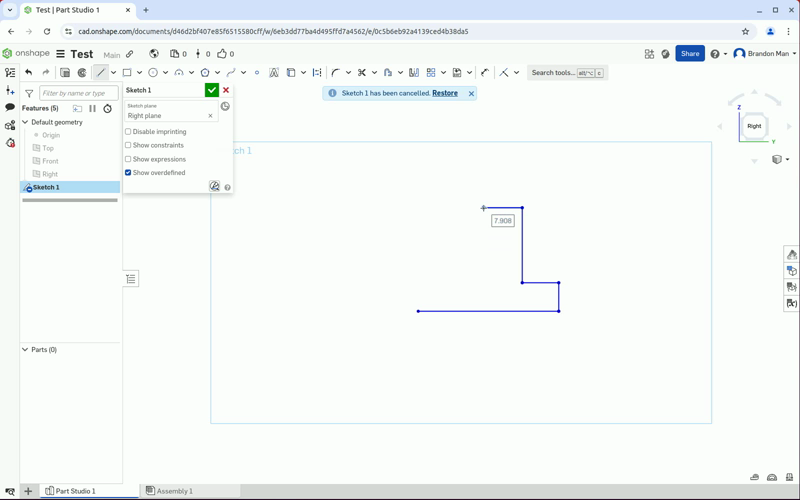
mouse_move(483, 282)
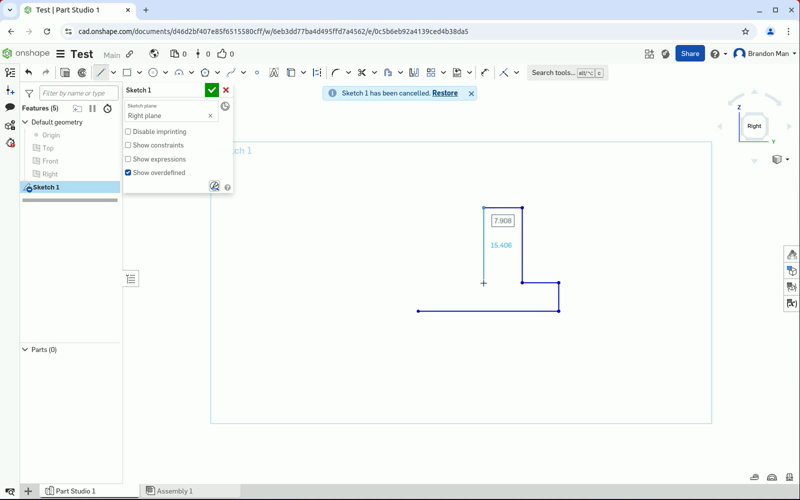
click(483, 282)
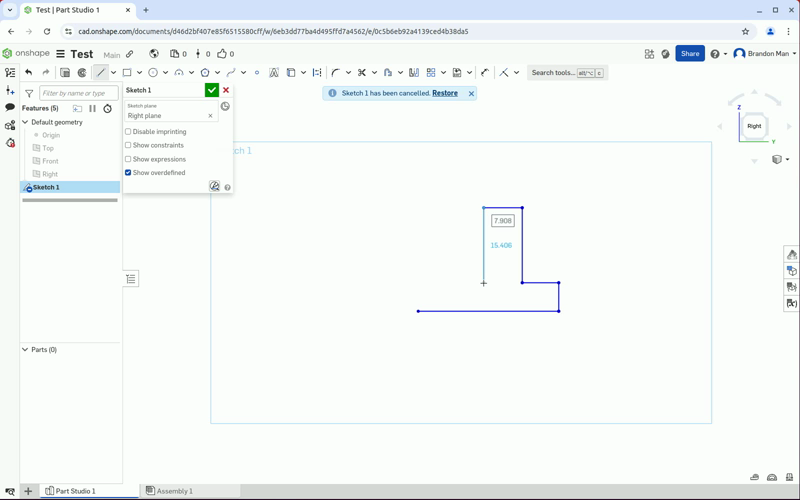
key_up(shift)
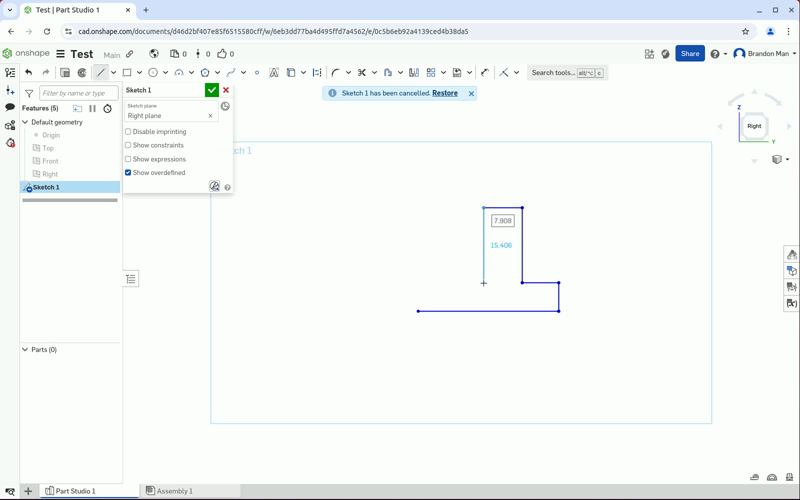
key_down(shift)
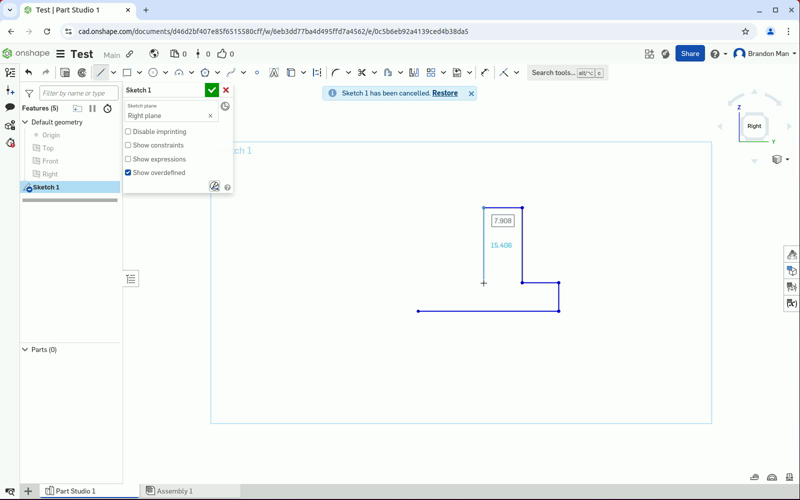
mouse_move(418, 282)
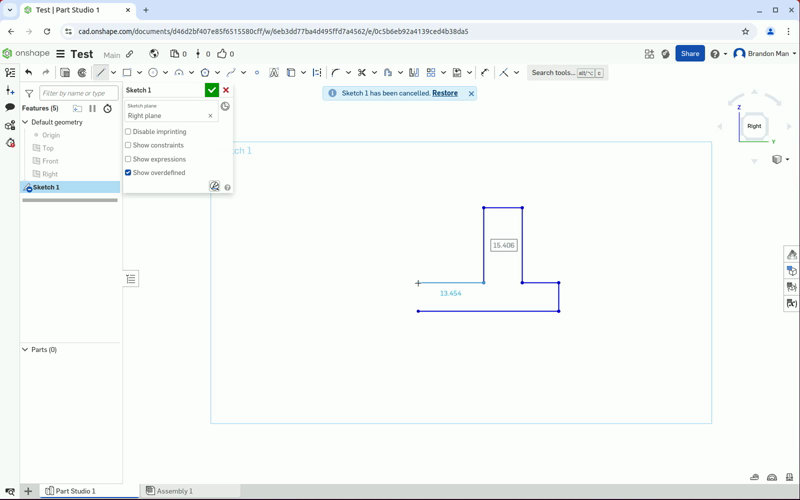
click(418, 282)
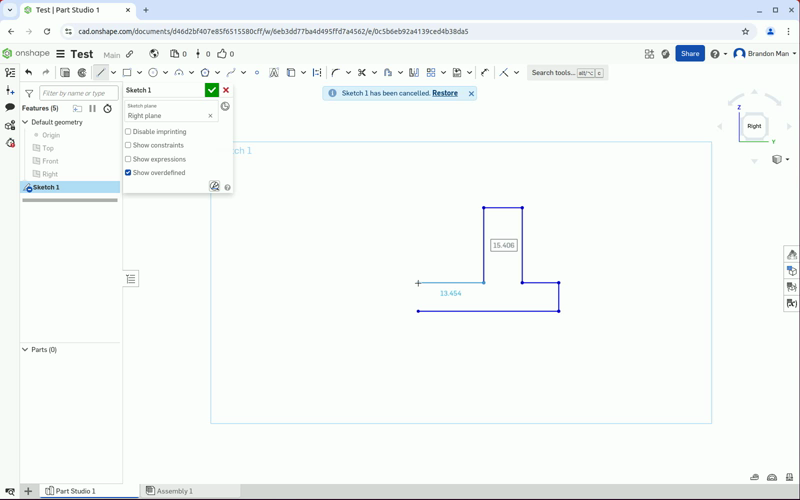
key_up(shift)
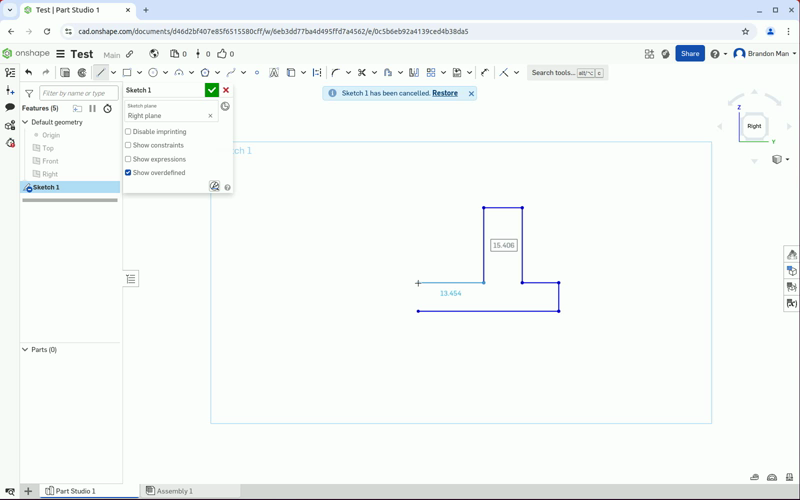
mouse_move(448, 282)
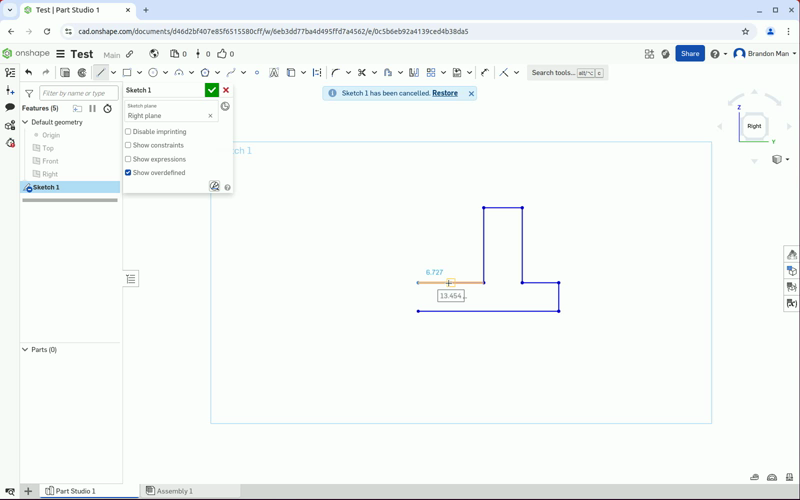
key_down(shift)
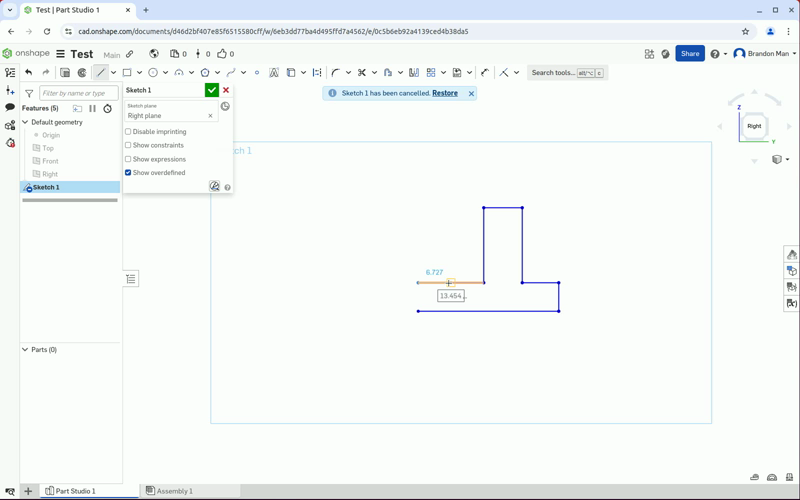
mouse_move(418, 311)
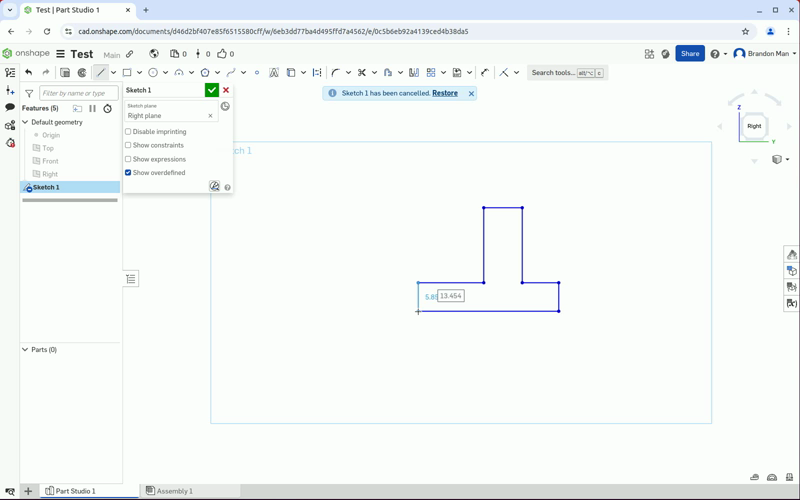
key_up(shift)
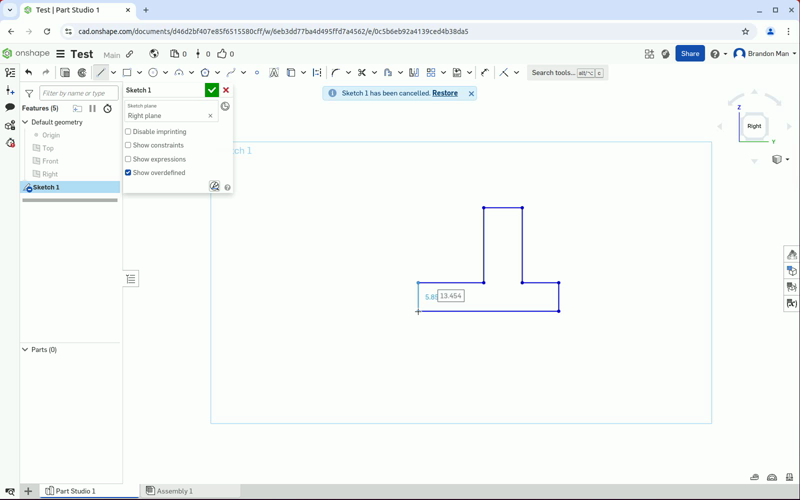
click(418, 311)
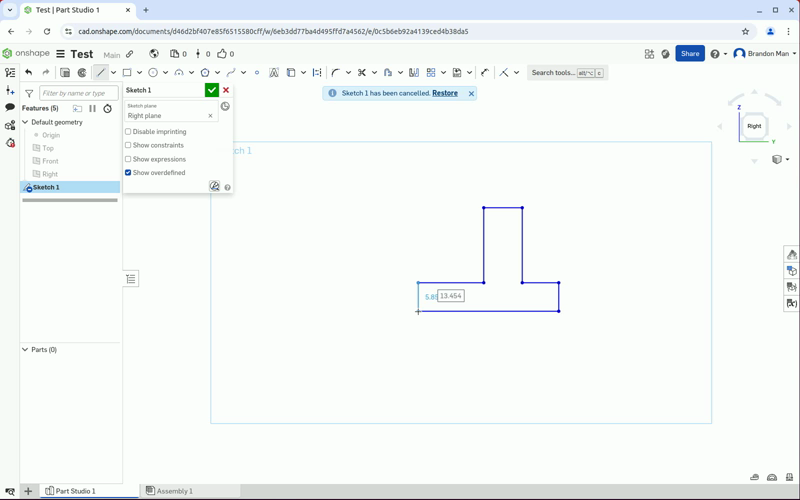
key(esc)
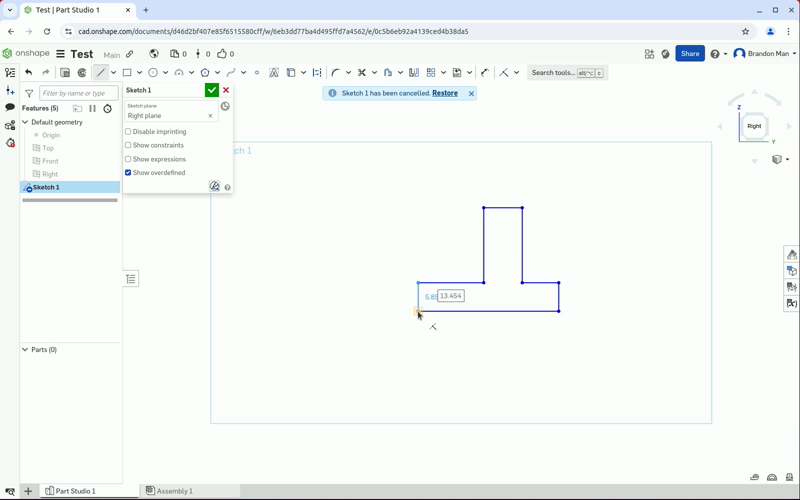
mouse_move(497, 228)
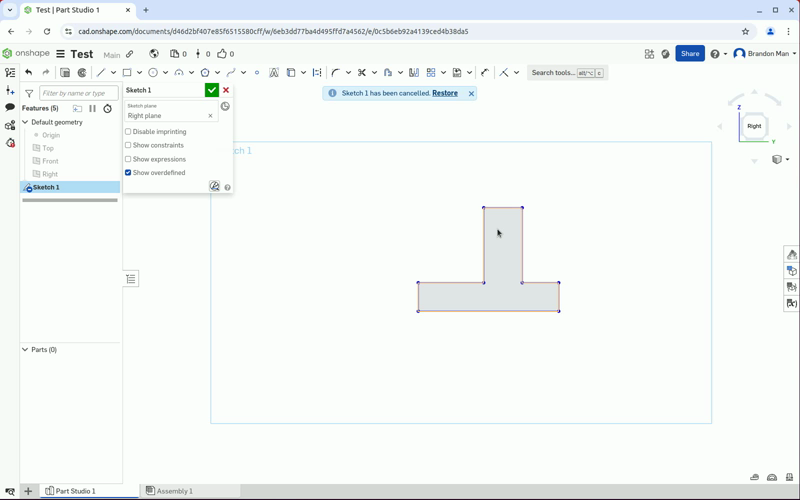
click(497, 228)
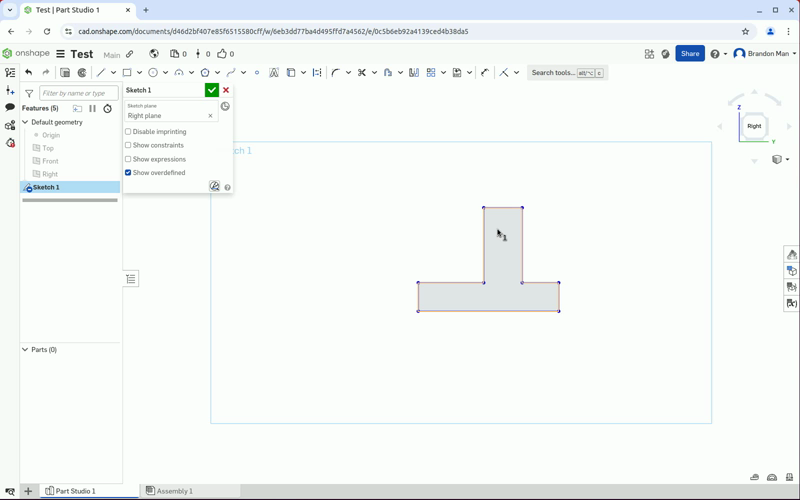
mouse_move(73, 352)
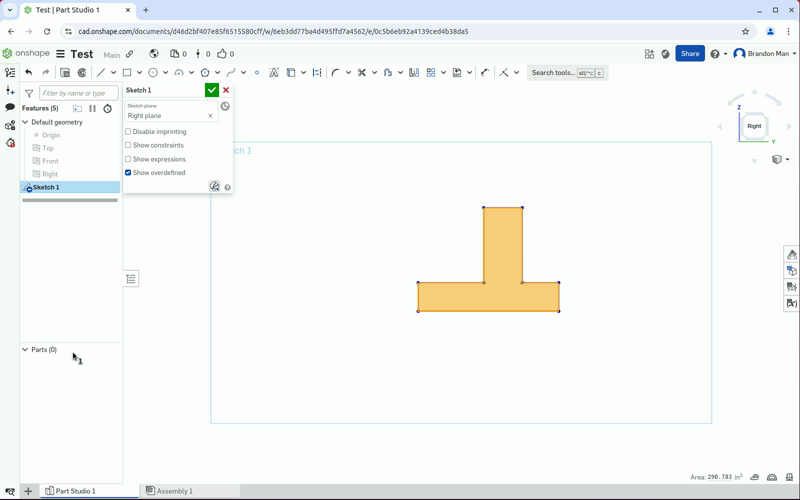
key(shift+y)
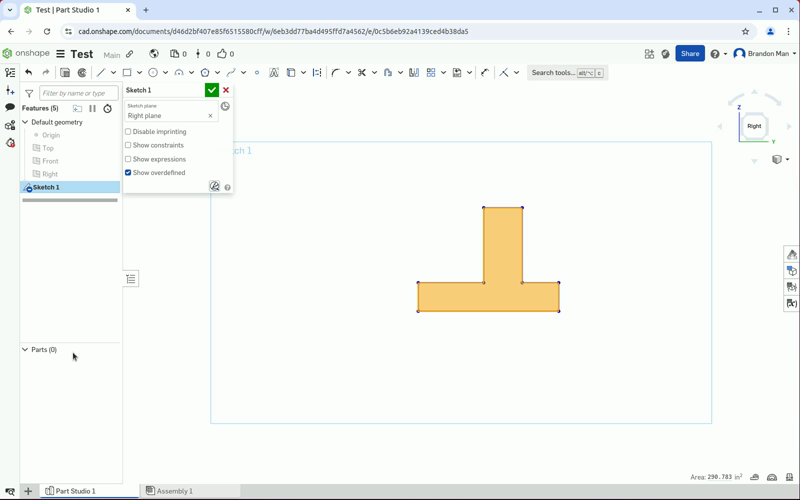
key(shift+e)
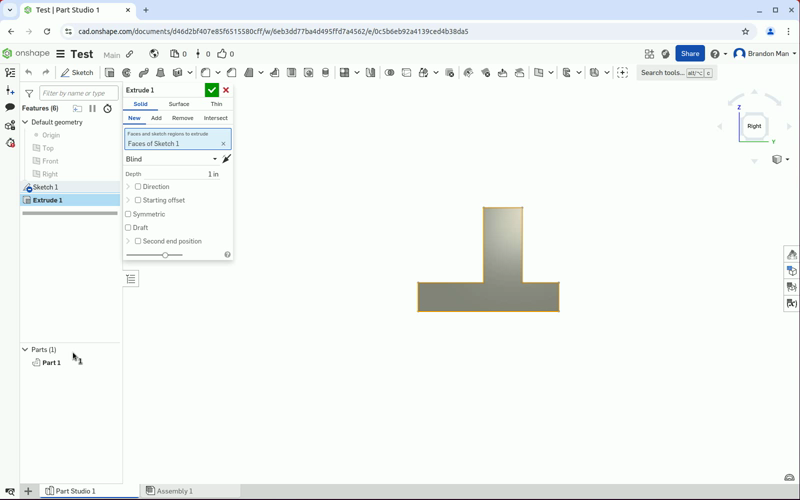
mouse_move(143, 106)
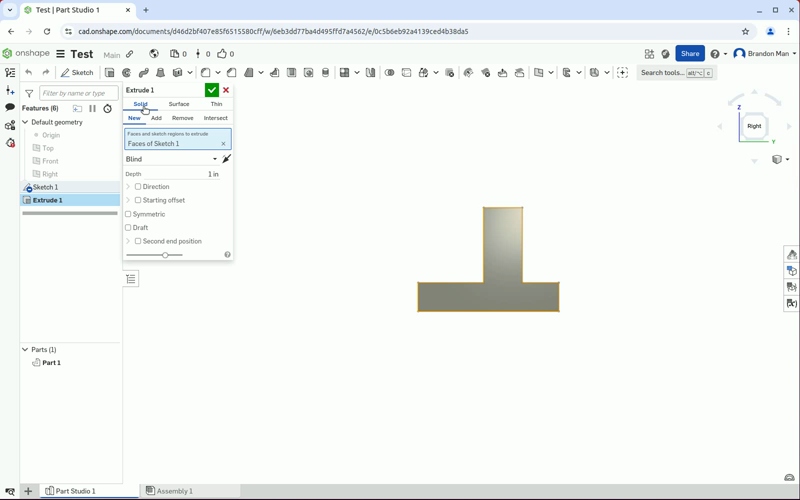
click(143, 106)
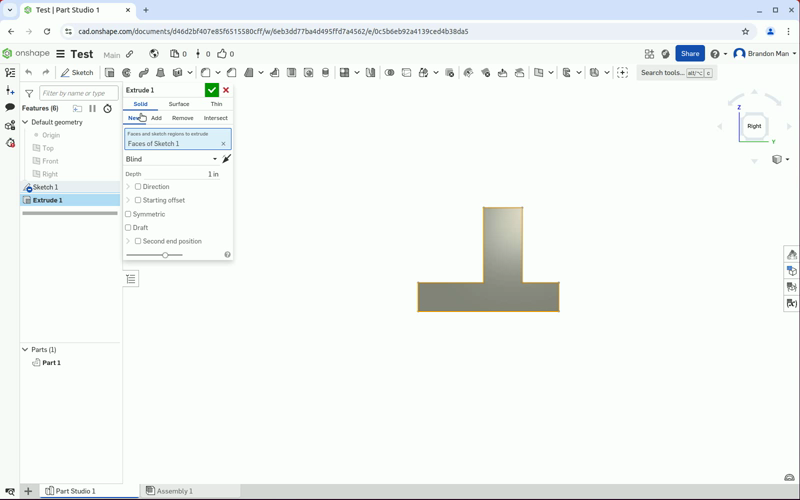
mouse_move(137, 120)
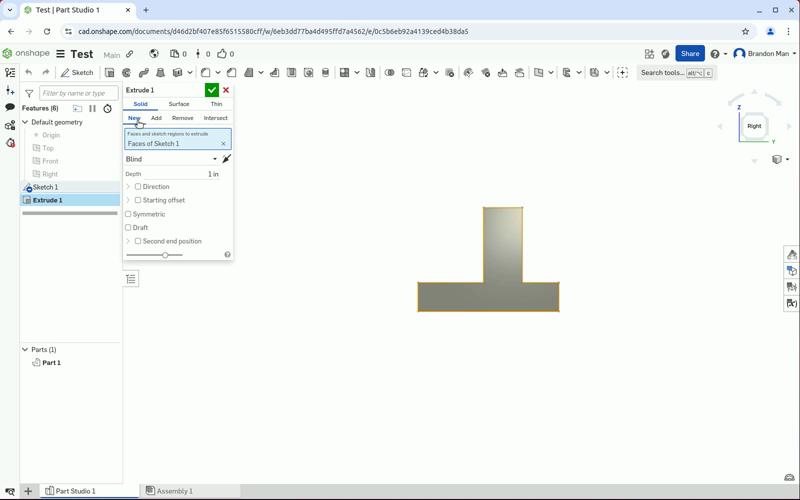
click(137, 120)
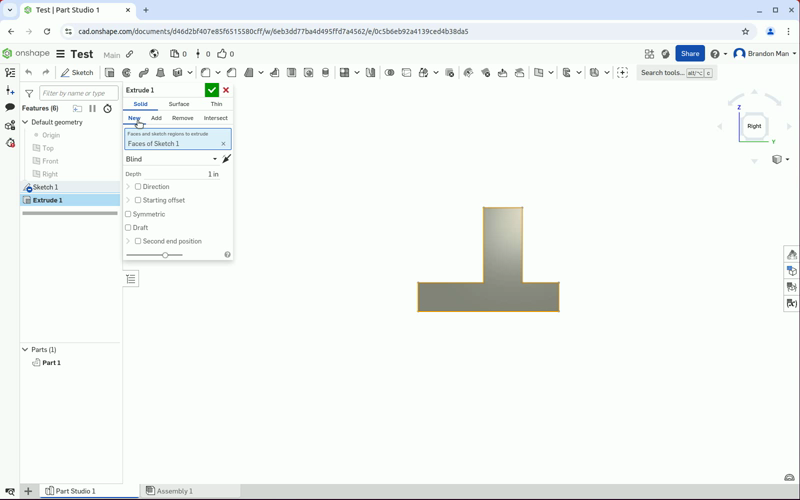
key(tab, 4)
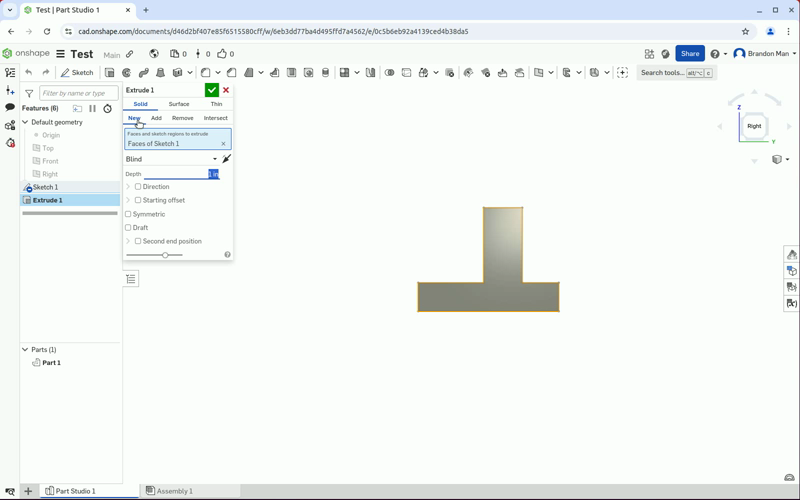
text(23.108)
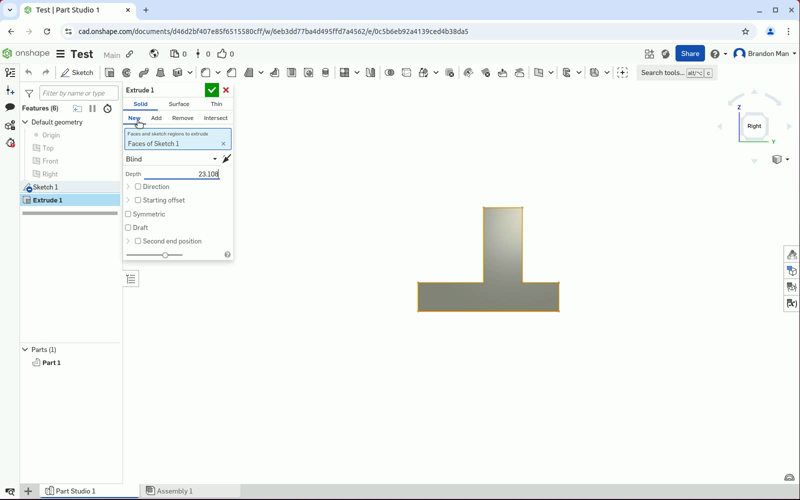
key(enter)
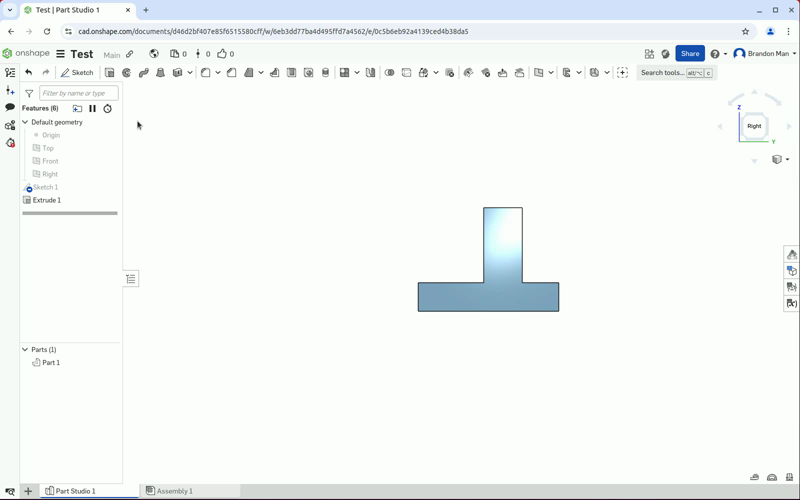
key(shift+h)
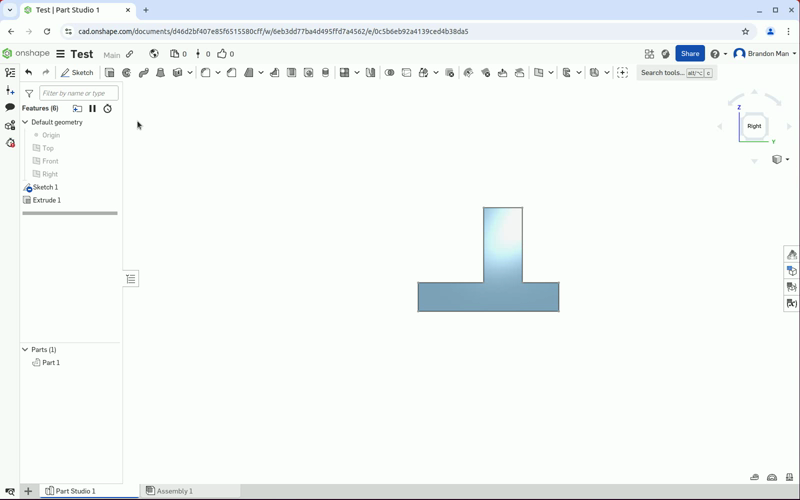
key(shift+h)
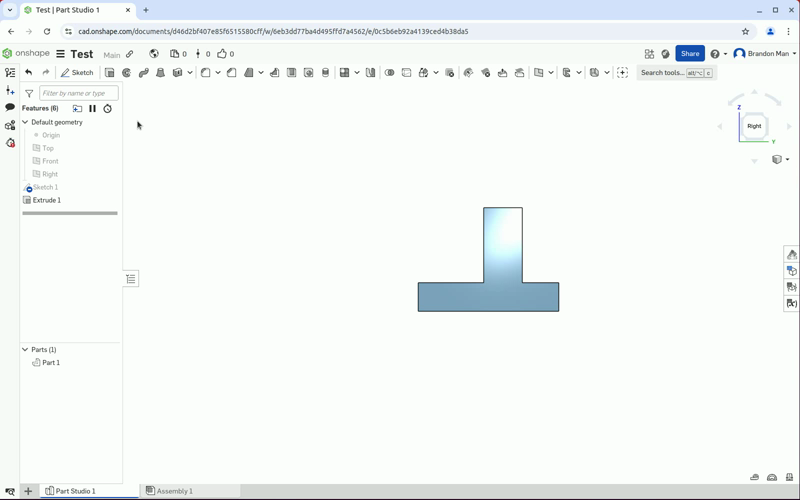
mouse_move(73, 189)
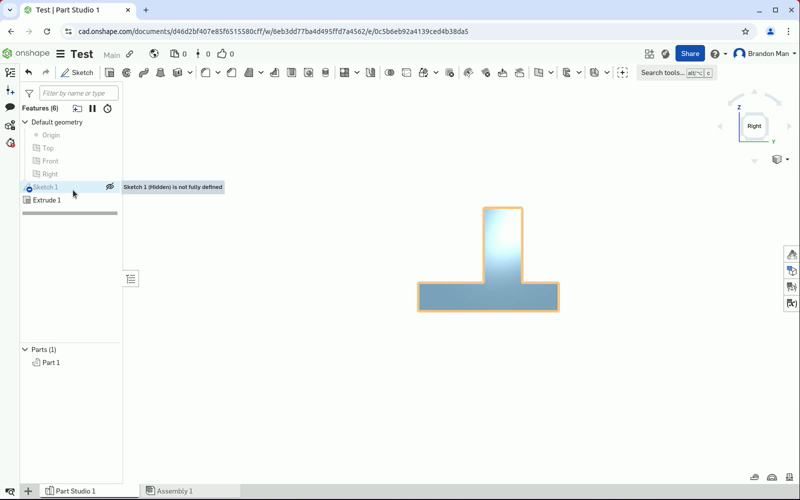
click(73, 189)
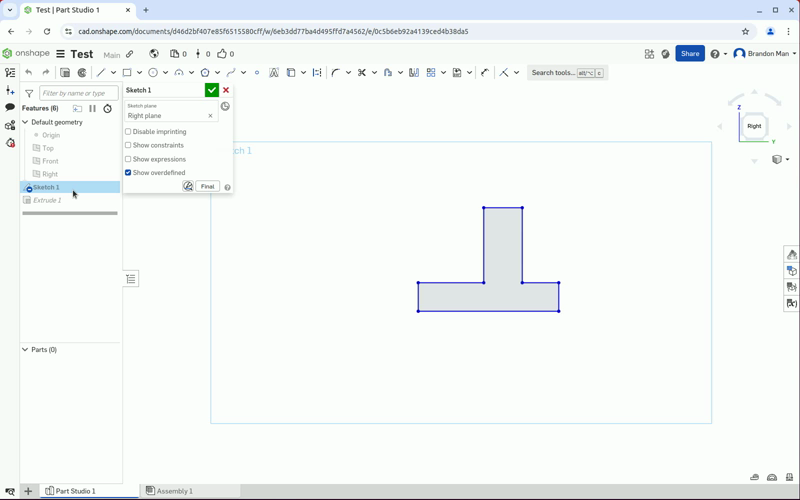
mouse_move(229, 92)
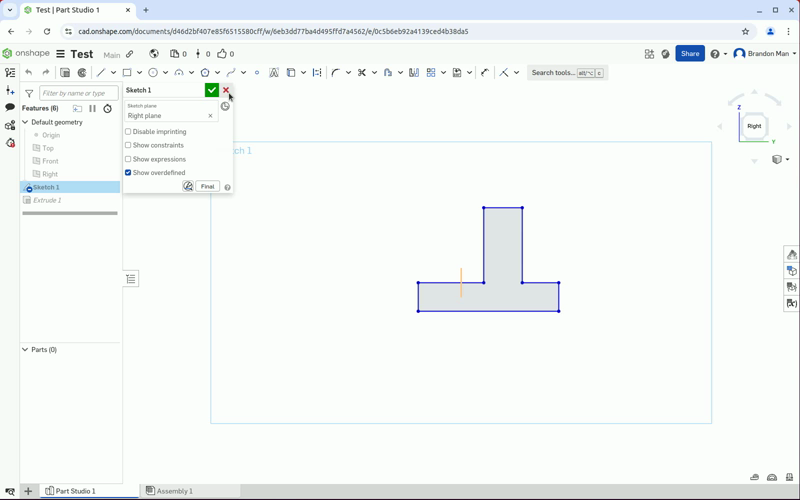
click(229, 92)
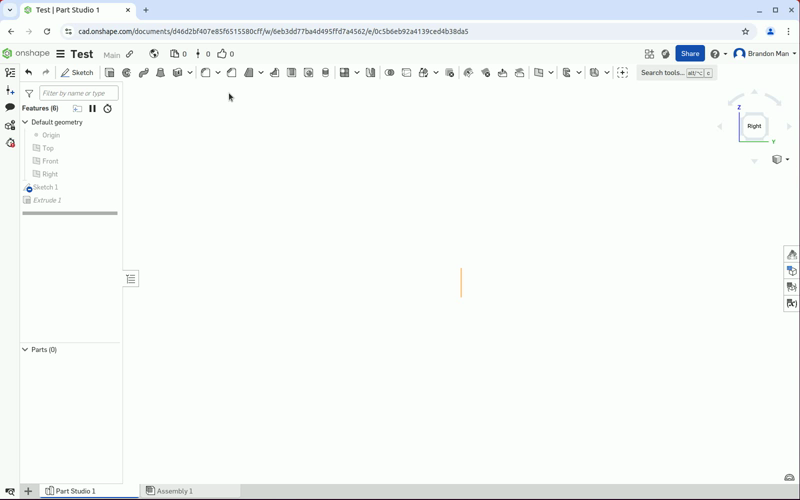
mouse_move(73, 352)
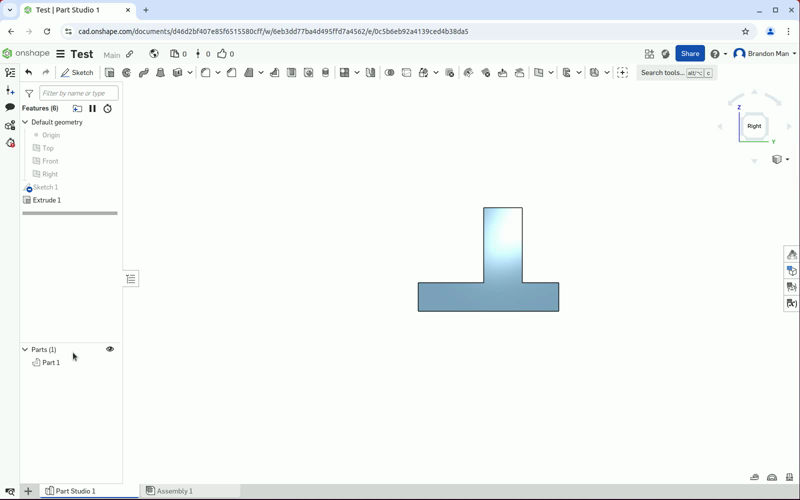
key(y)
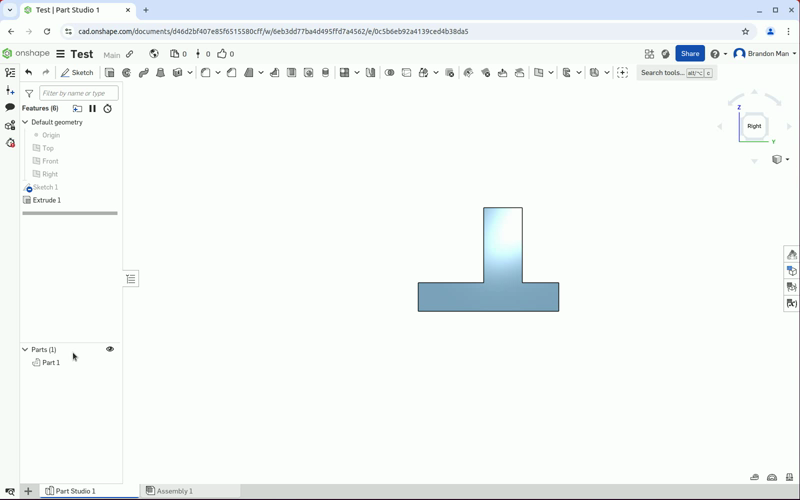
key(shift+p)
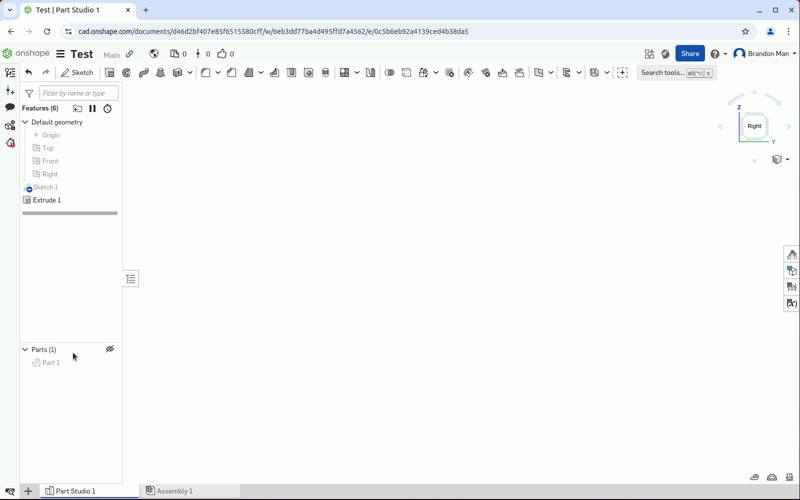
key(space)
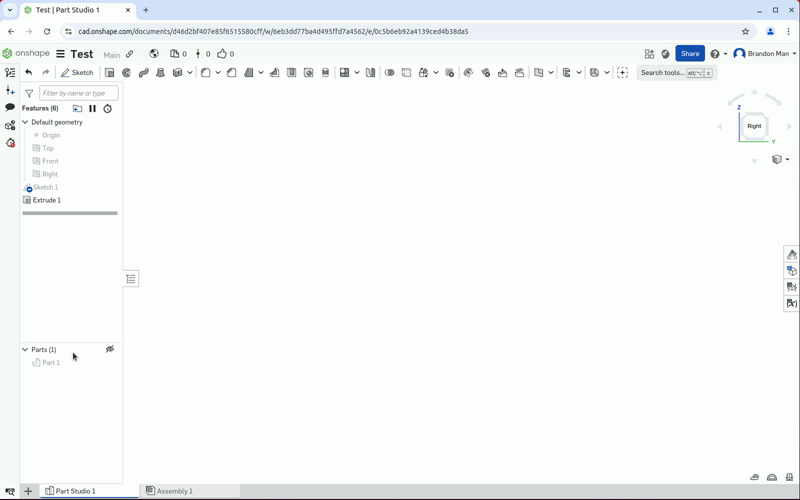
key_down(shift)
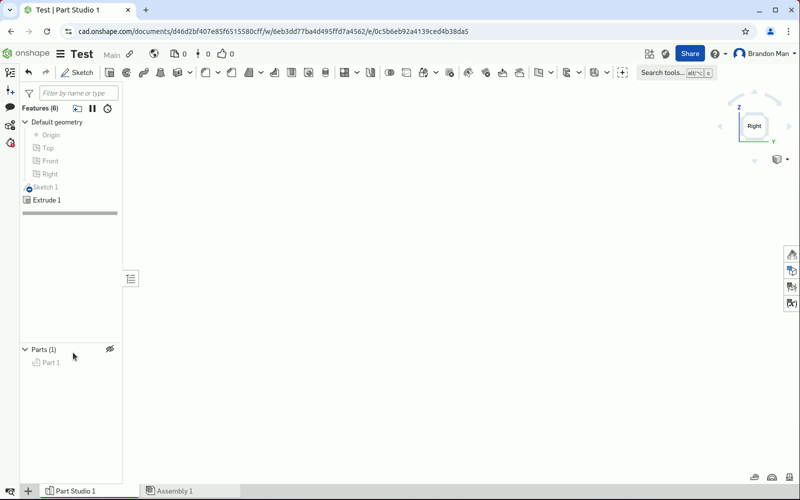
key(right)
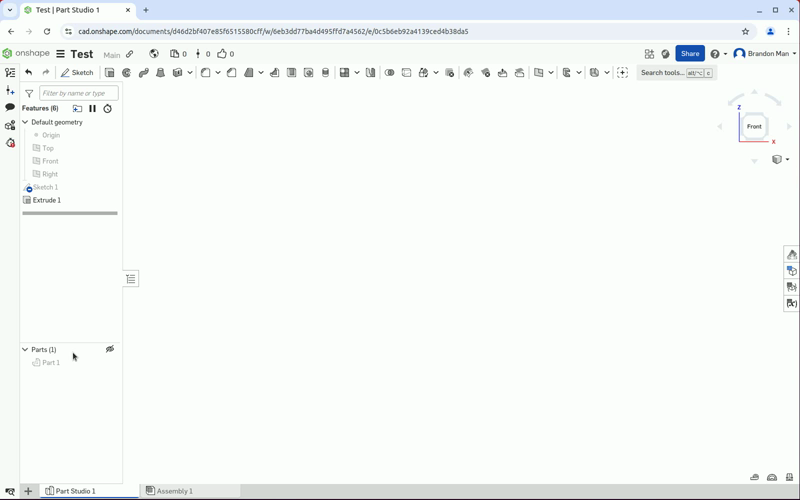
key_up(shift)
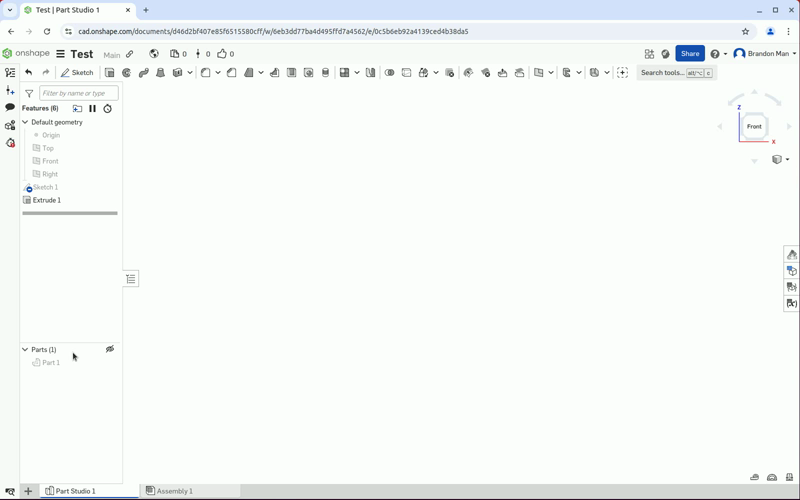
mouse_move(73, 352)
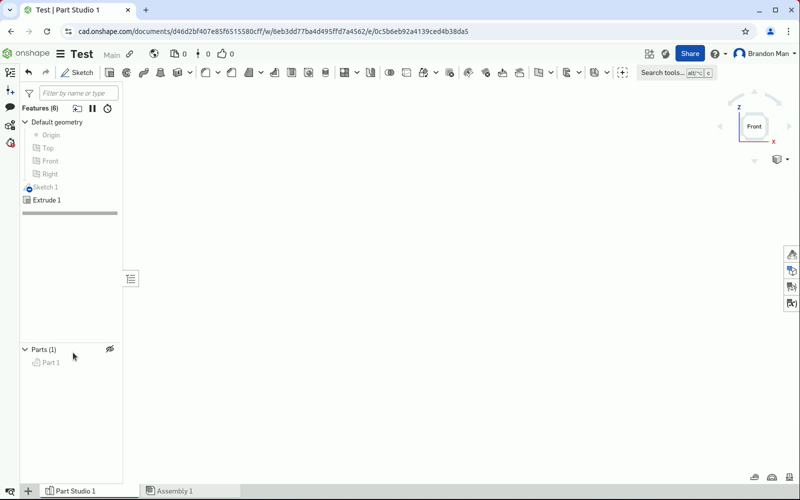
key(shift+y)
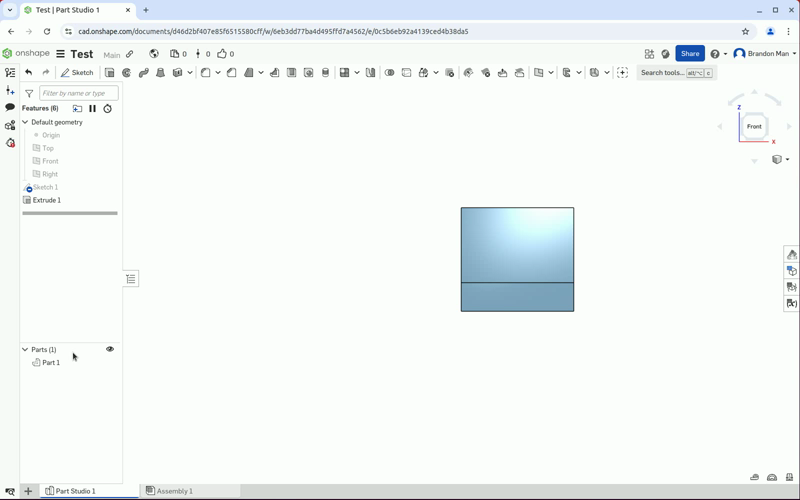
mouse_move(541, 75)
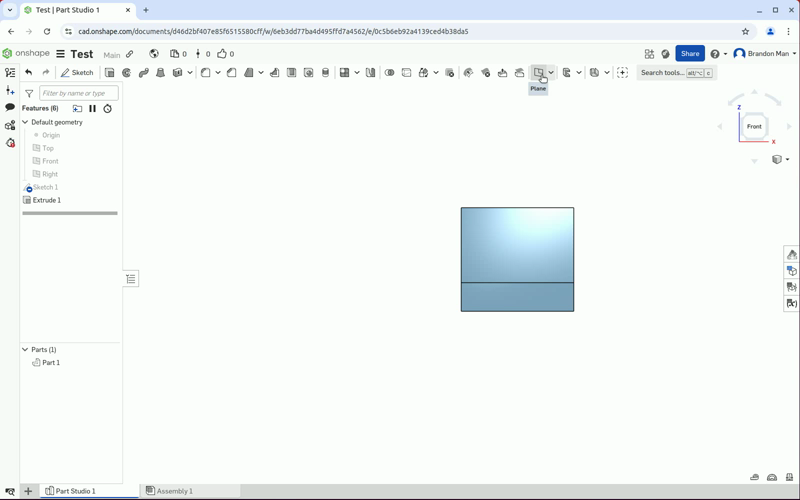
click(541, 75)
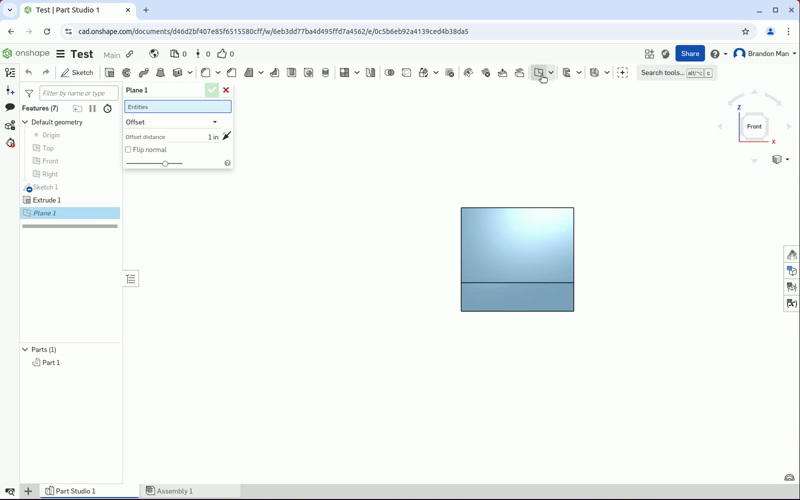
mouse_move(73, 163)
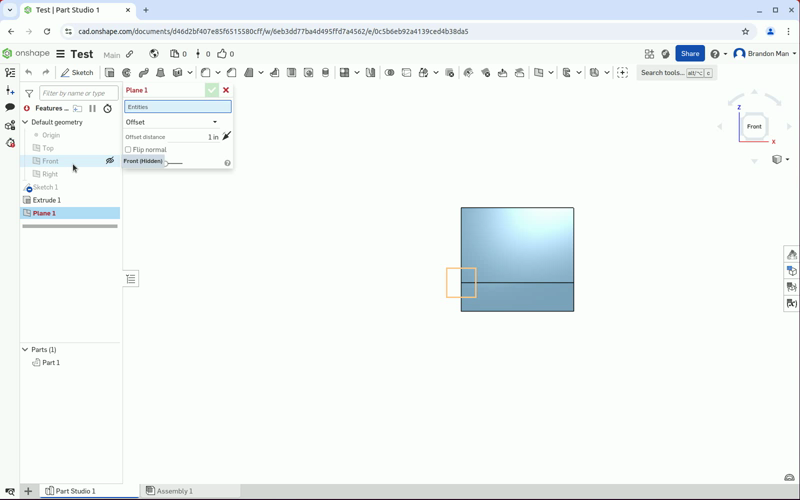
click(73, 163)
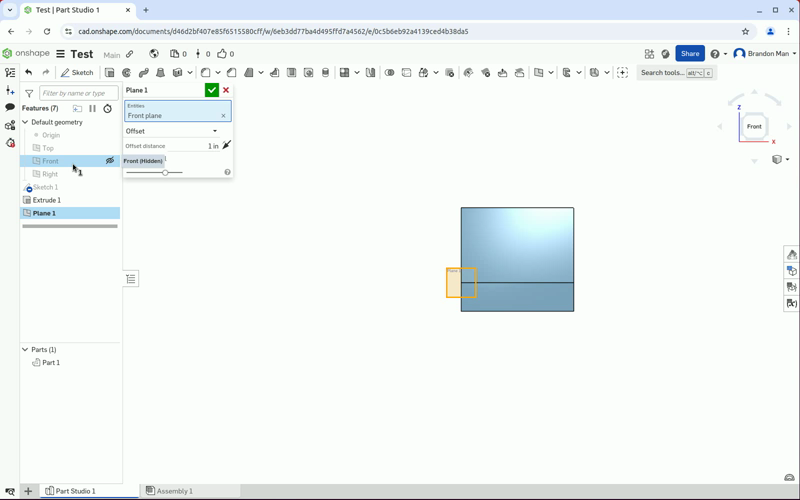
key(tab, 2)
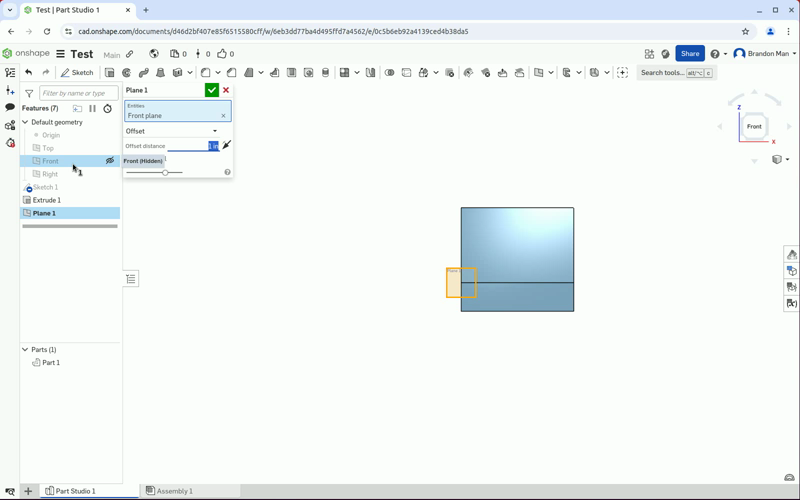
text(4.807)
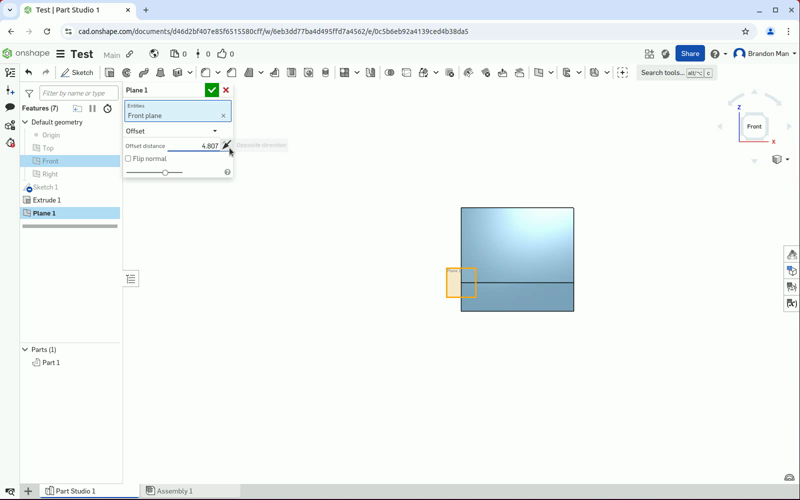
mouse_move(229, 147)
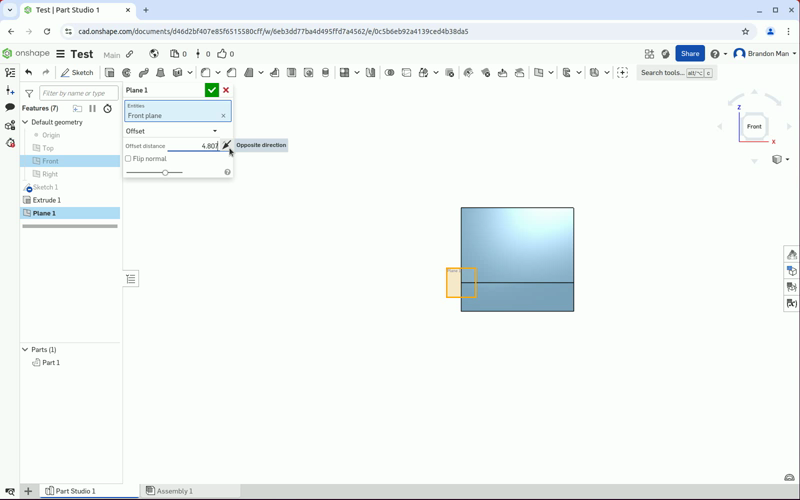
click(229, 147)
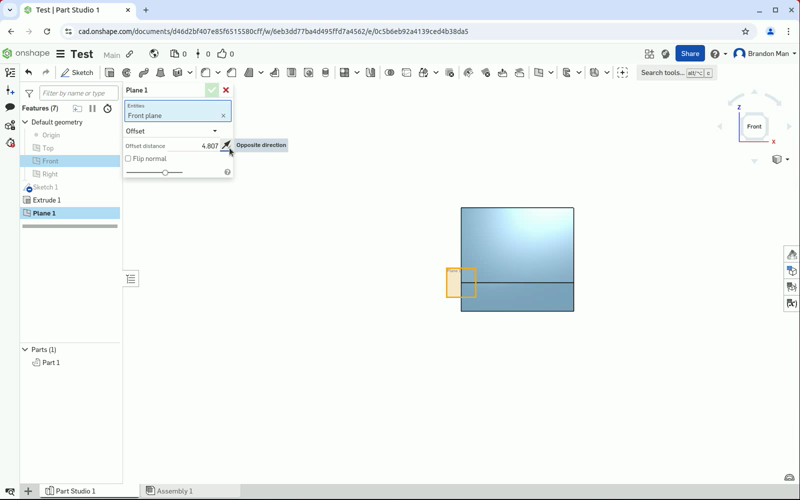
key(enter, 2)
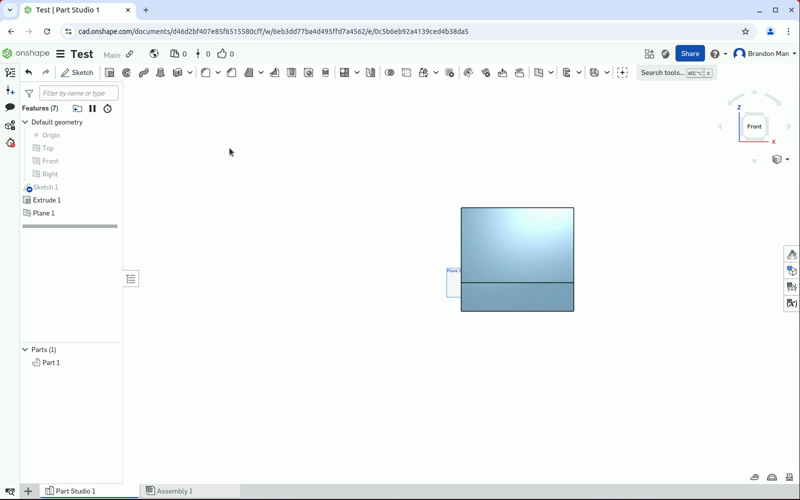
key(shift+s)
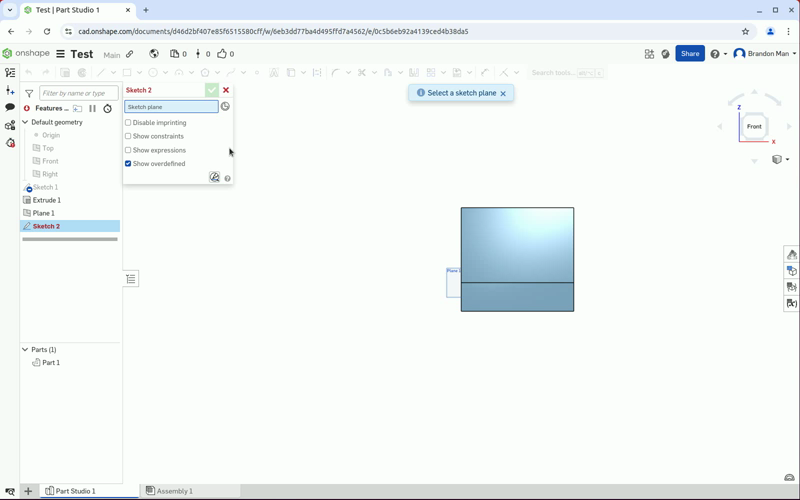
mouse_move(73, 215)
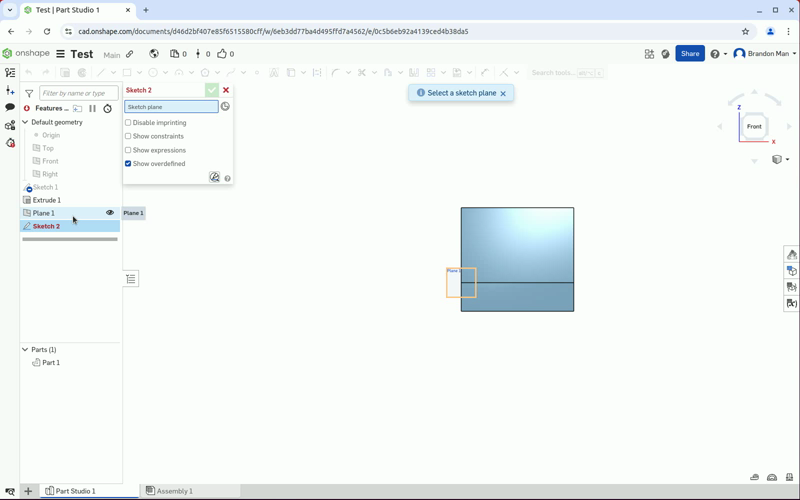
click(73, 215)
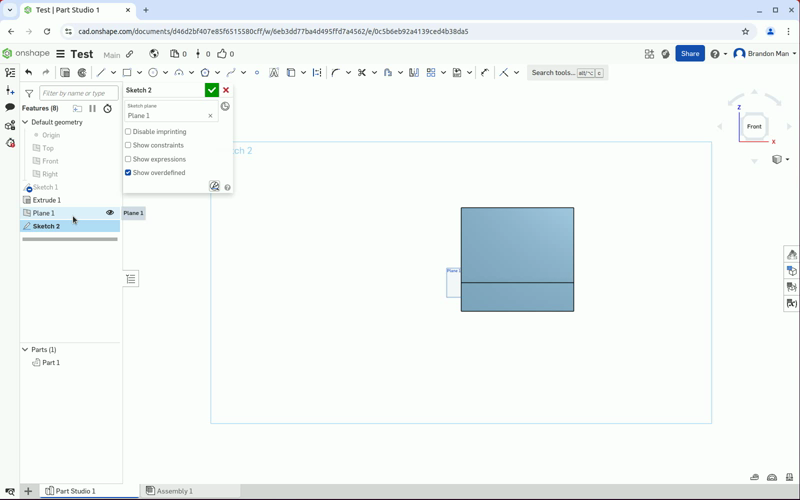
mouse_move(73, 352)
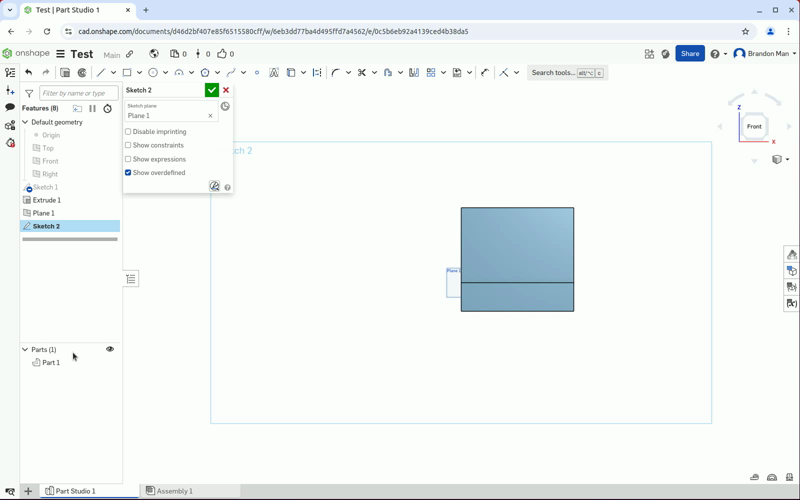
key(y)
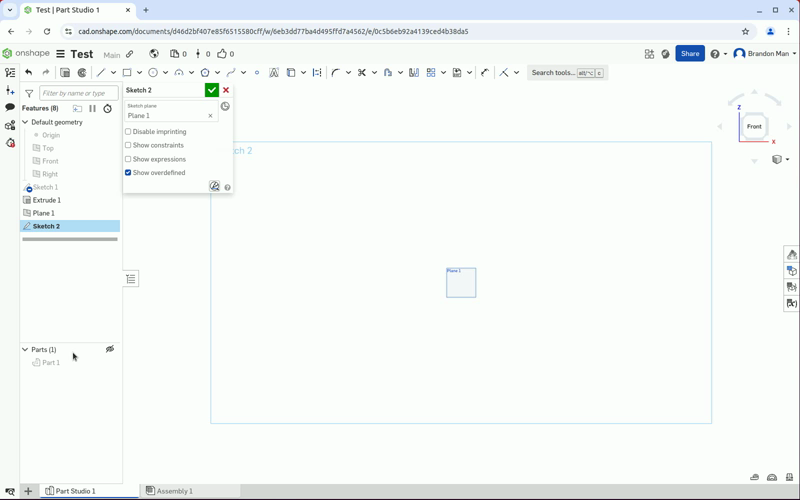
key(l)
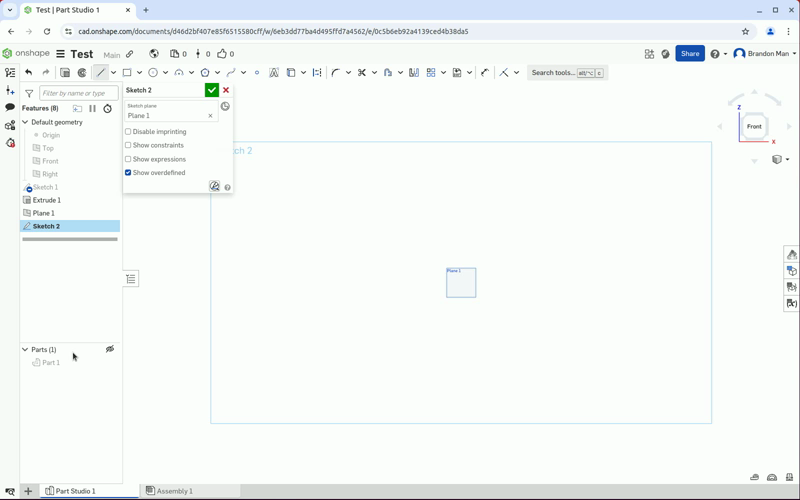
key_down(shift)
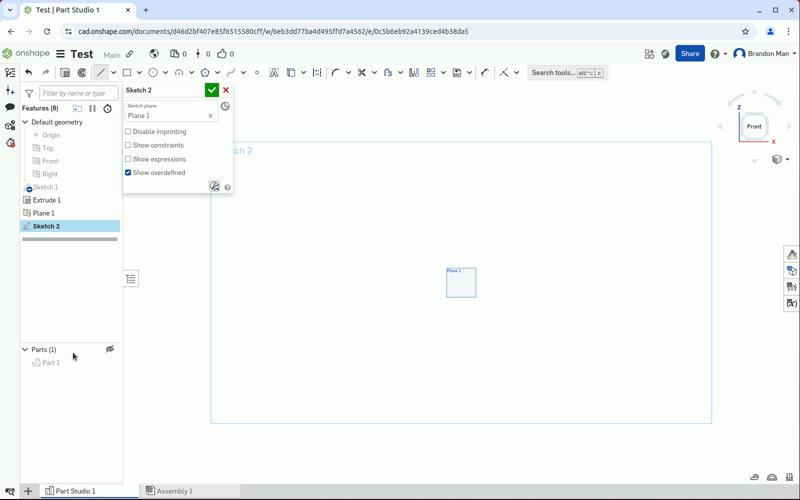
mouse_move(497, 258)
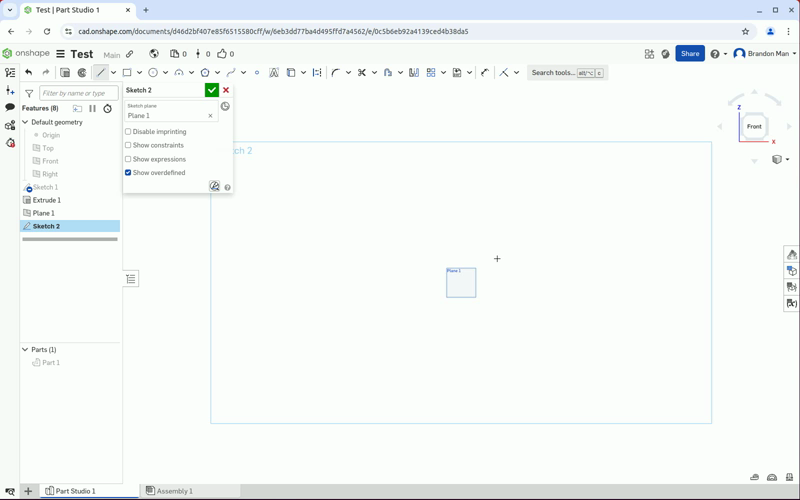
click(497, 258)
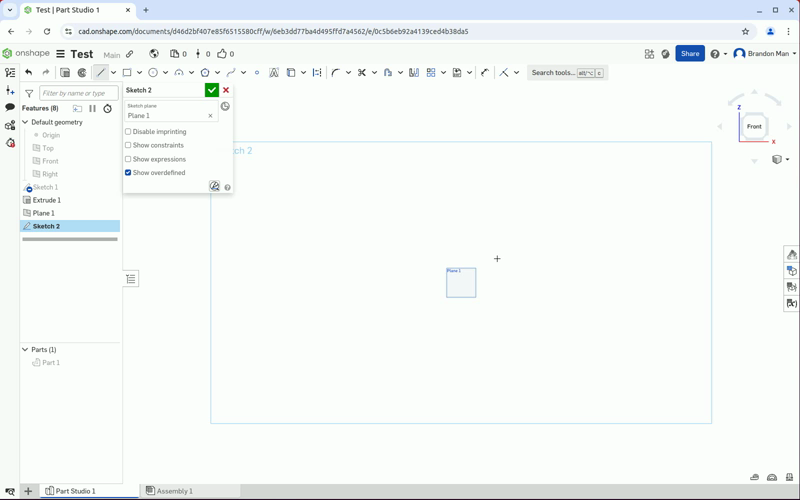
key_up(shift)
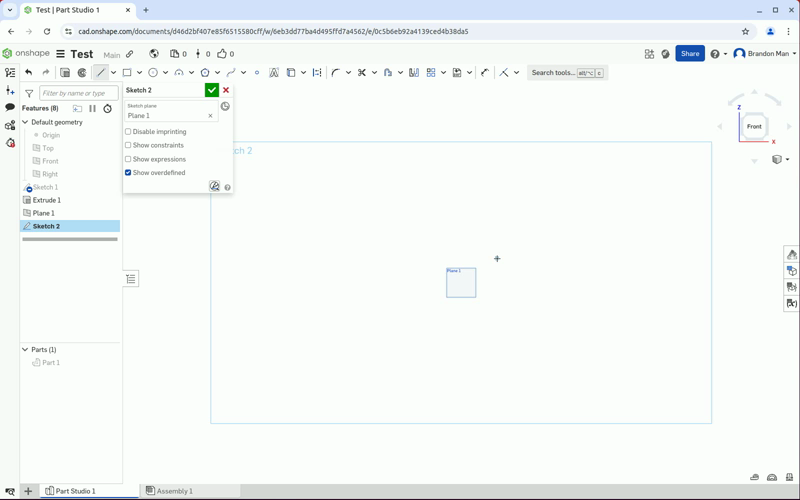
key_down(shift)
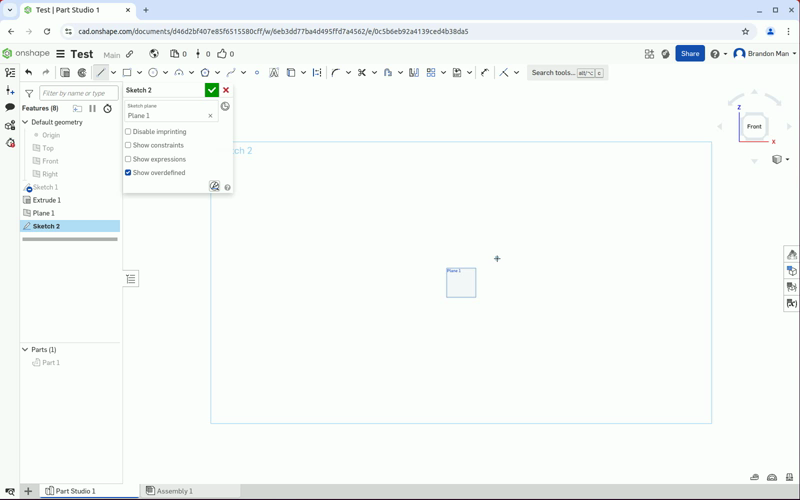
mouse_move(527, 258)
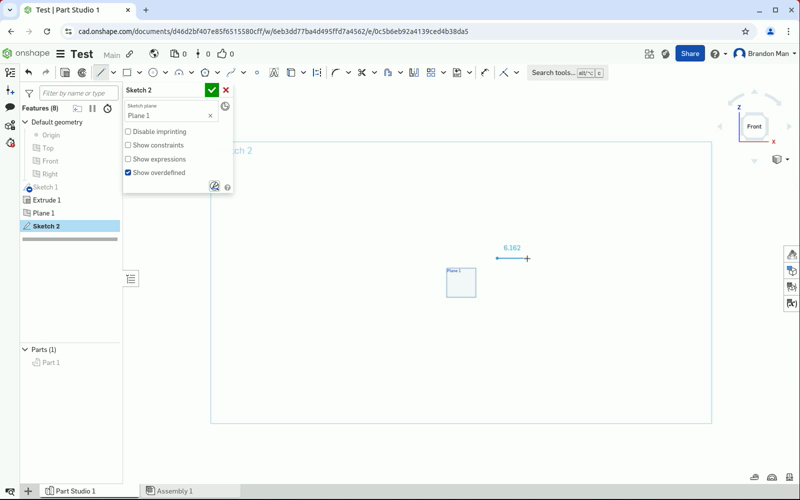
mouse_move(539, 258)
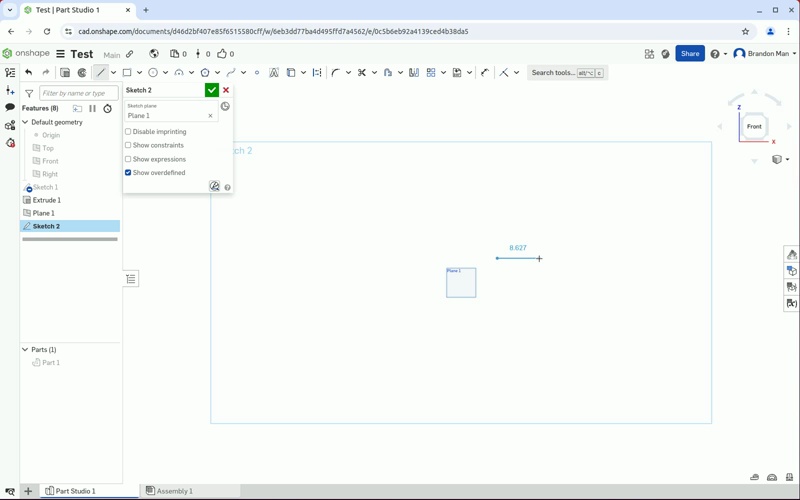
click(539, 258)
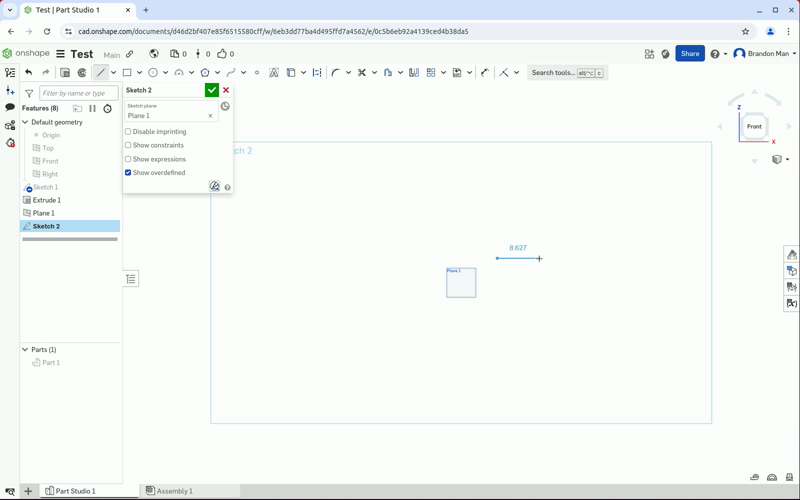
key_up(shift)
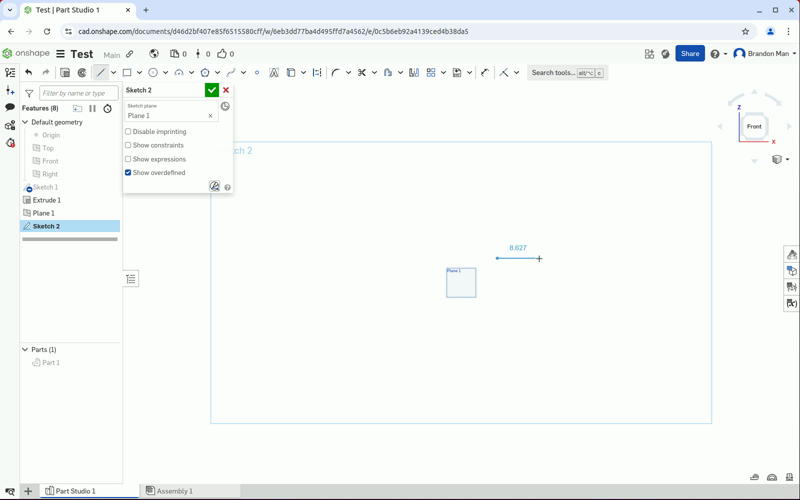
key_down(shift)
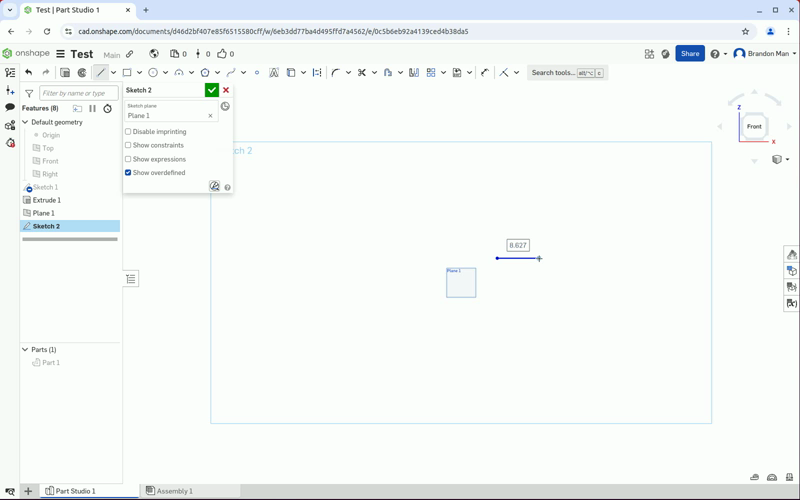
mouse_move(569, 258)
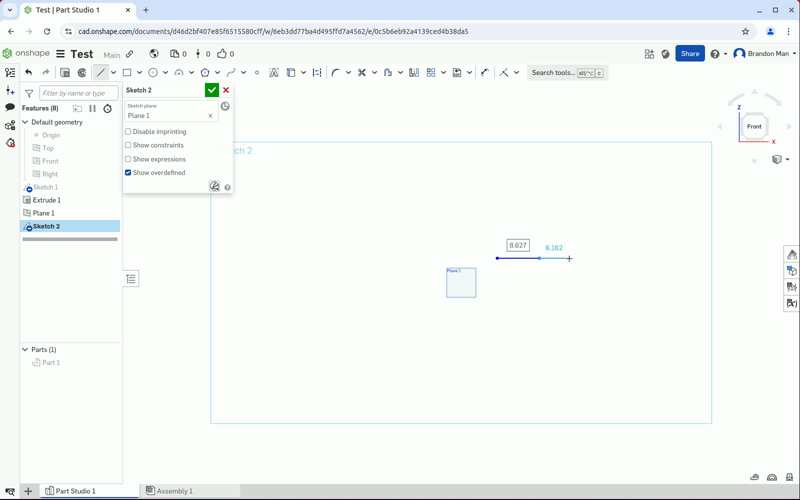
mouse_move(539, 207)
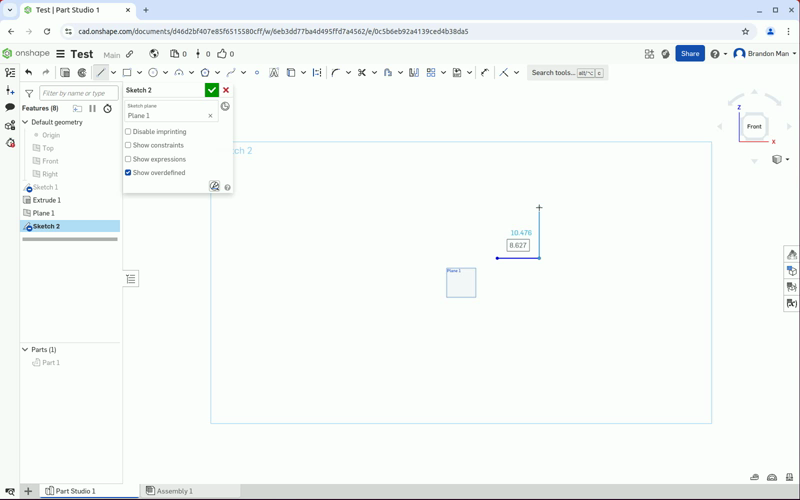
click(539, 207)
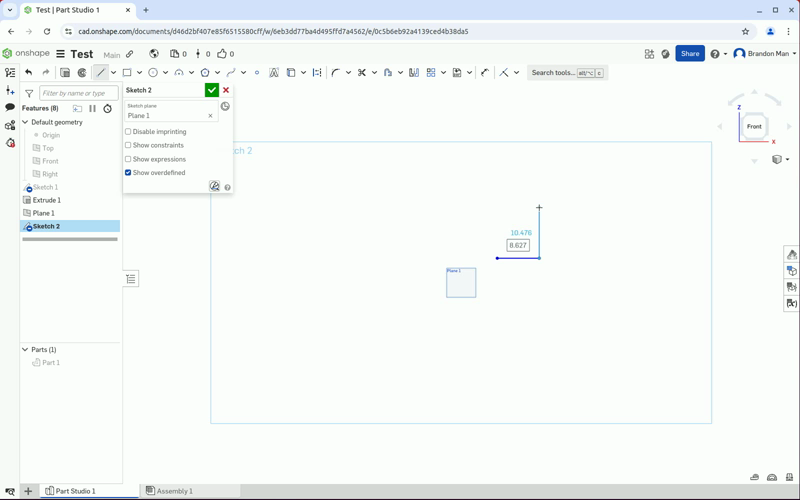
key_up(shift)
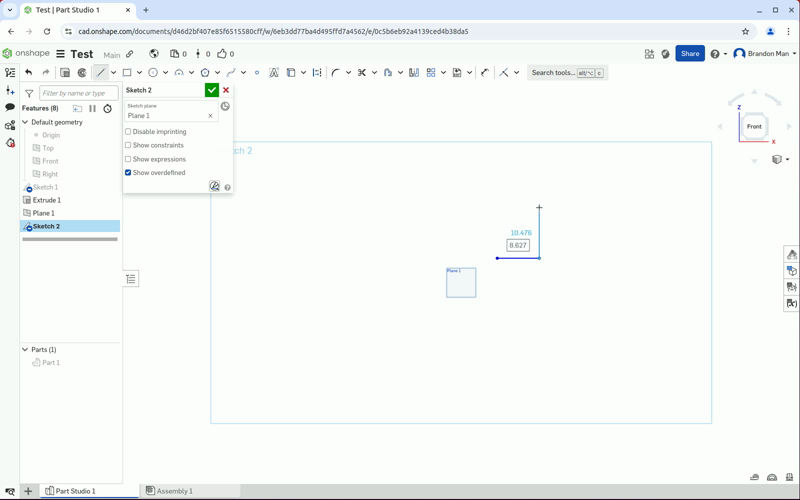
key_down(shift)
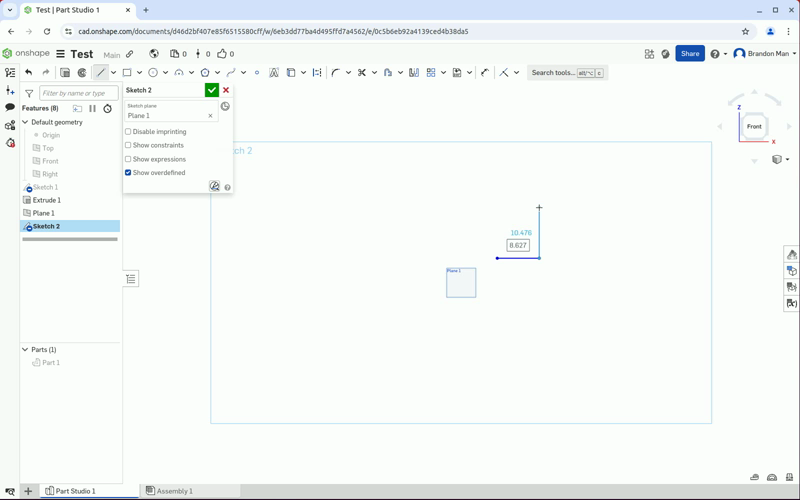
mouse_move(569, 207)
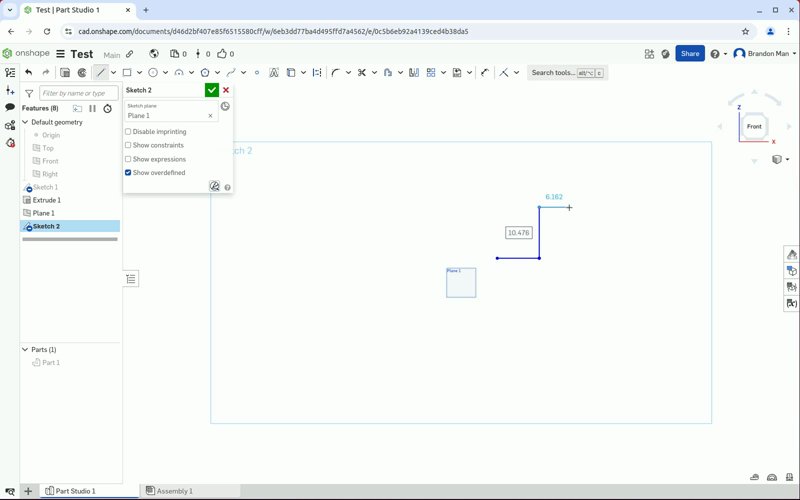
mouse_move(497, 207)
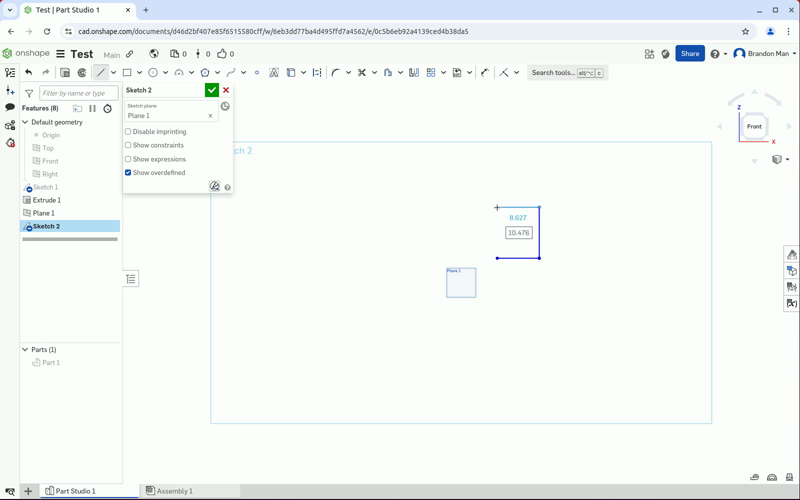
click(497, 207)
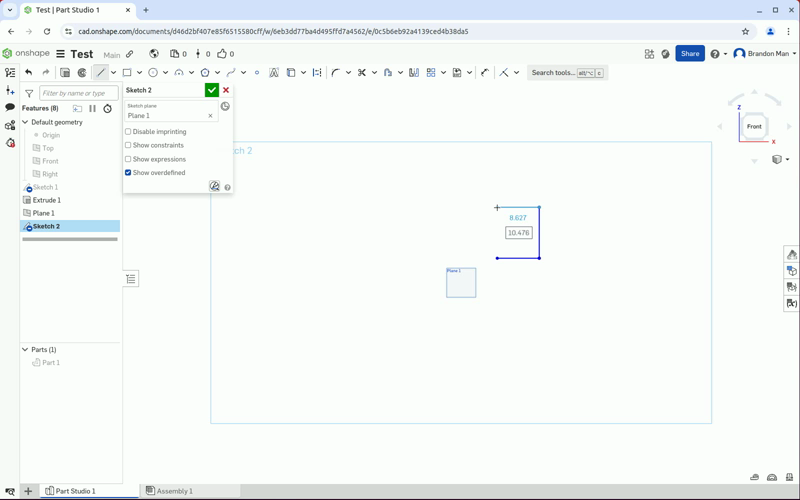
key_up(shift)
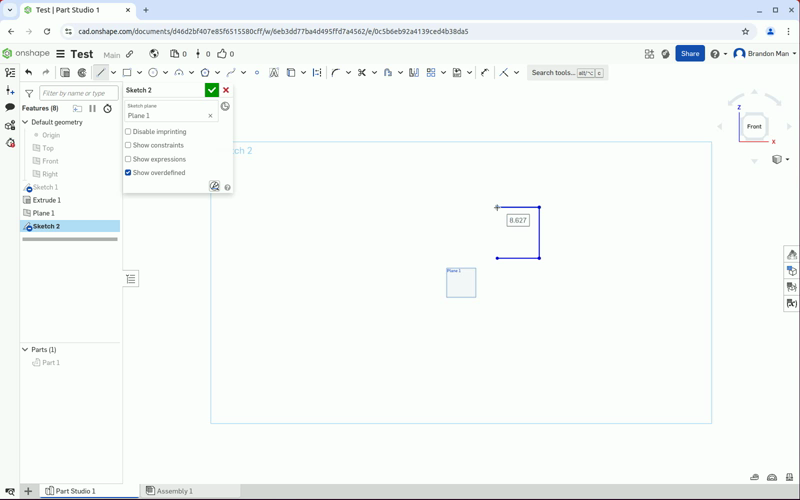
mouse_move(527, 207)
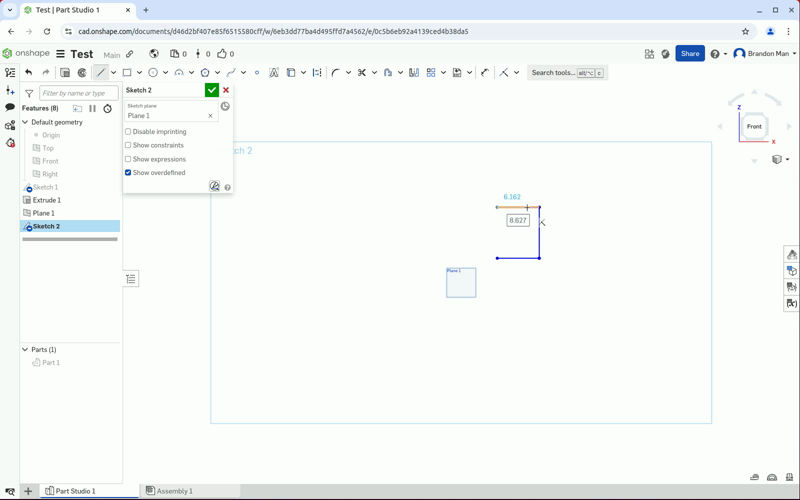
key_down(shift)
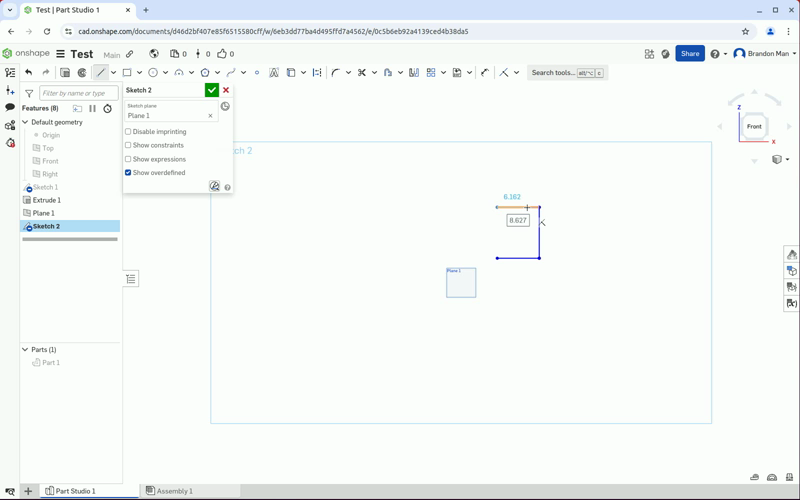
mouse_move(497, 258)
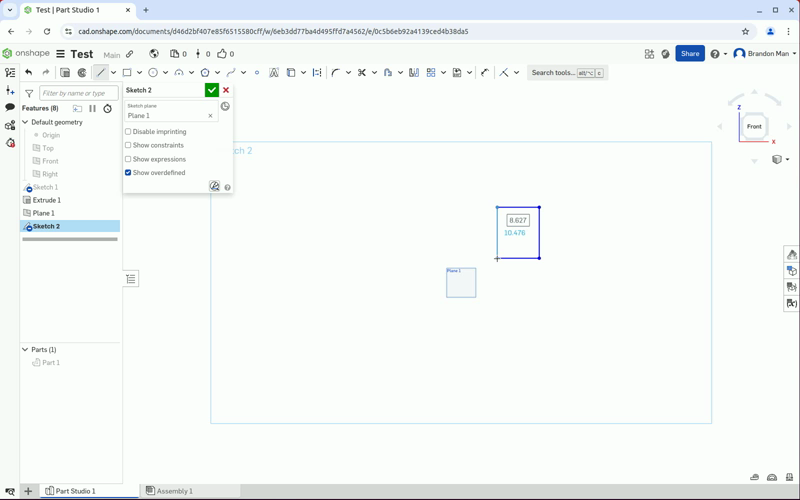
key_up(shift)
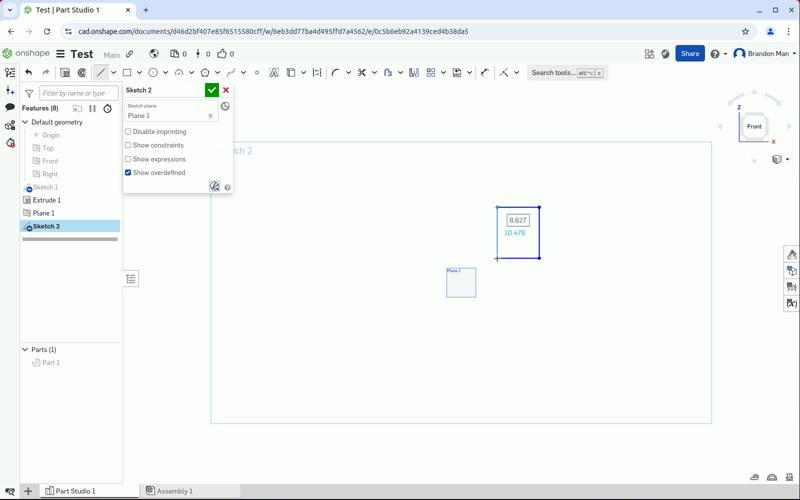
click(497, 258)
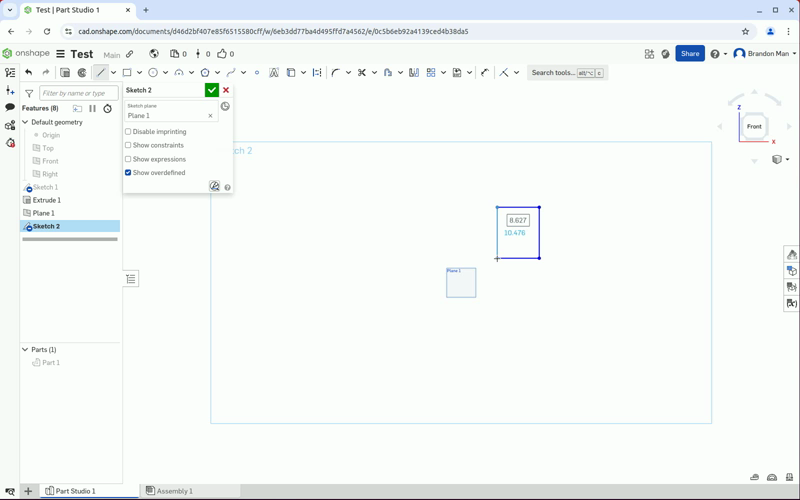
key(esc)
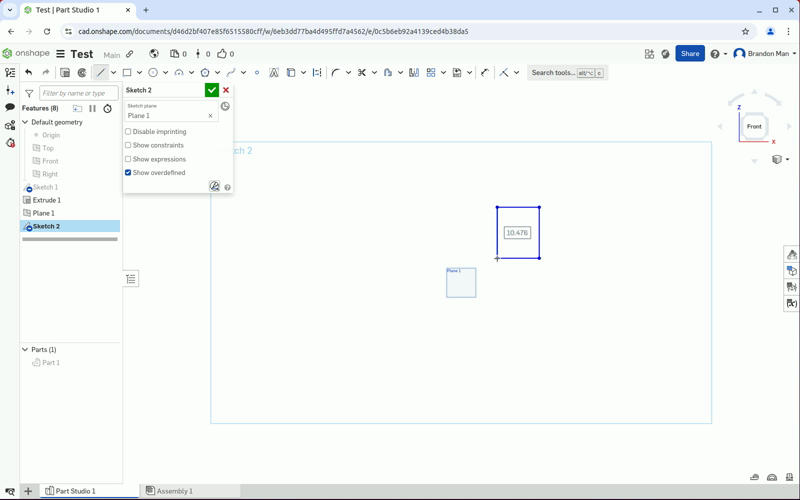
mouse_move(535, 223)
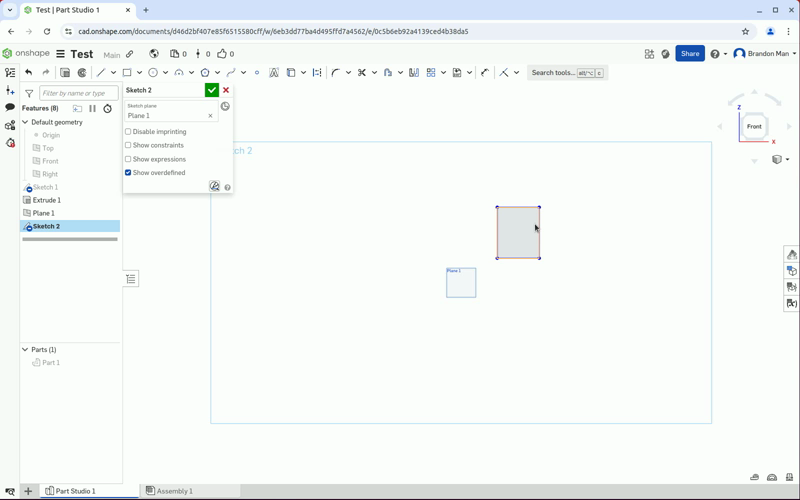
click(535, 223)
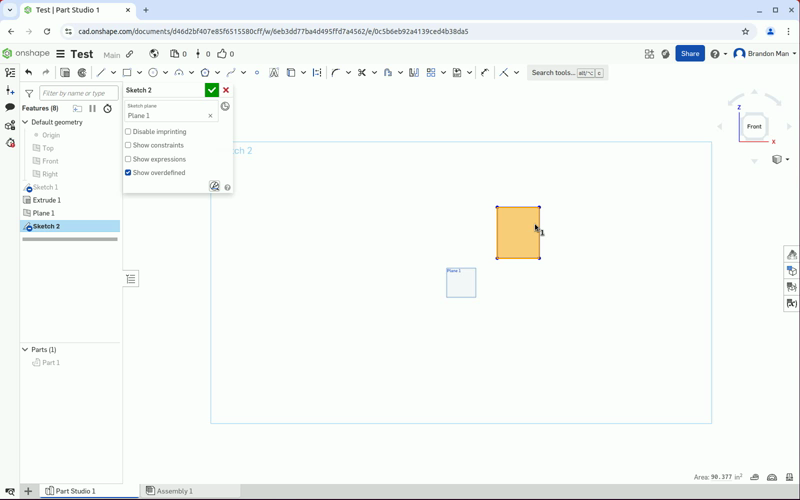
mouse_move(73, 352)
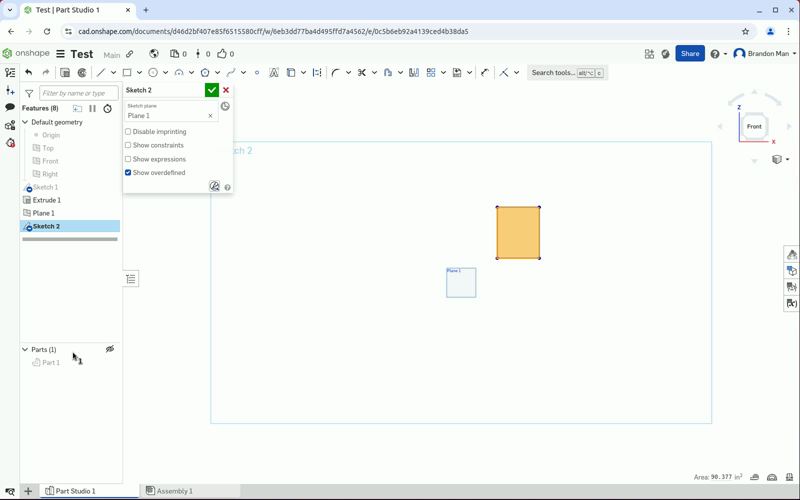
key(shift+y)
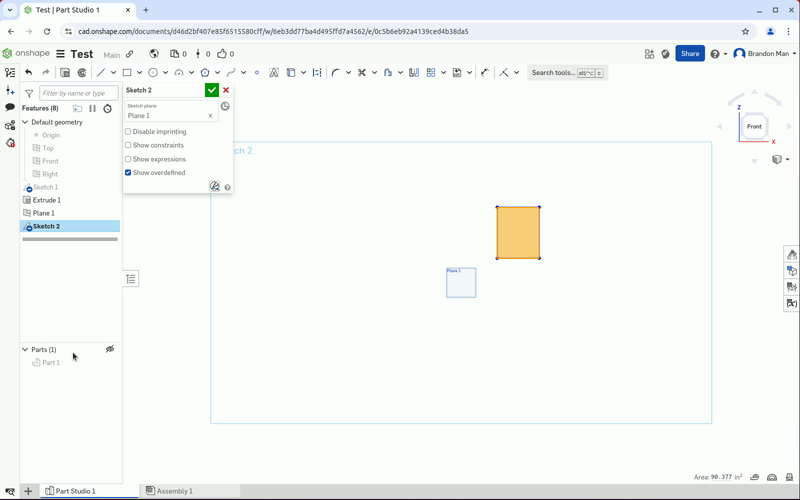
key(shift+e)
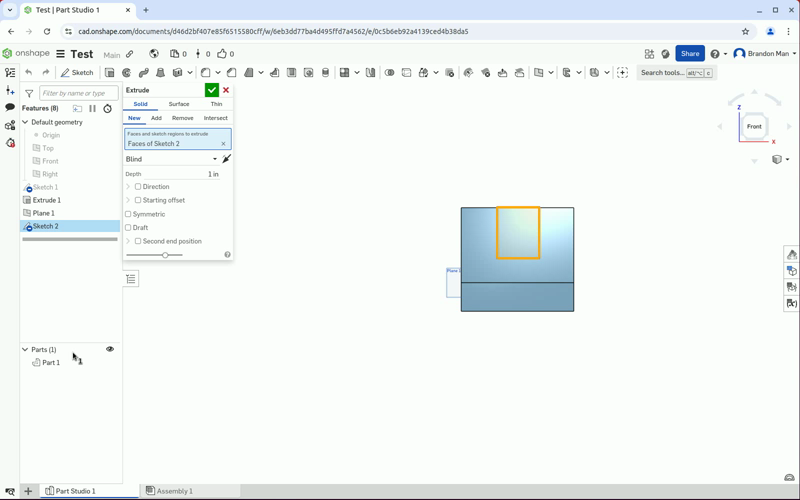
mouse_move(143, 106)
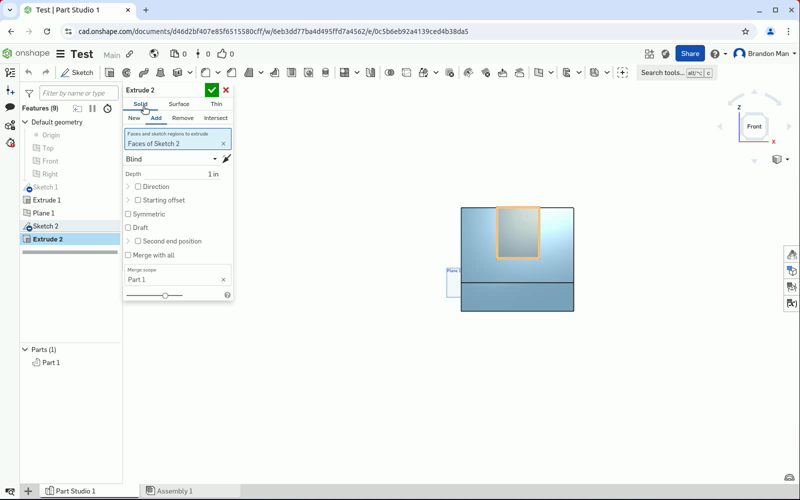
click(143, 106)
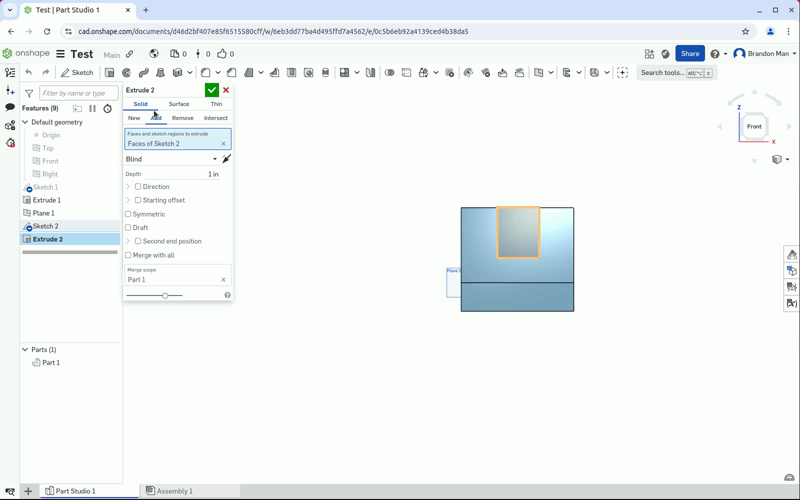
mouse_move(186, 120)
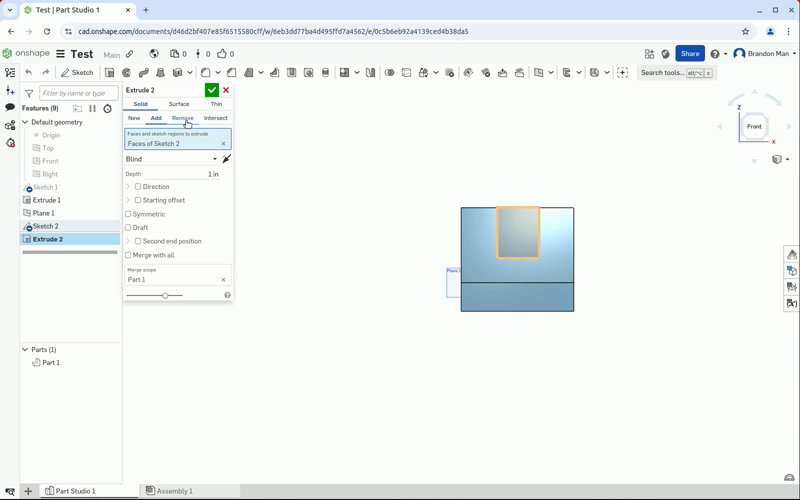
click(186, 120)
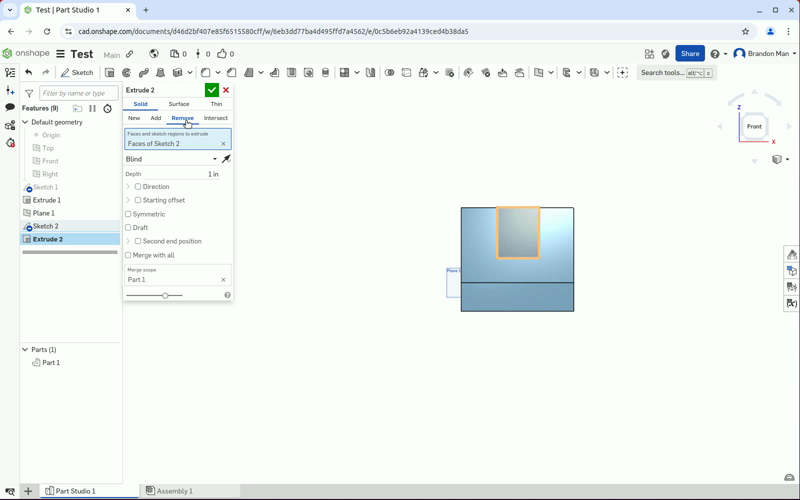
key(tab, 4)
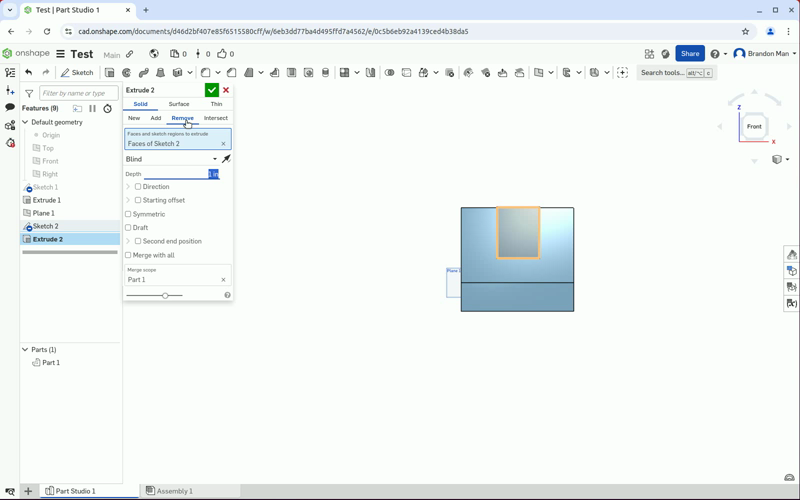
text(10.351)
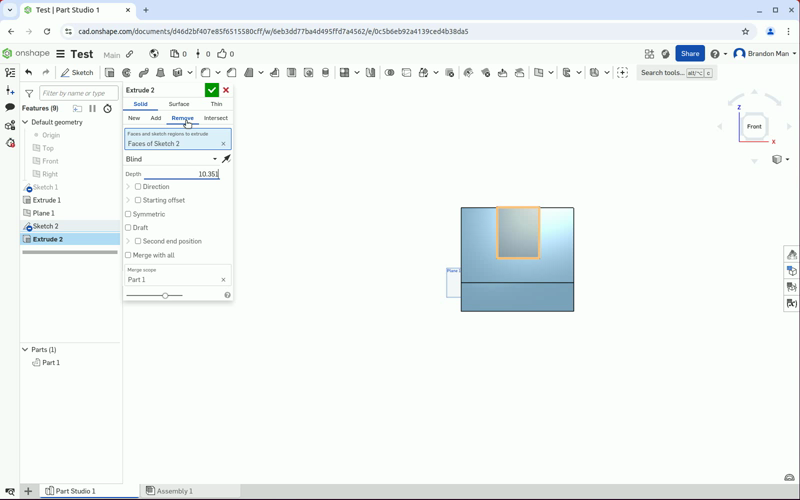
key(tab, 6)
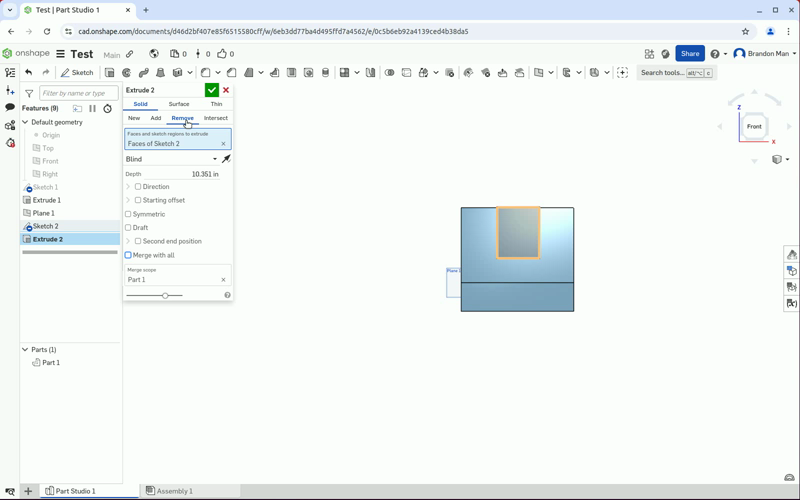
key(space)
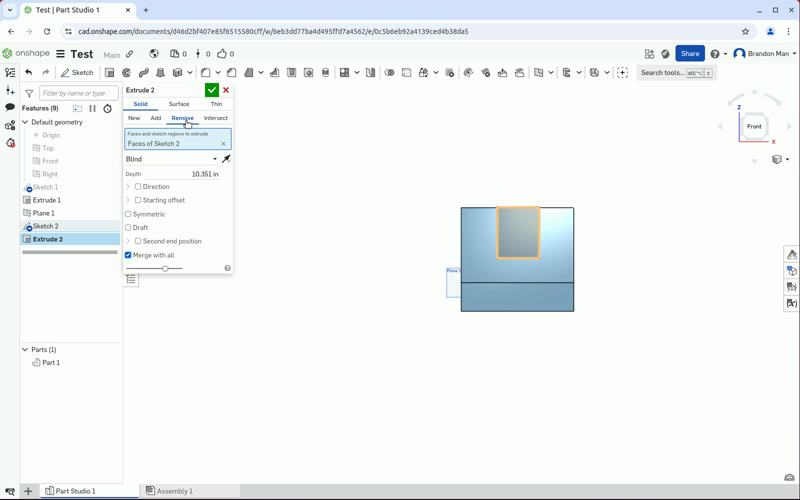
key(enter)
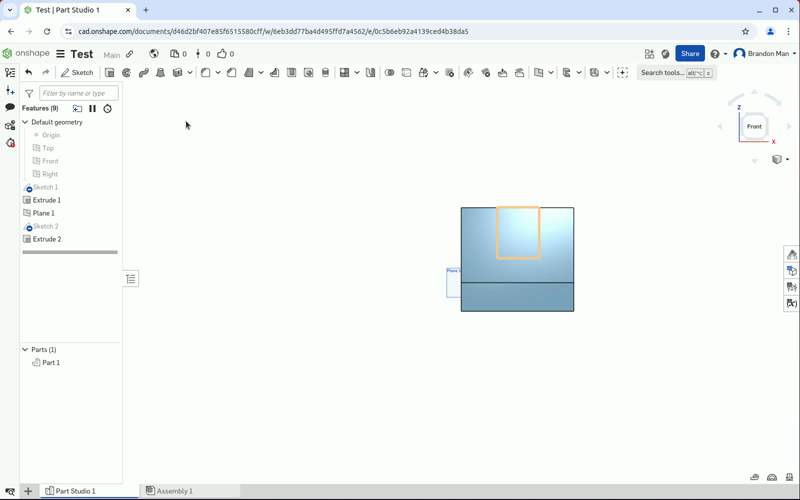
key(shift+h)
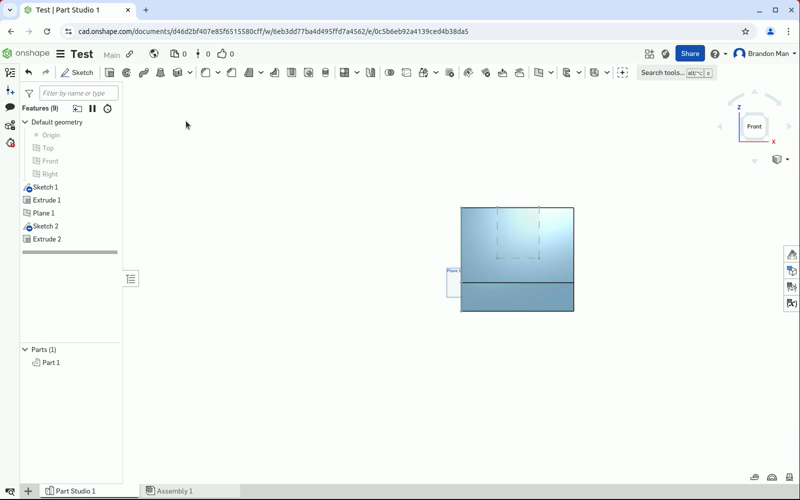
key(shift+h)
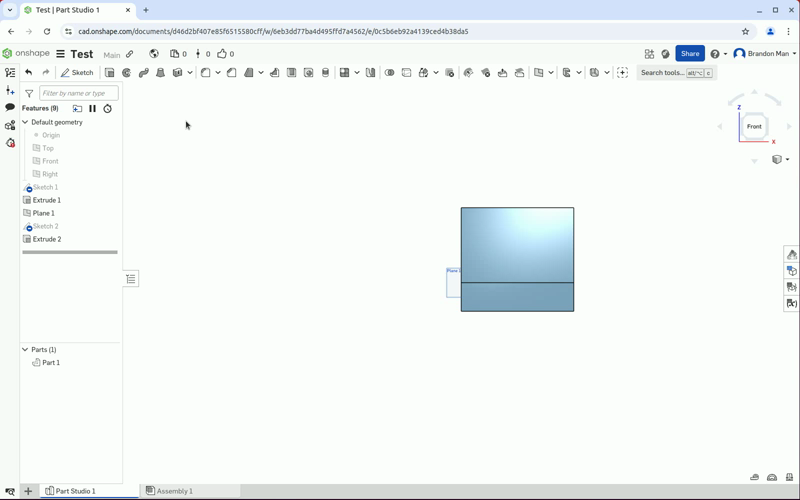
mouse_move(73, 189)
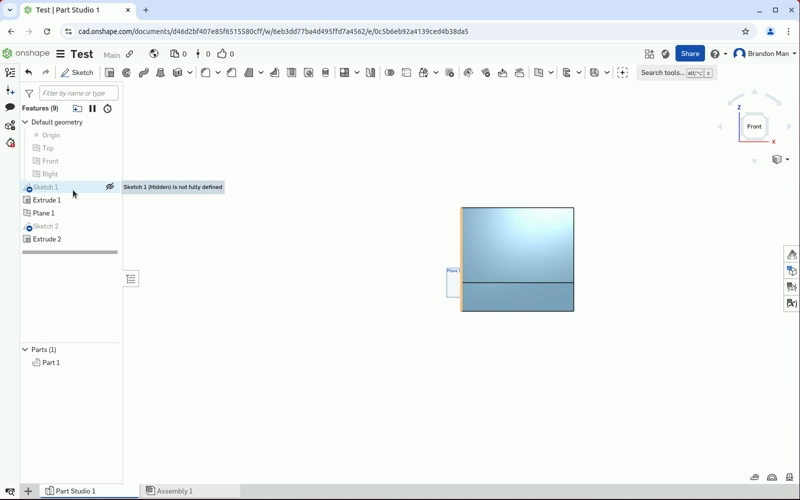
click(73, 189)
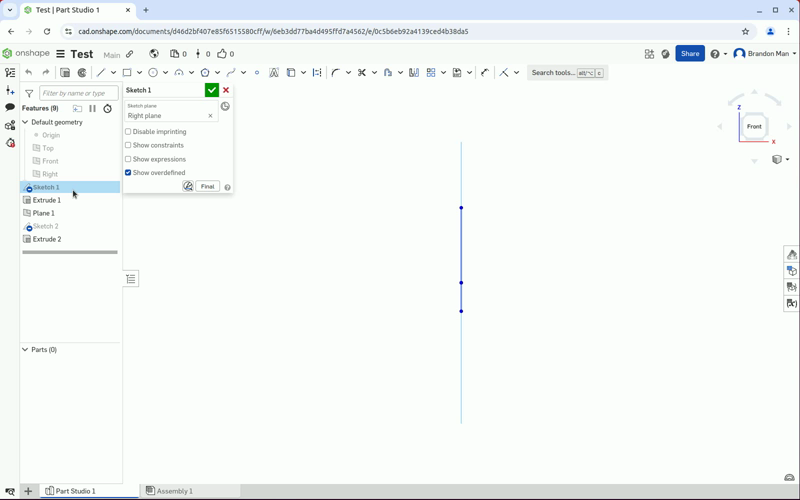
mouse_move(229, 92)
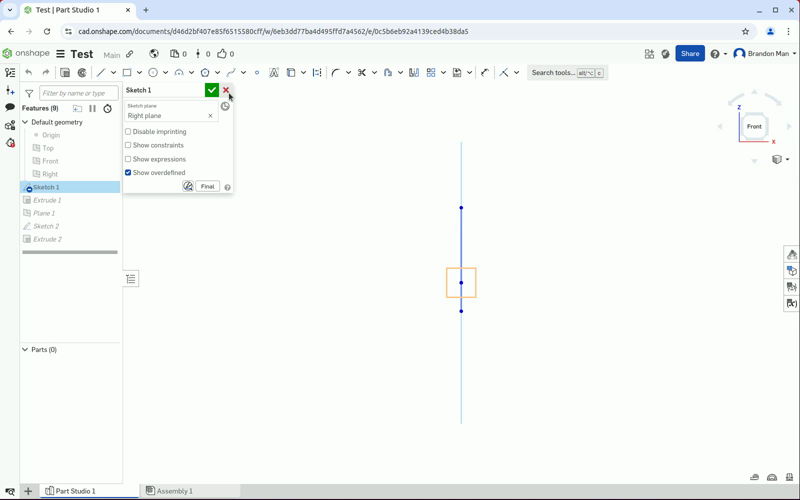
click(229, 92)
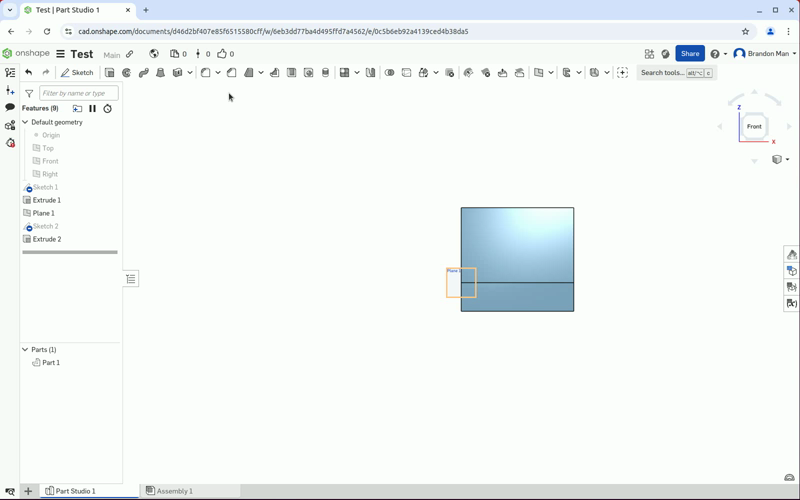
mouse_move(73, 352)
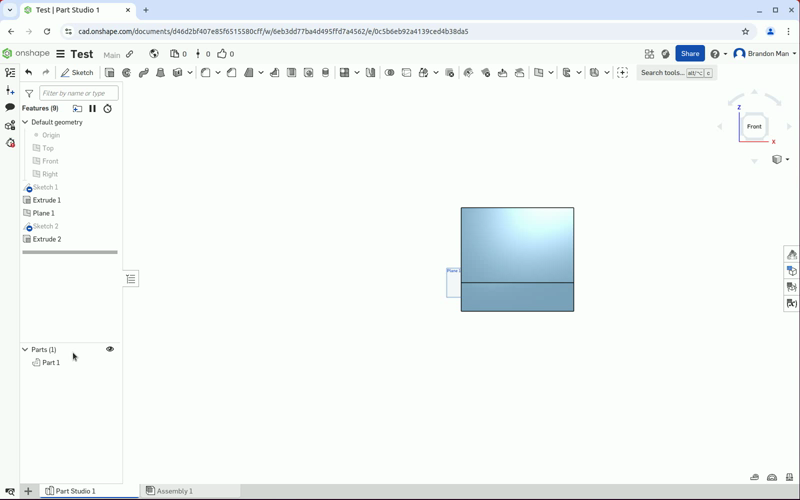
key(y)
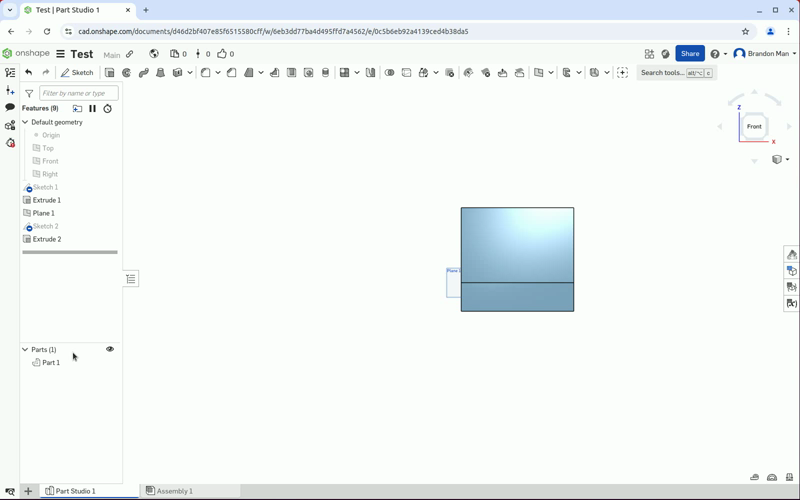
key(shift+p)
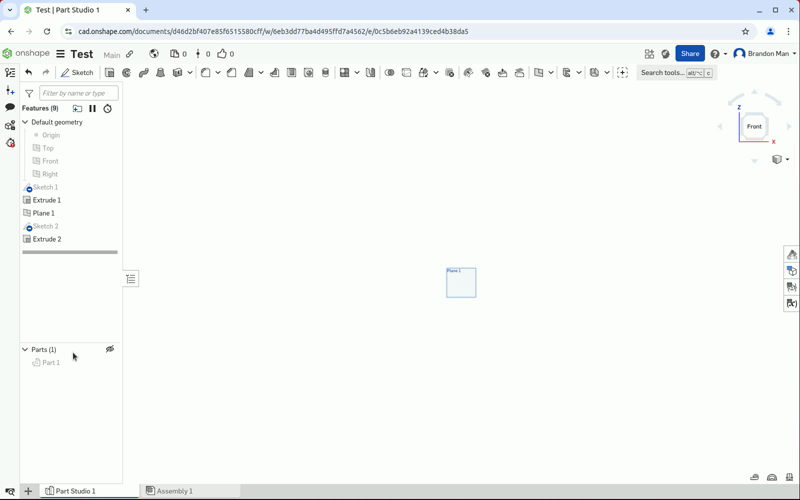
key(space)
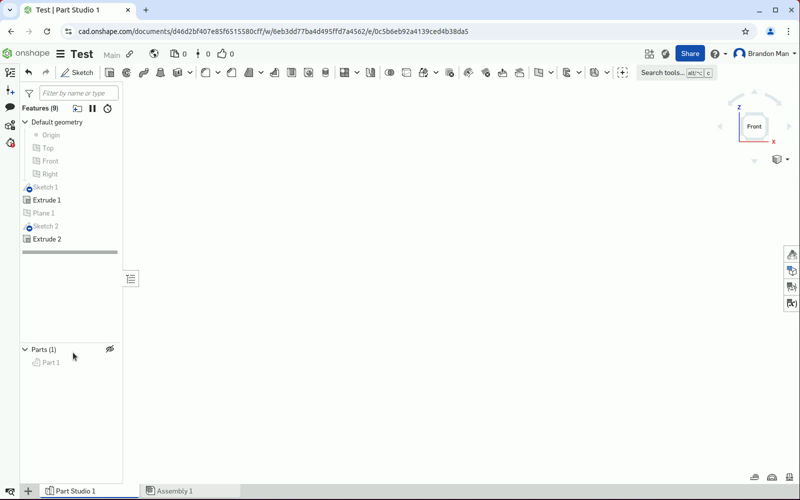
key_down(shift)
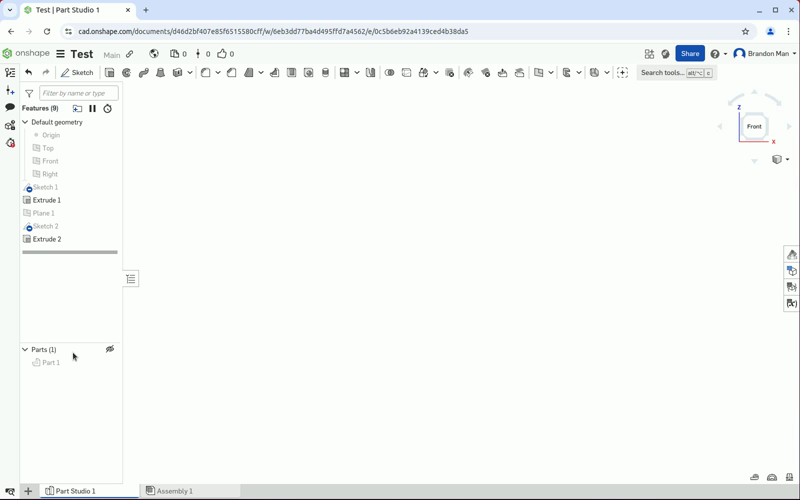
key(down)
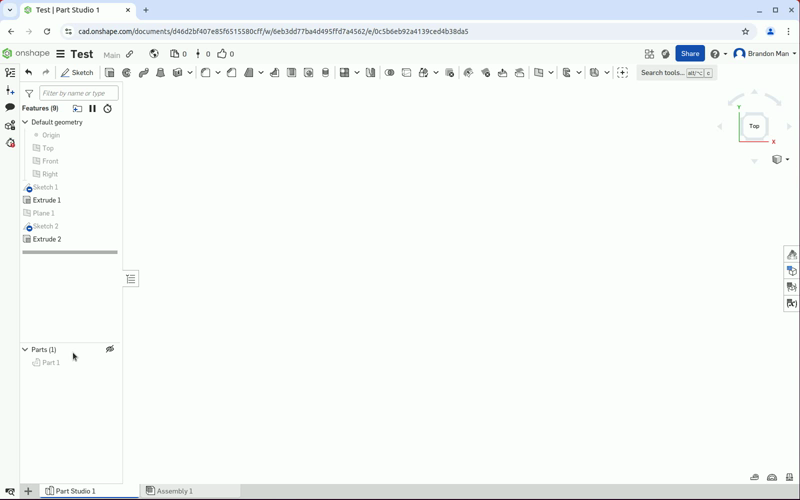
key_up(shift)
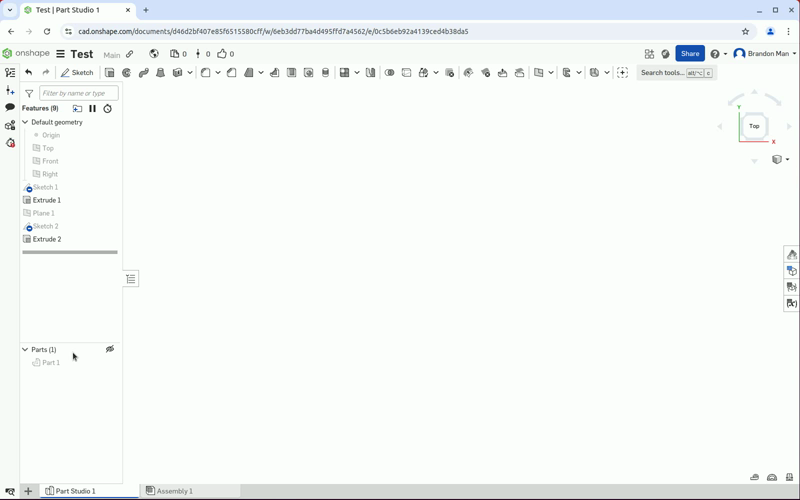
mouse_move(73, 352)
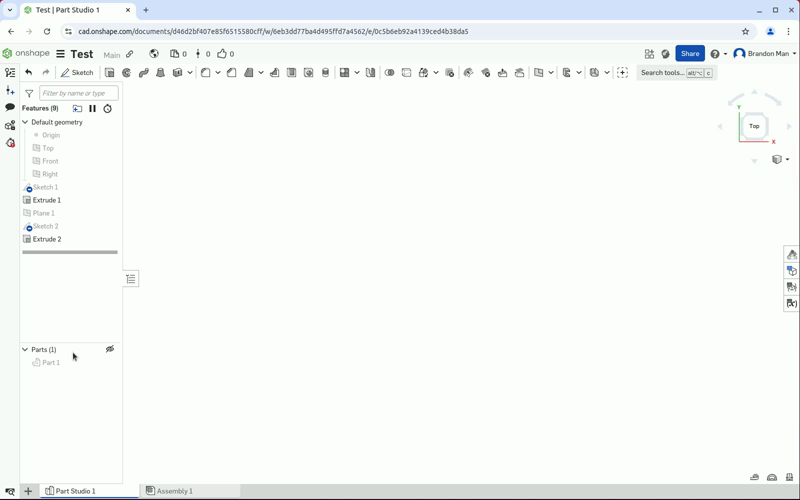
key(shift+y)
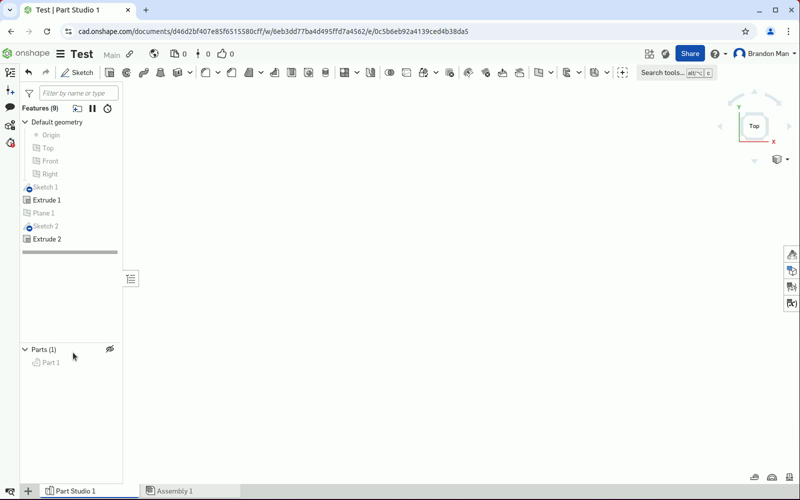
key(shift+s)
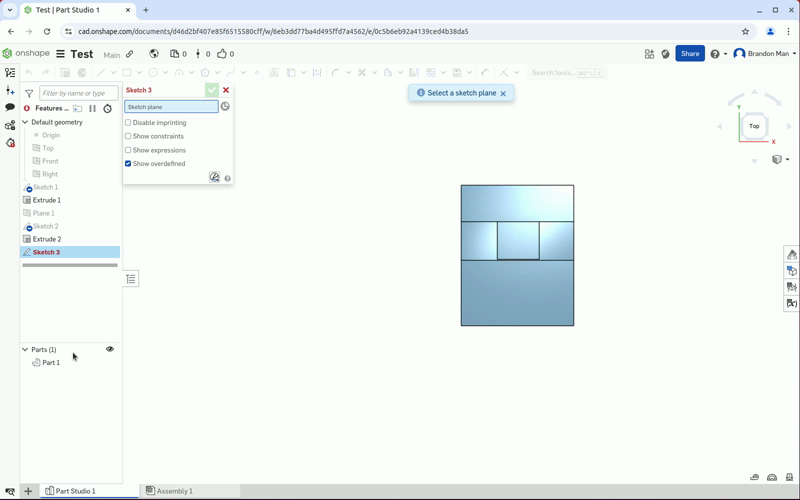
mouse_move(73, 150)
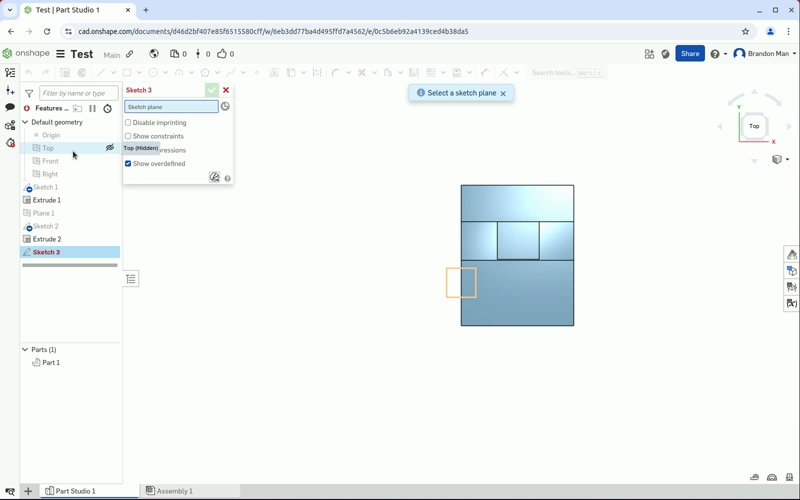
click(73, 150)
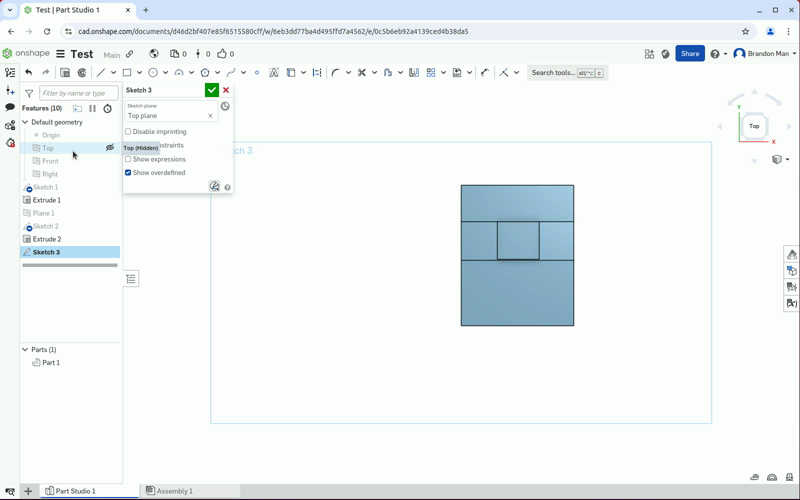
mouse_move(73, 352)
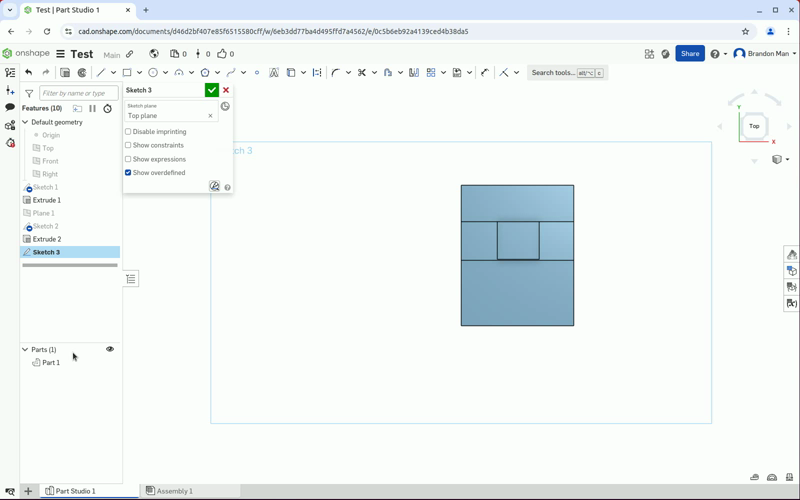
key(y)
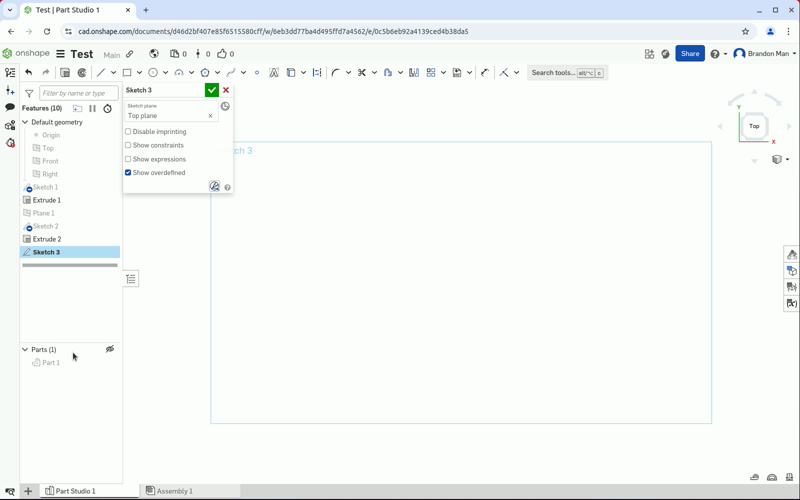
key(c)
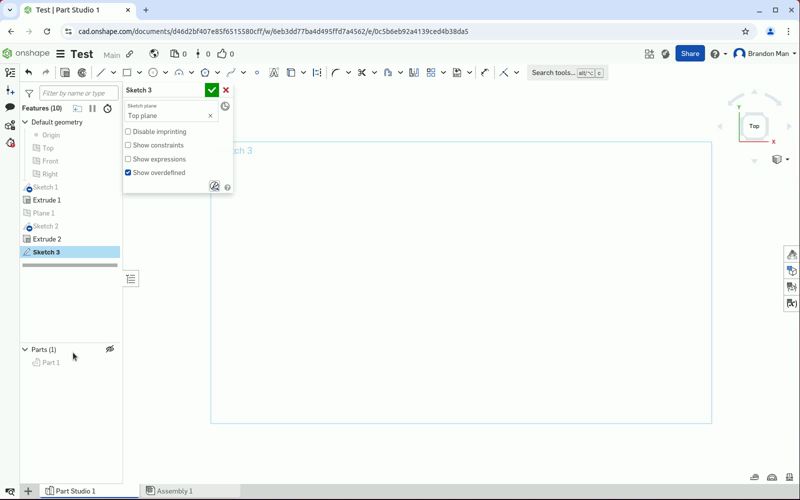
key_down(shift)
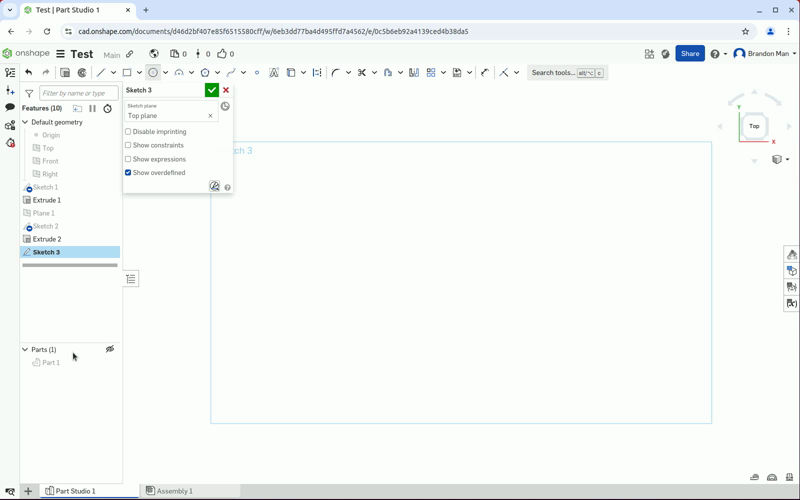
mouse_move(480, 203)
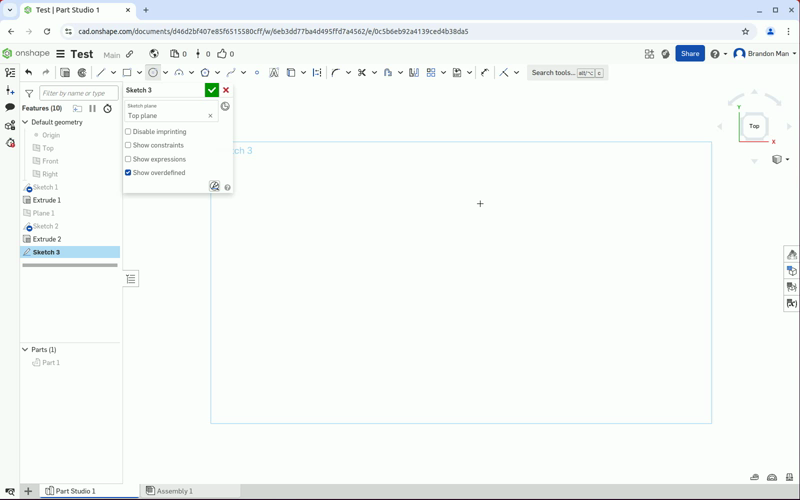
click(480, 203)
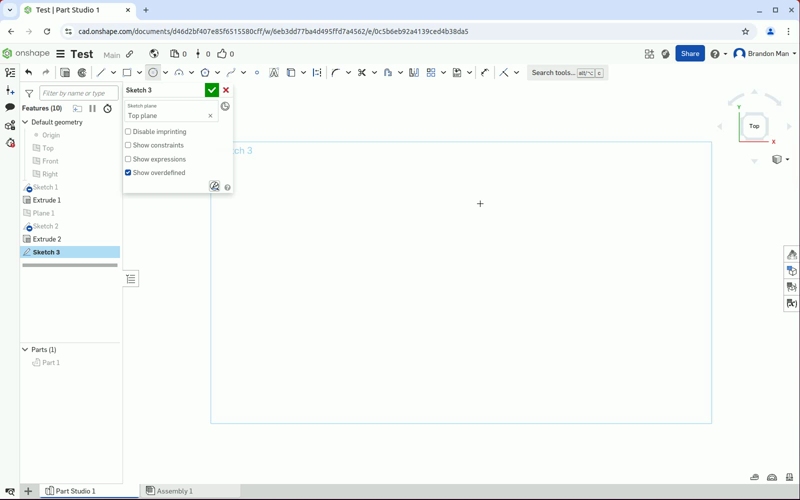
key_up(shift)
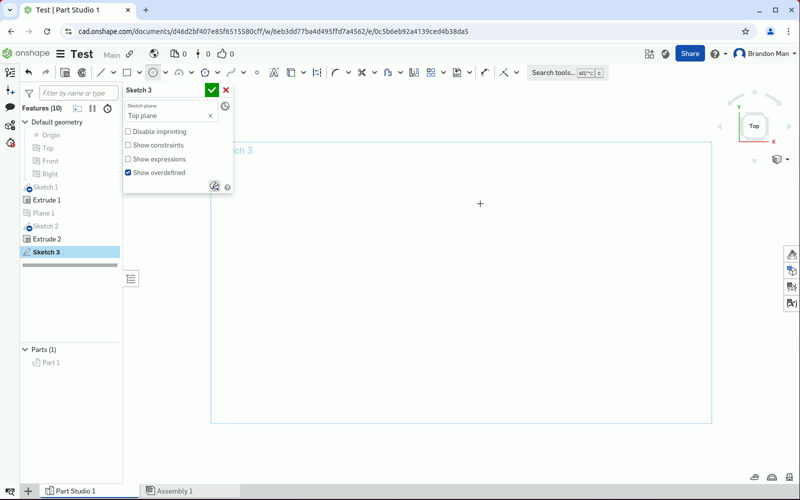
mouse_move(487, 203)
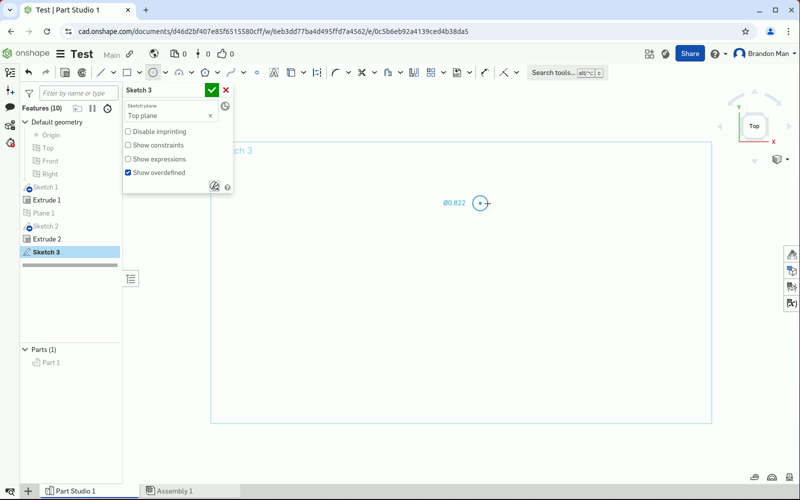
click(487, 203)
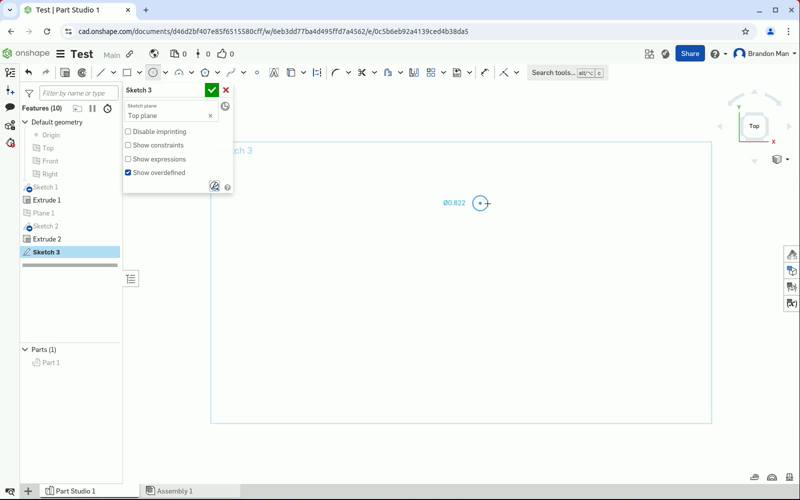
key(esc)
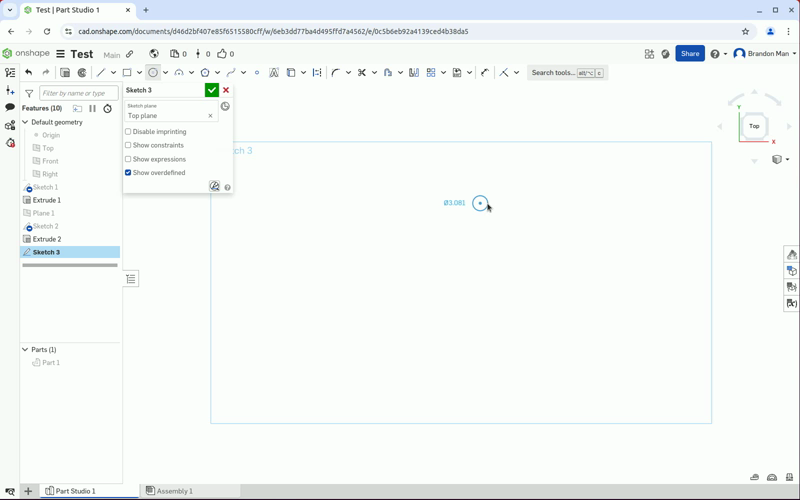
mouse_move(485, 201)
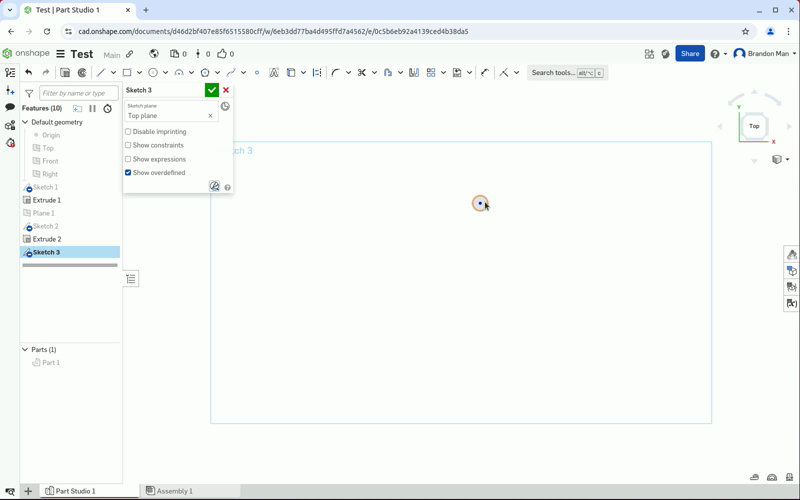
scroll(6)
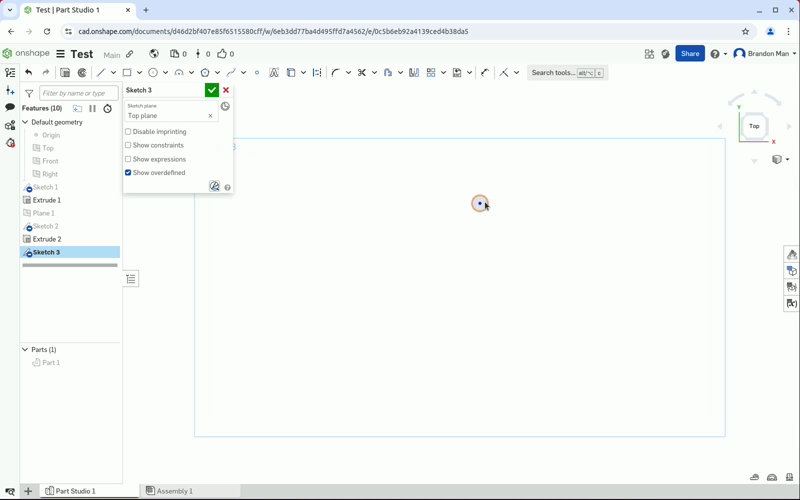
scroll(6)
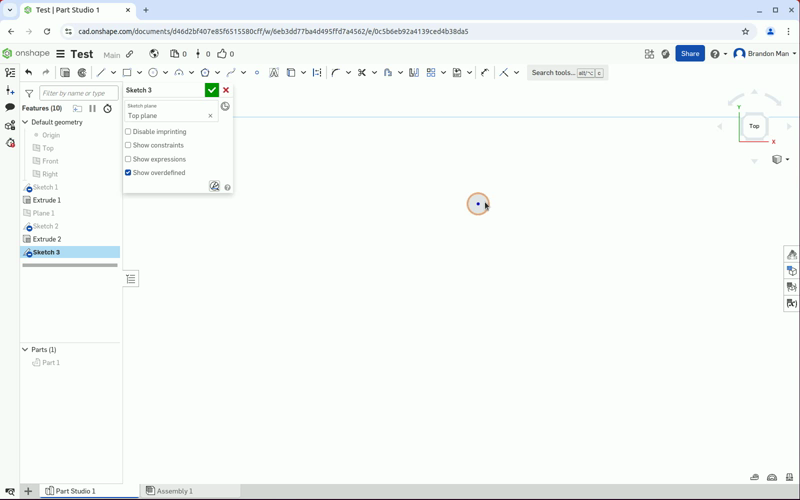
scroll(6)
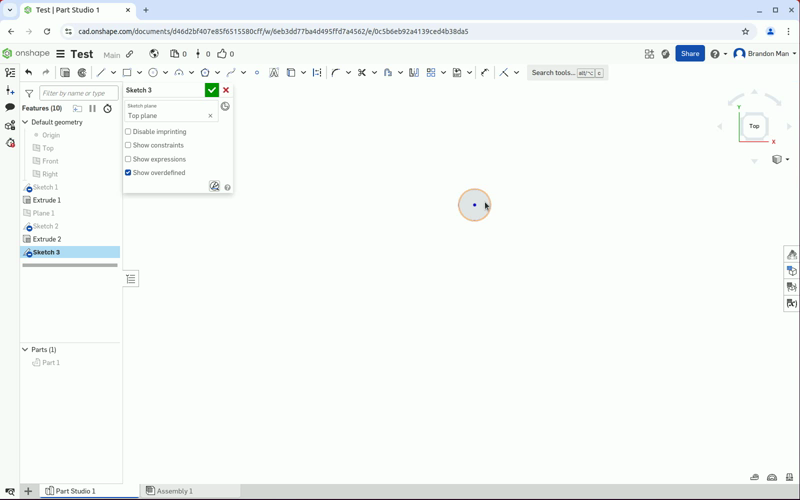
scroll(6)
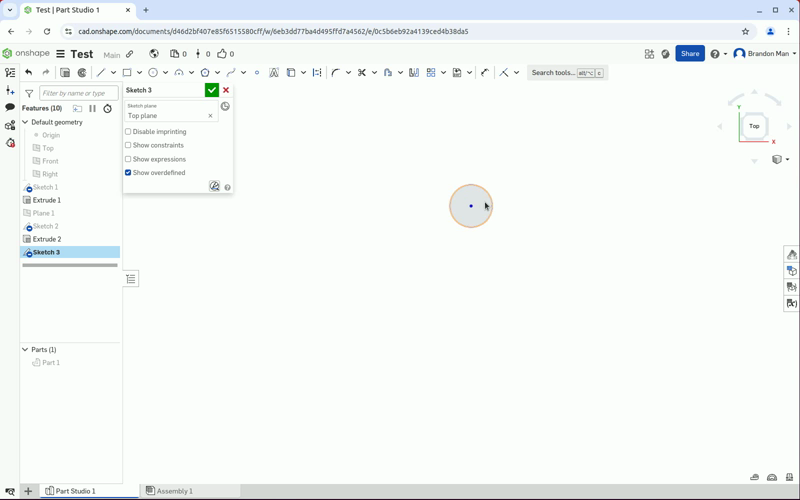
scroll(6)
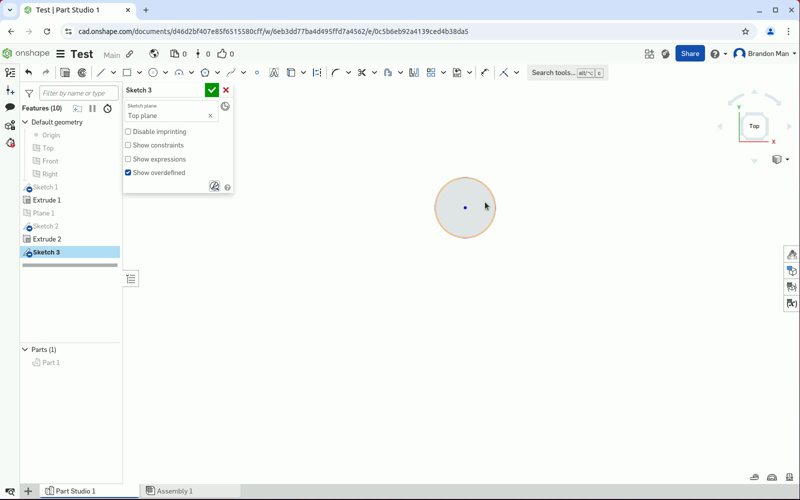
scroll(6)
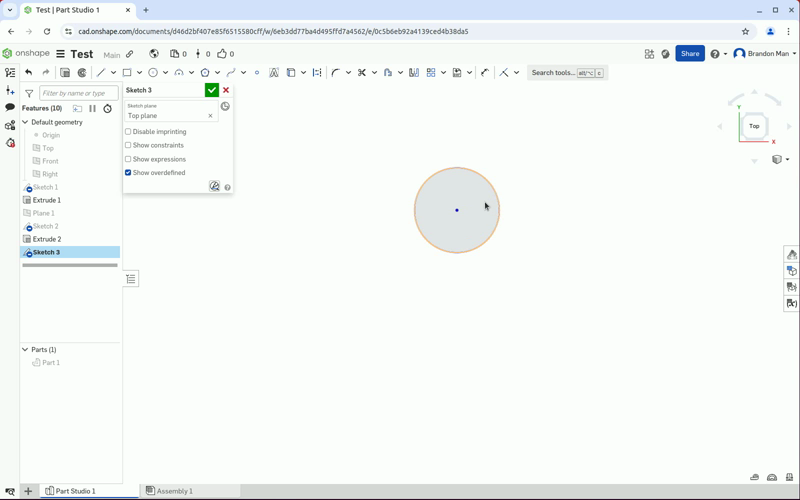
scroll(6)
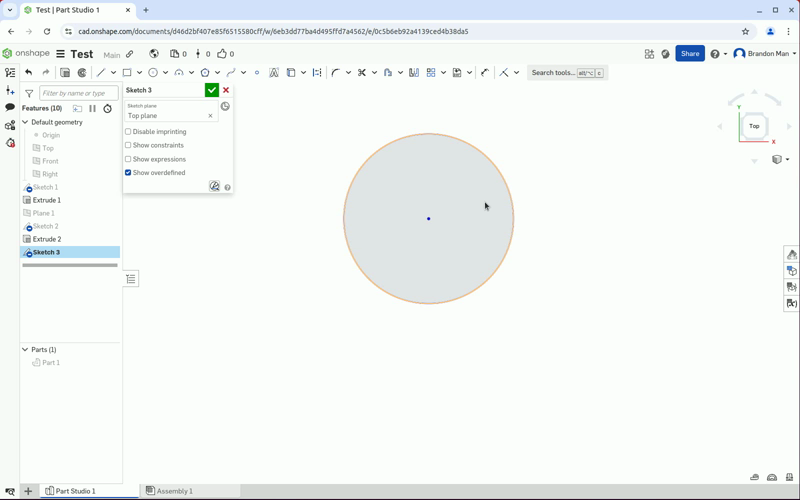
click(485, 201)
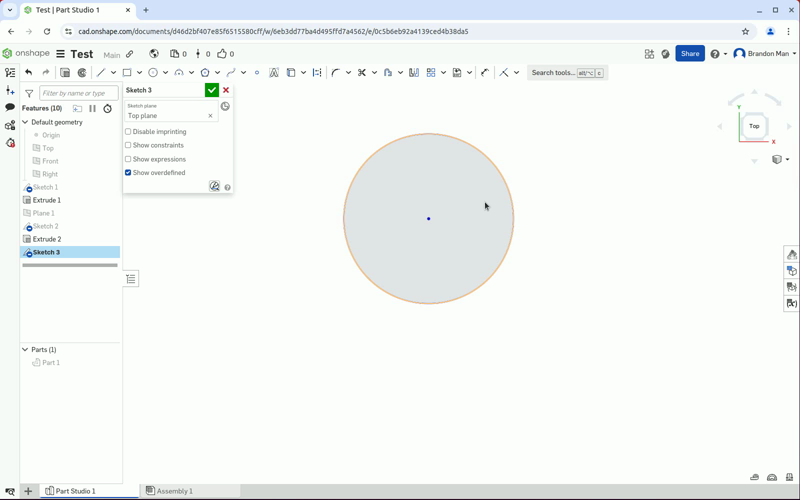
scroll(-6)
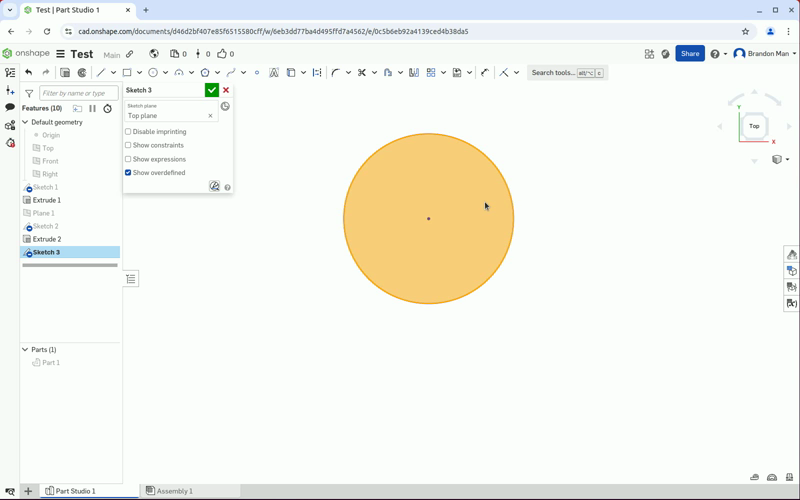
scroll(-6)
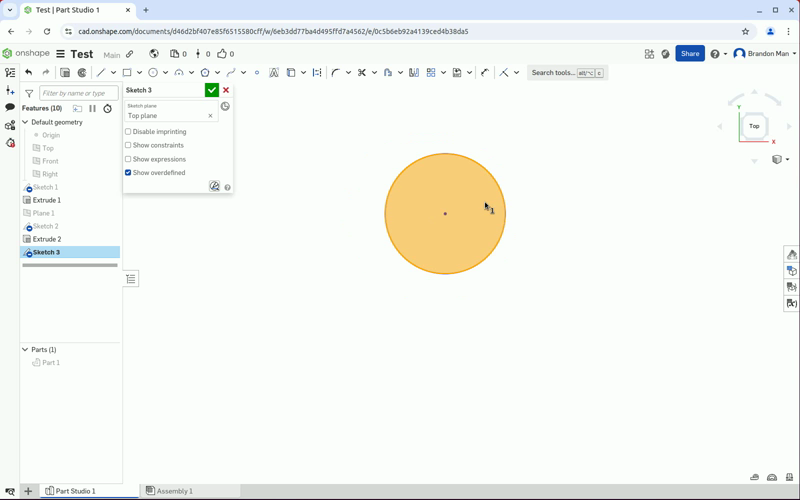
scroll(-6)
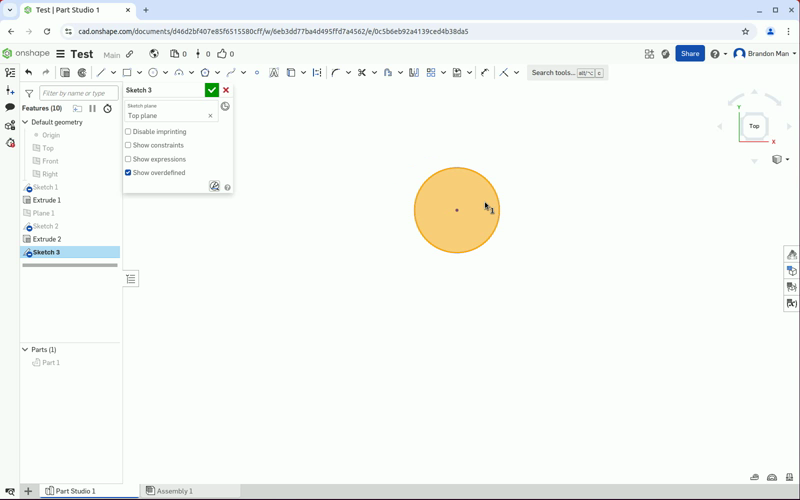
scroll(-6)
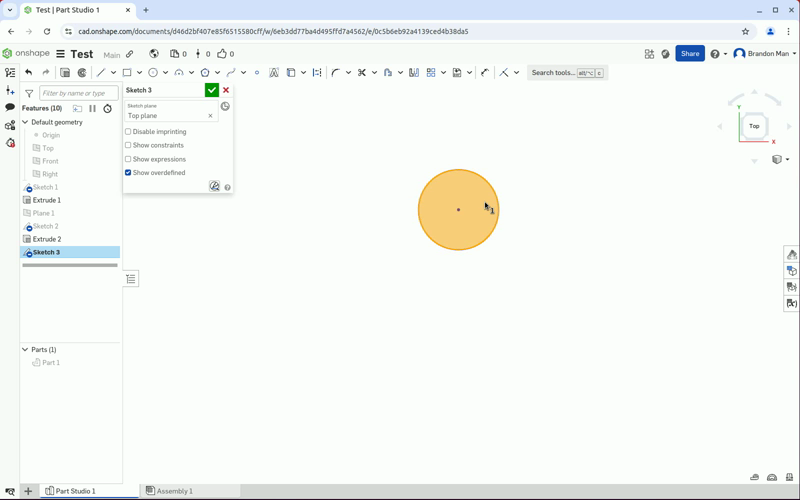
scroll(-6)
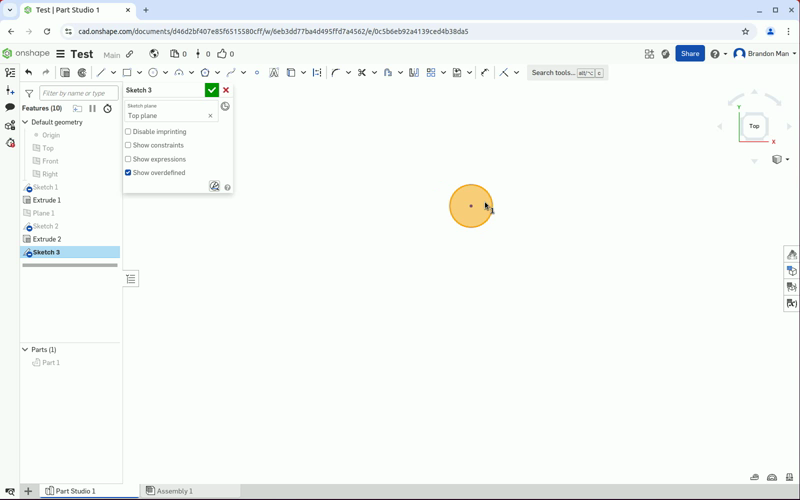
scroll(-6)
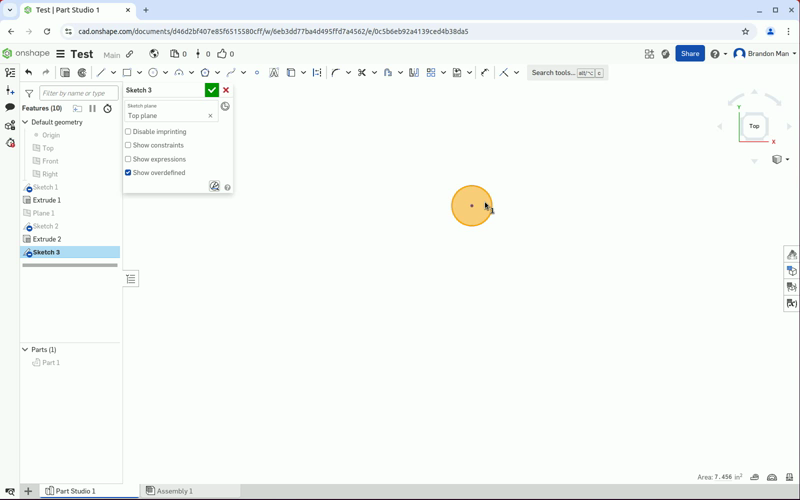
scroll(-6)
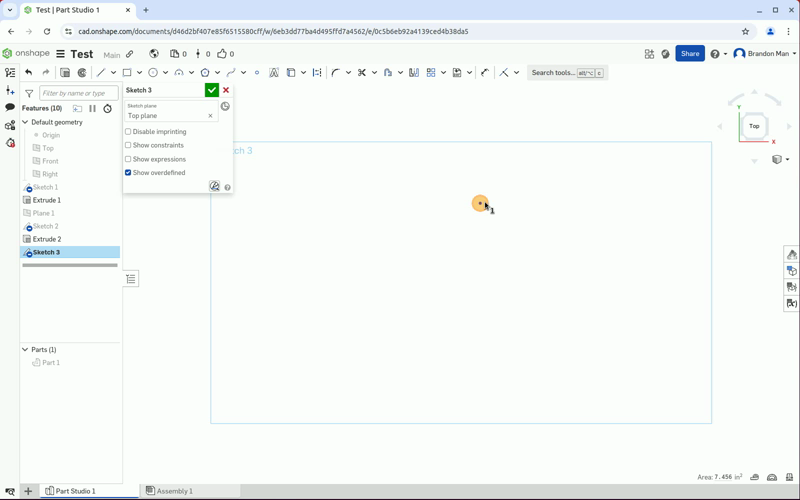
mouse_move(73, 352)
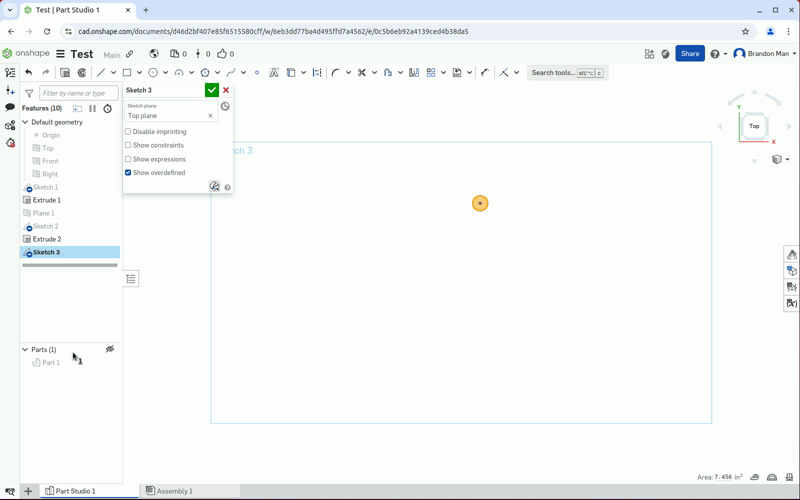
key(shift+y)
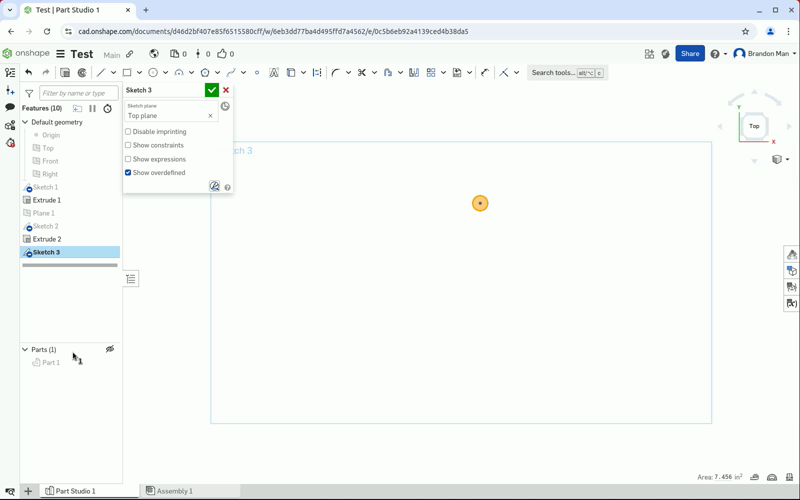
key(shift+e)
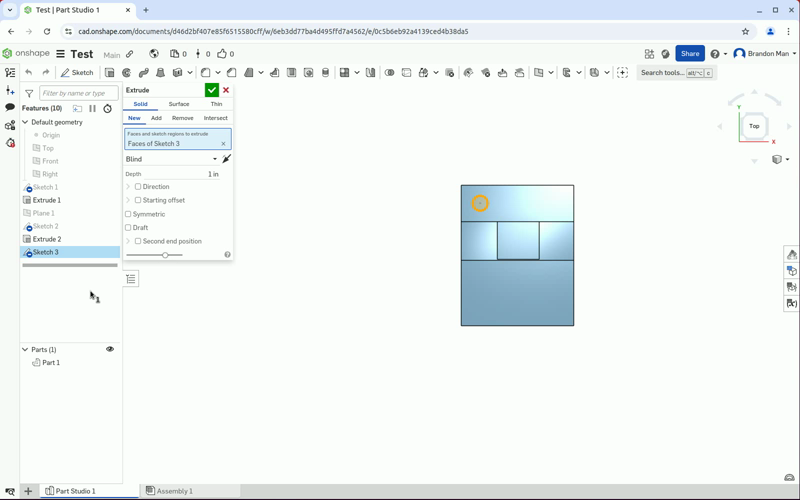
mouse_move(143, 106)
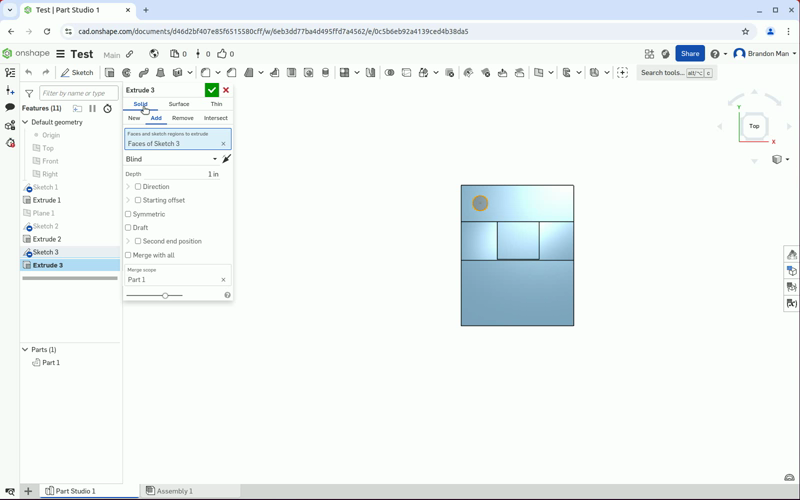
click(143, 106)
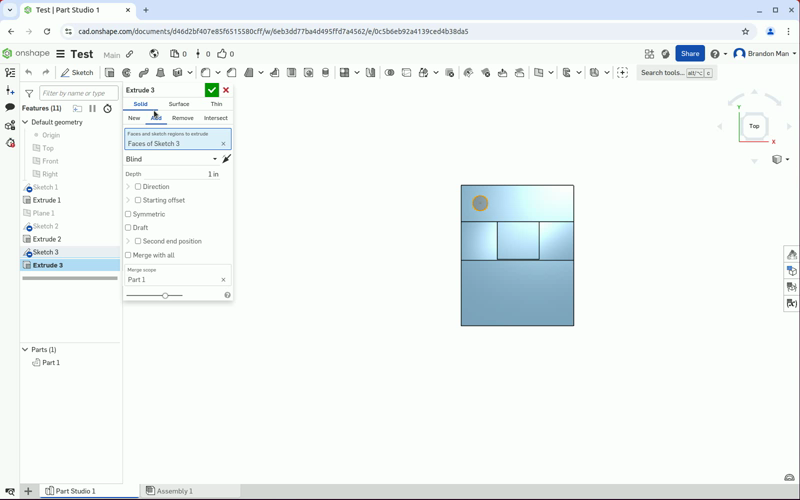
mouse_move(186, 120)
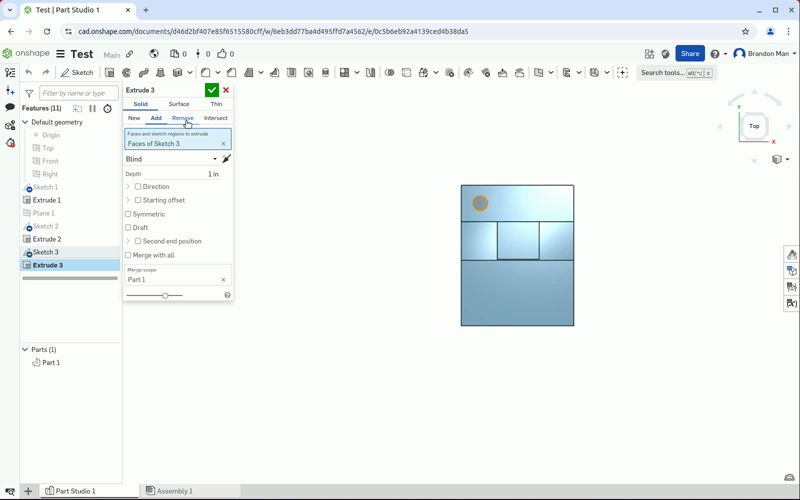
click(186, 120)
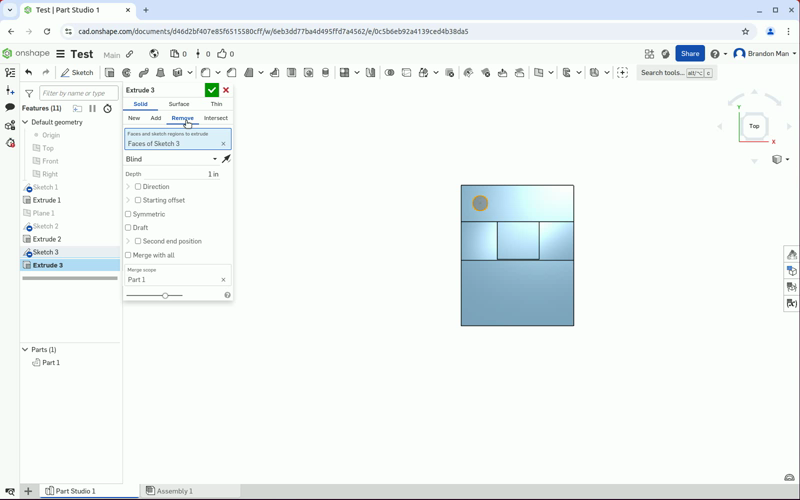
key(tab, 4)
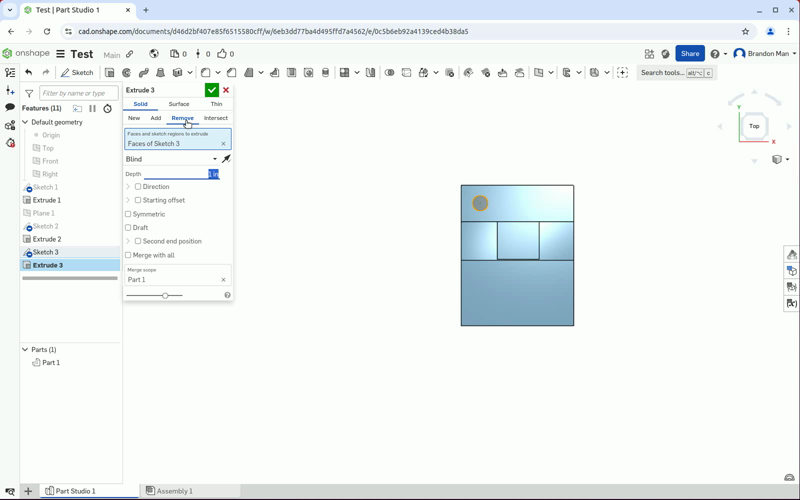
text(16.368)
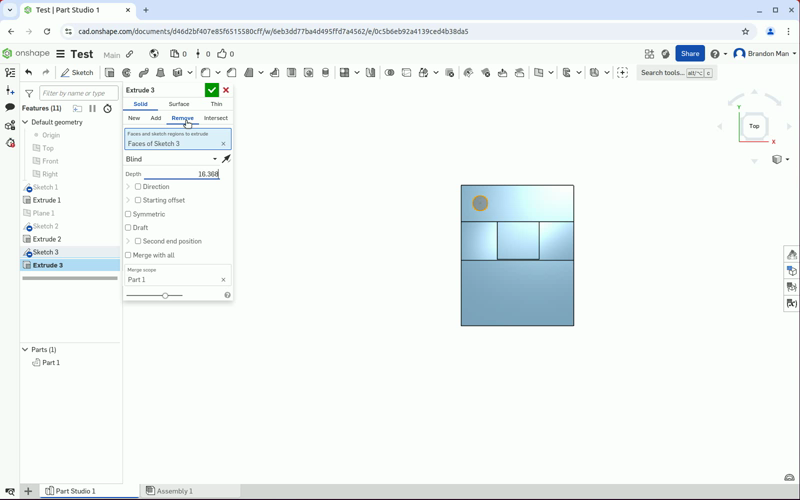
key(tab, 6)
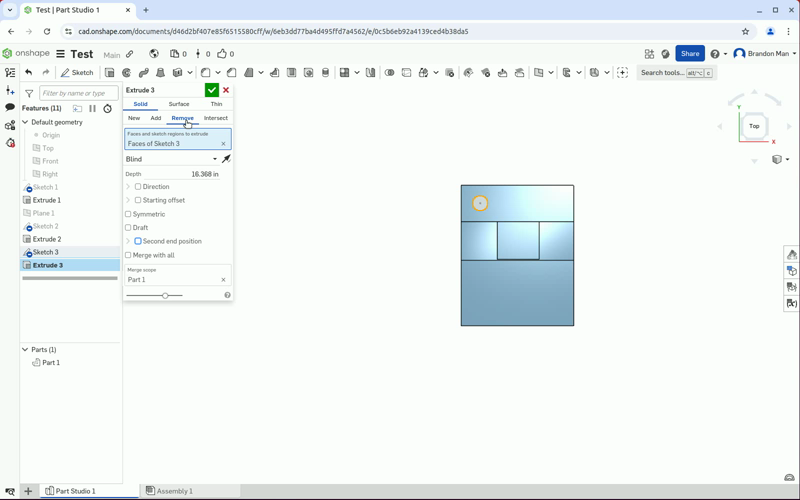
key(space)
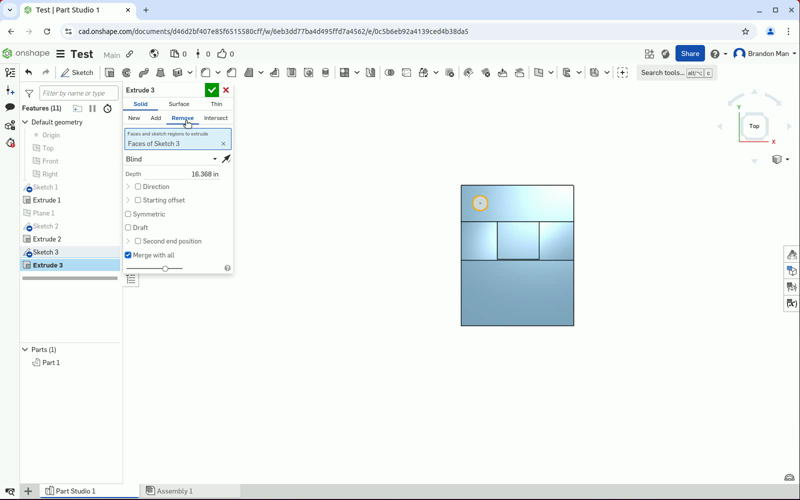
key(enter)
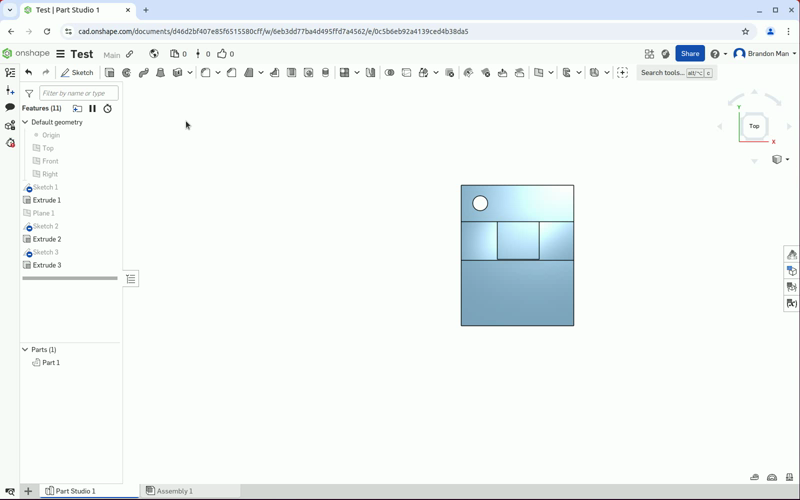
key(shift+h)
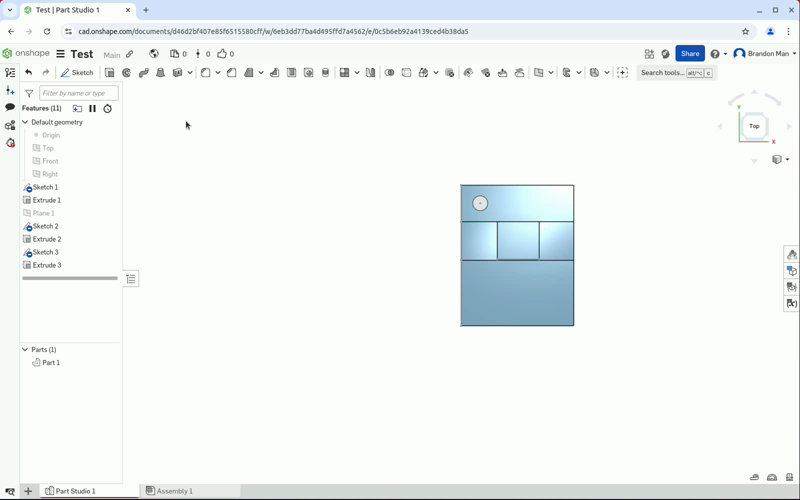
key(shift+h)
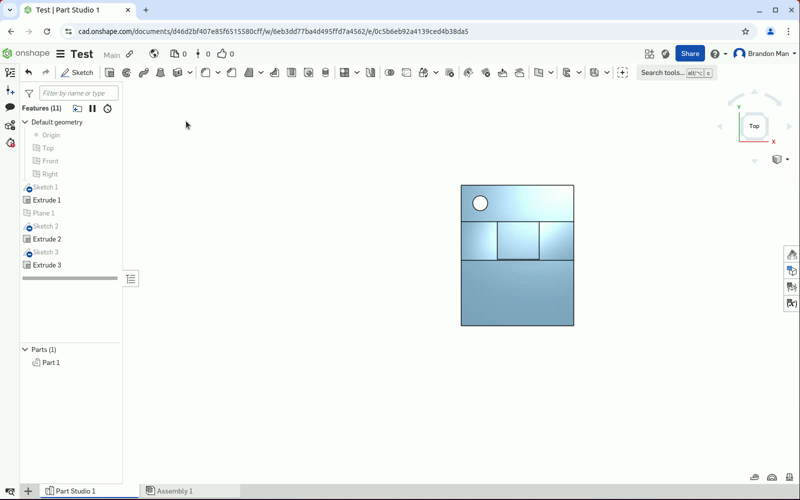
mouse_move(73, 189)
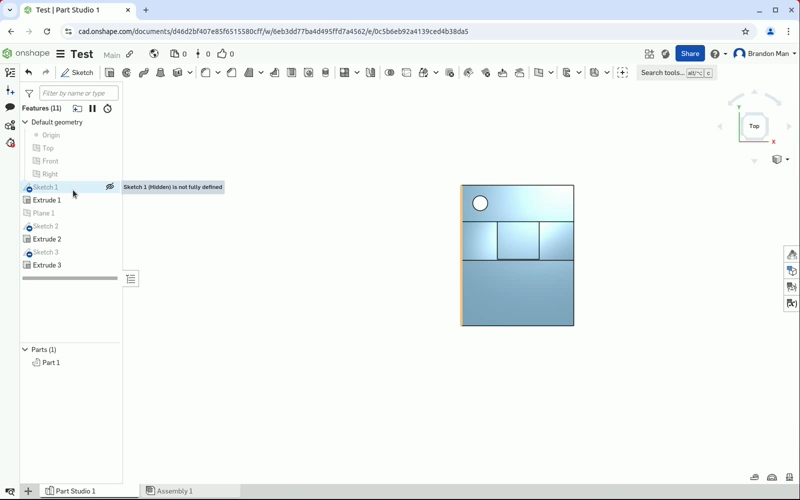
click(73, 189)
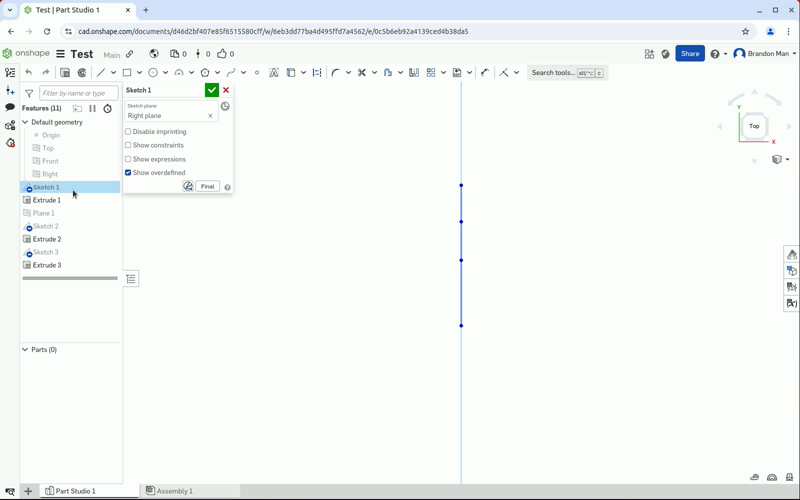
mouse_move(229, 92)
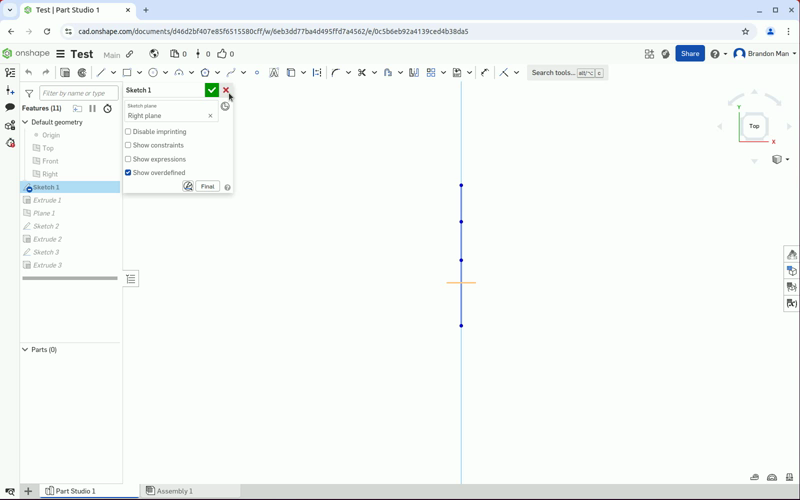
click(229, 92)
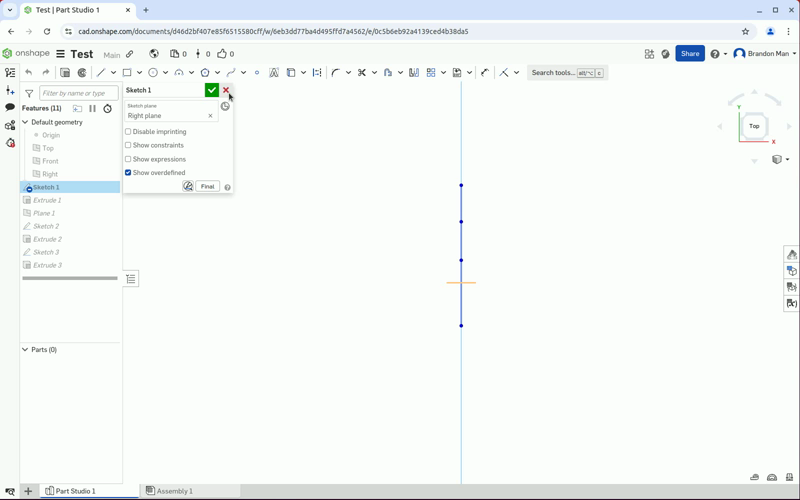
key(shift+s)
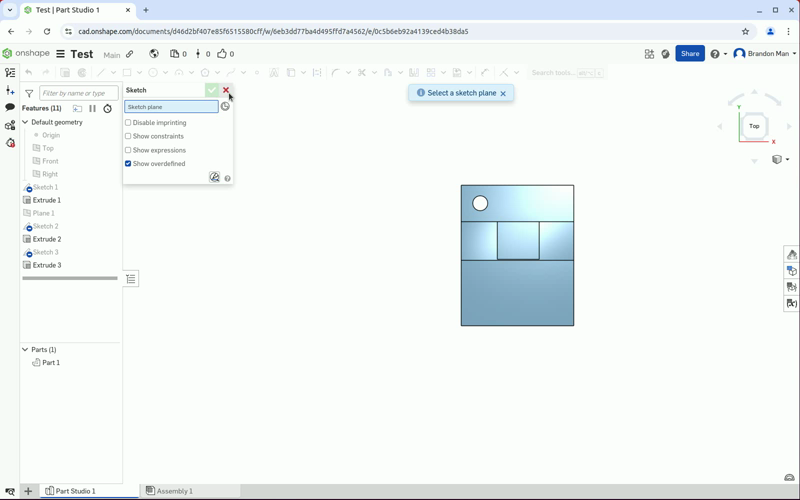
mouse_move(73, 150)
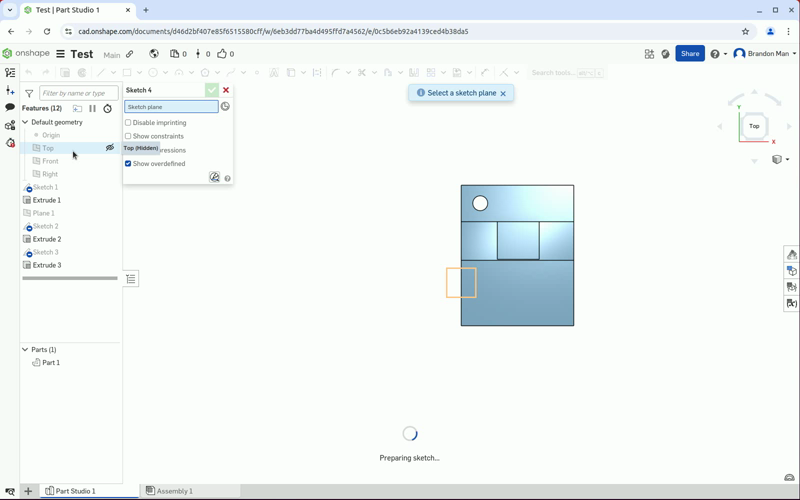
click(73, 150)
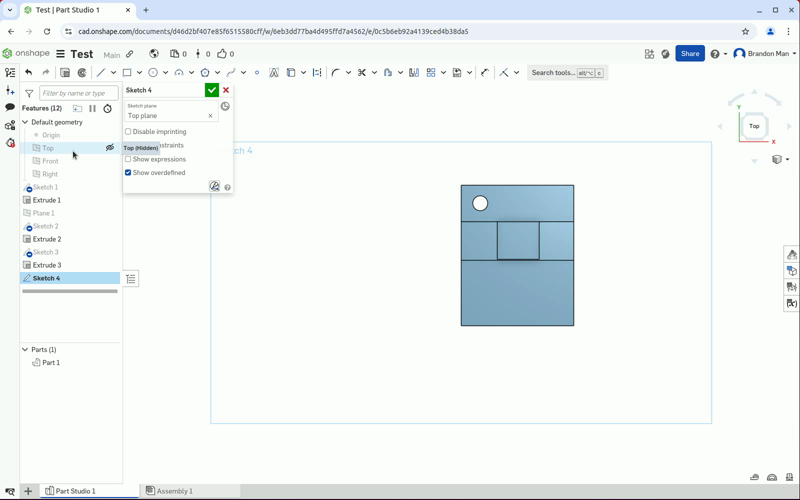
mouse_move(73, 352)
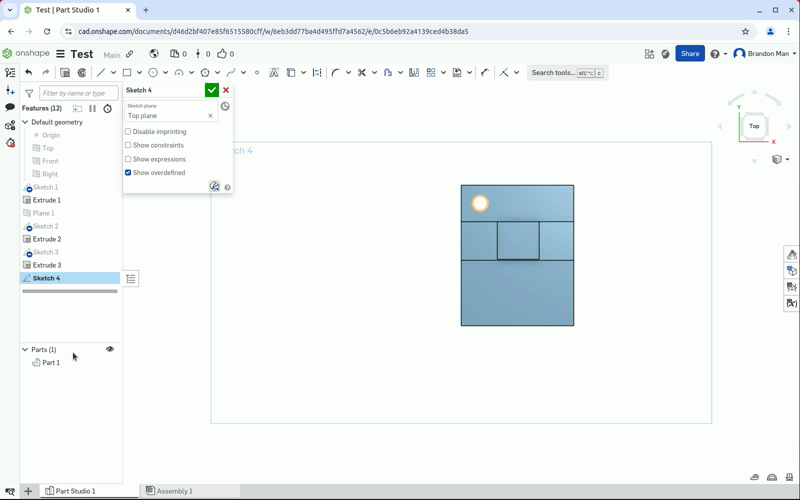
key(y)
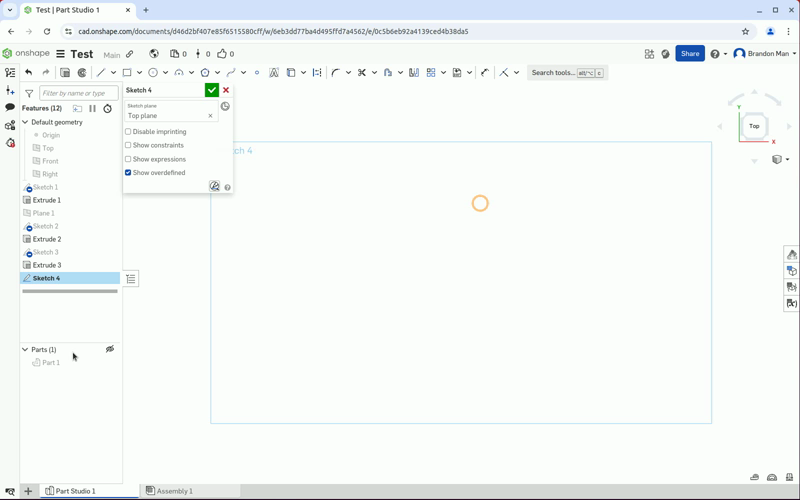
key(c)
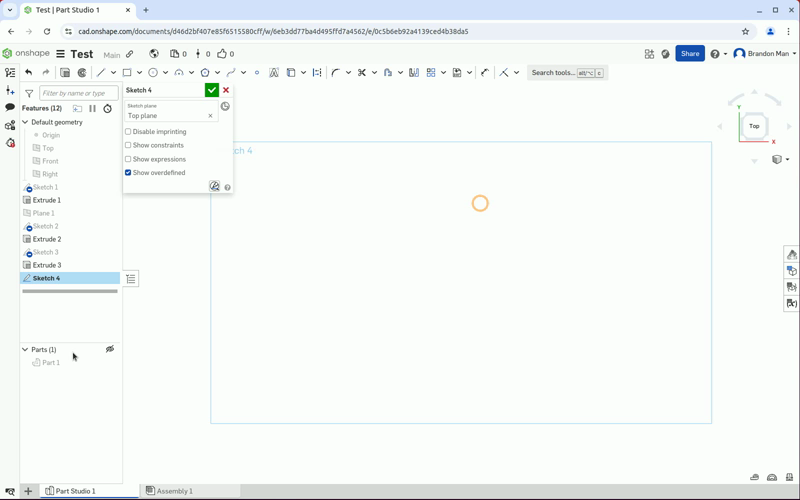
key_down(shift)
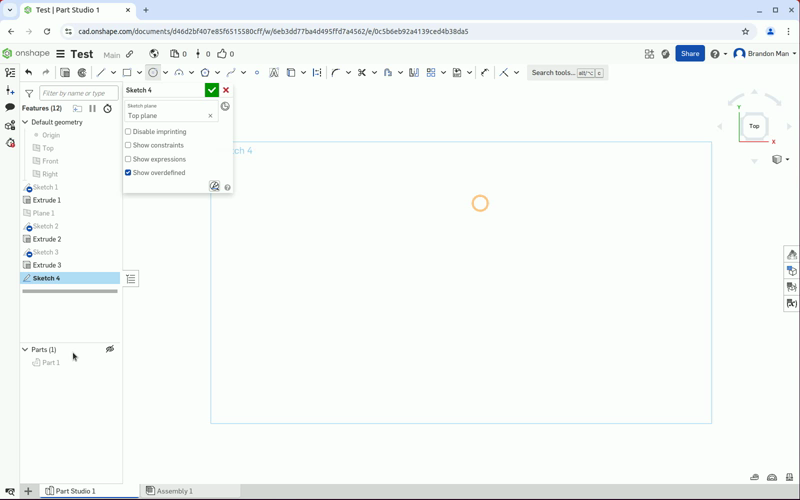
mouse_move(557, 203)
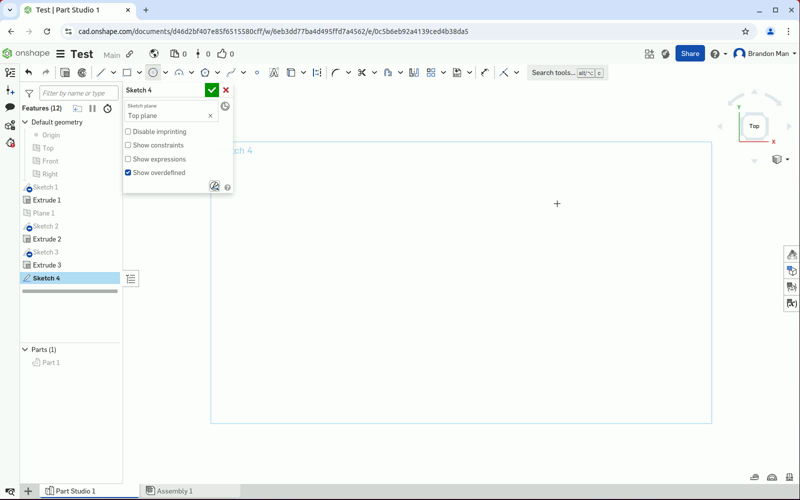
click(557, 203)
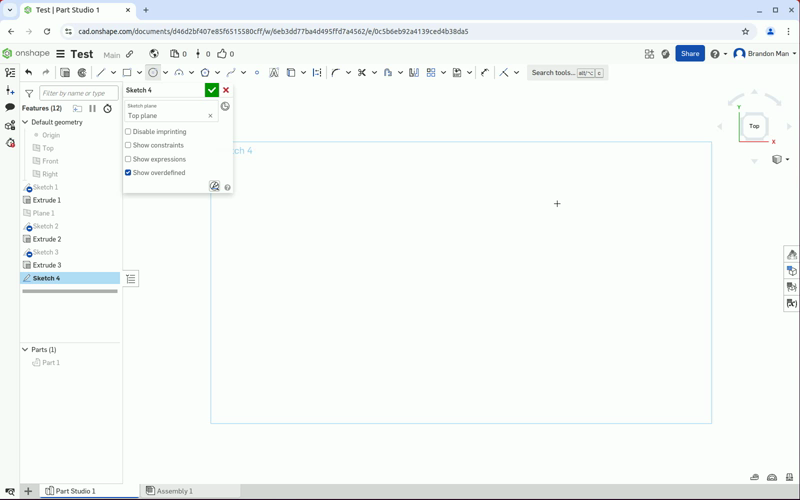
key_up(shift)
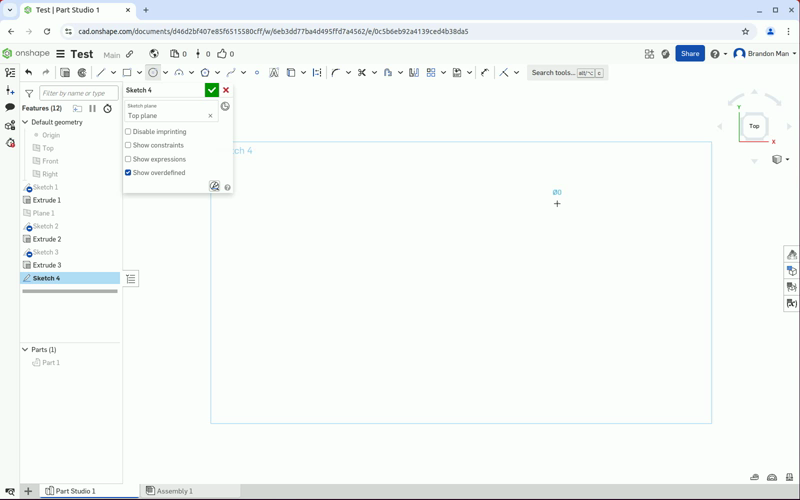
mouse_move(564, 203)
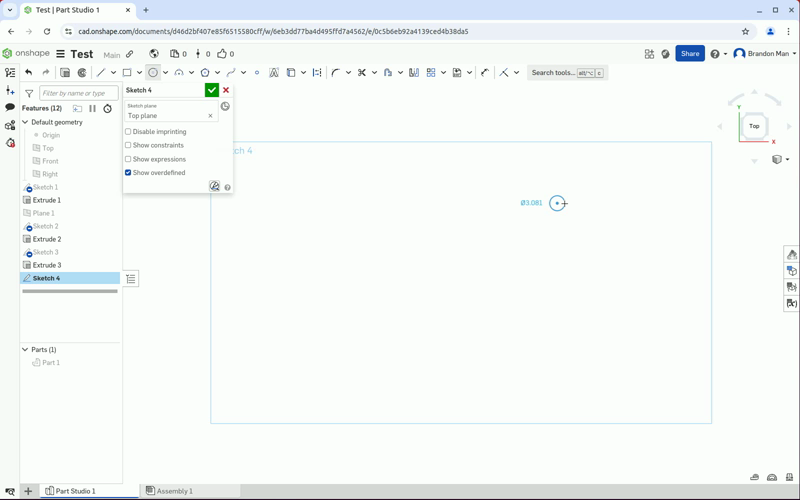
click(564, 203)
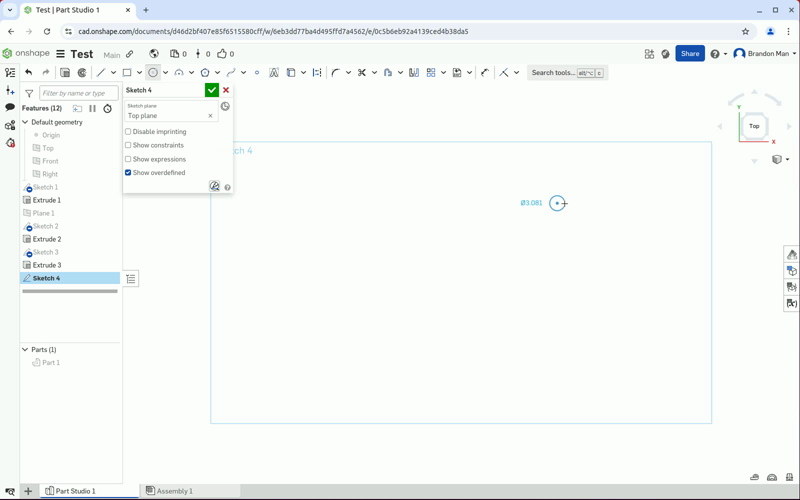
key(esc)
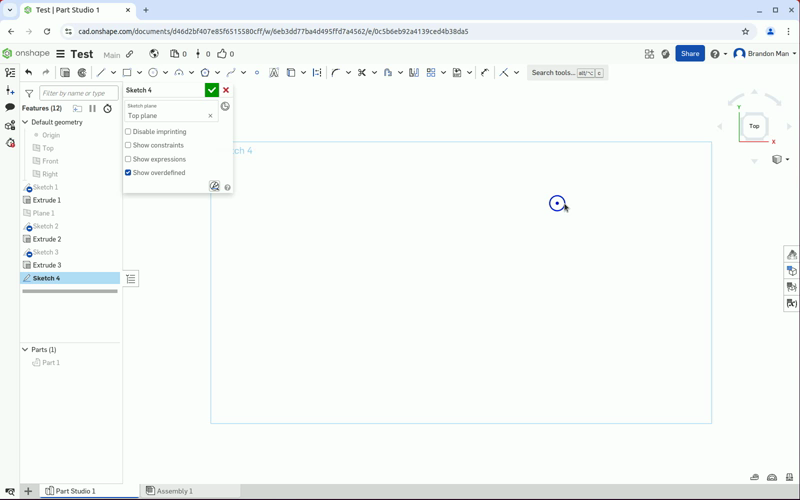
mouse_move(555, 200)
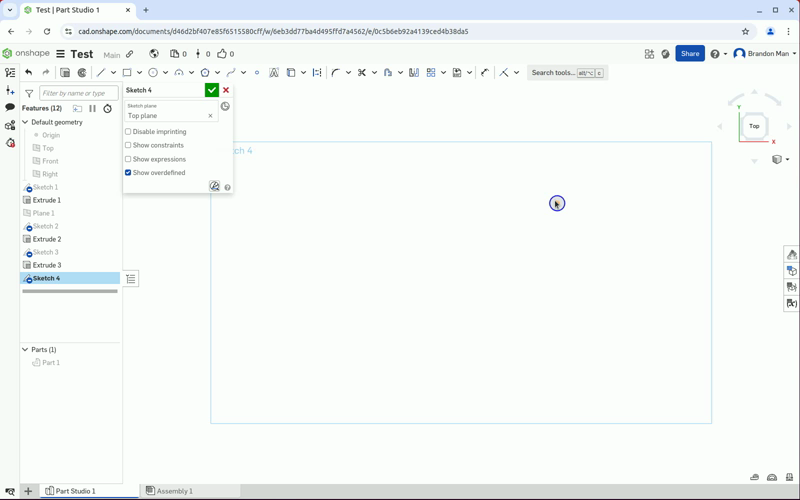
scroll(6)
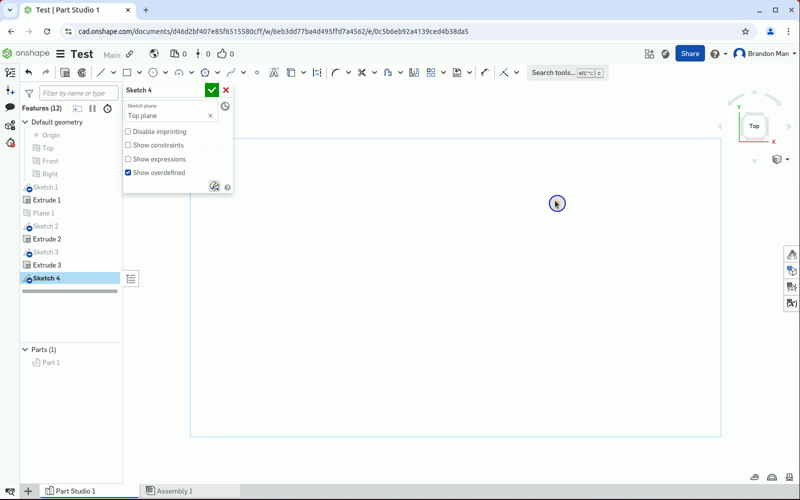
scroll(6)
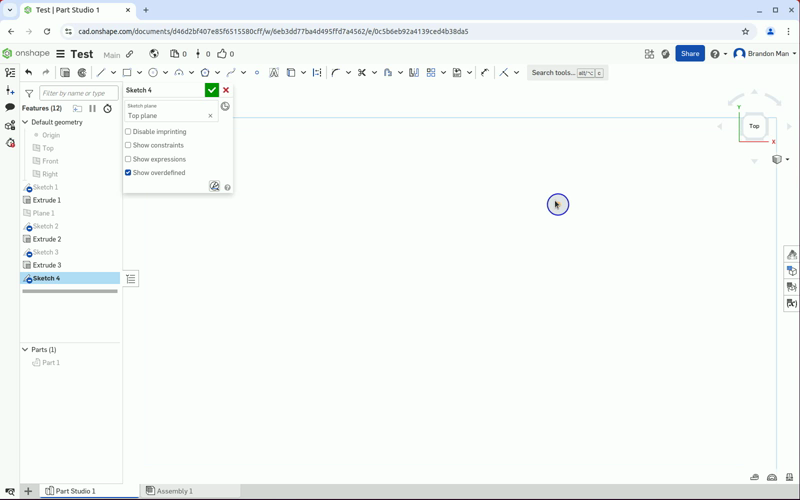
scroll(6)
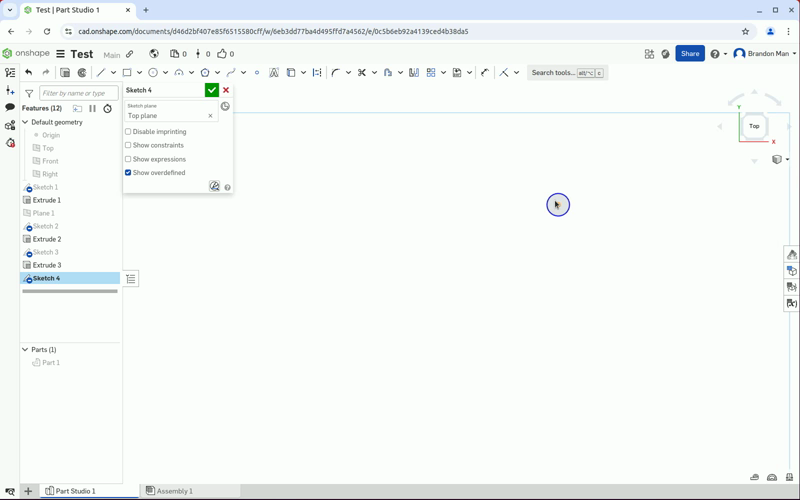
scroll(6)
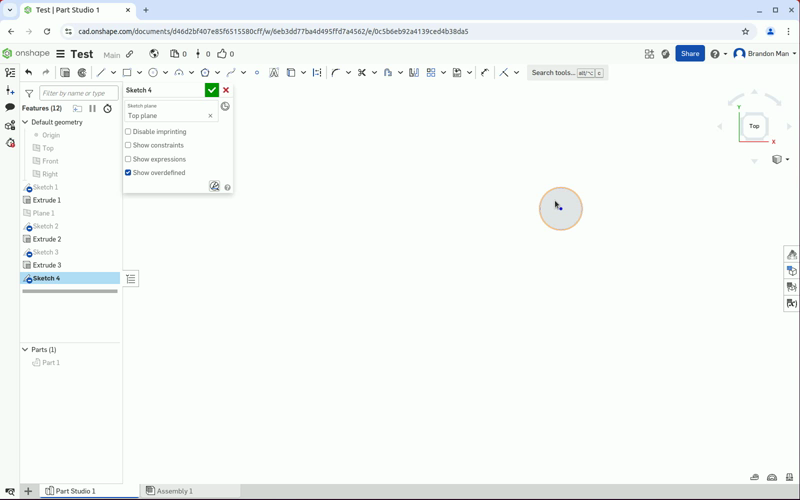
scroll(6)
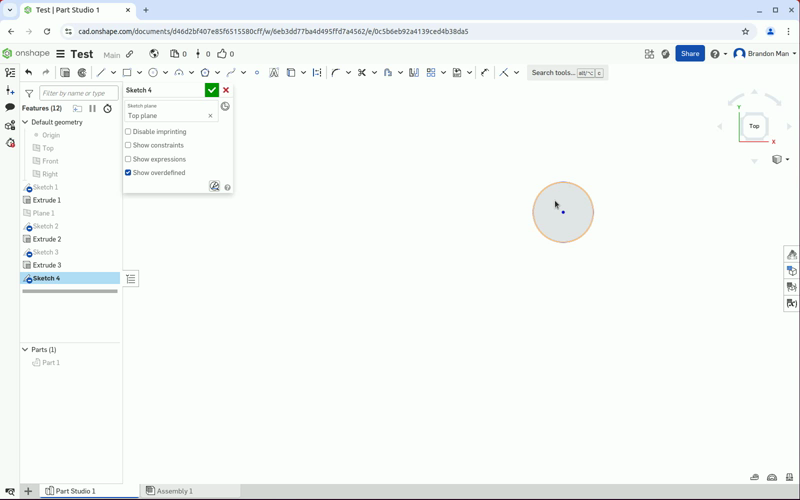
scroll(6)
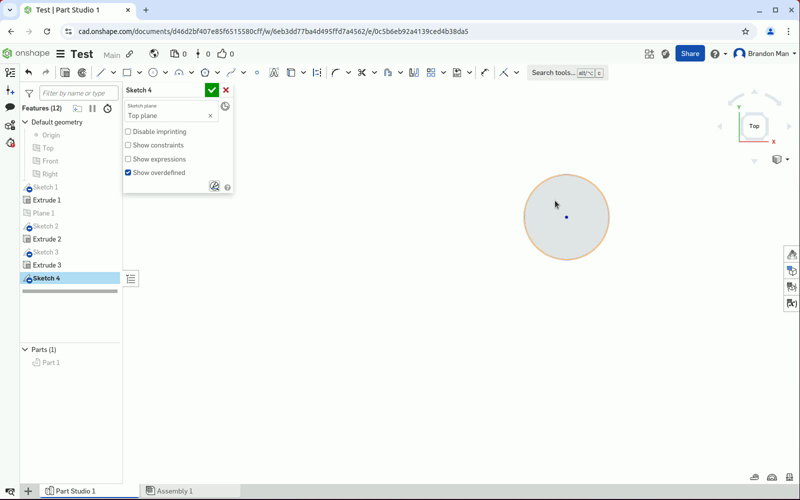
scroll(6)
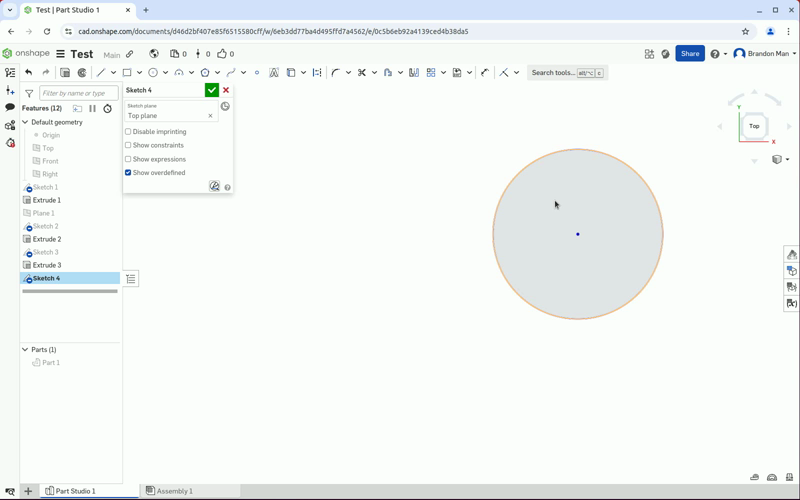
click(555, 200)
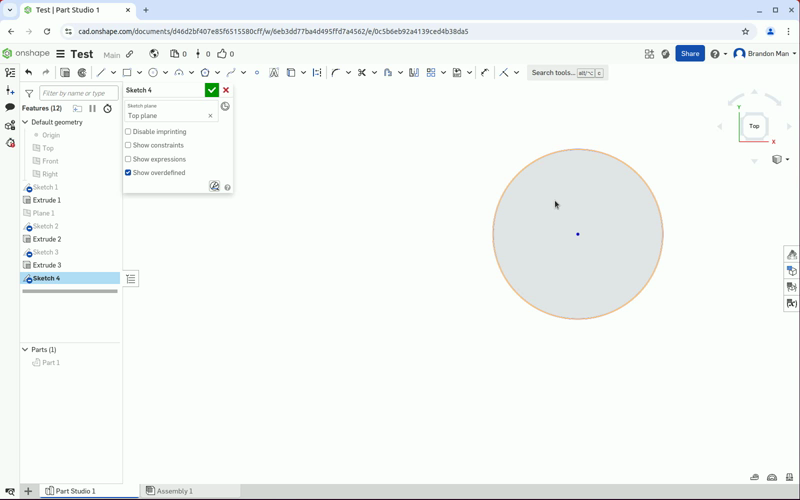
scroll(-6)
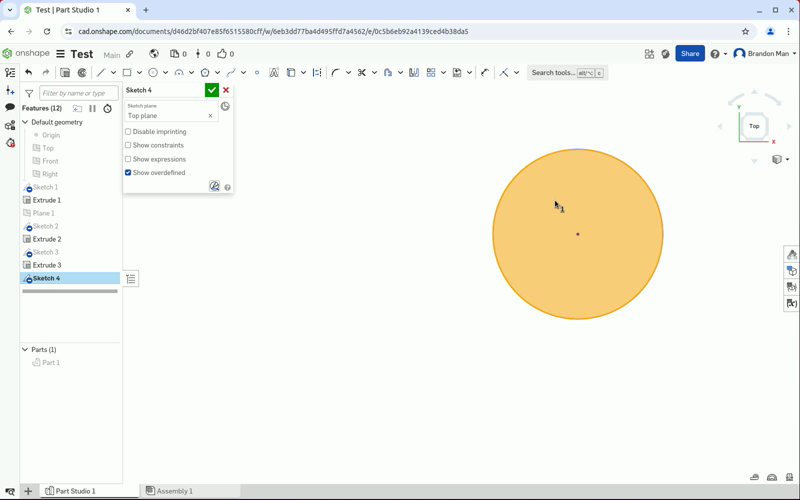
scroll(-6)
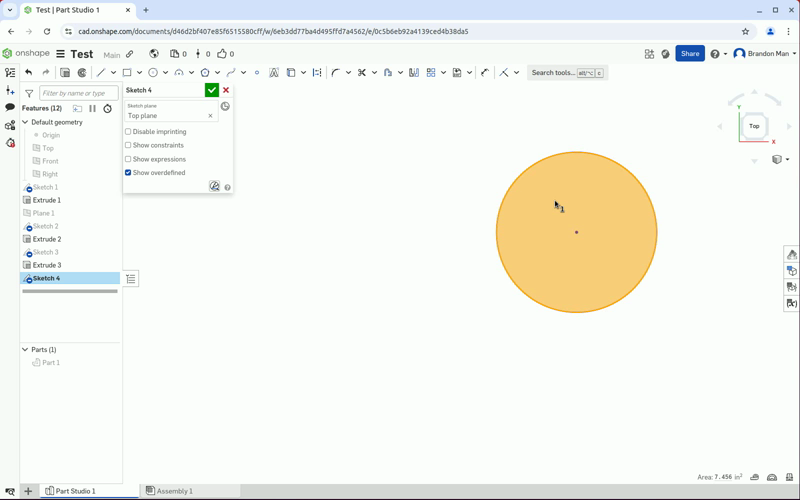
scroll(-6)
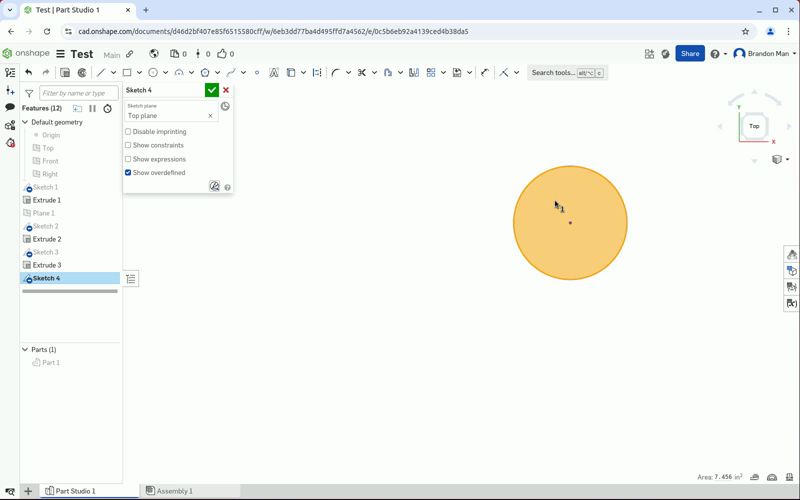
scroll(-6)
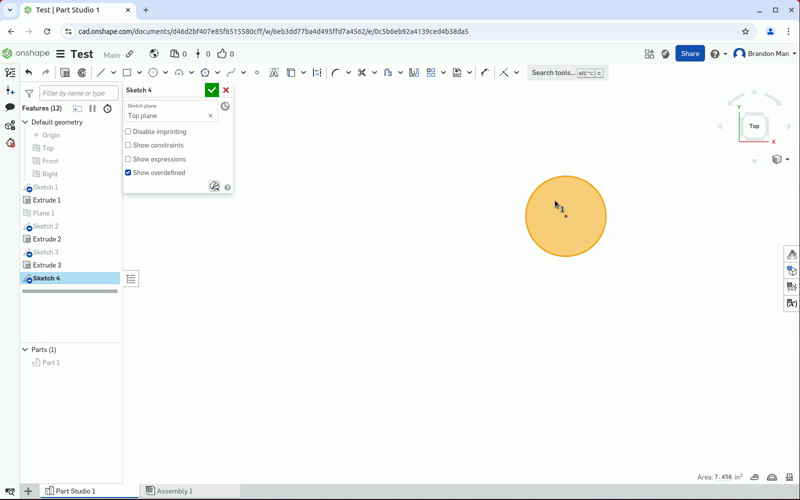
scroll(-6)
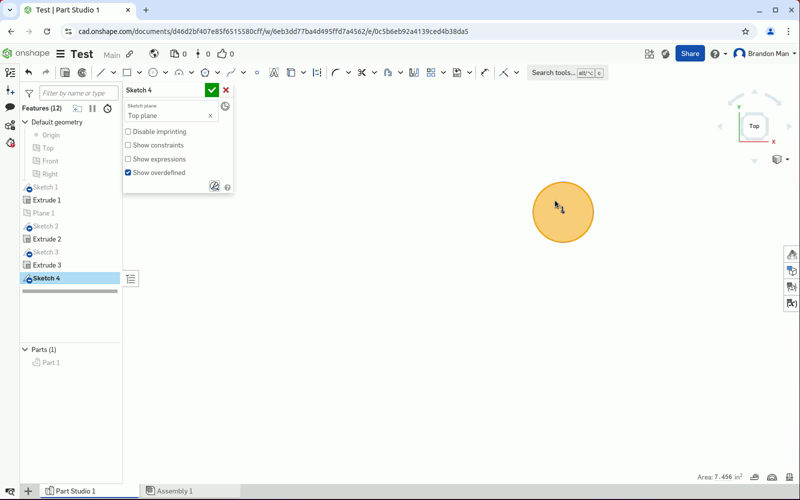
scroll(-6)
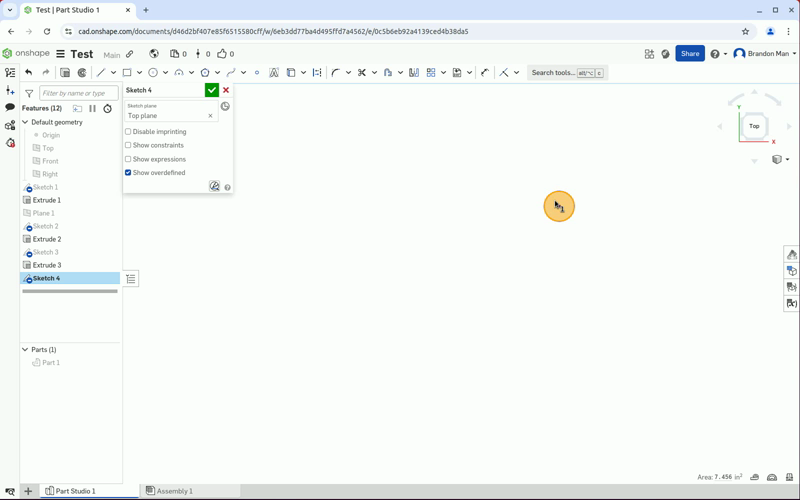
scroll(-6)
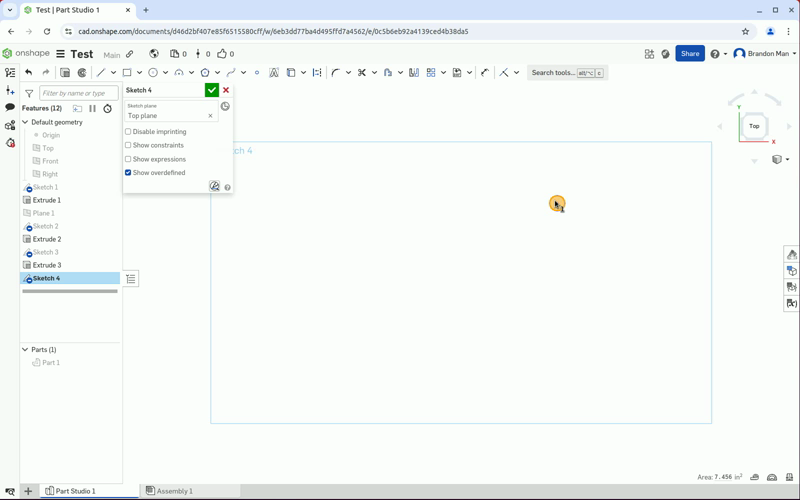
mouse_move(73, 352)
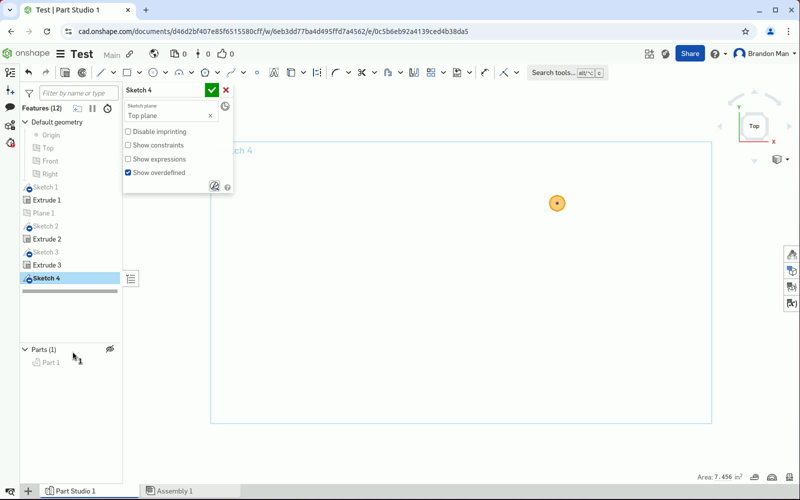
key(shift+y)
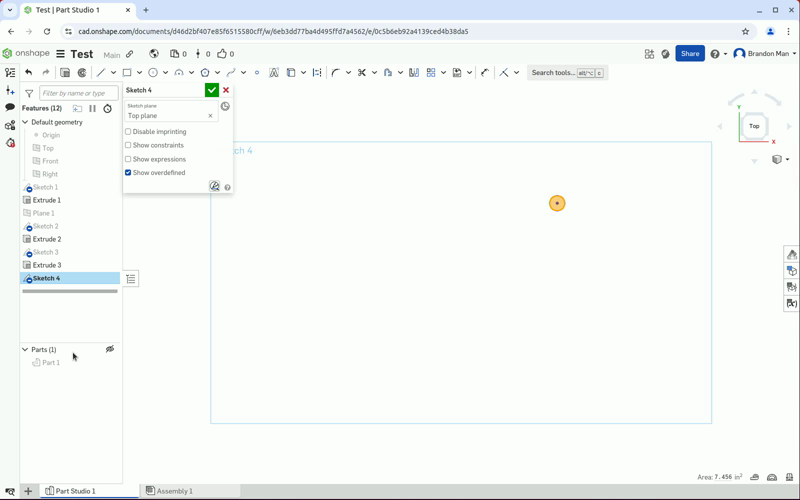
key(shift+e)
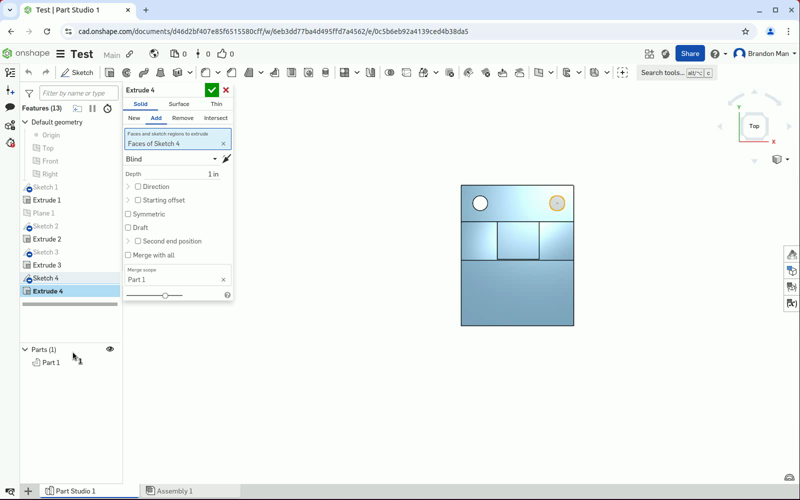
mouse_move(143, 106)
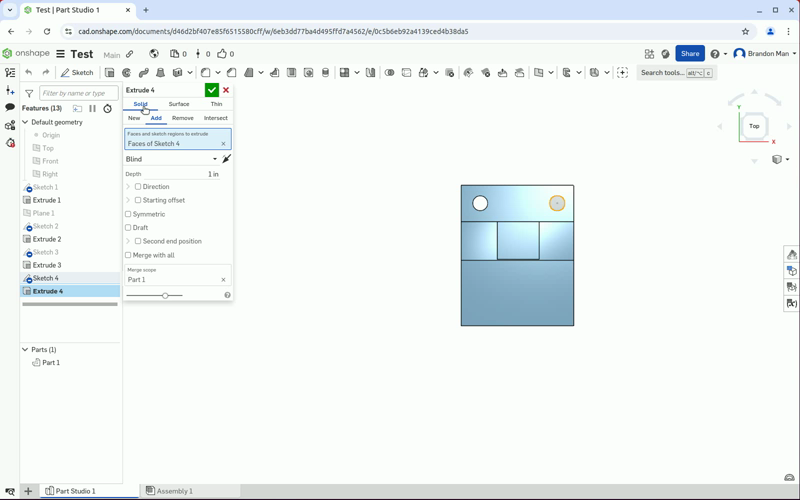
click(143, 106)
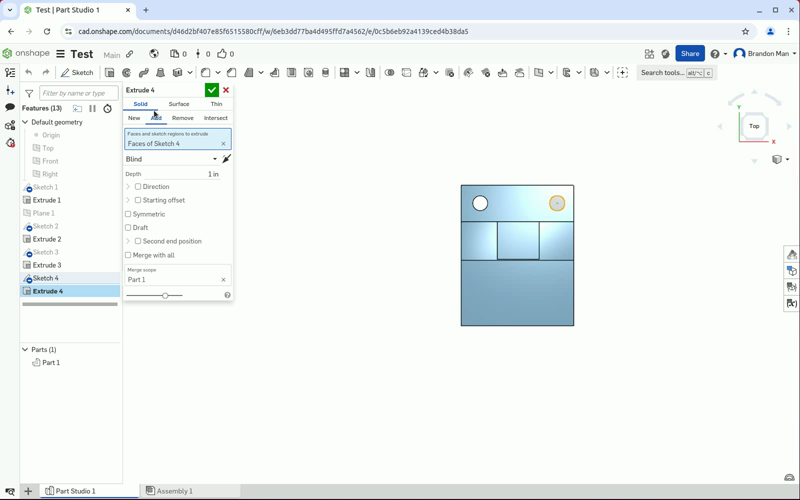
mouse_move(186, 120)
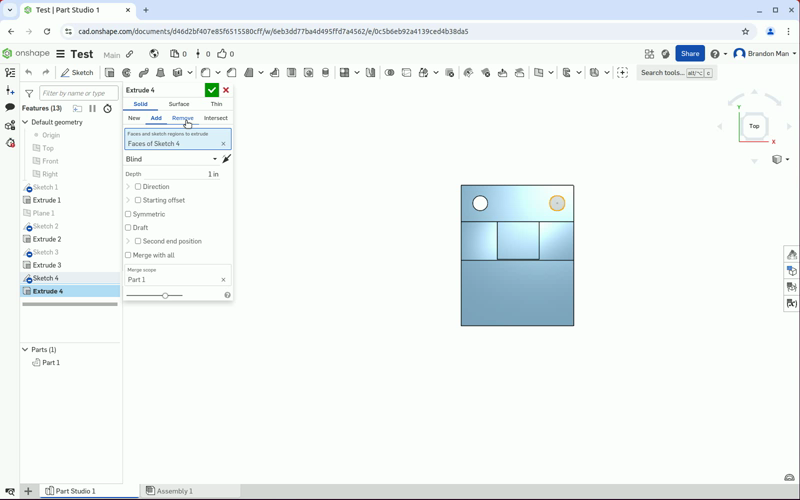
click(186, 120)
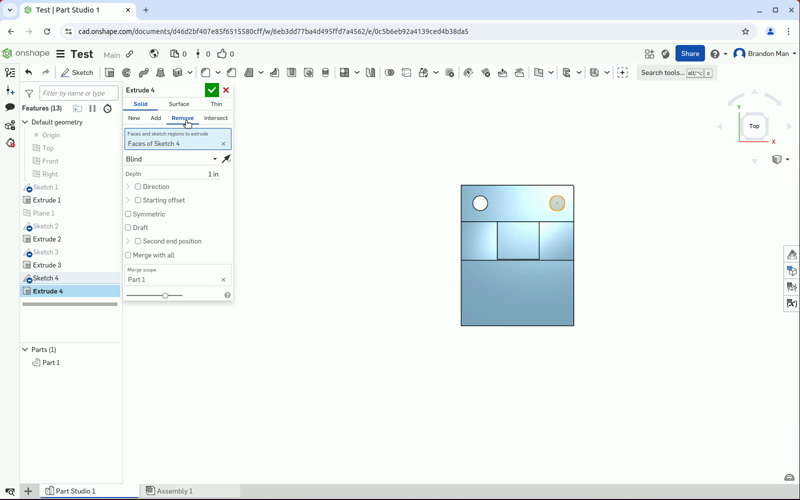
key(tab, 4)
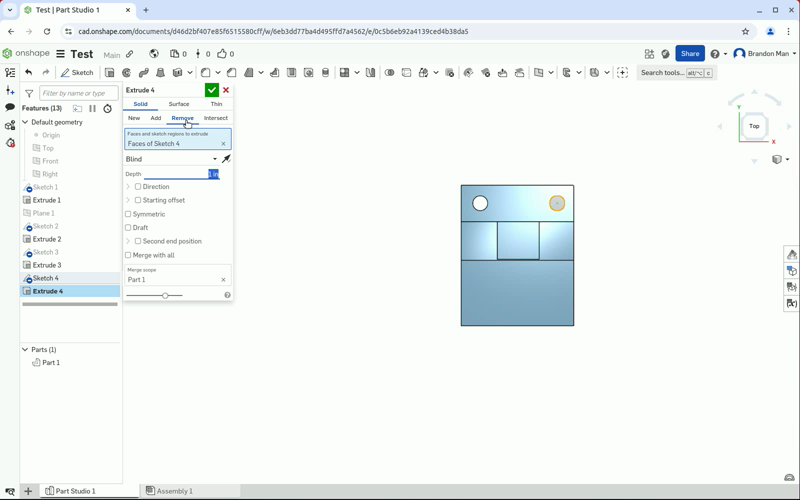
text(16.368)
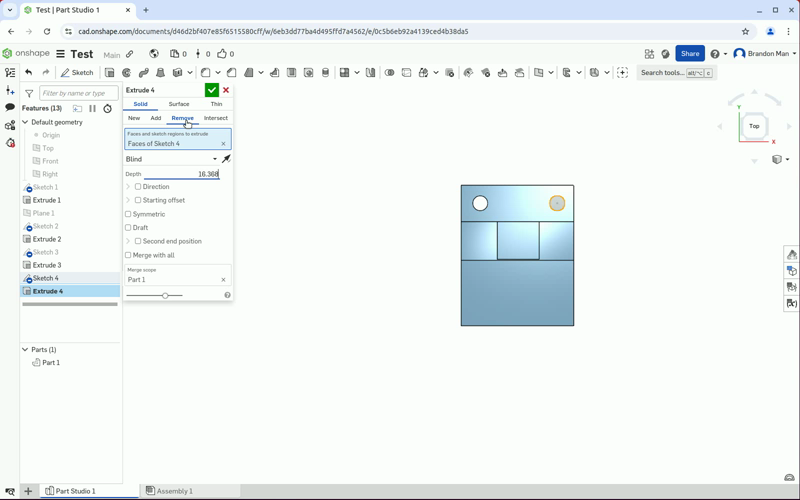
key(tab, 6)
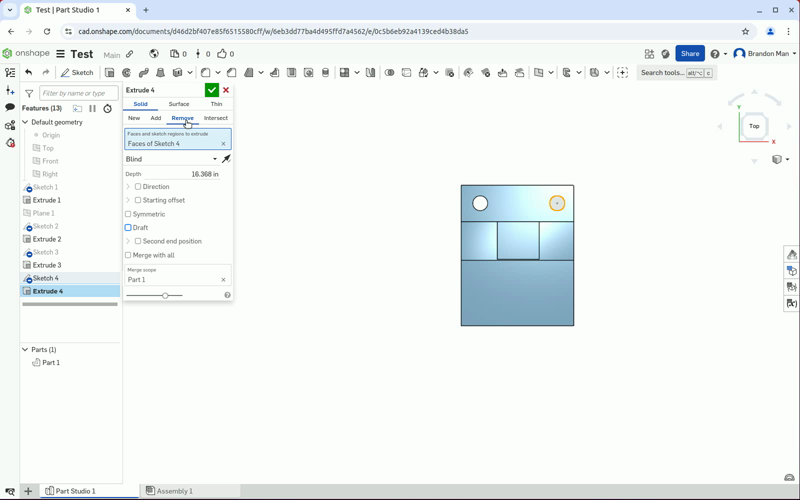
key(space)
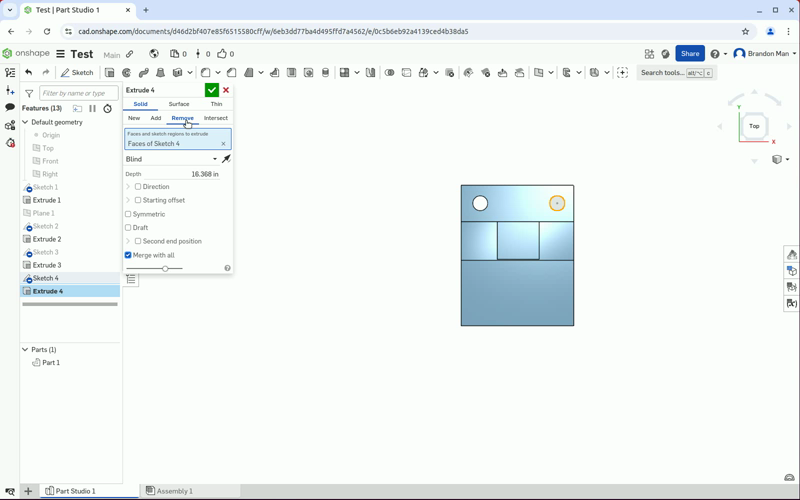
key(enter)
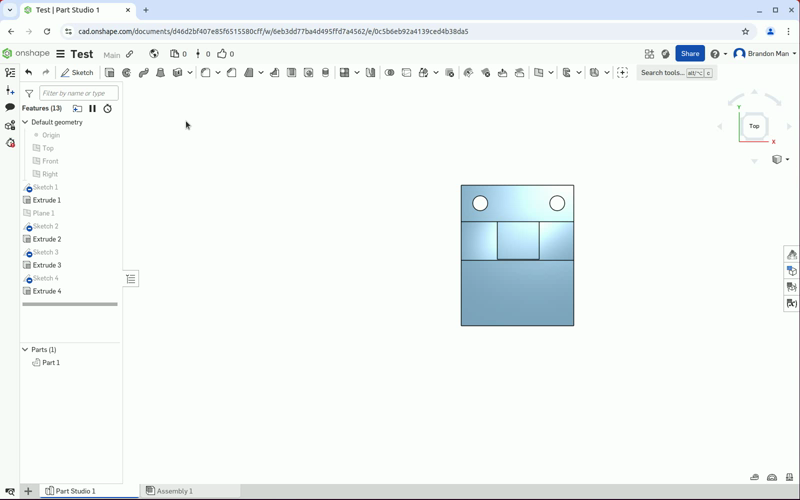
key(shift+h)
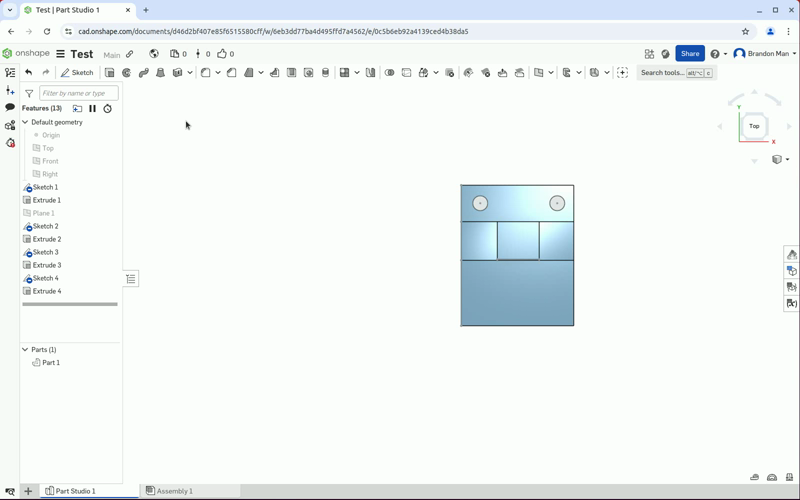
key(shift+h)
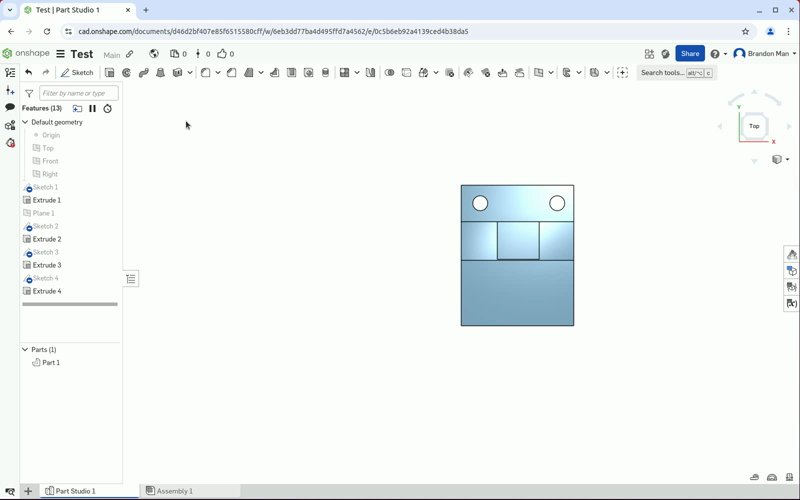
mouse_move(73, 189)
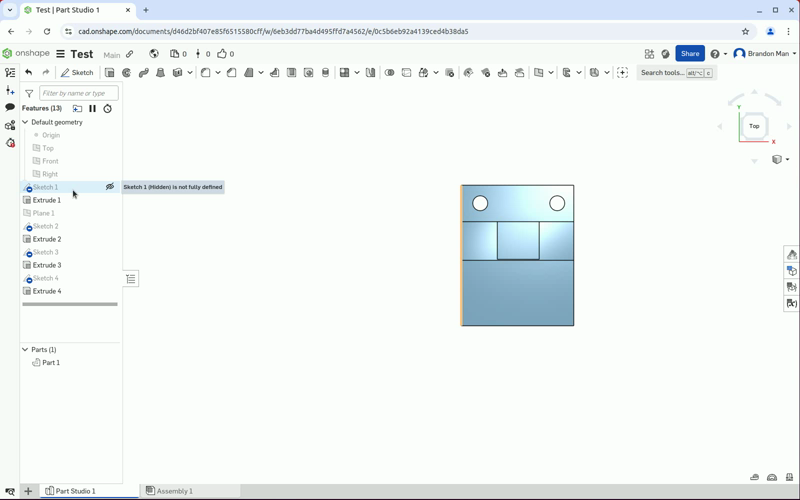
click(73, 189)
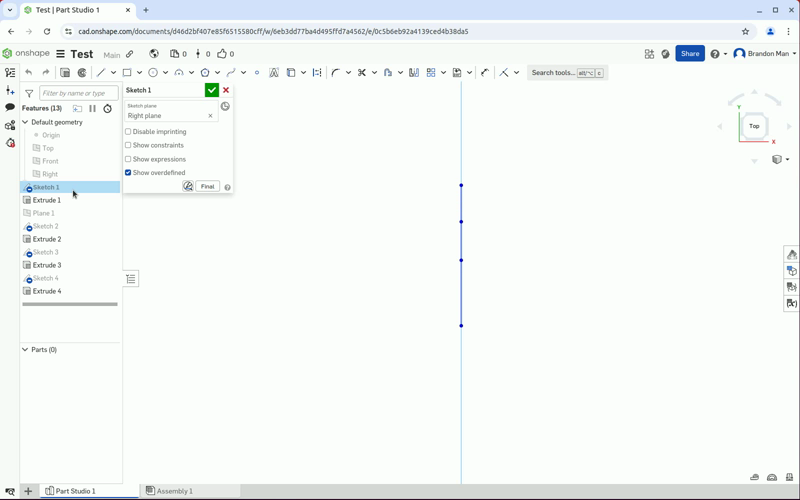
mouse_move(229, 92)
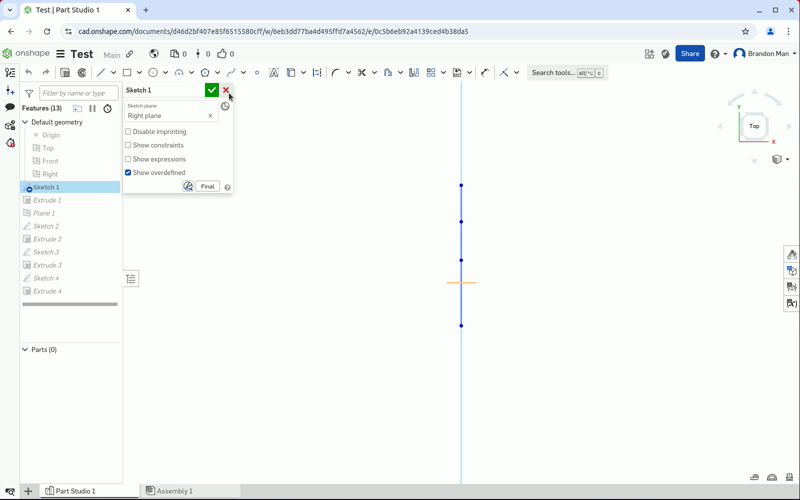
click(229, 92)
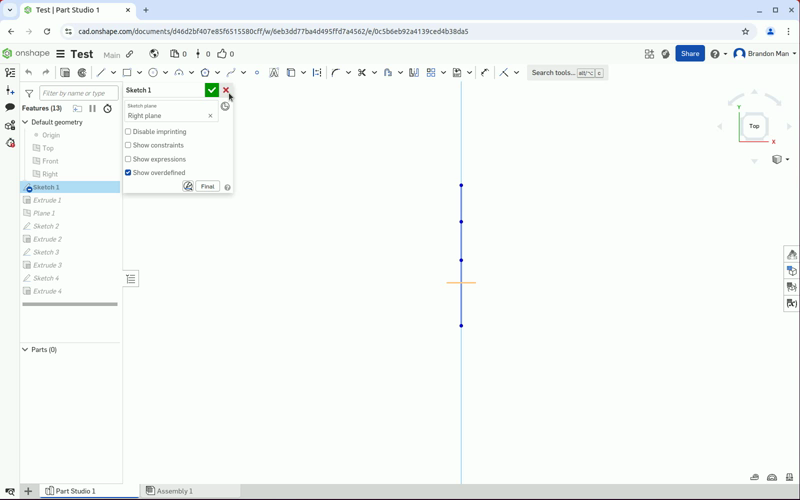
key(shift+s)
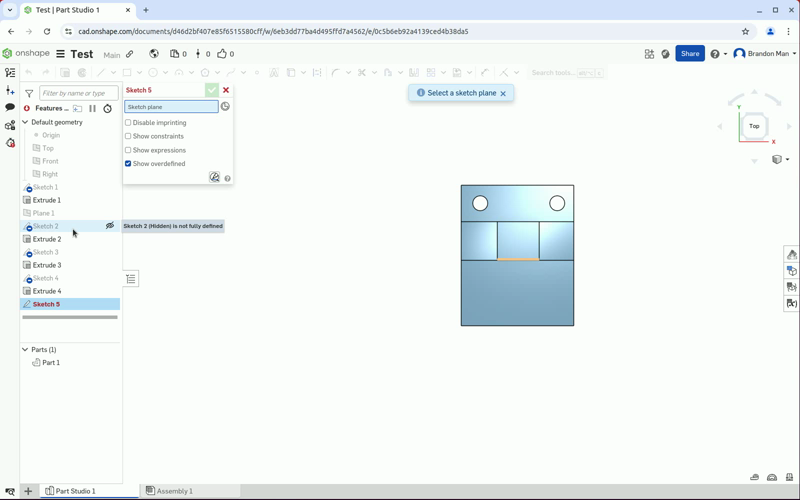
scroll(3)
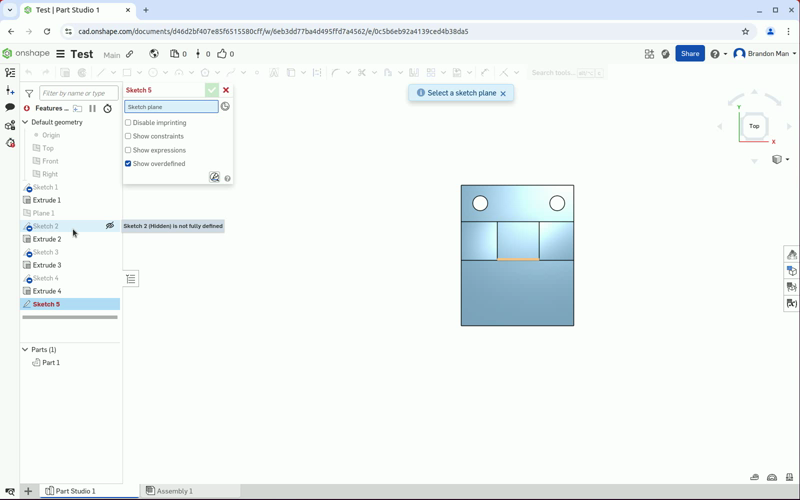
mouse_move(73, 150)
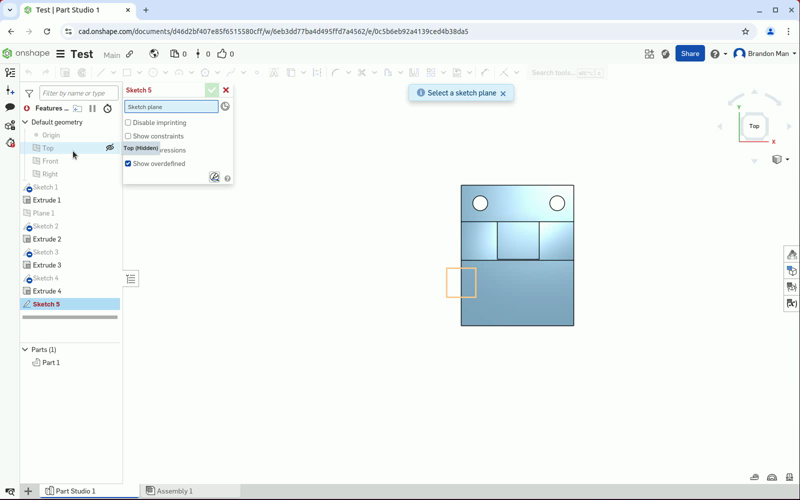
click(73, 150)
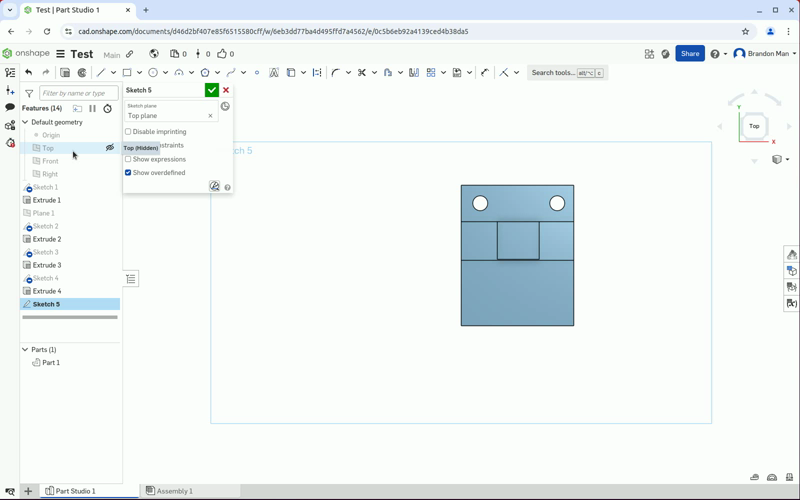
mouse_move(73, 352)
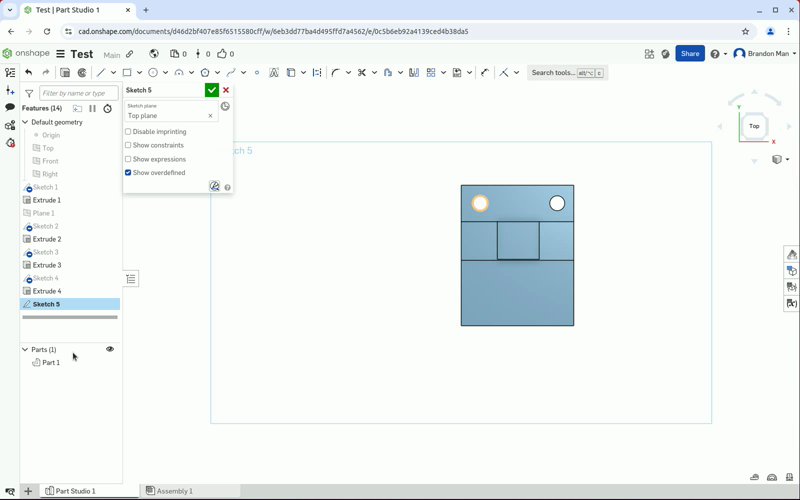
key(y)
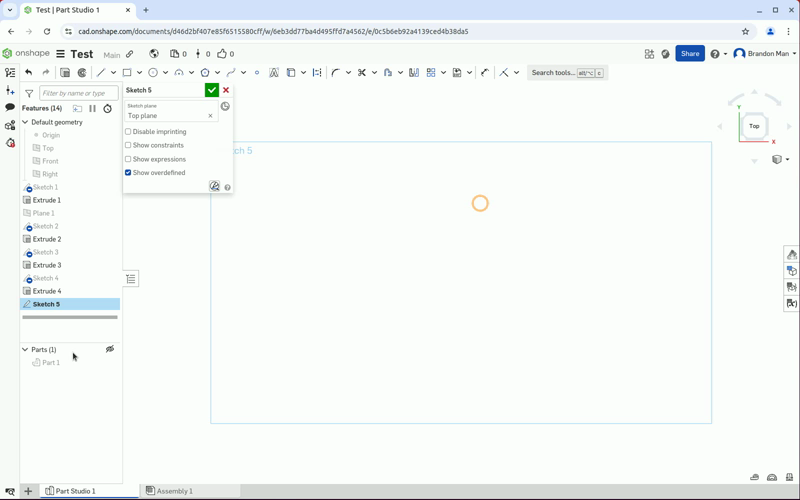
key(c)
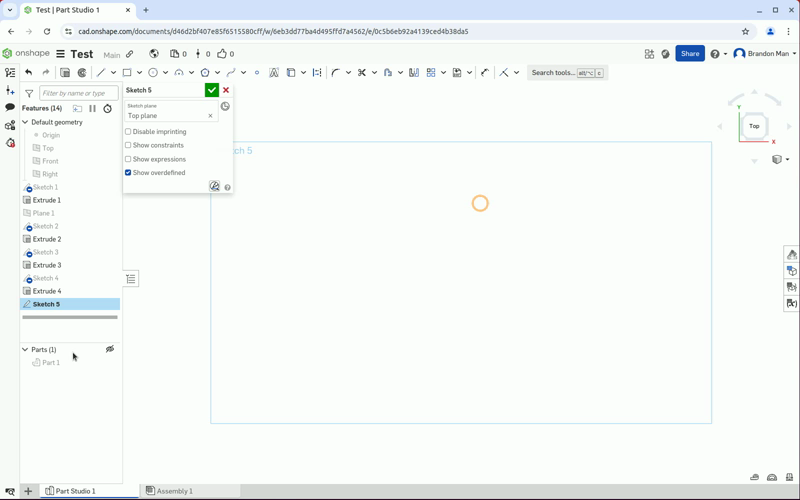
key_down(shift)
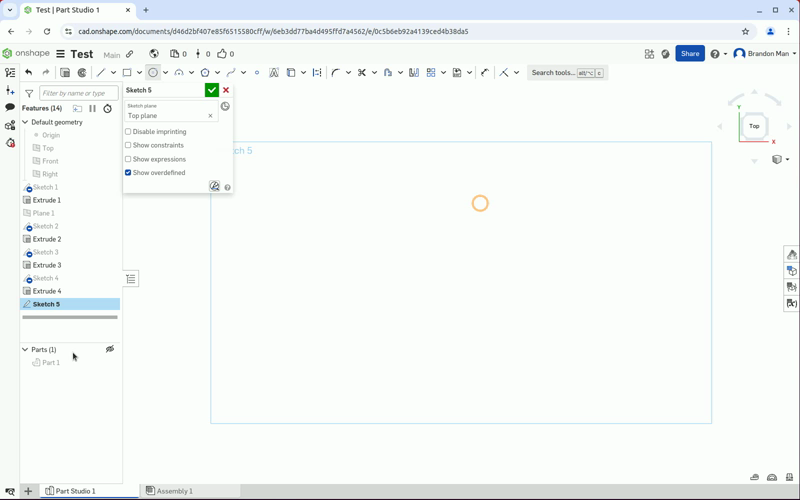
mouse_move(480, 307)
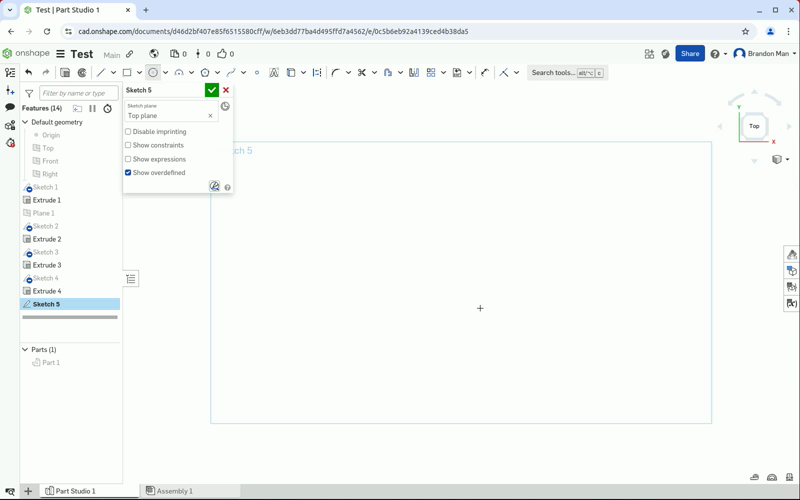
click(480, 307)
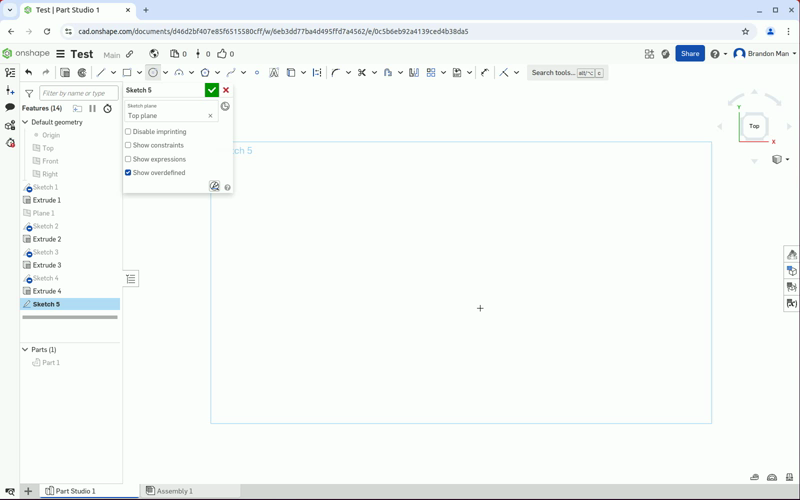
key_up(shift)
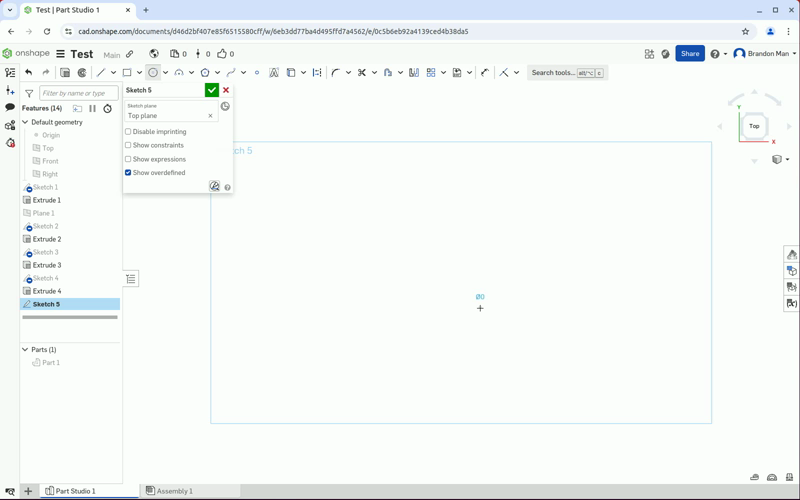
mouse_move(487, 307)
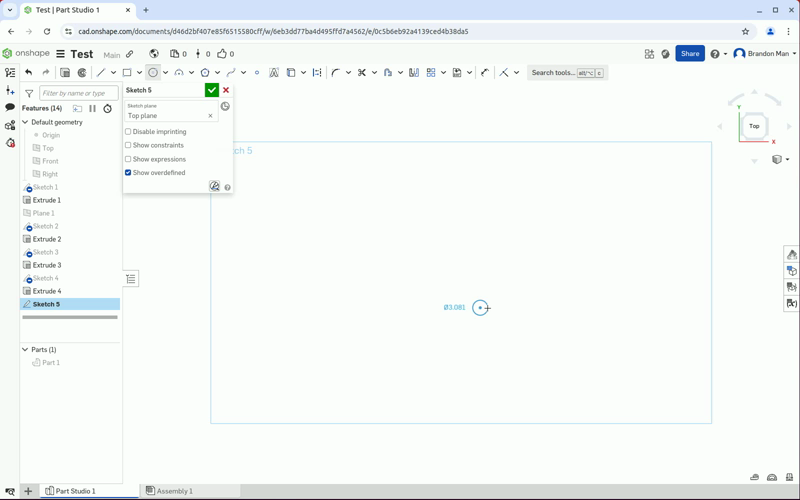
click(487, 307)
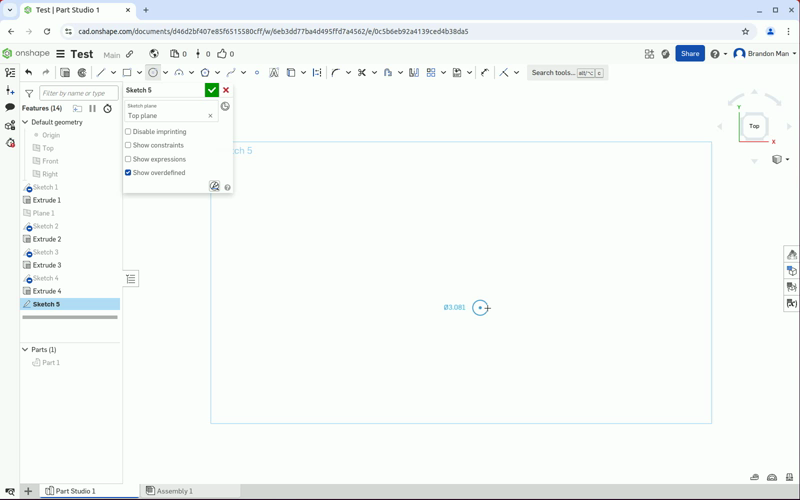
key(esc)
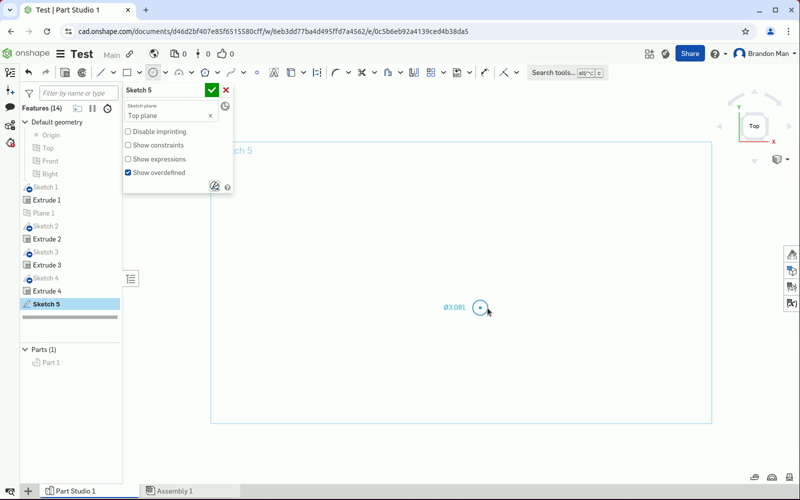
mouse_move(474, 304)
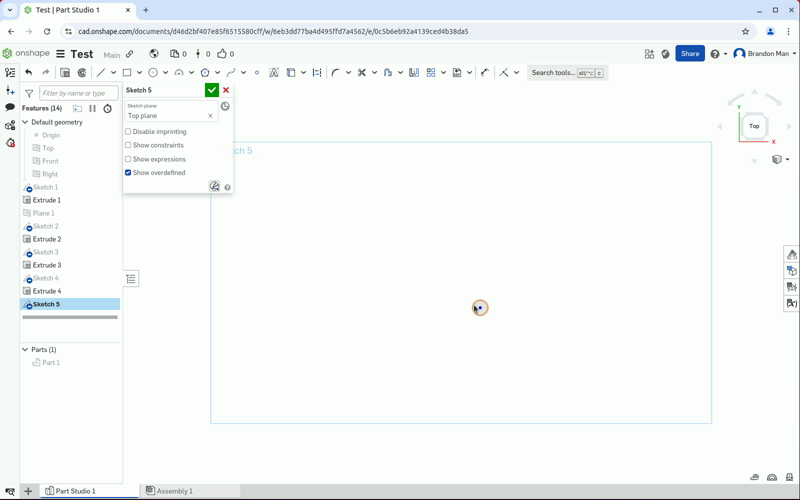
scroll(6)
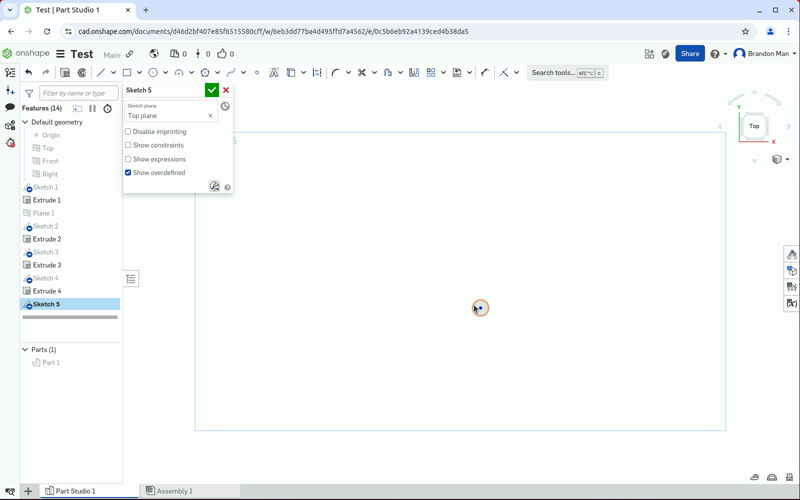
scroll(6)
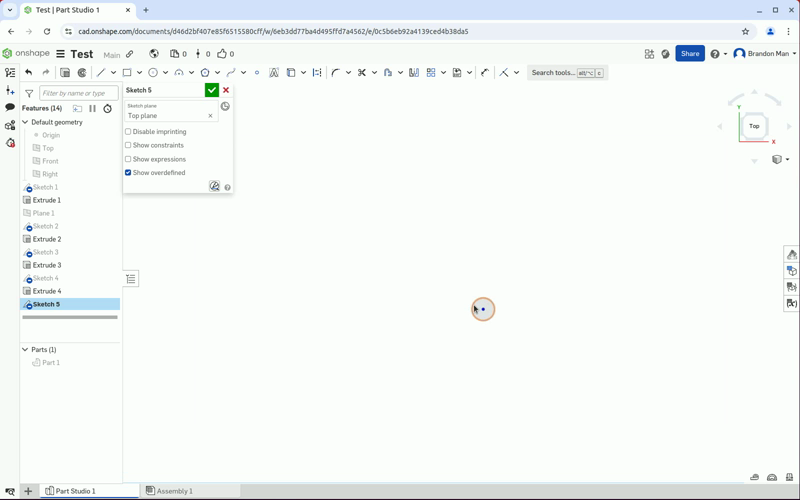
scroll(6)
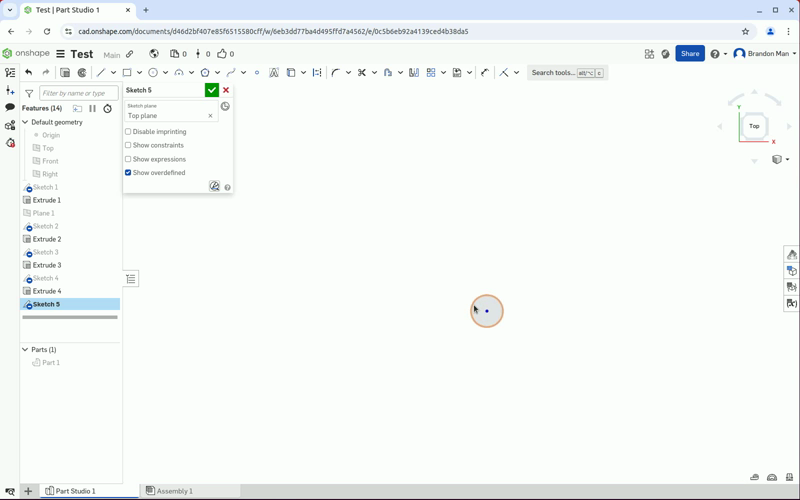
scroll(6)
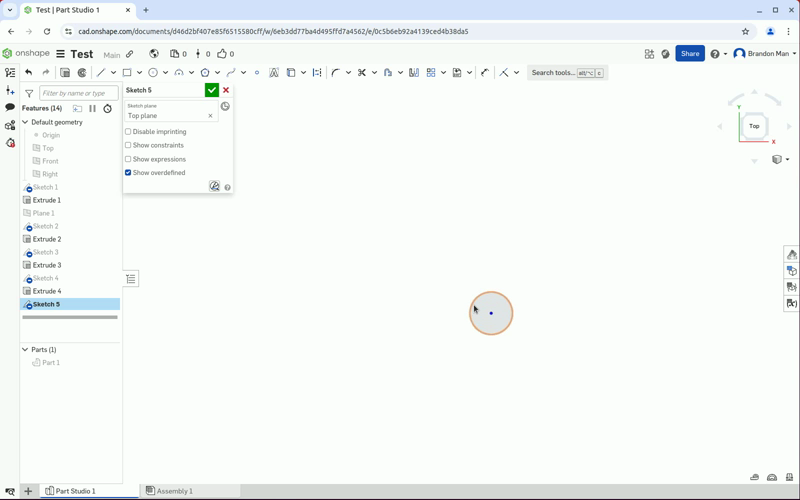
scroll(6)
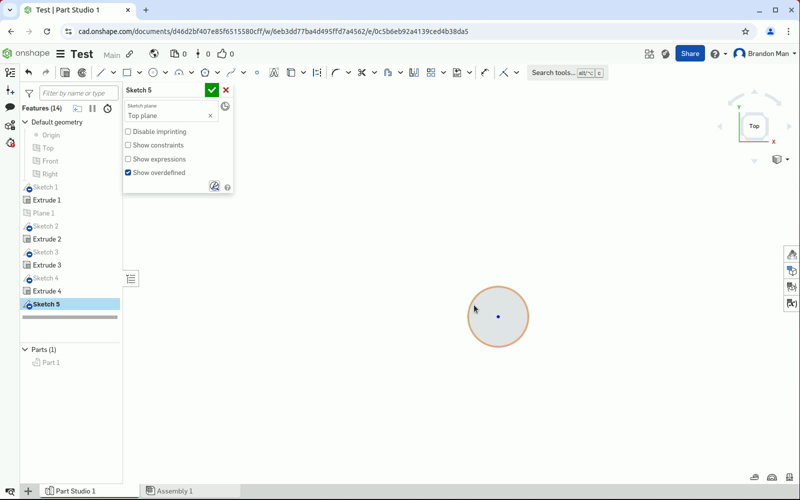
scroll(6)
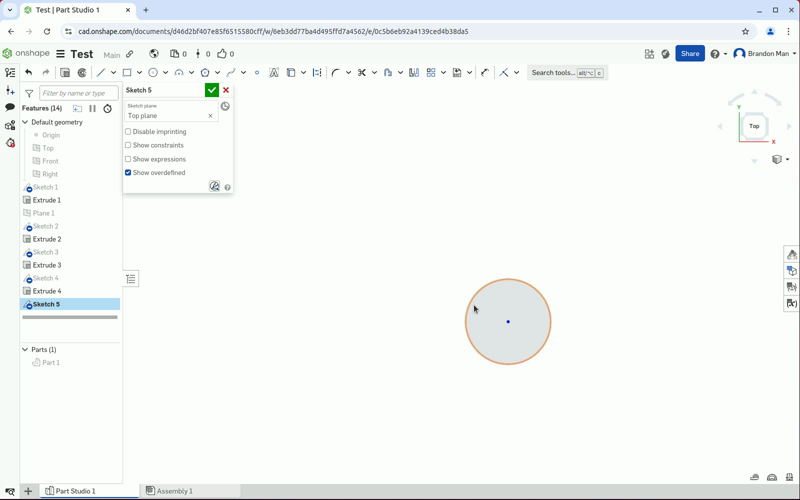
scroll(6)
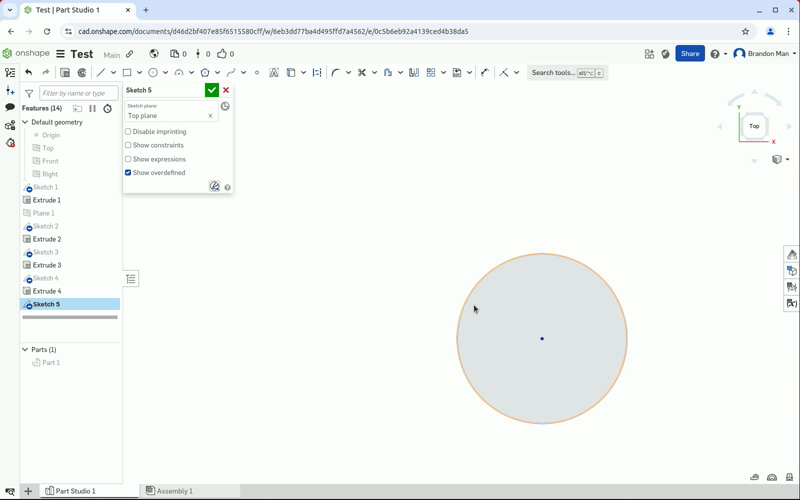
click(474, 304)
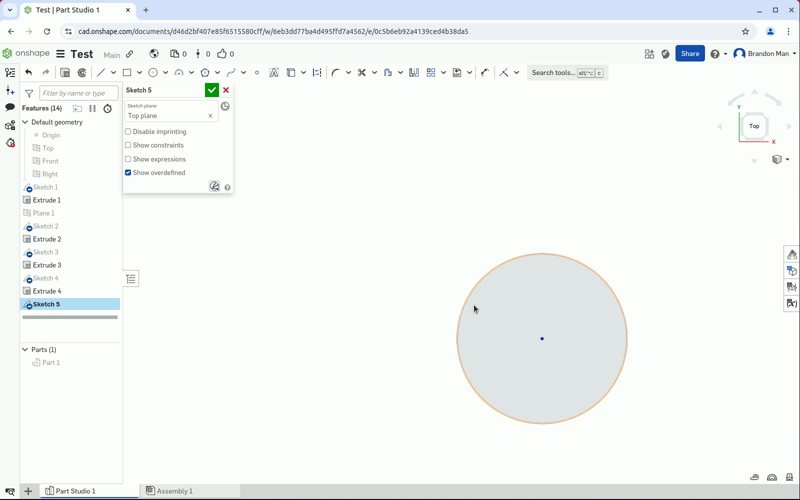
scroll(-6)
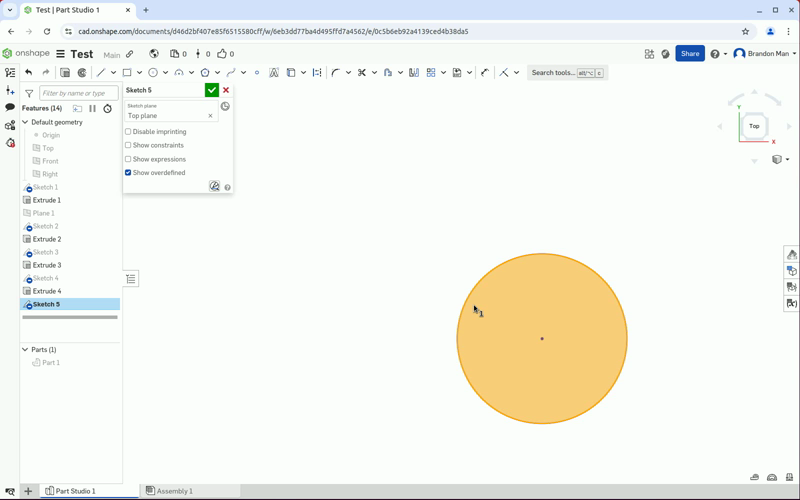
scroll(-6)
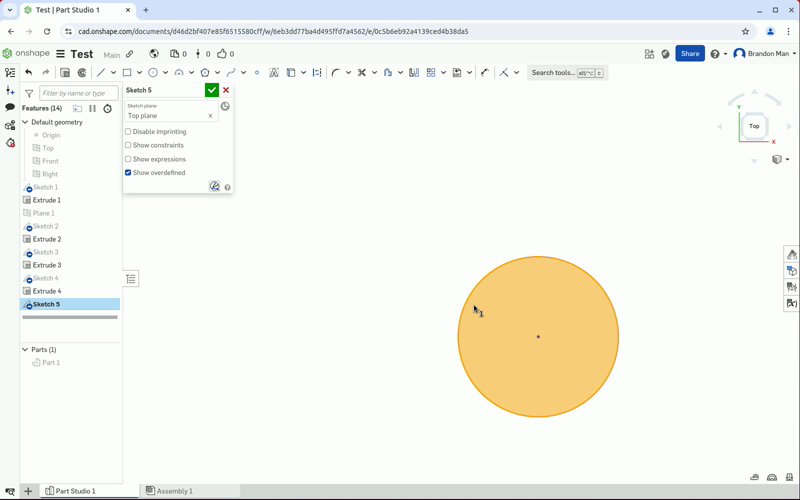
scroll(-6)
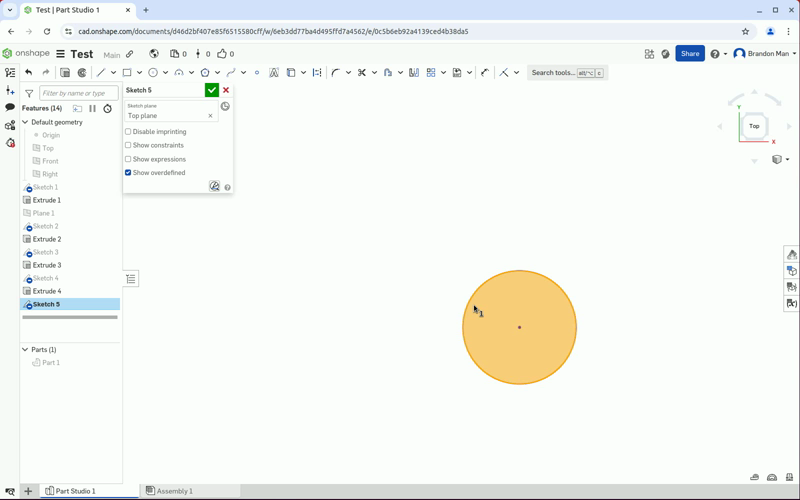
scroll(-6)
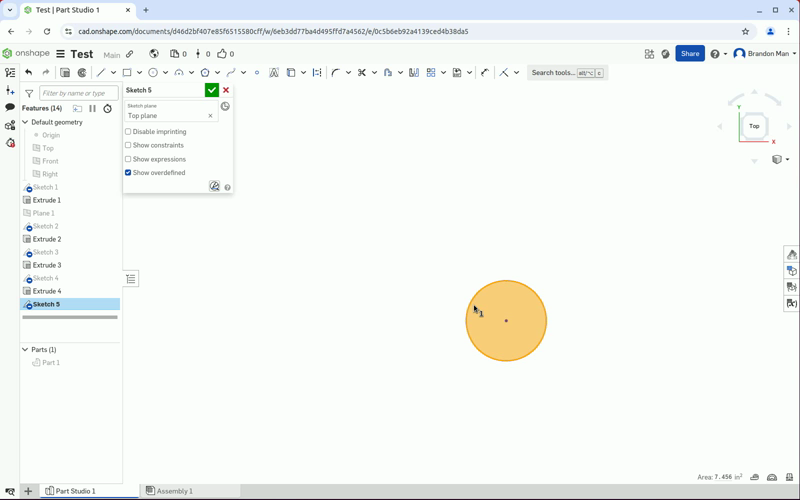
scroll(-6)
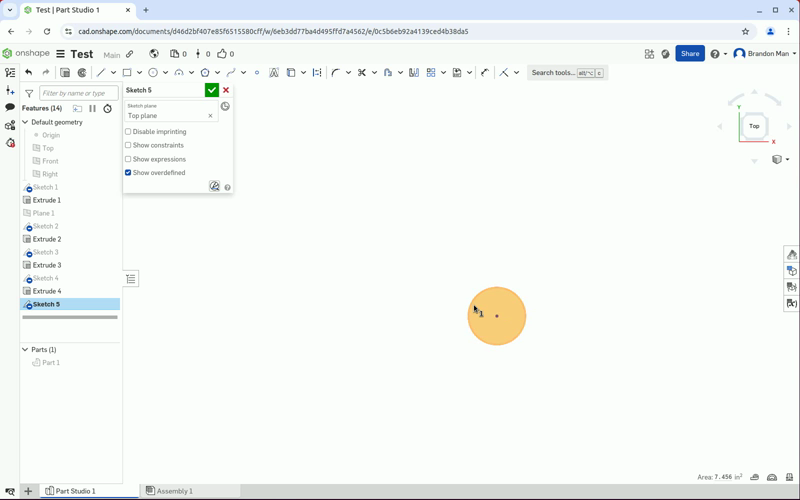
scroll(-6)
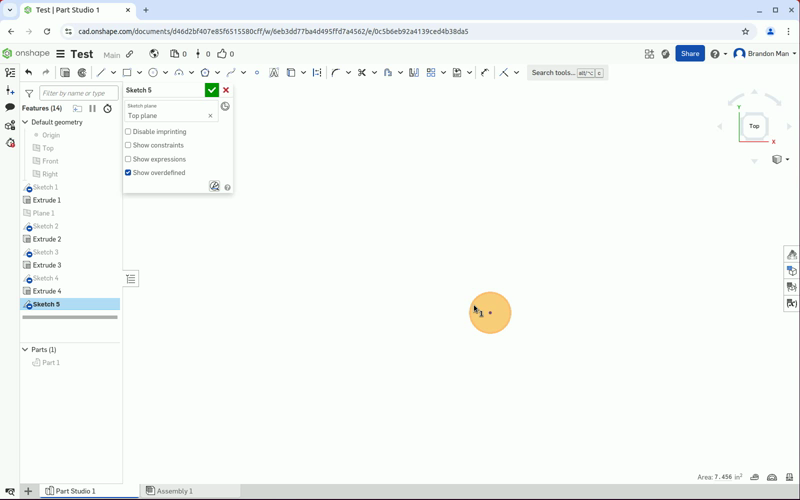
scroll(-6)
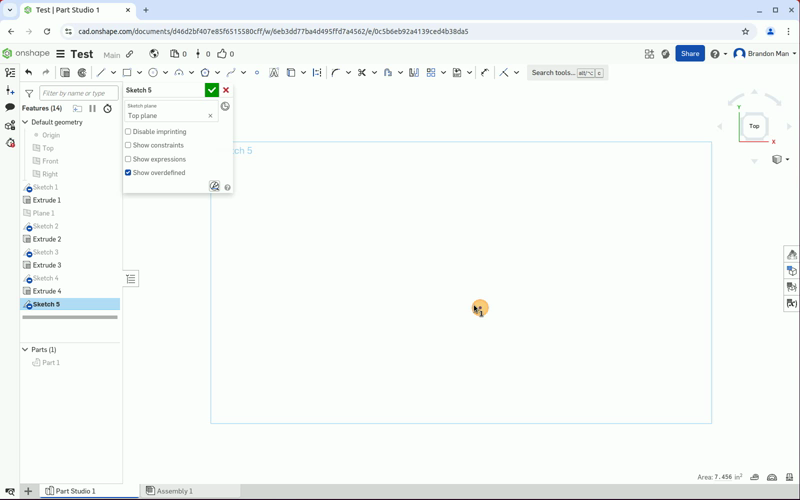
mouse_move(73, 352)
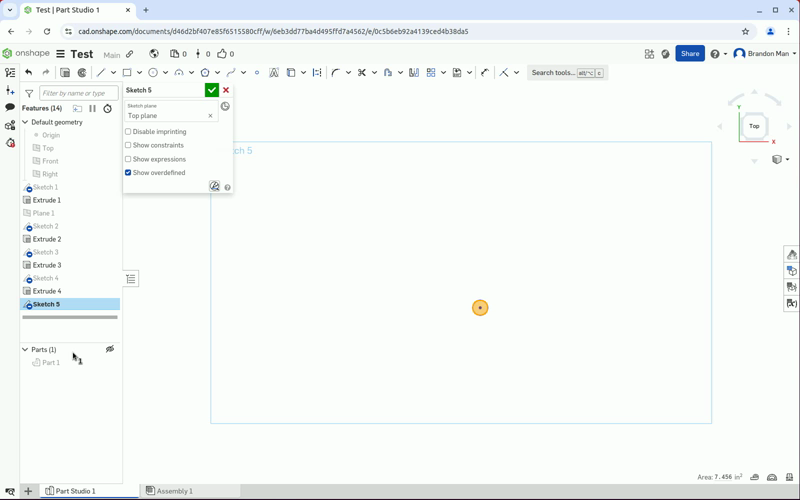
key(shift+y)
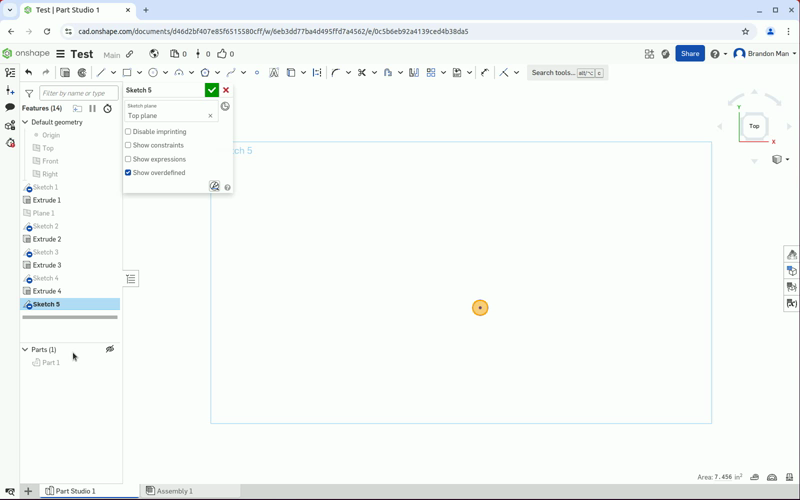
key(shift+e)
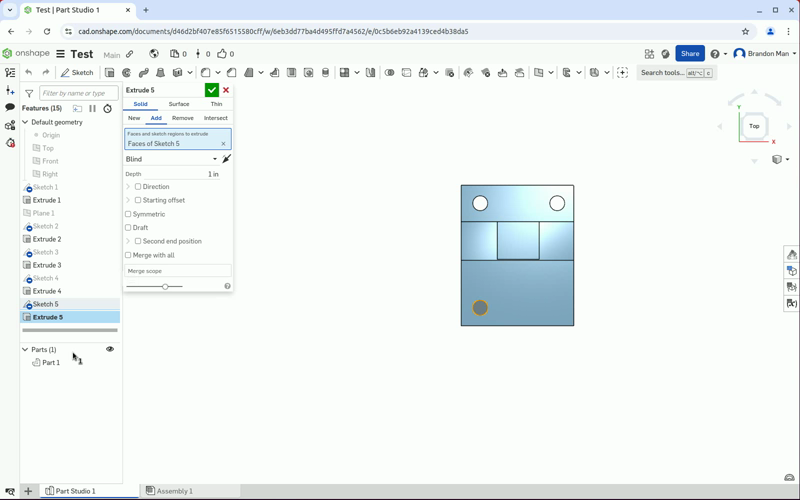
mouse_move(143, 106)
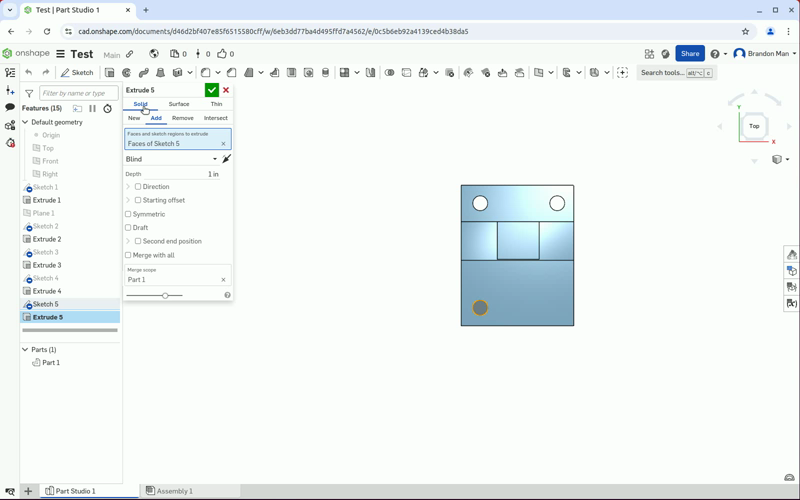
click(143, 106)
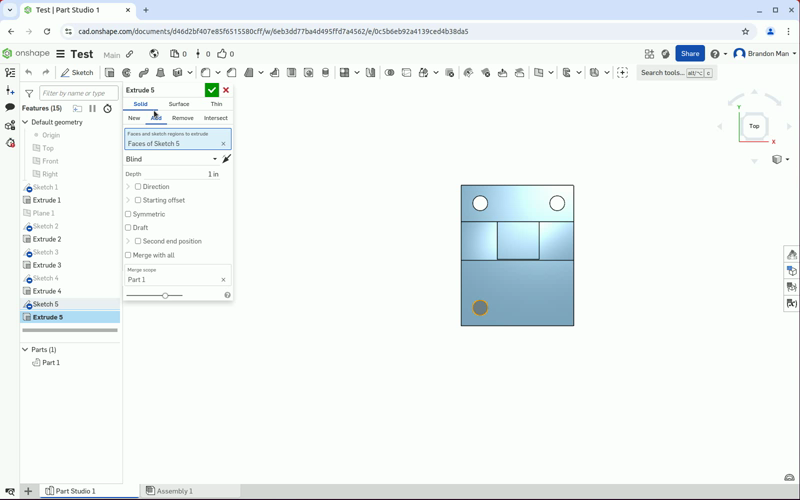
mouse_move(186, 120)
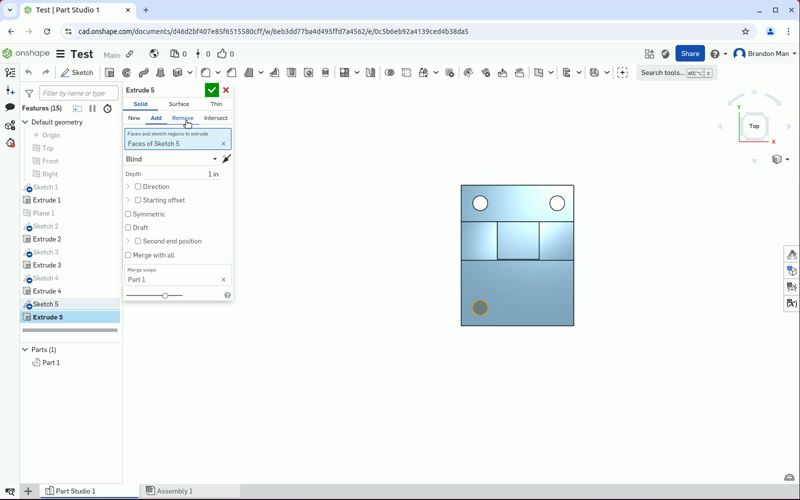
click(186, 120)
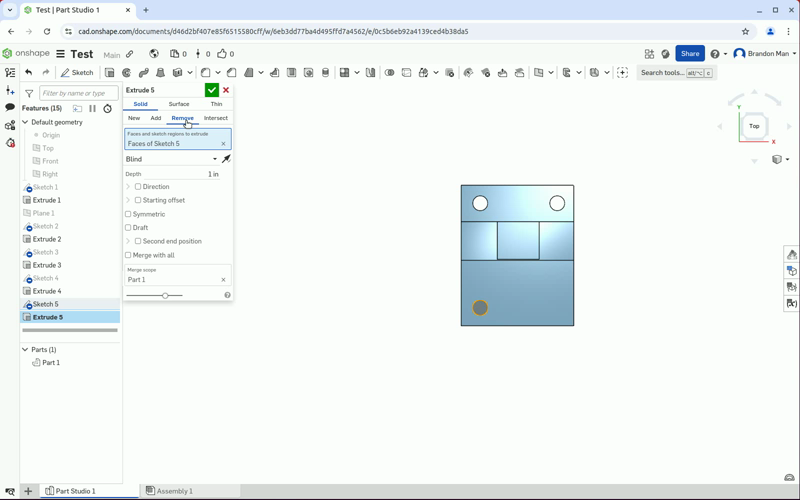
key(tab, 4)
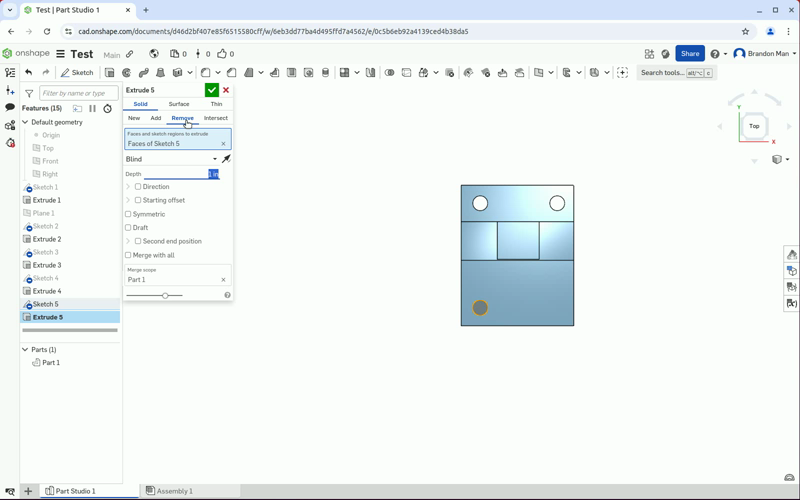
text(16.368)
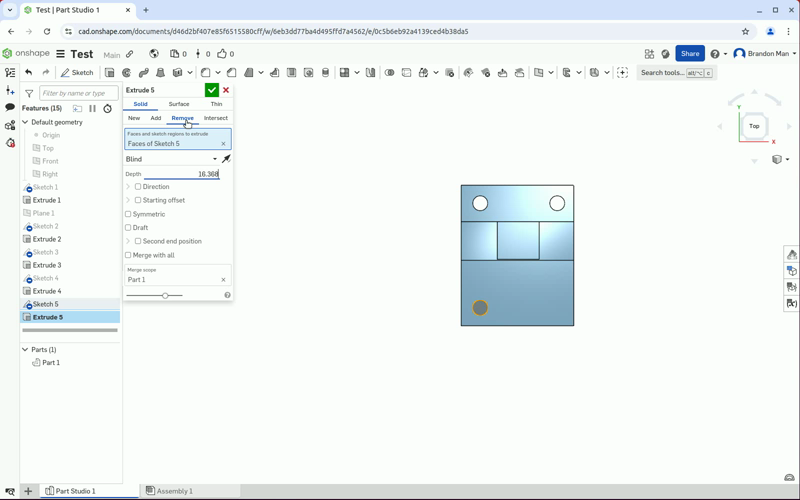
key(tab, 6)
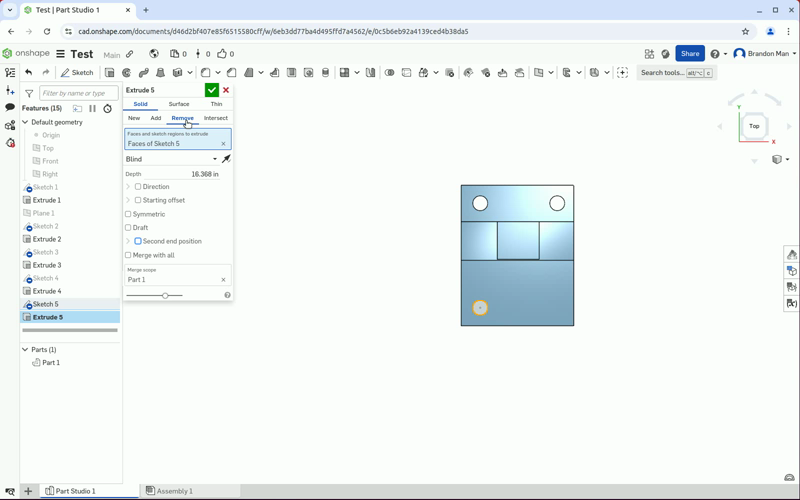
key(space)
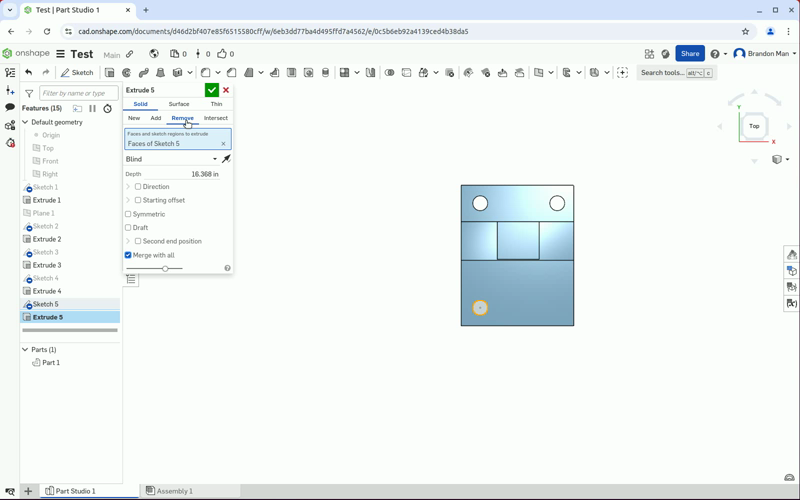
key(enter)
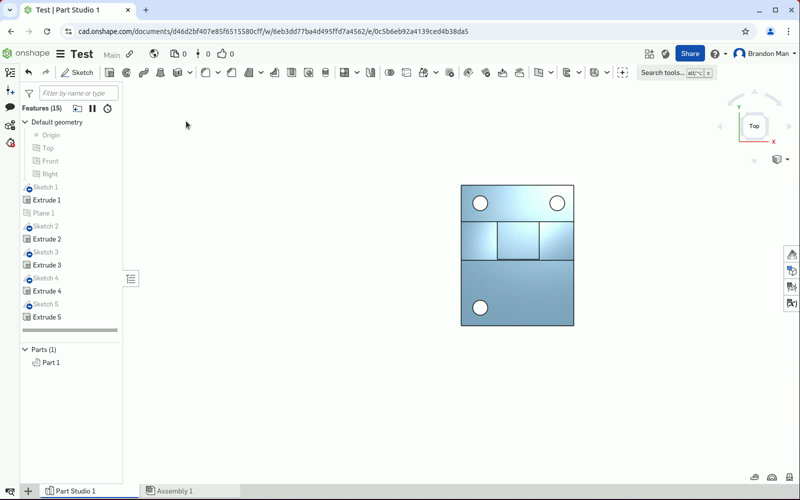
key(shift+h)
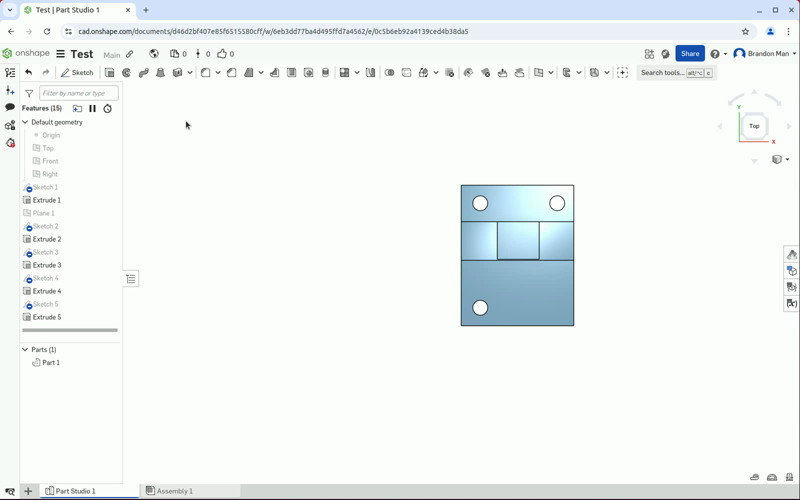
key(shift+h)
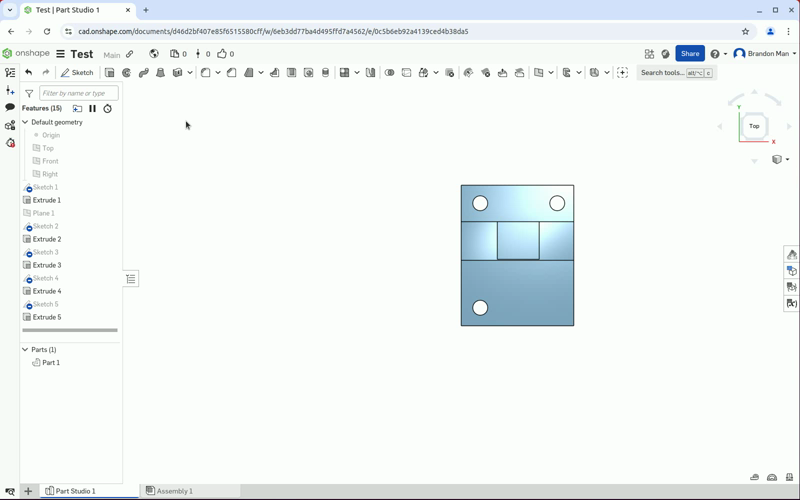
mouse_move(73, 189)
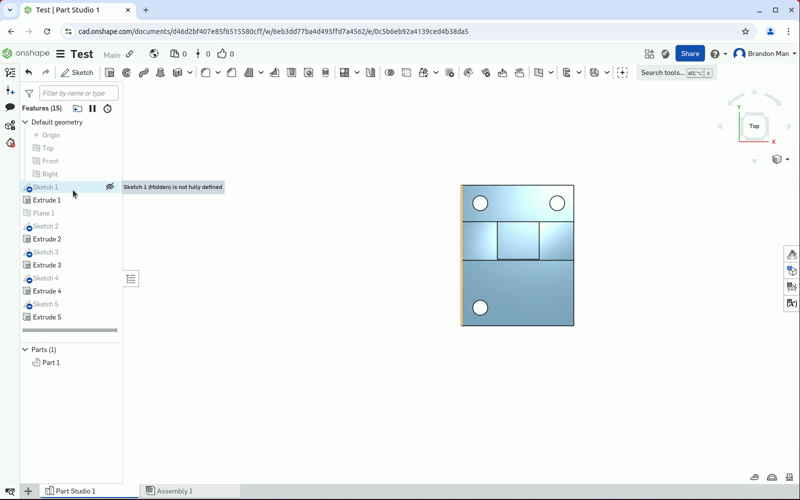
click(73, 189)
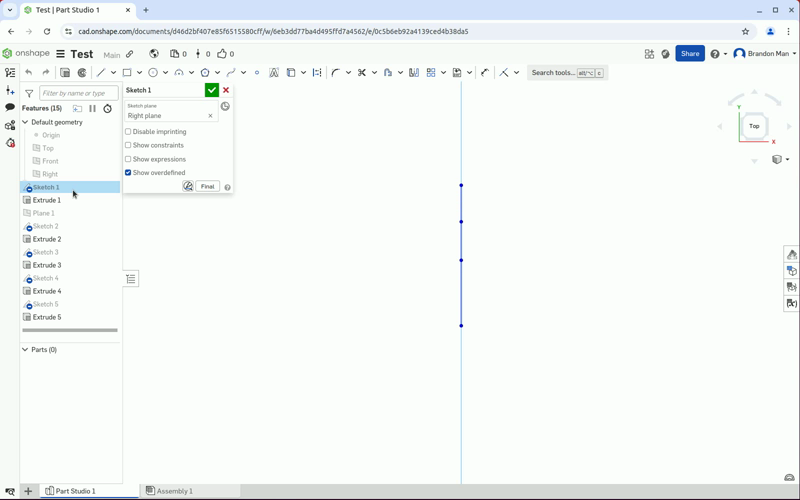
mouse_move(229, 92)
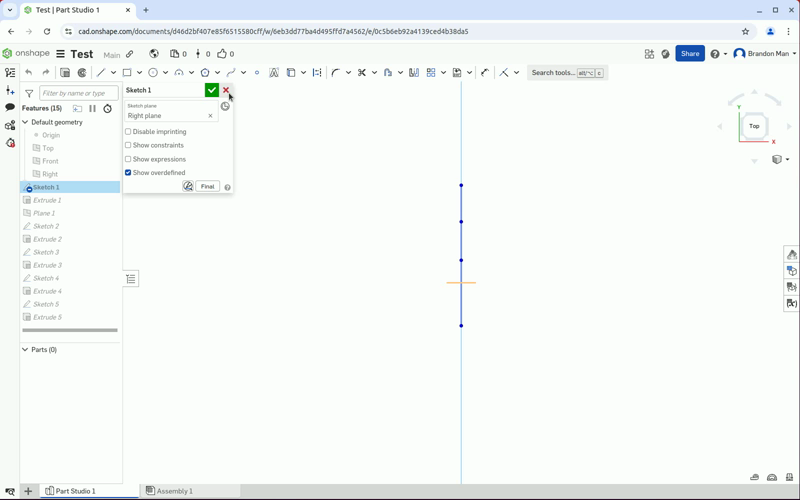
click(229, 92)
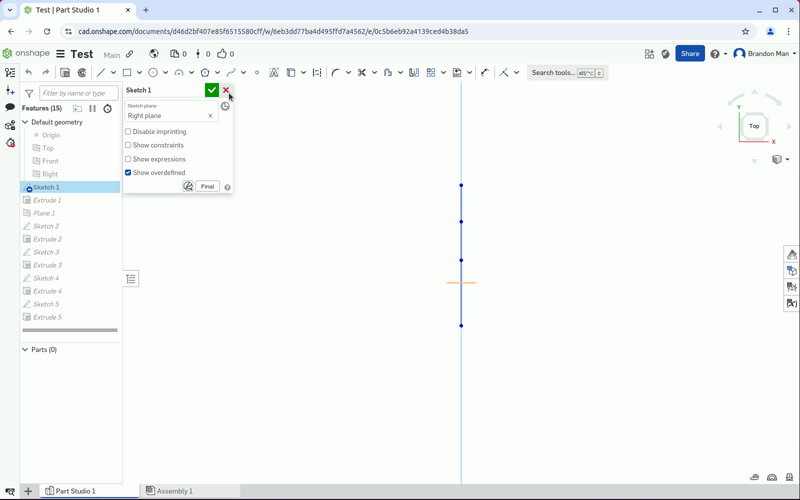
key(shift+s)
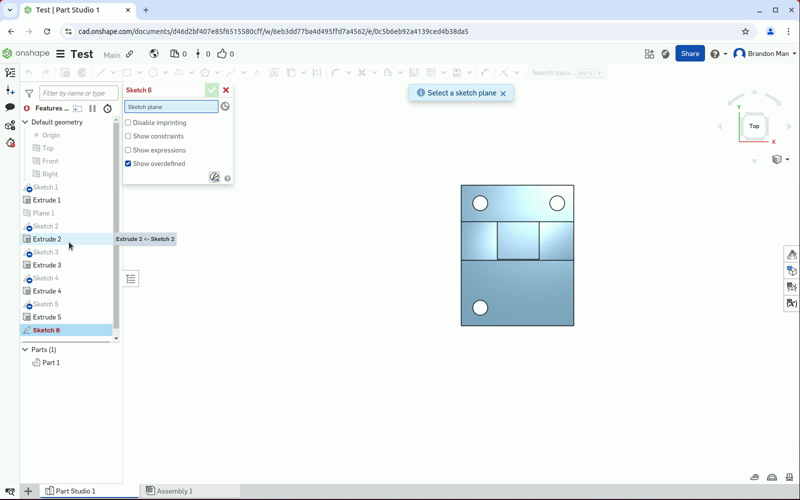
scroll(3)
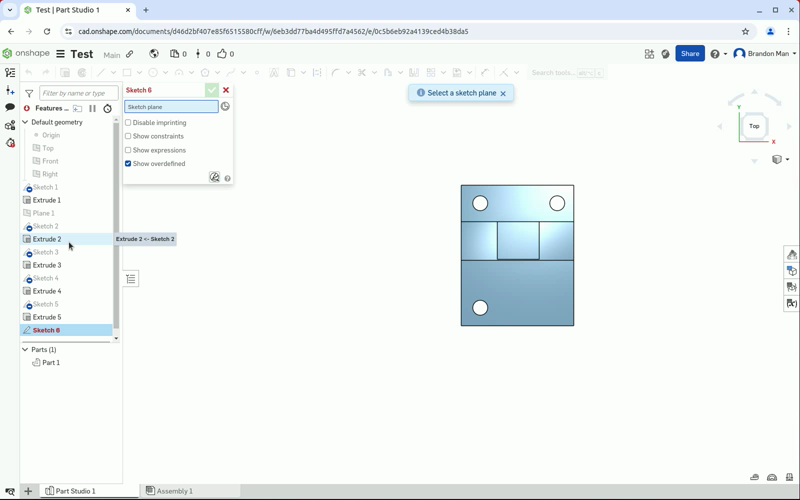
mouse_move(69, 150)
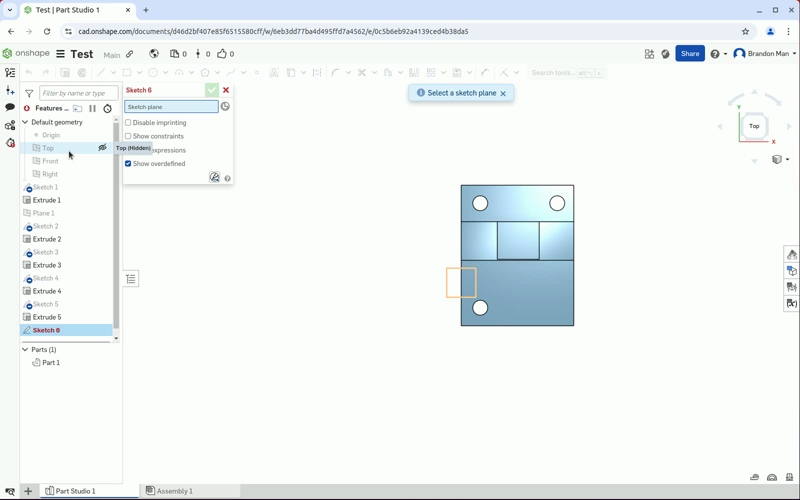
click(69, 150)
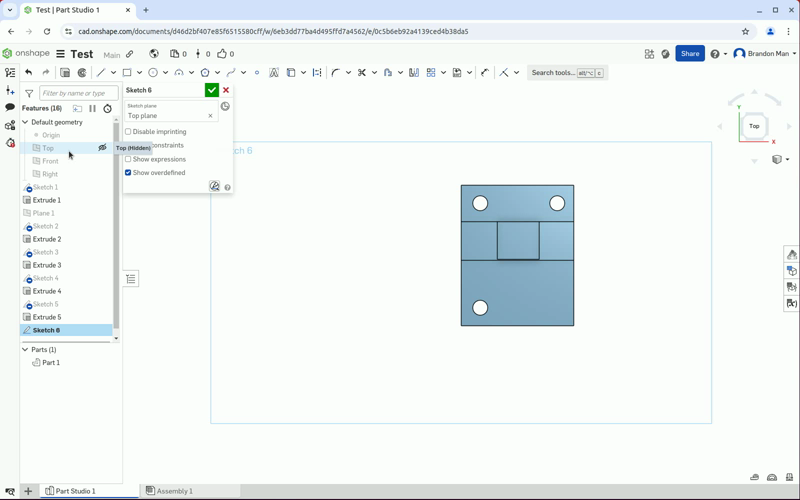
mouse_move(73, 352)
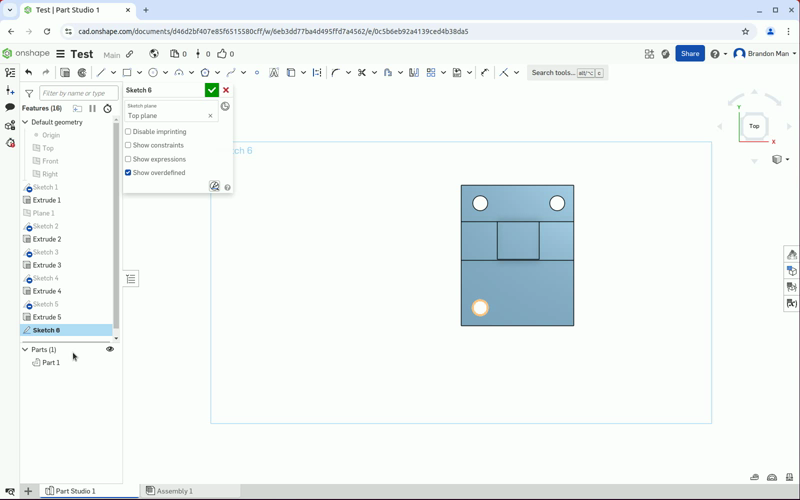
key(y)
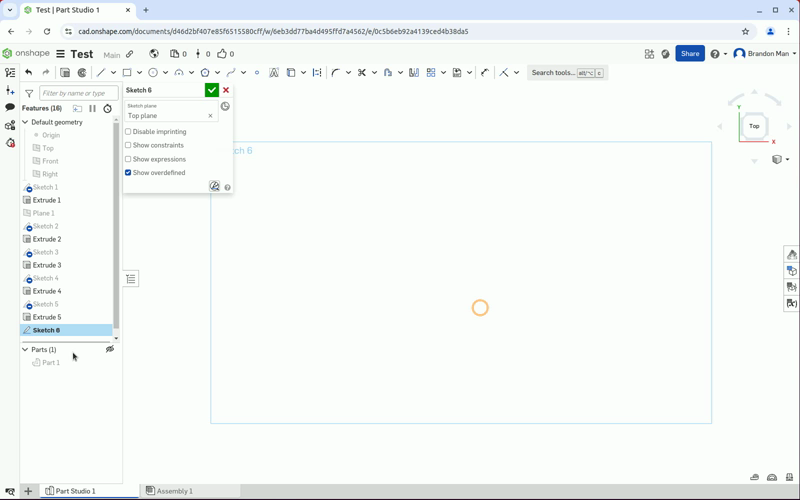
key(c)
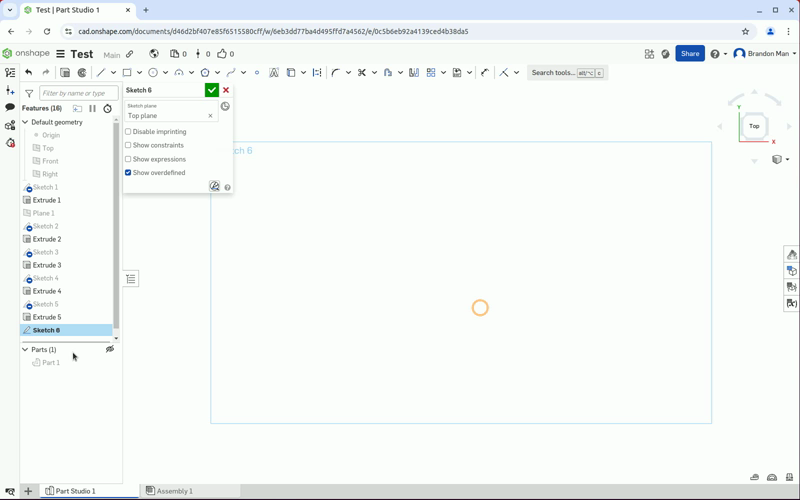
key_down(shift)
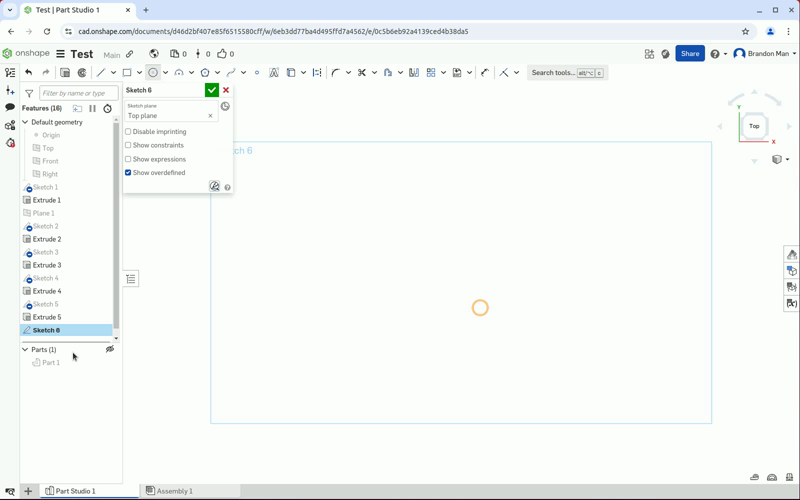
mouse_move(557, 307)
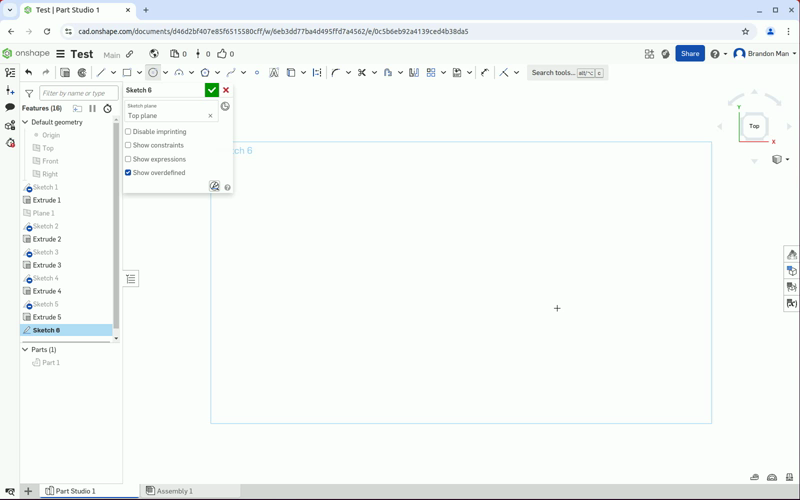
click(557, 307)
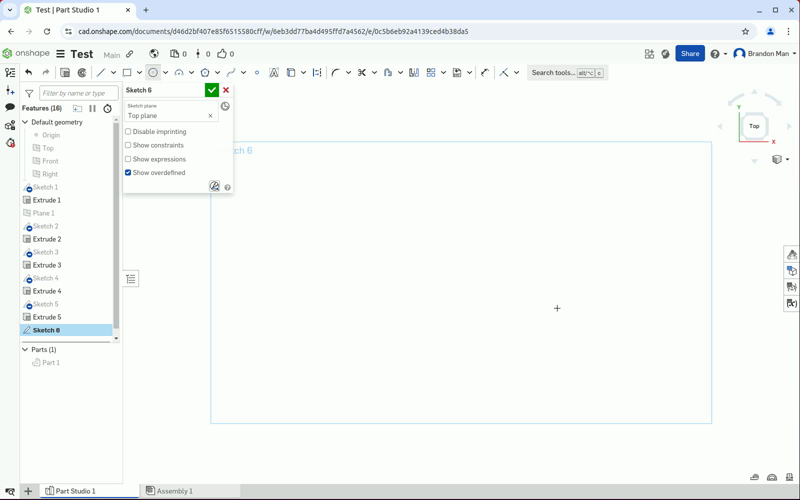
key_up(shift)
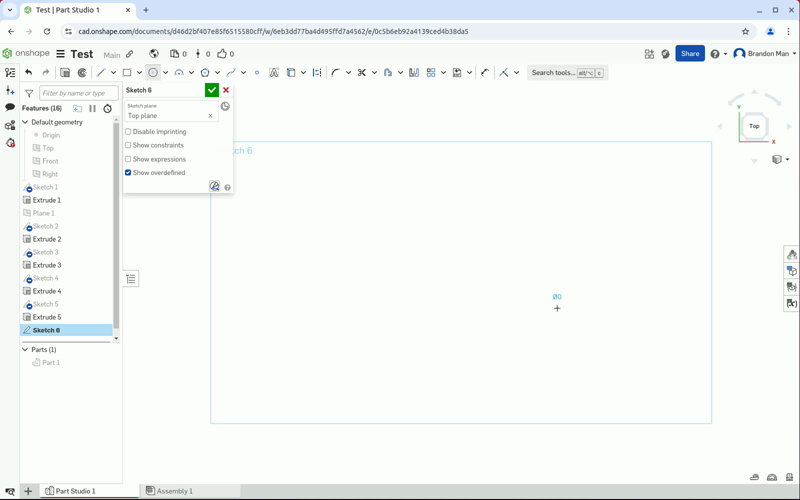
mouse_move(564, 307)
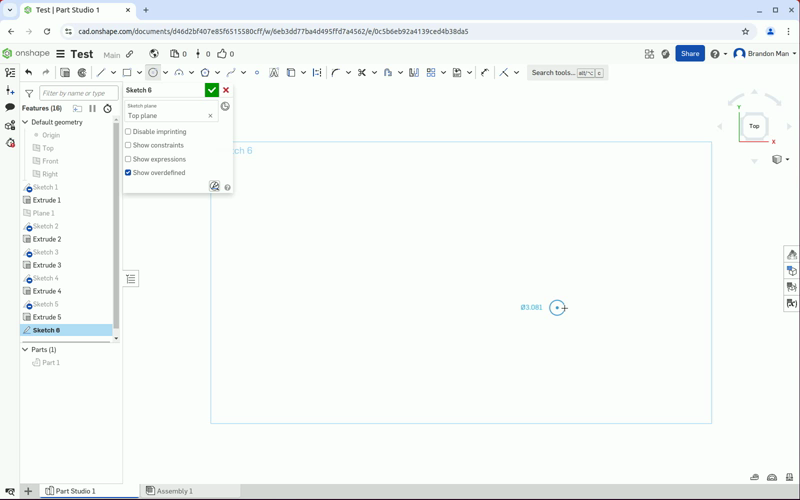
click(564, 307)
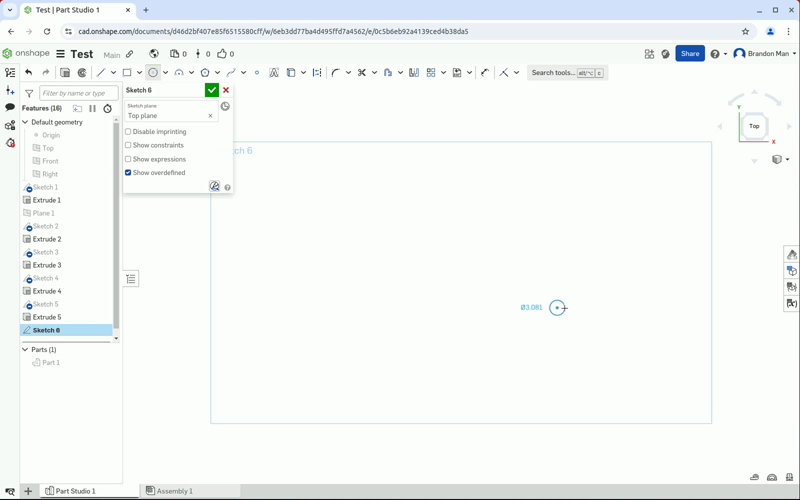
key(esc)
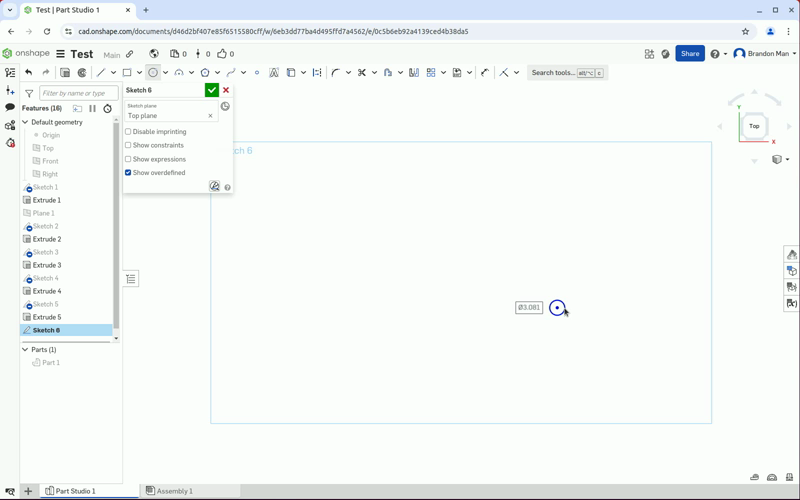
mouse_move(555, 310)
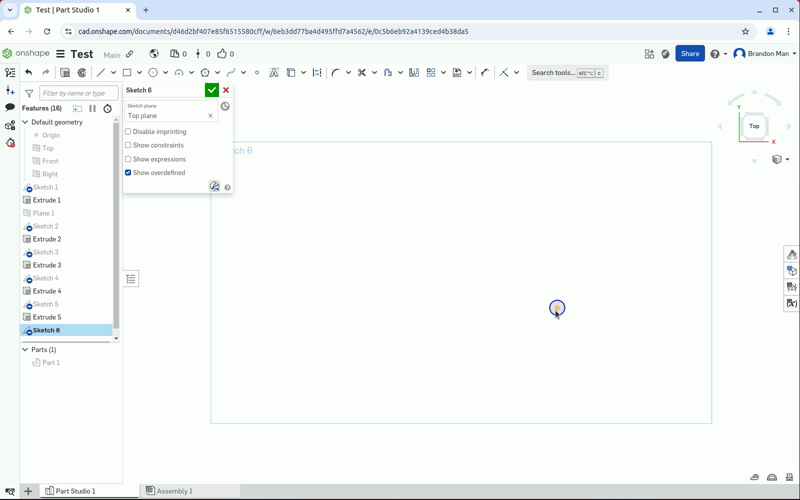
scroll(6)
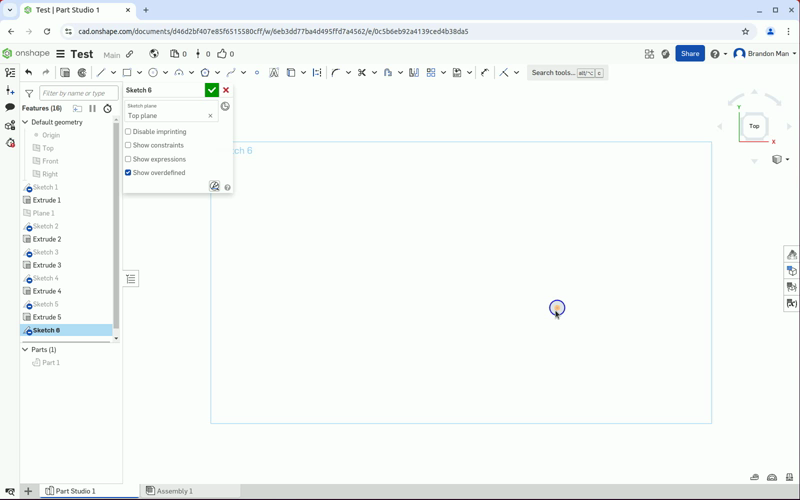
scroll(6)
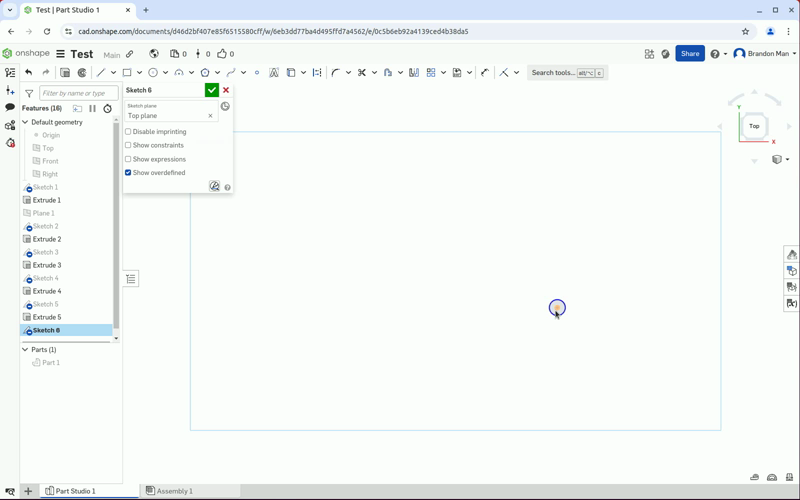
scroll(6)
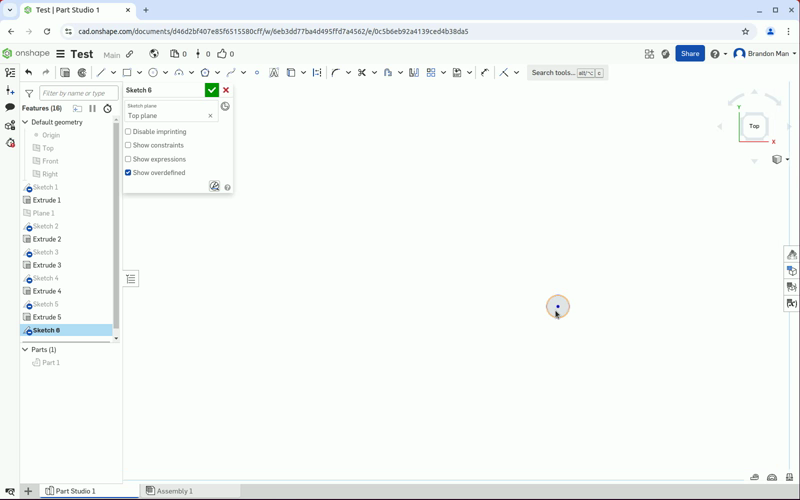
scroll(6)
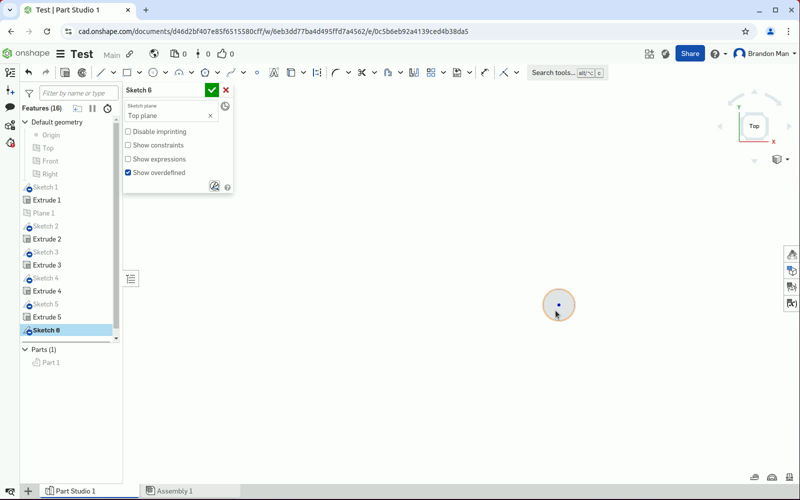
scroll(6)
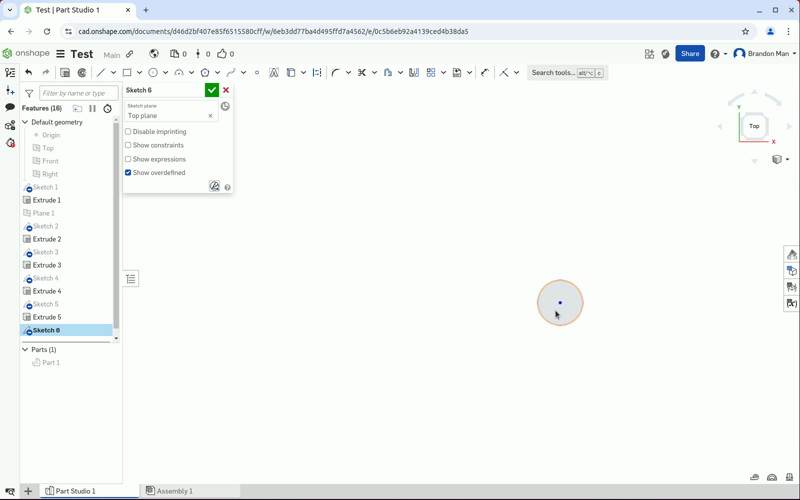
scroll(6)
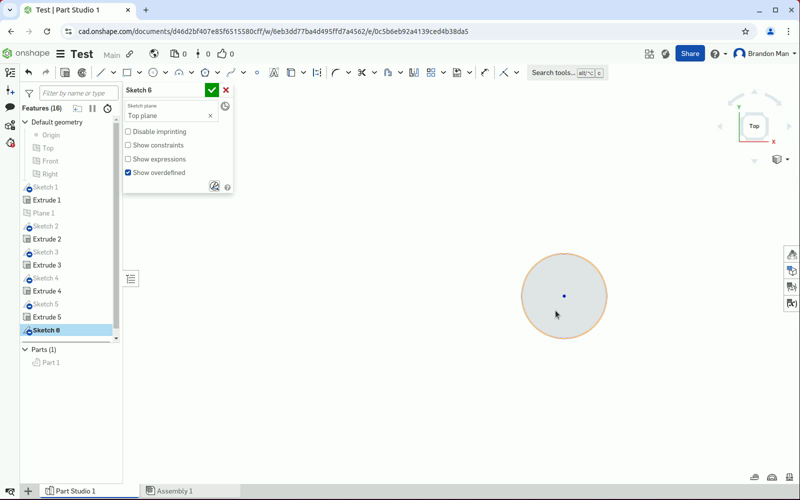
scroll(6)
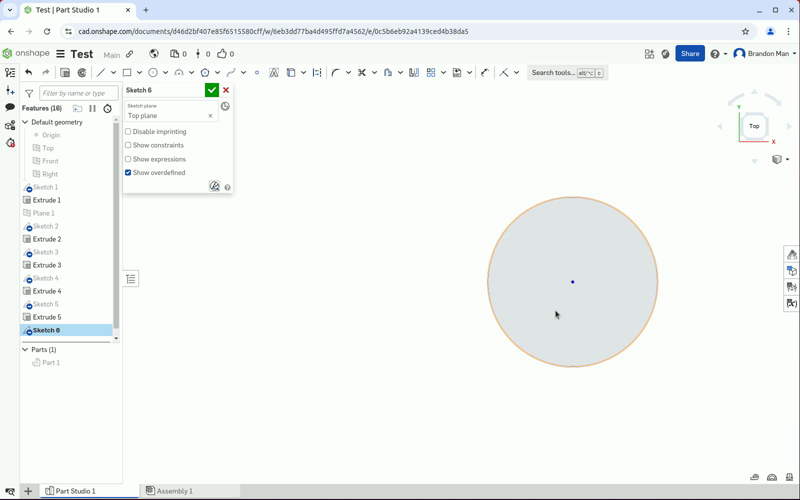
click(555, 310)
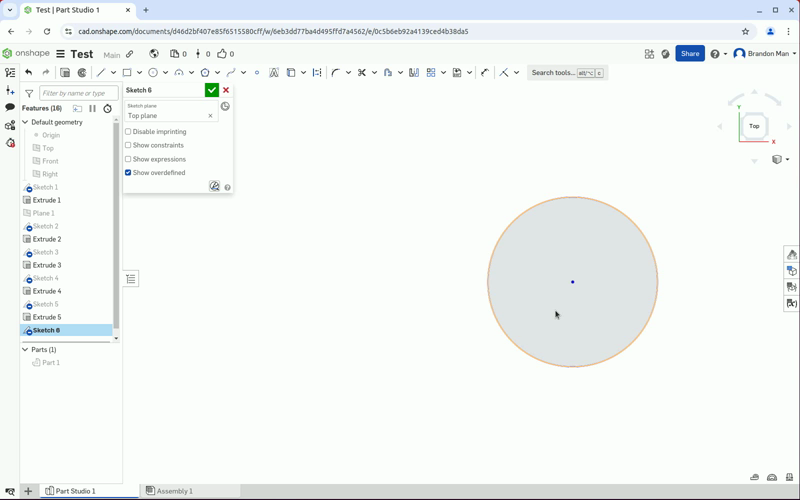
scroll(-6)
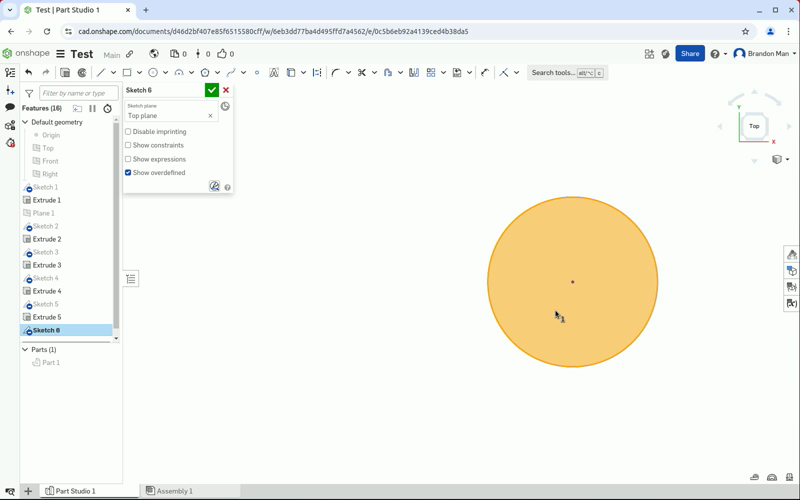
scroll(-6)
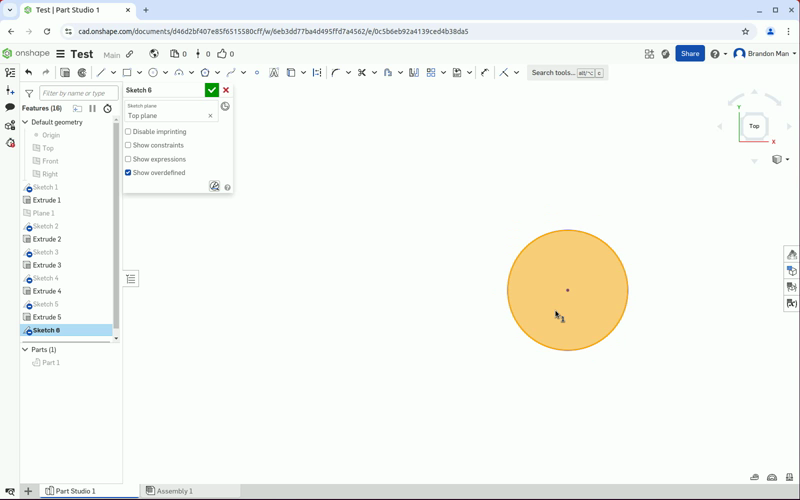
scroll(-6)
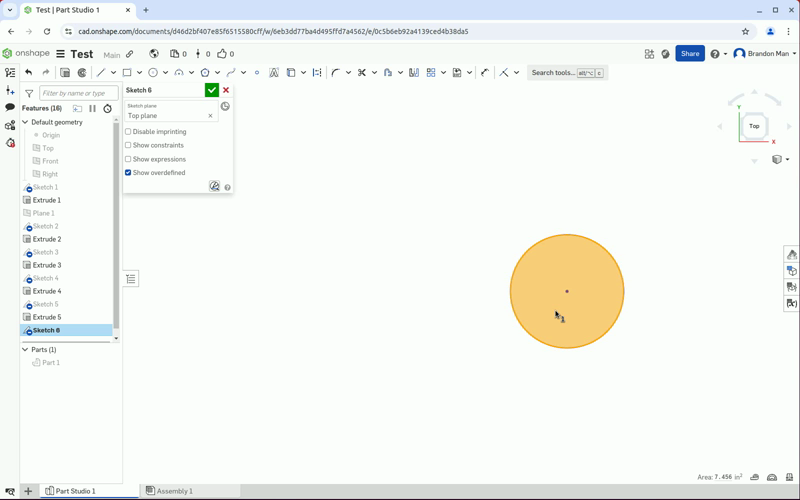
scroll(-6)
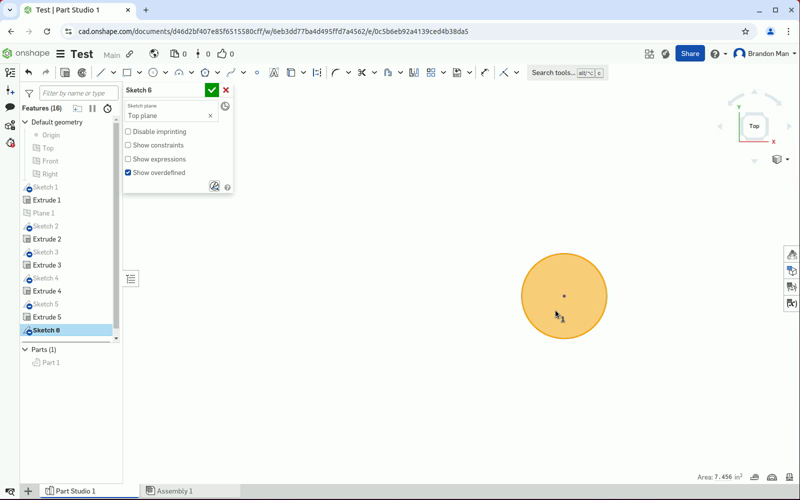
scroll(-6)
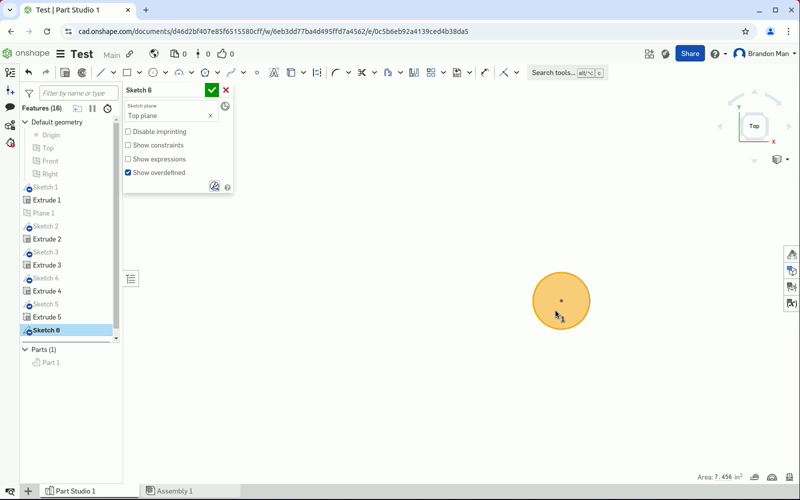
scroll(-6)
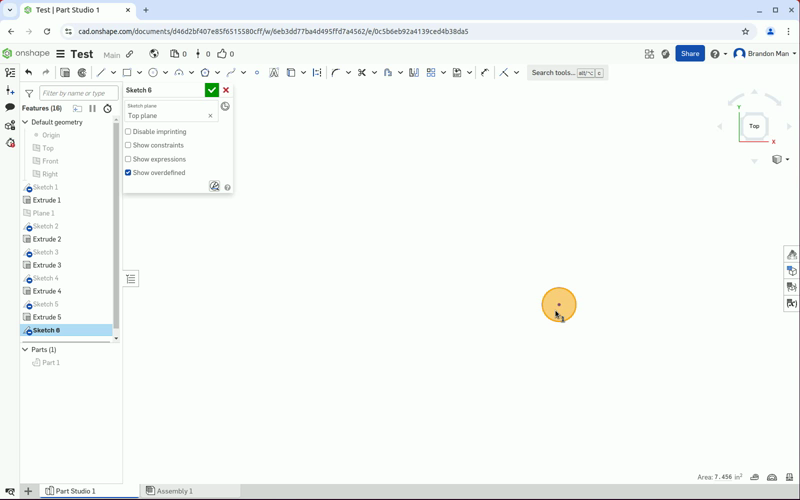
scroll(-6)
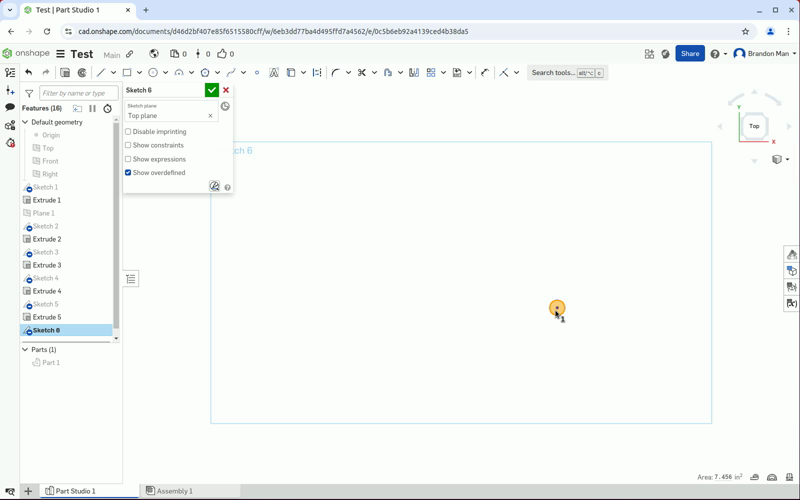
mouse_move(73, 352)
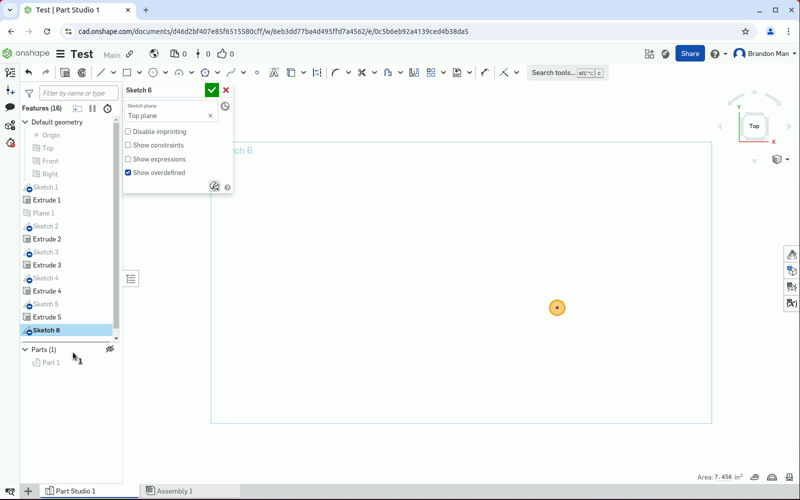
key(shift+y)
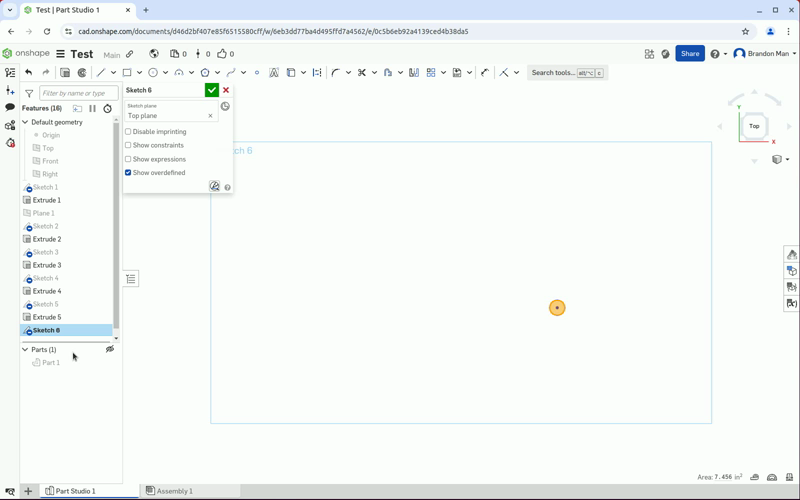
key(shift+e)
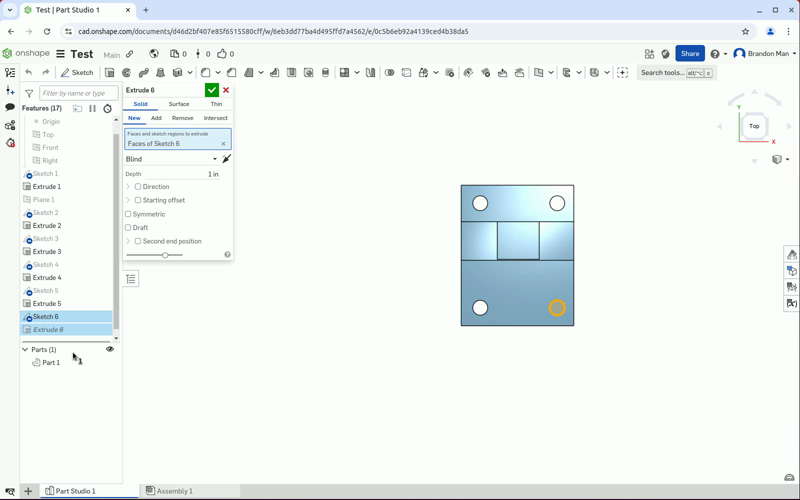
mouse_move(143, 106)
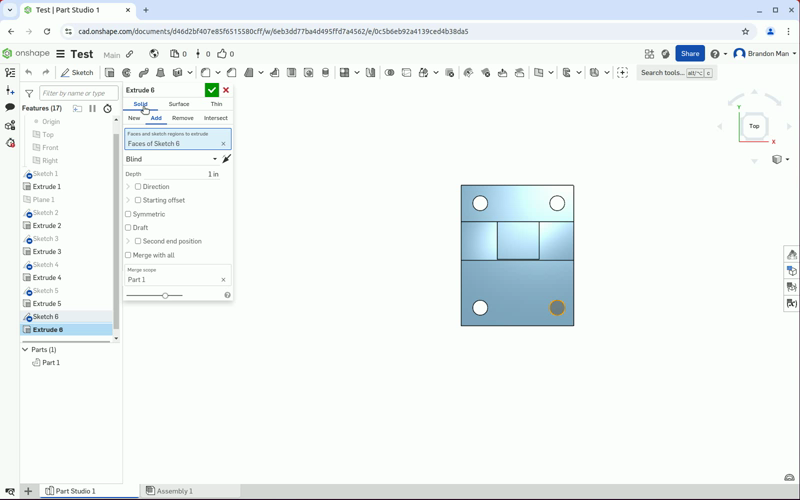
click(143, 106)
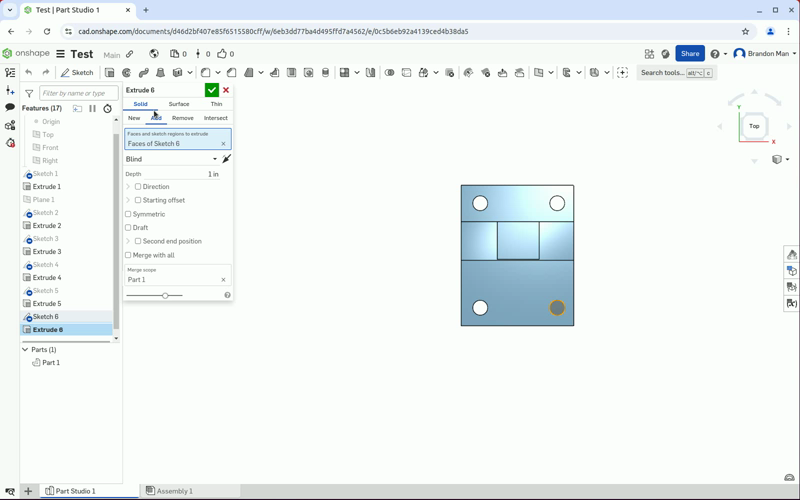
mouse_move(186, 120)
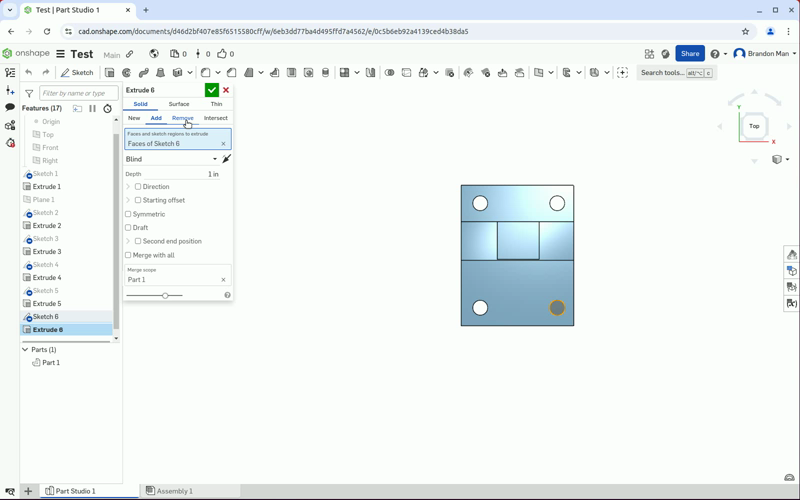
click(186, 120)
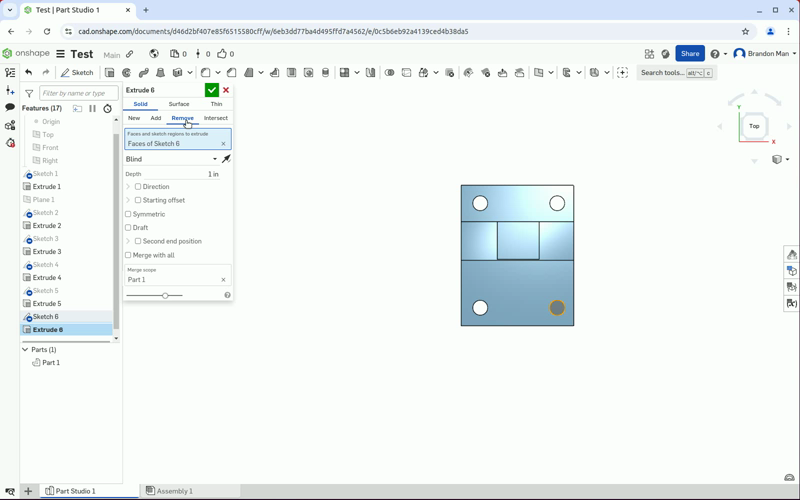
key(tab, 4)
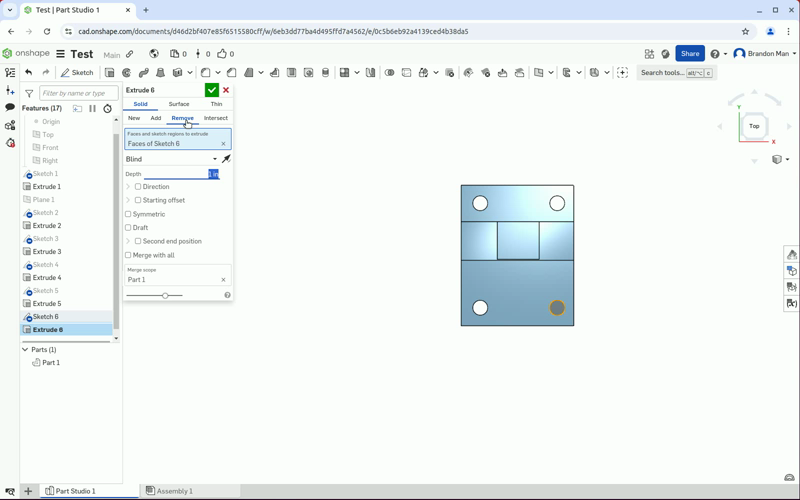
text(16.368)
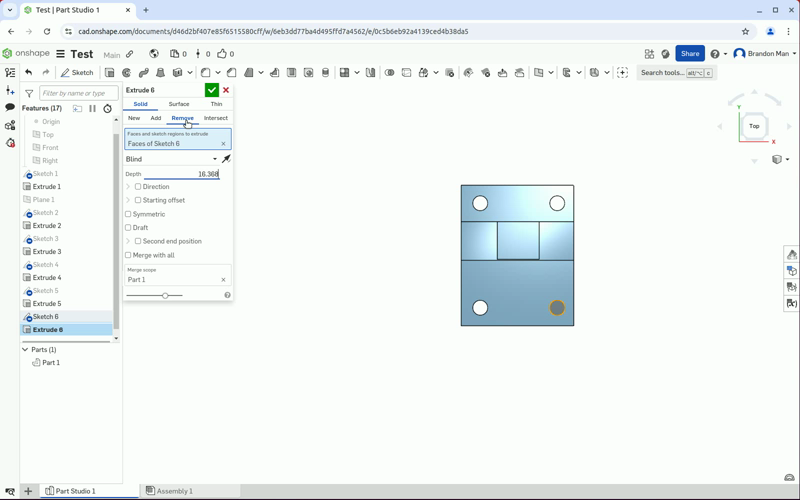
key(tab, 6)
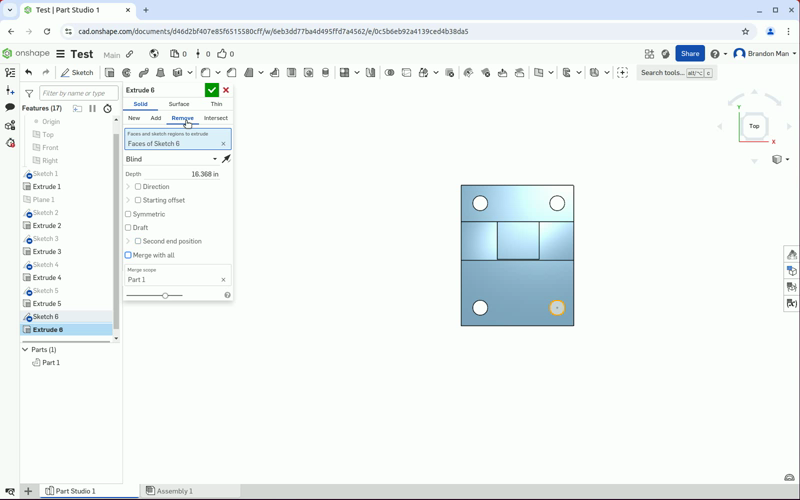
key(space)
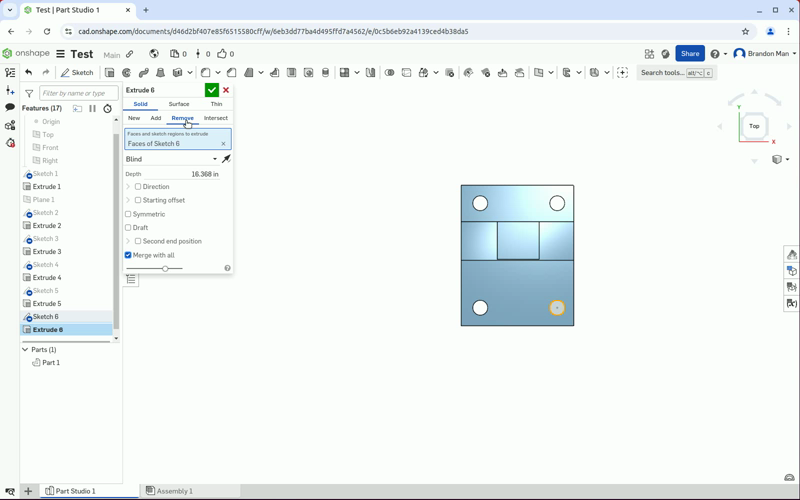
key(enter)
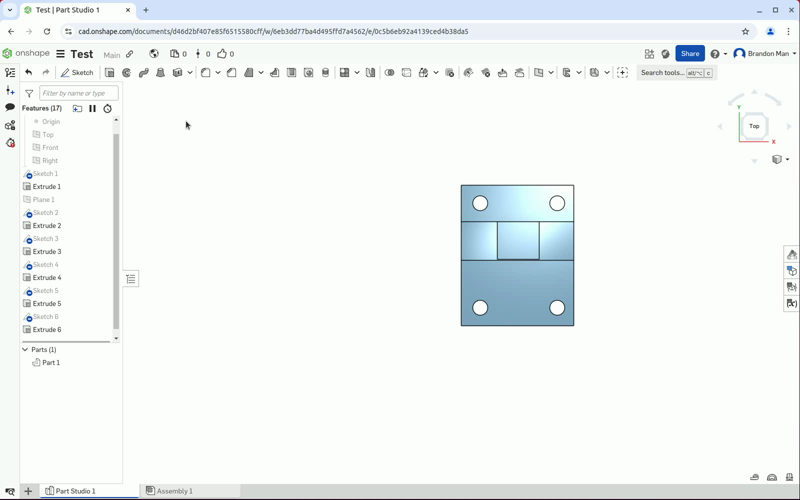
key(shift+h)
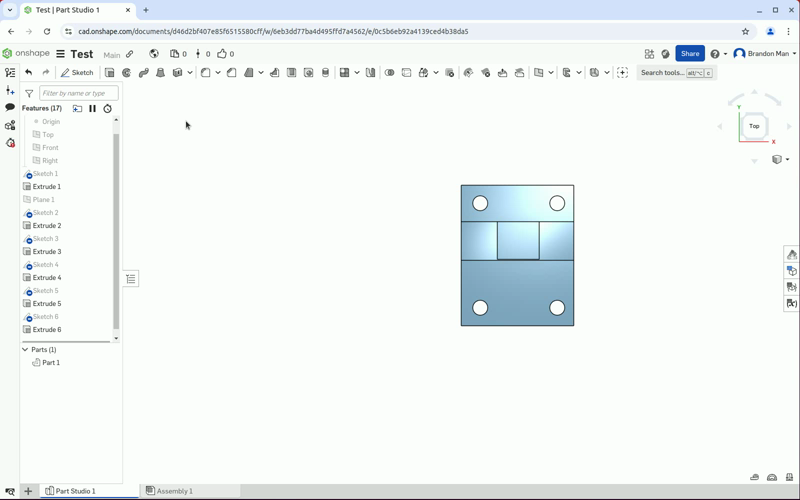
key(shift+h)
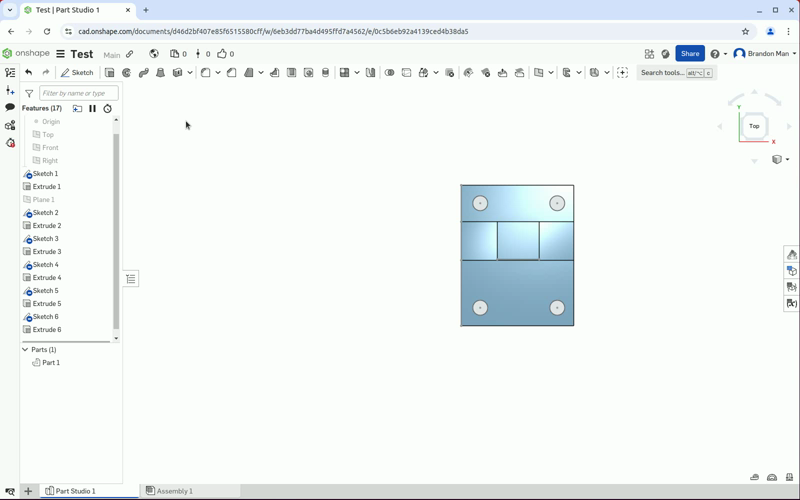
key(shift+7)
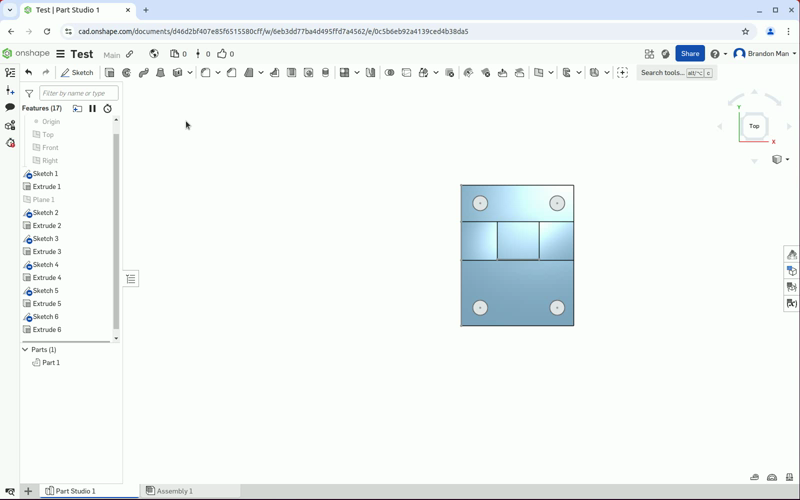
key(up, 3)
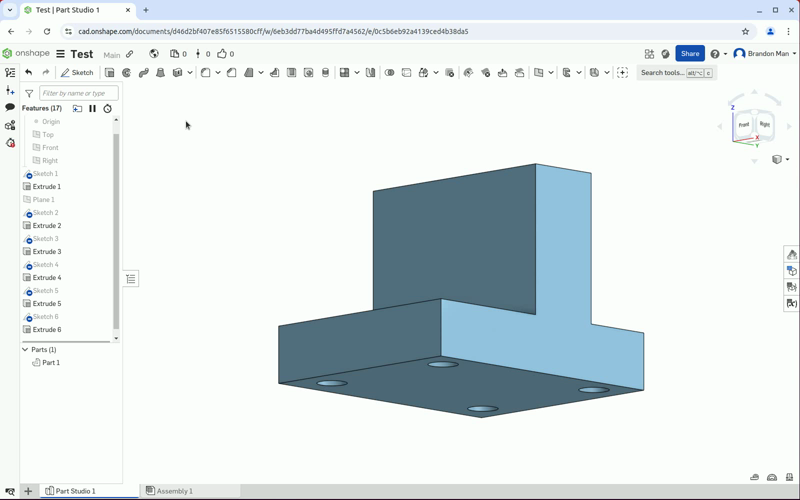
key(left, 3)
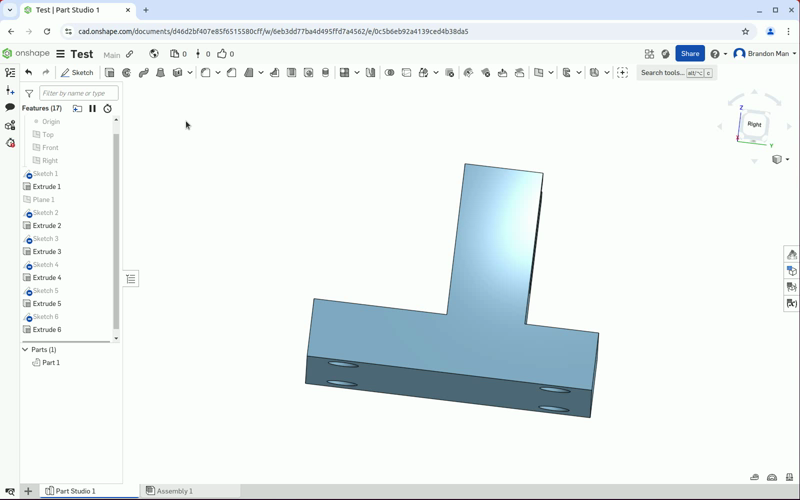
key(right, 3)
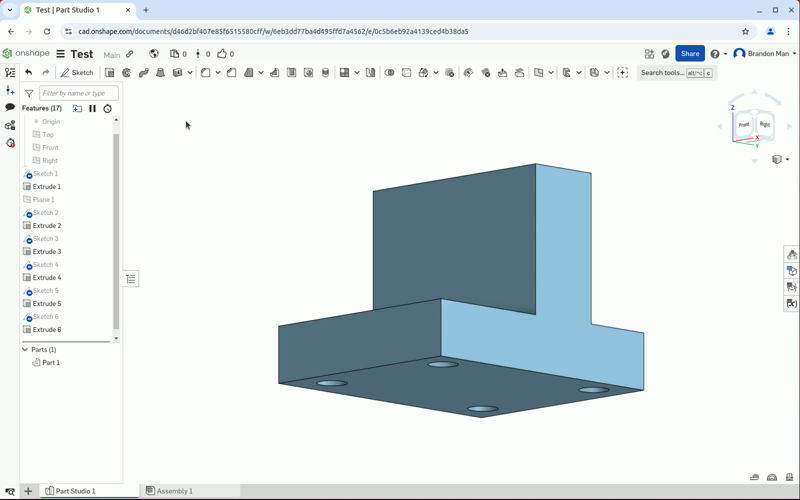
key(down, 3)
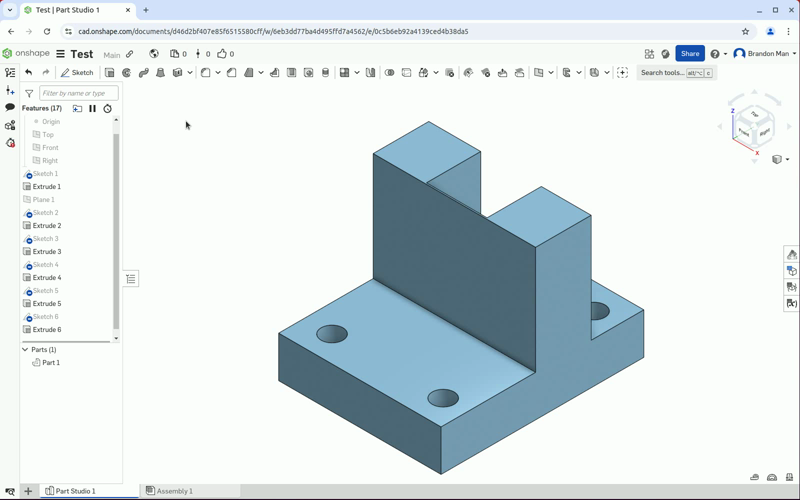
mouse_move(69, 176)
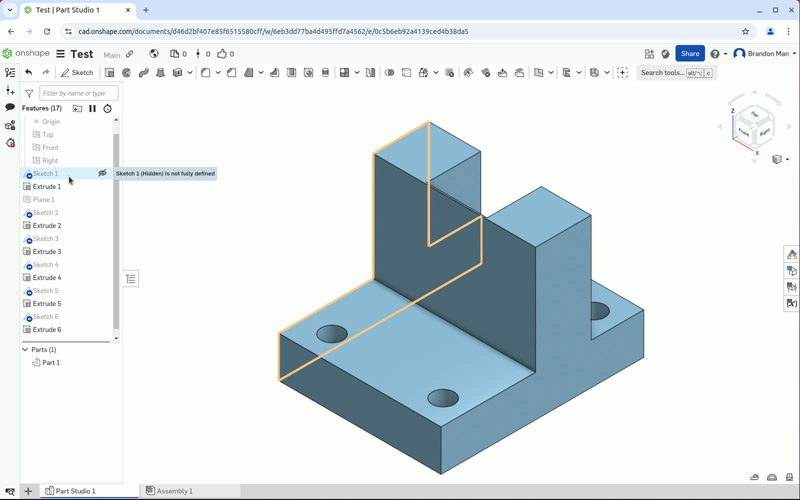
click(69, 176)